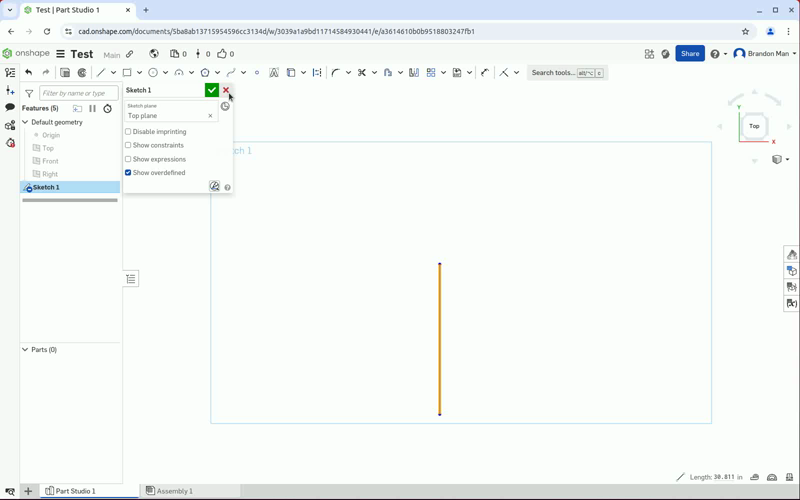
key(shift+h)
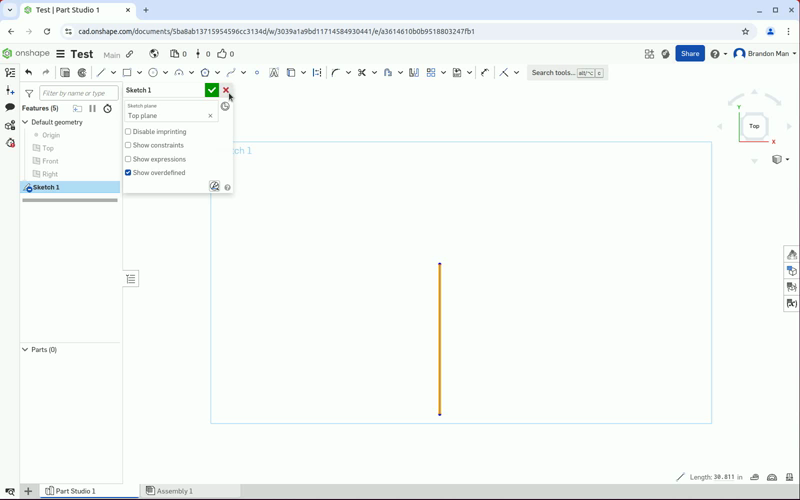
key(shift+s)
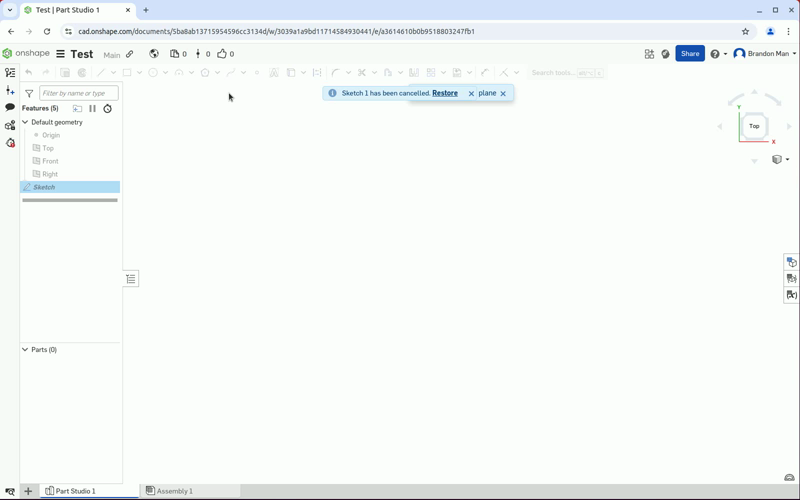
mouse_move(73, 150)
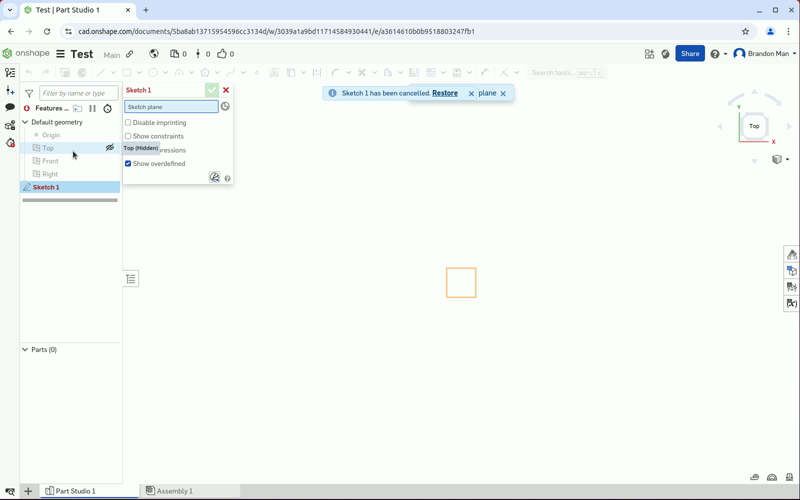
click(73, 150)
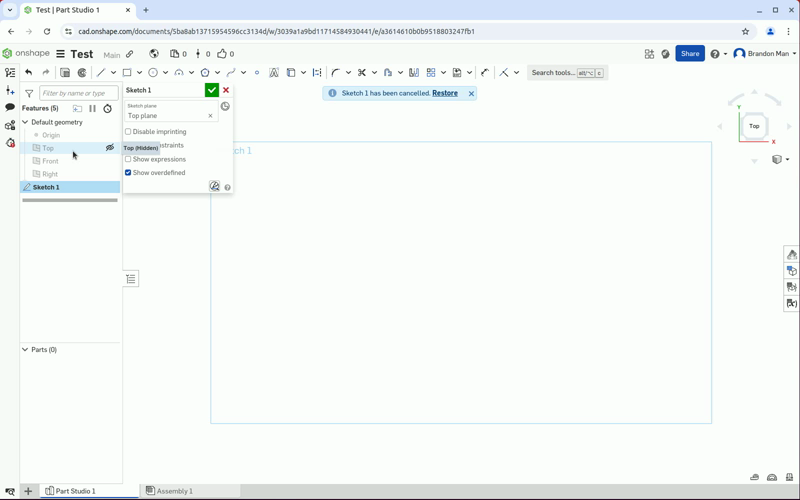
mouse_move(73, 352)
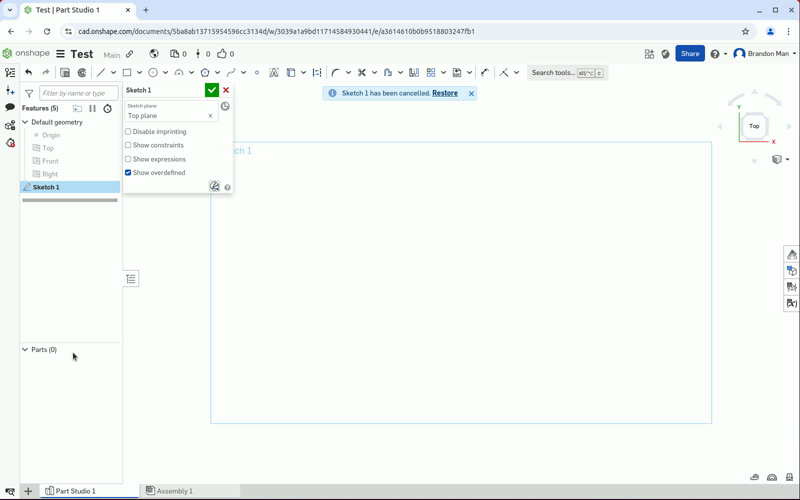
key(y)
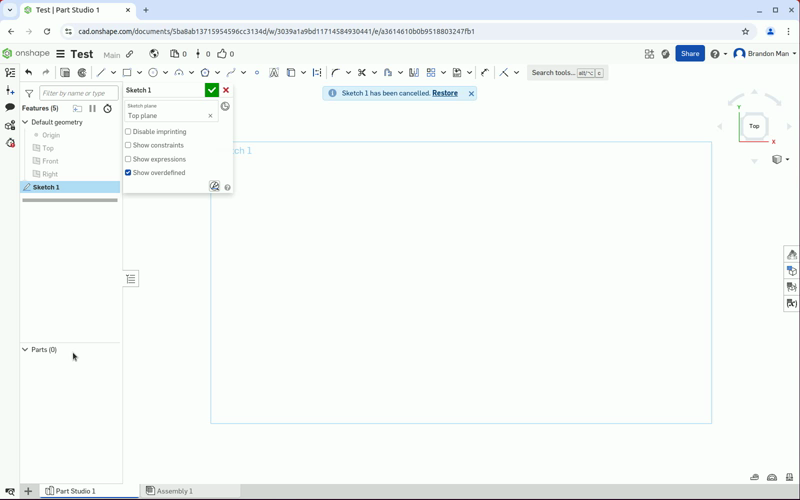
key(a)
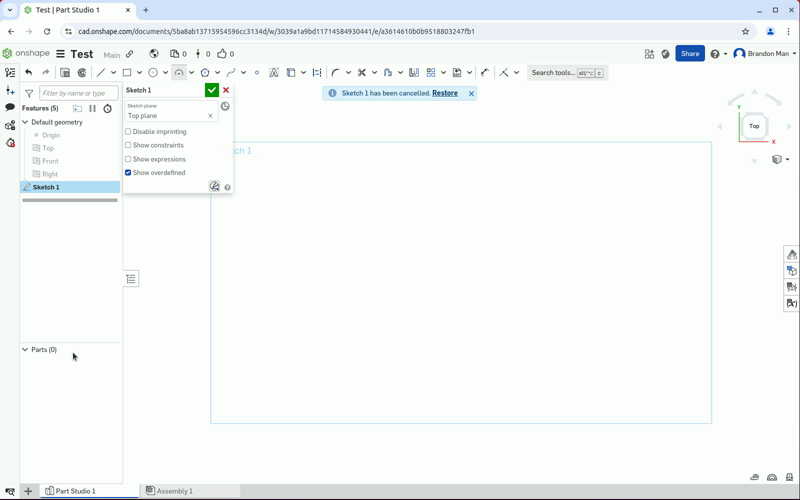
key_down(shift)
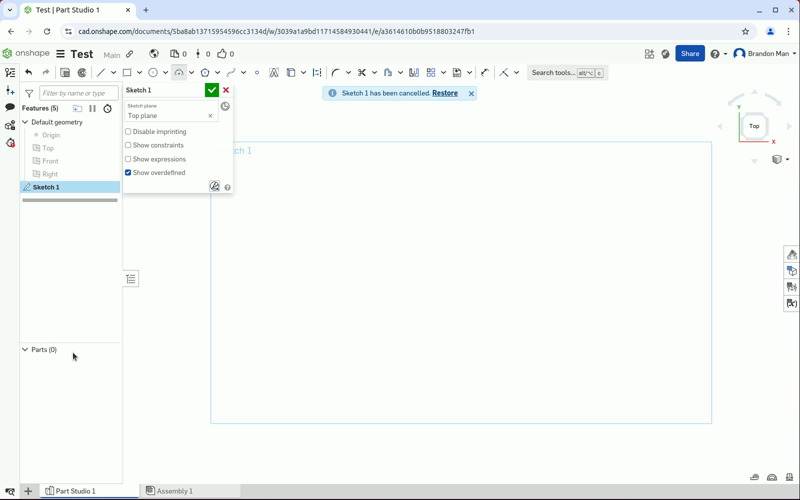
mouse_move(446, 223)
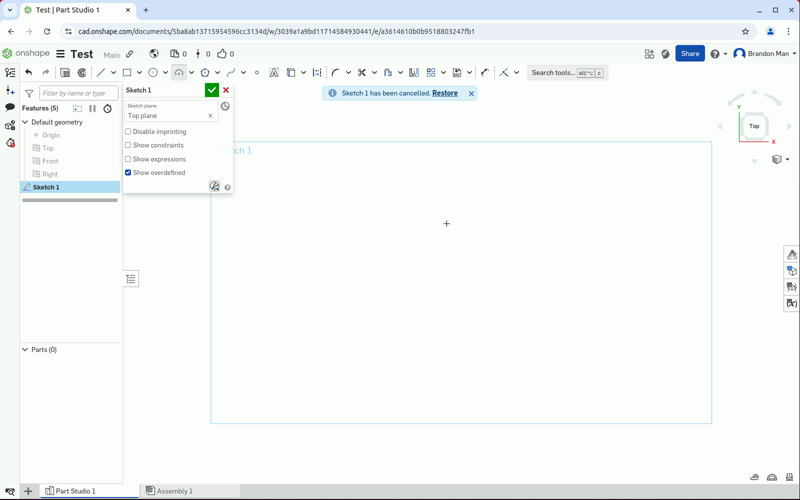
click(446, 223)
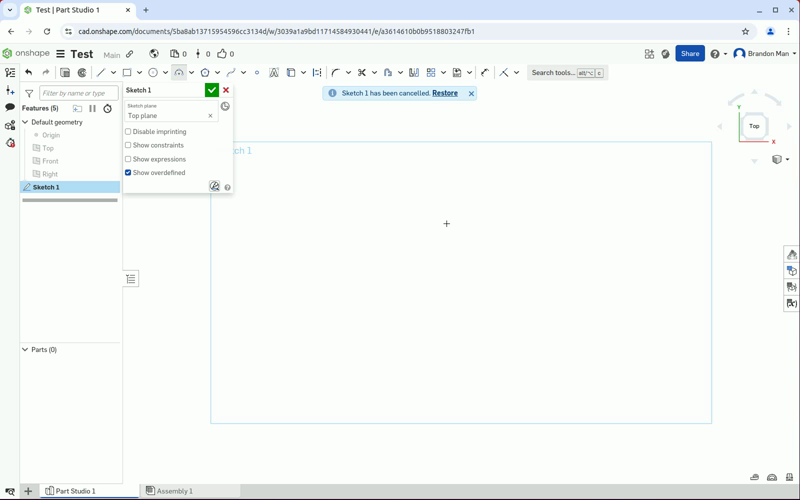
key_up(shift)
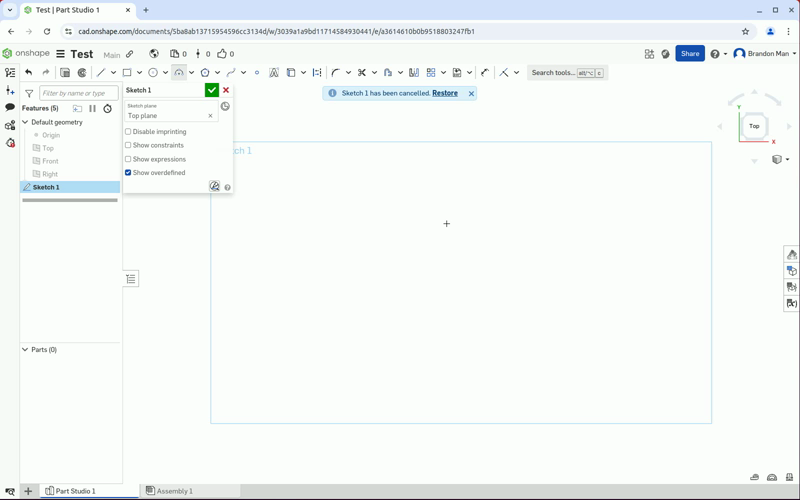
key_down(shift)
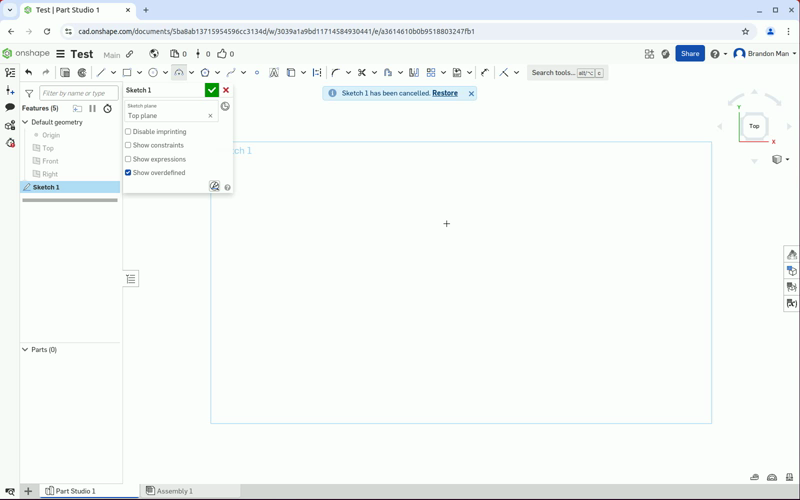
mouse_move(476, 223)
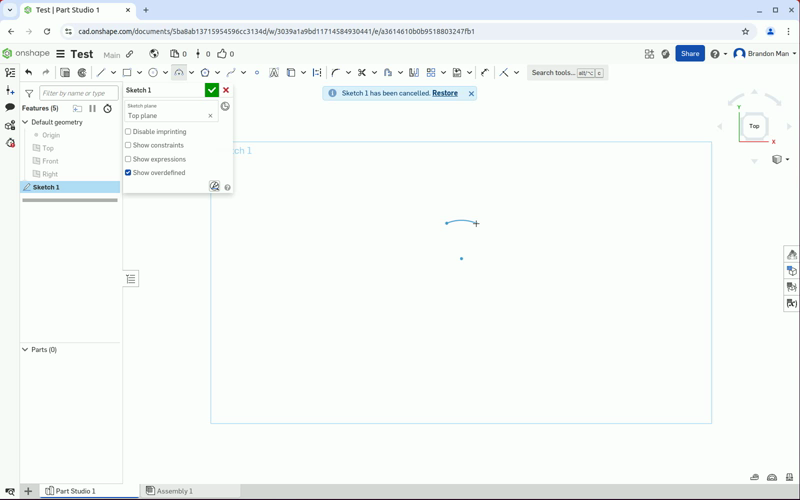
click(476, 223)
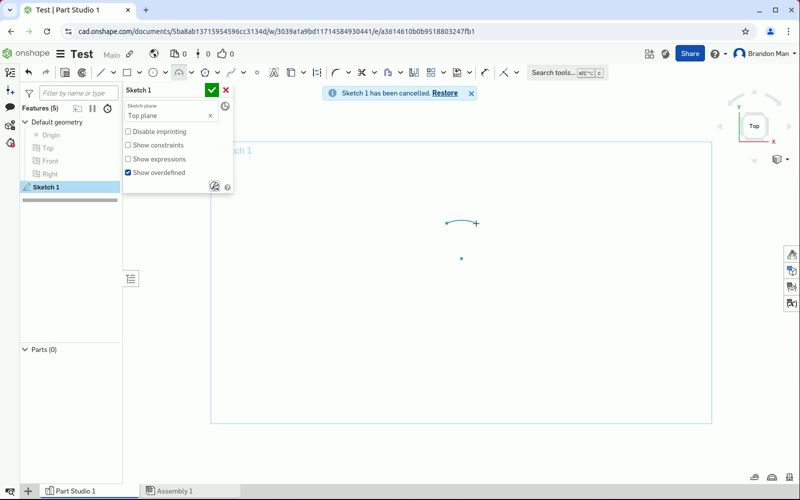
mouse_move(461, 210)
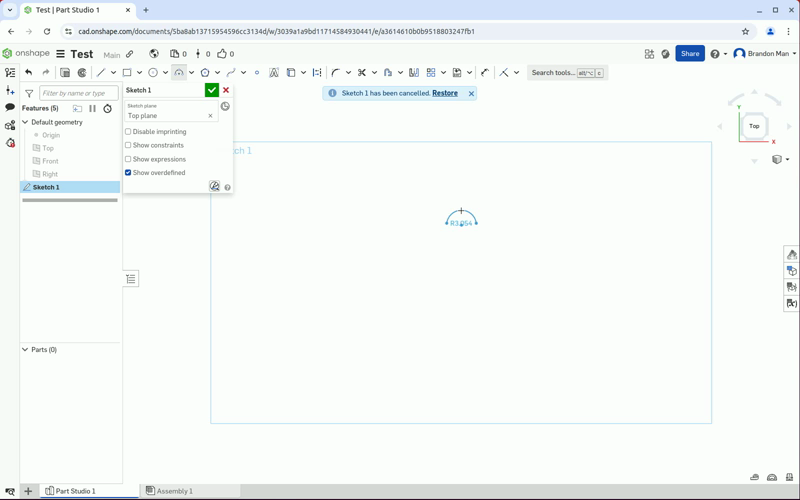
click(461, 210)
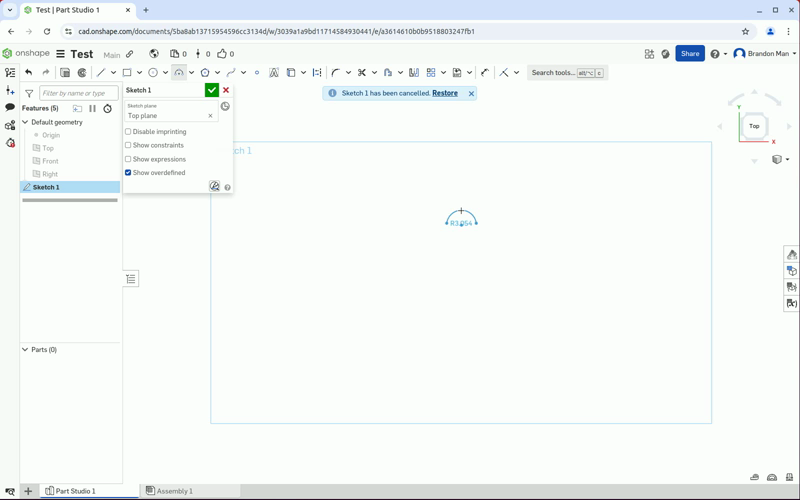
key_up(shift)
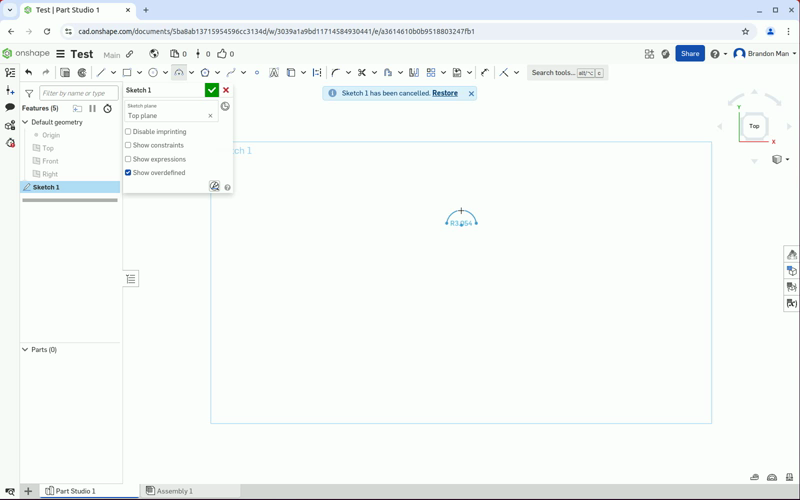
key(esc)
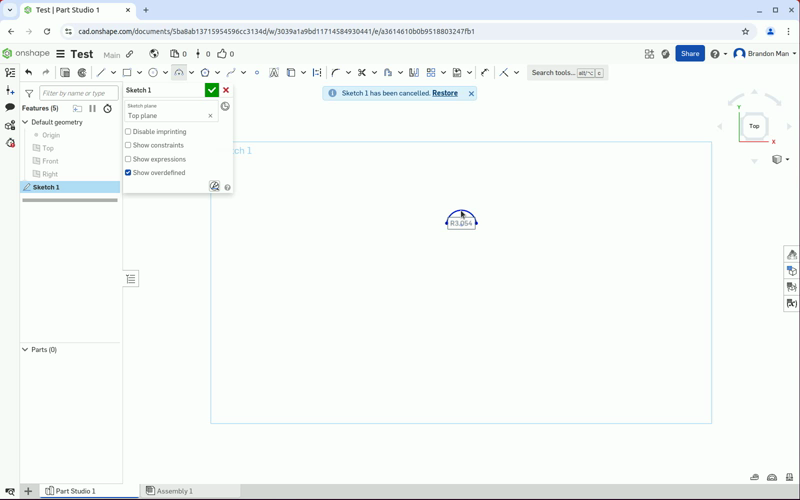
key(l)
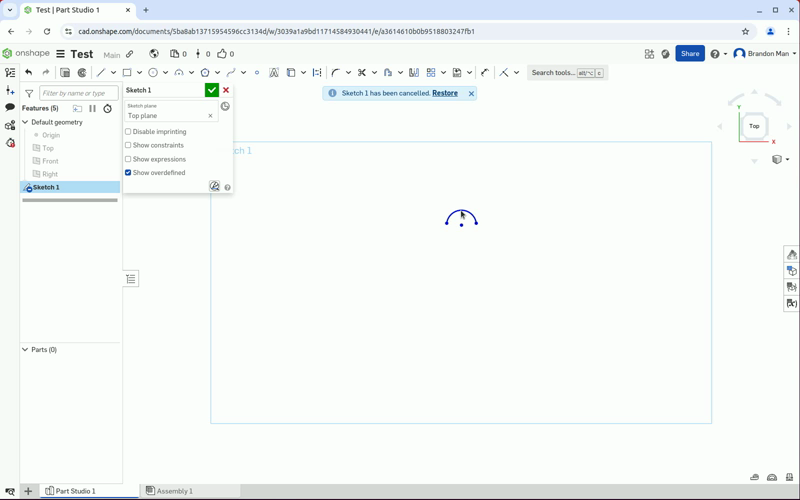
mouse_move(476, 223)
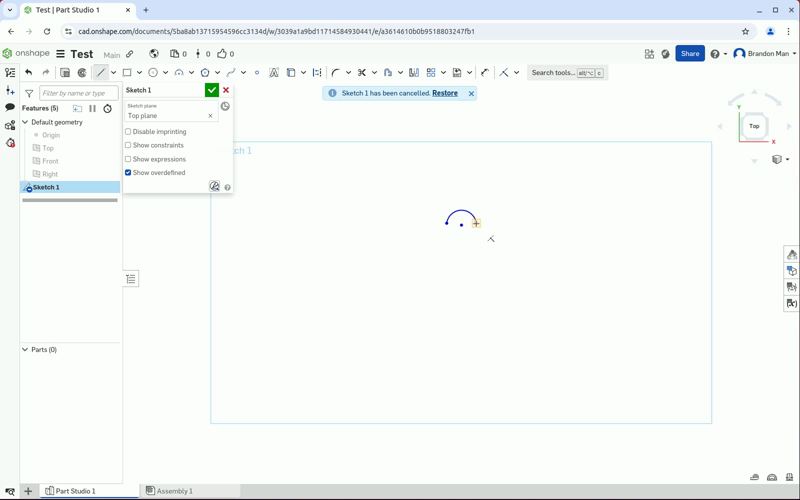
click(476, 223)
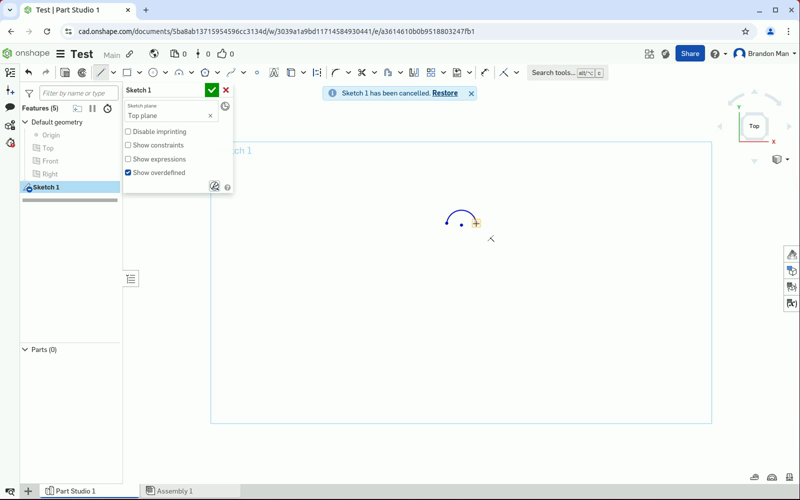
key_down(shift)
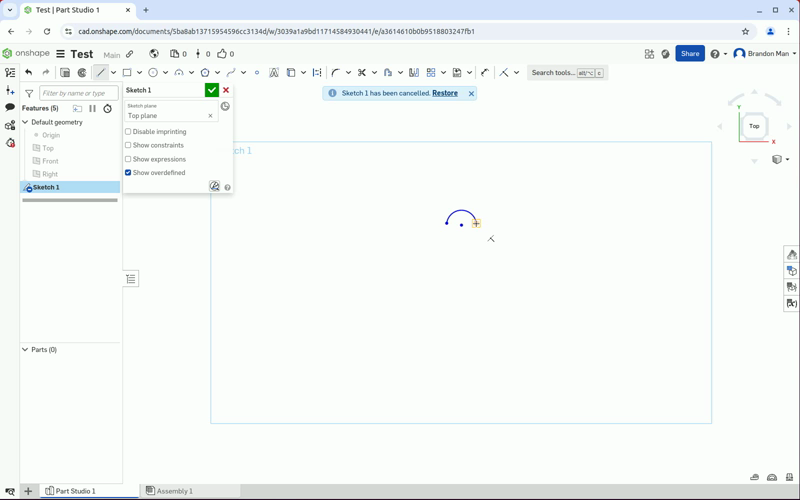
mouse_move(506, 223)
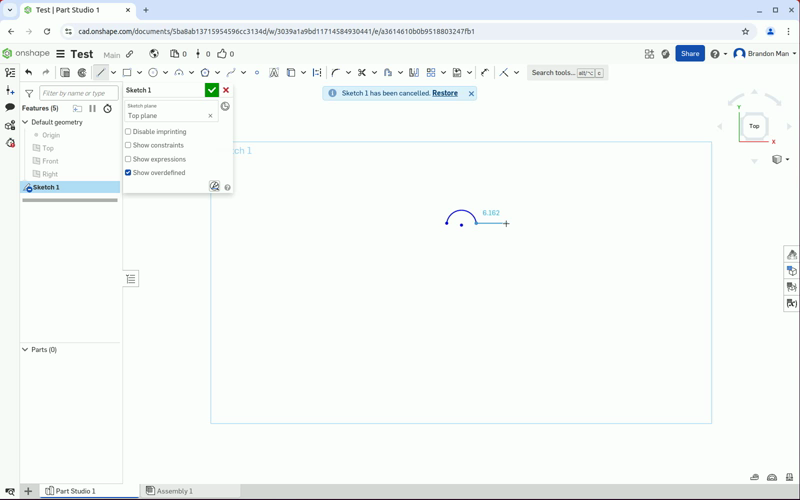
mouse_move(470, 176)
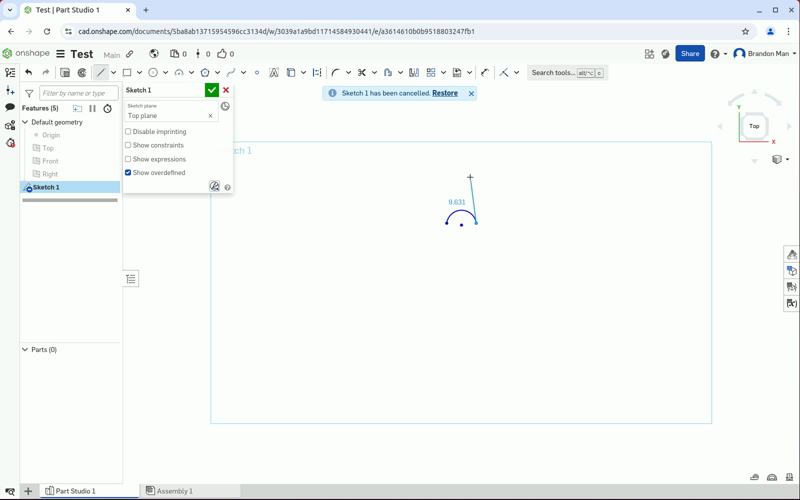
click(470, 176)
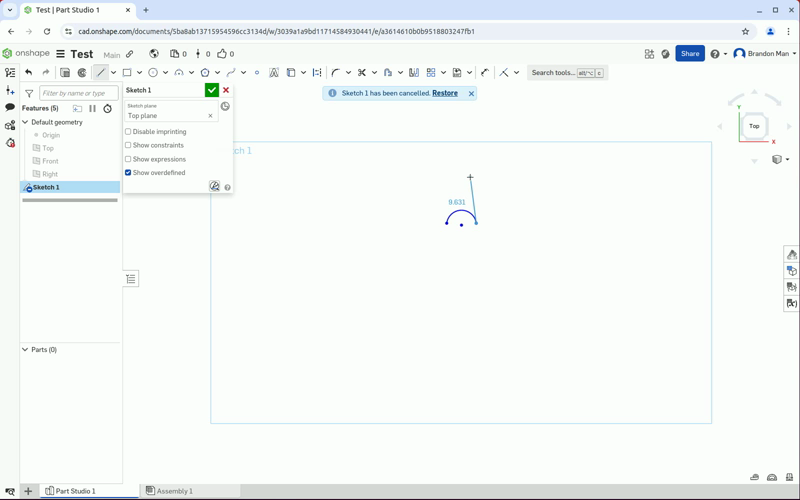
key_up(shift)
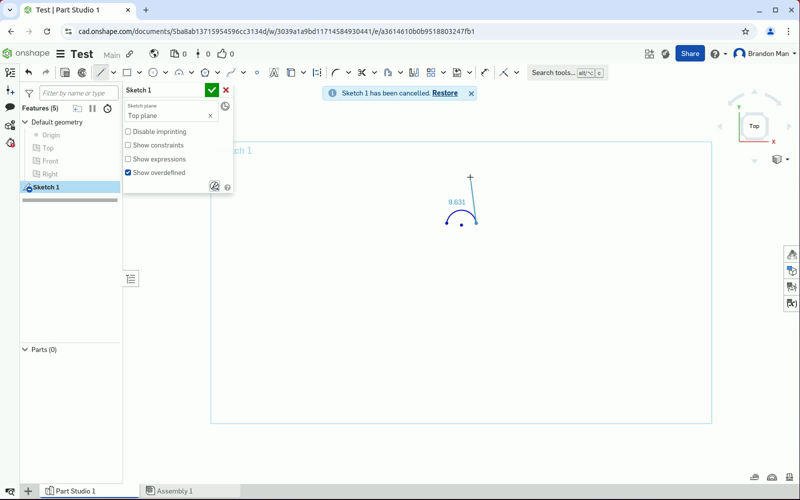
key(esc)
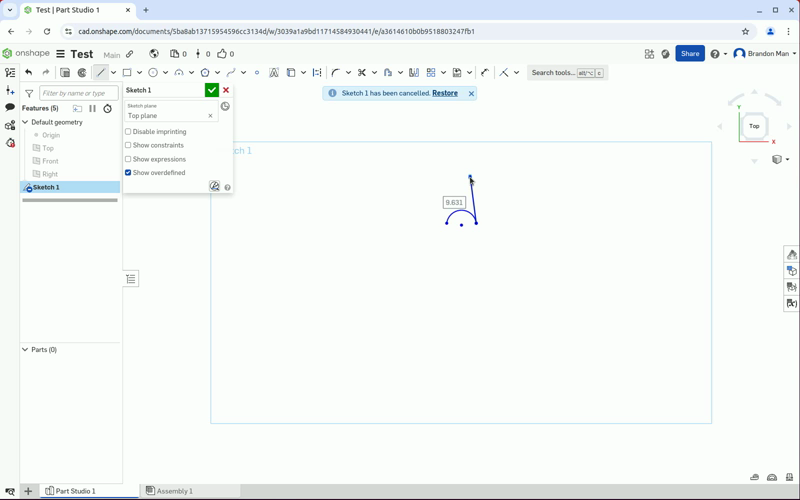
key(a)
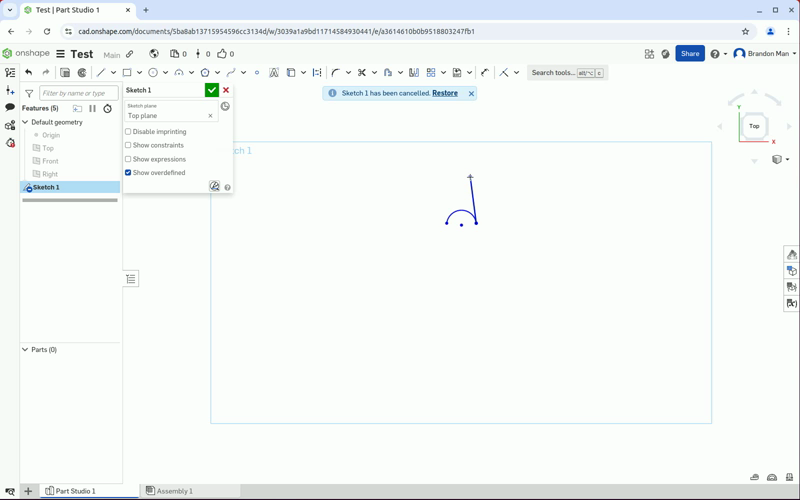
mouse_move(470, 176)
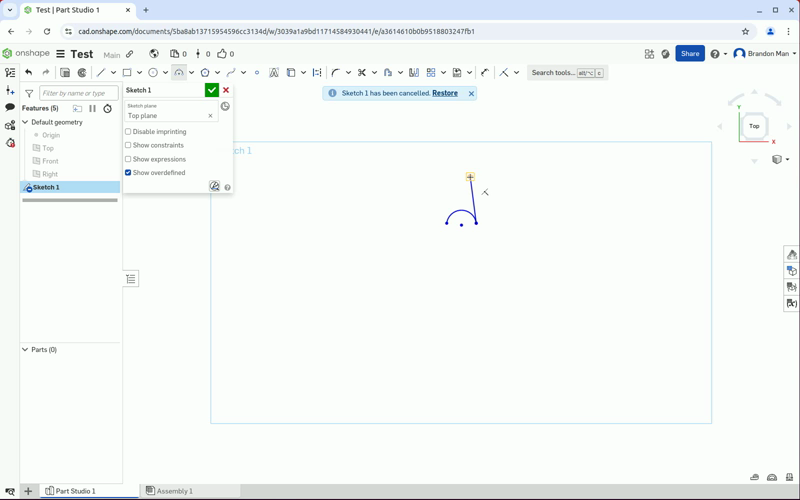
click(470, 176)
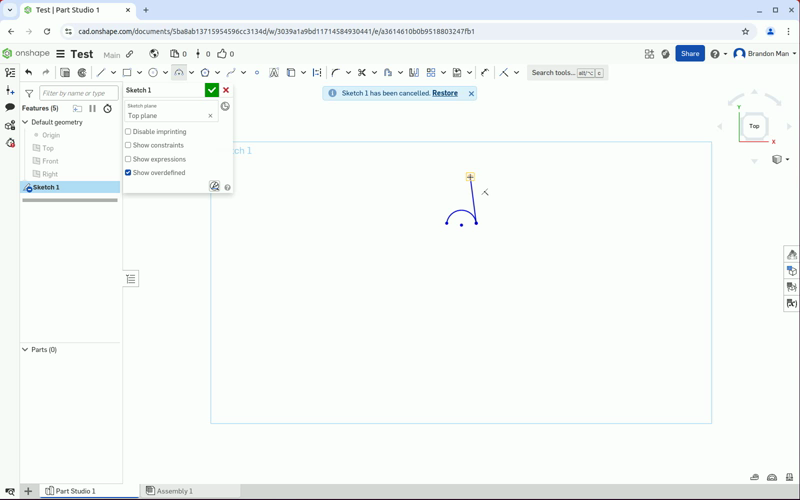
key_down(shift)
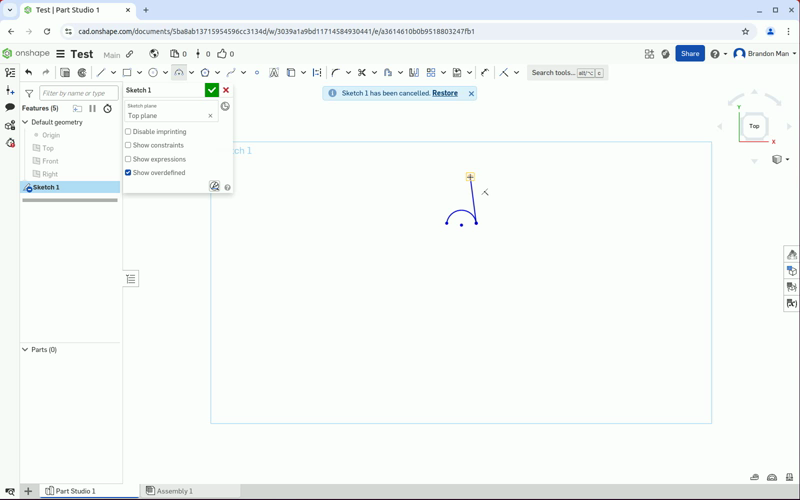
mouse_move(452, 176)
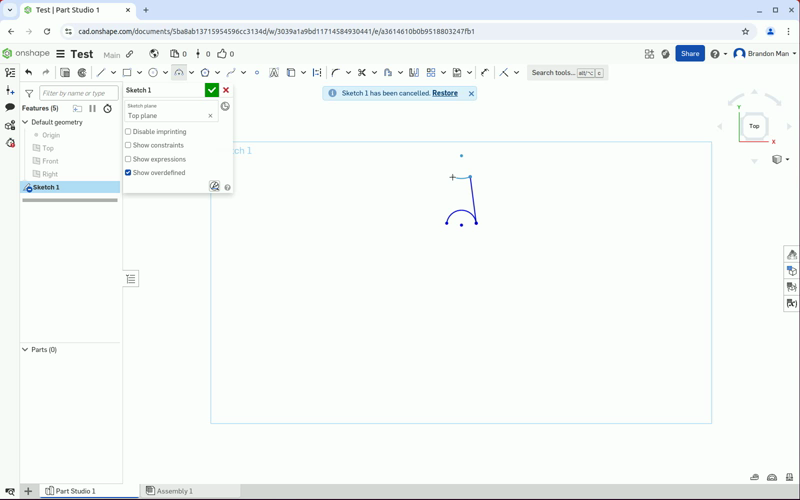
click(452, 176)
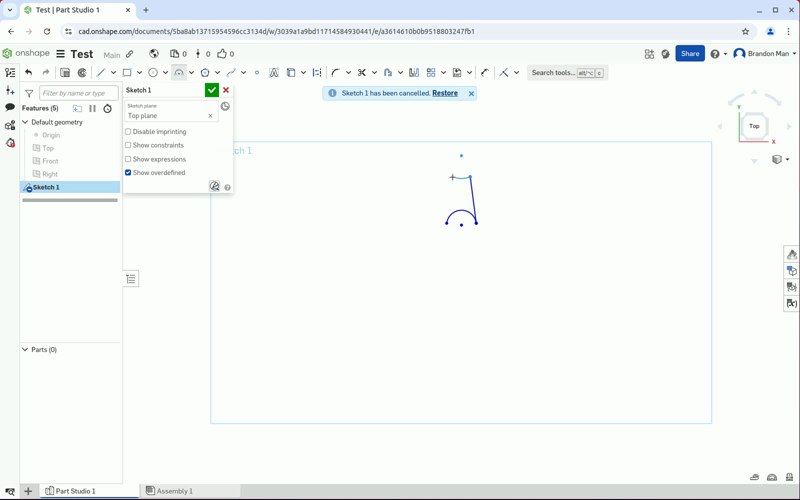
mouse_move(461, 186)
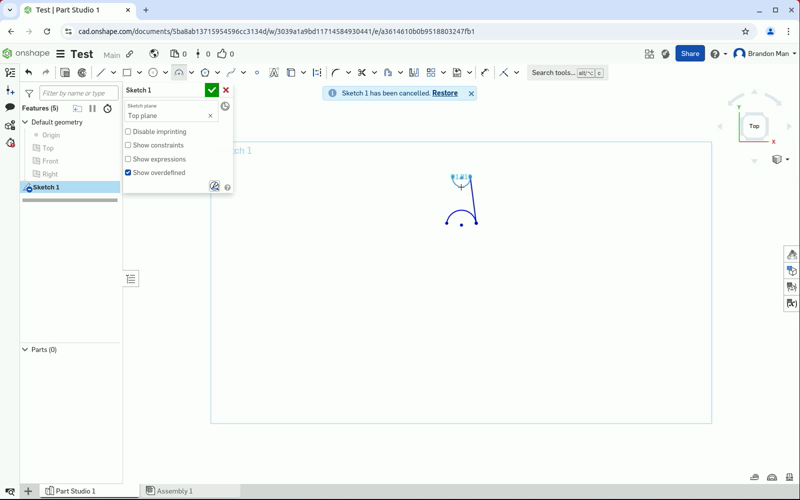
click(461, 186)
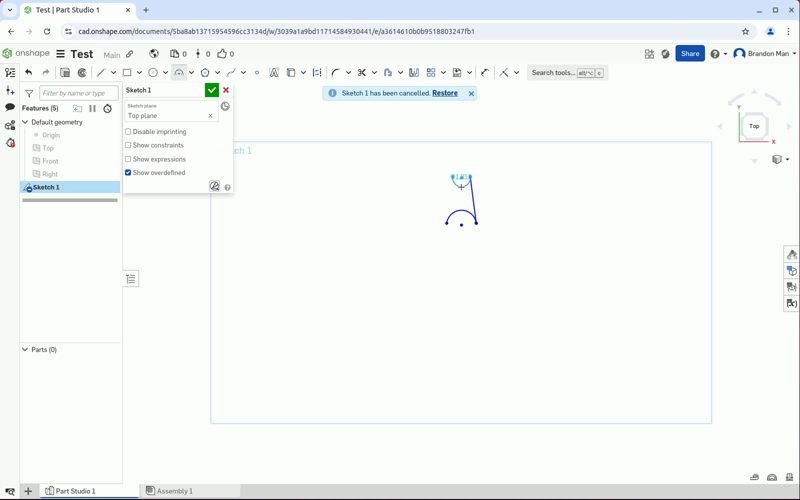
key_up(shift)
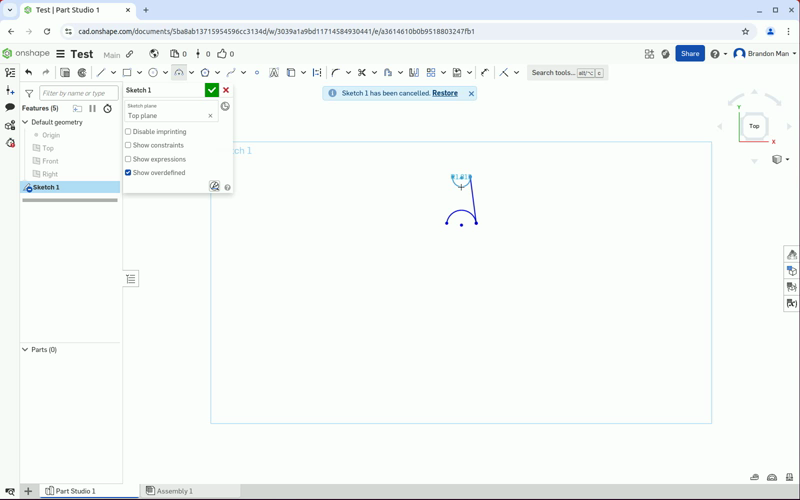
key(esc)
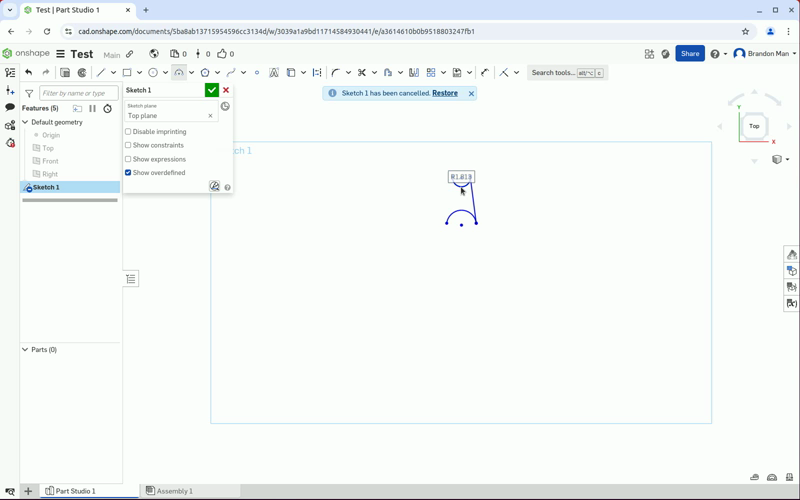
key(l)
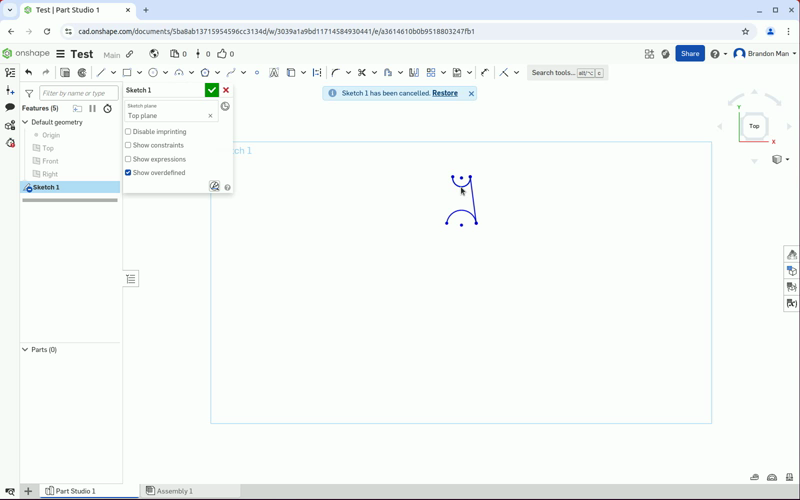
mouse_move(452, 176)
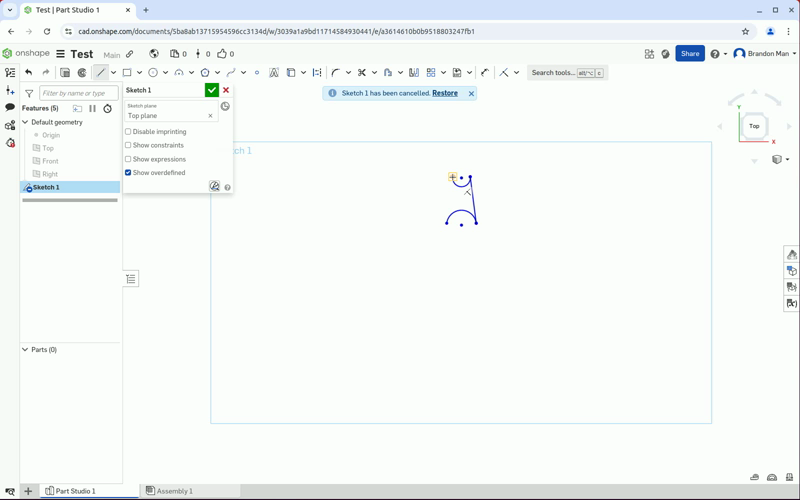
click(452, 176)
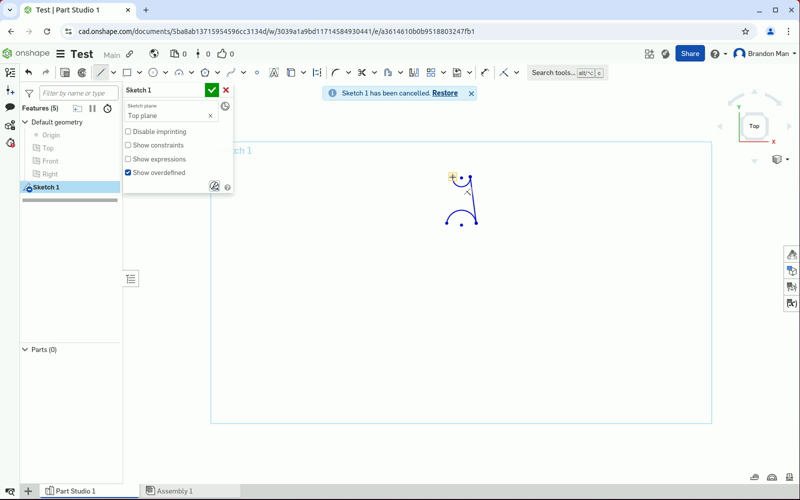
mouse_move(482, 176)
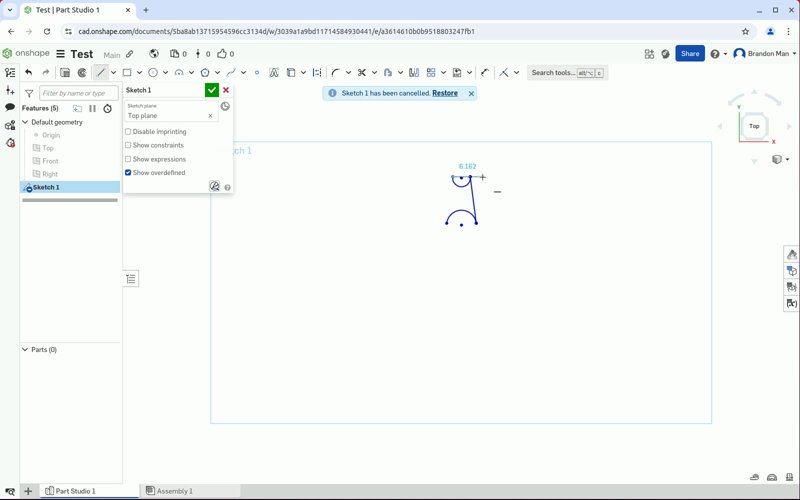
key_down(shift)
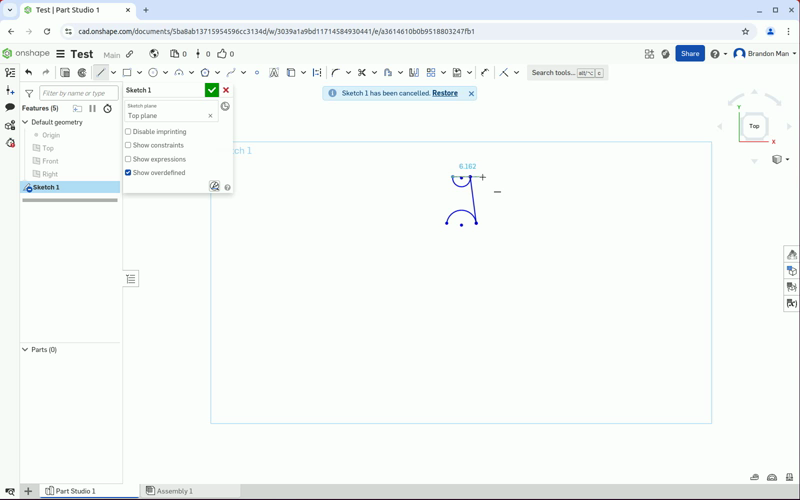
mouse_move(446, 223)
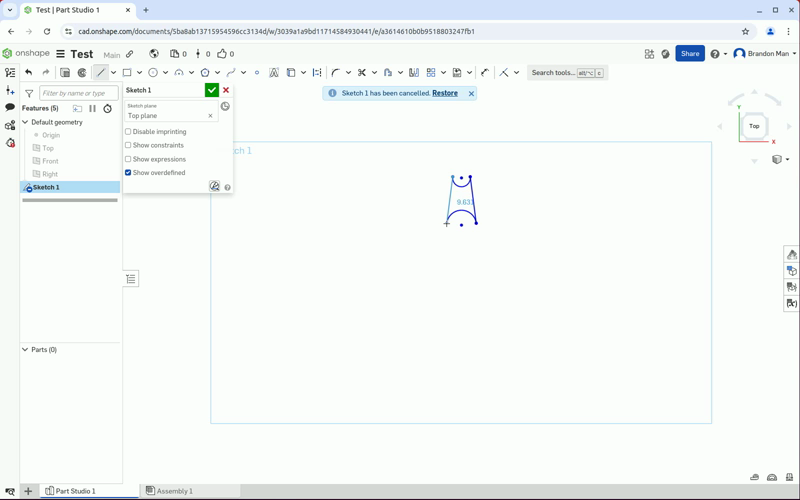
key_up(shift)
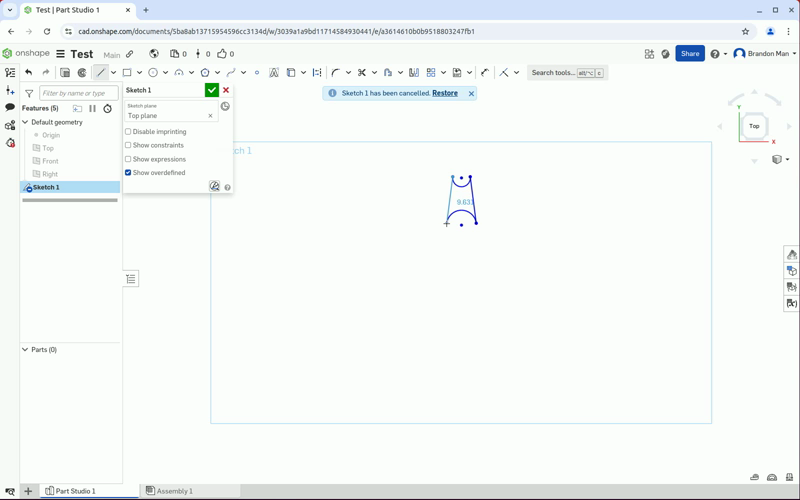
click(446, 223)
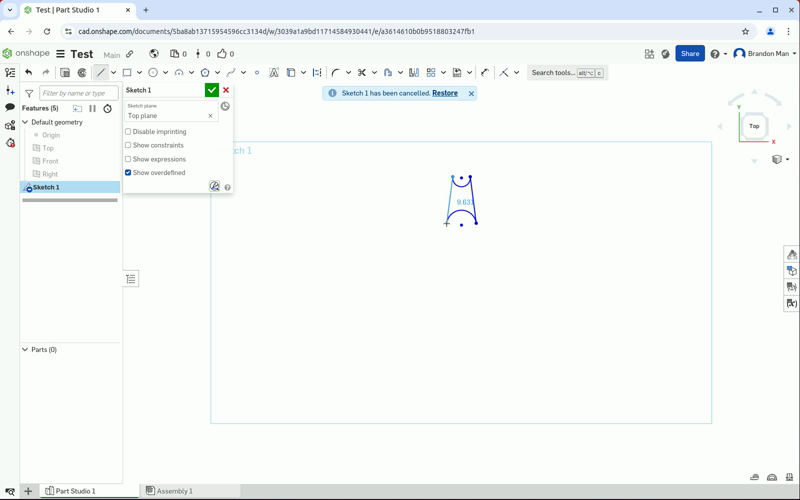
key(esc)
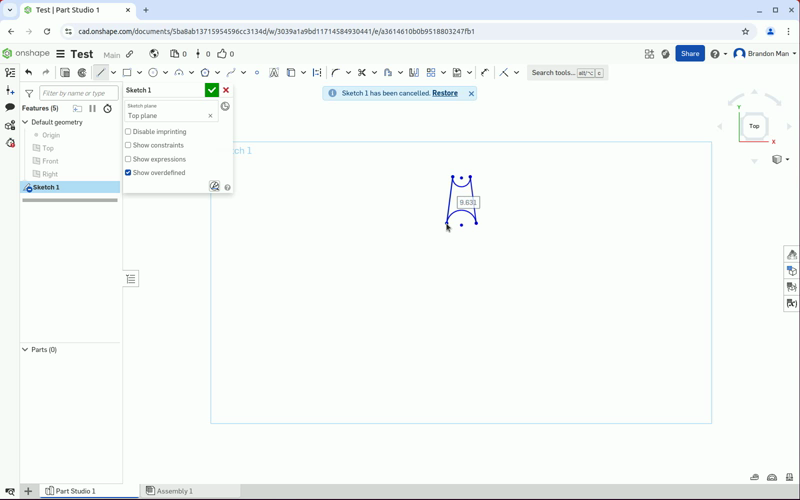
key(c)
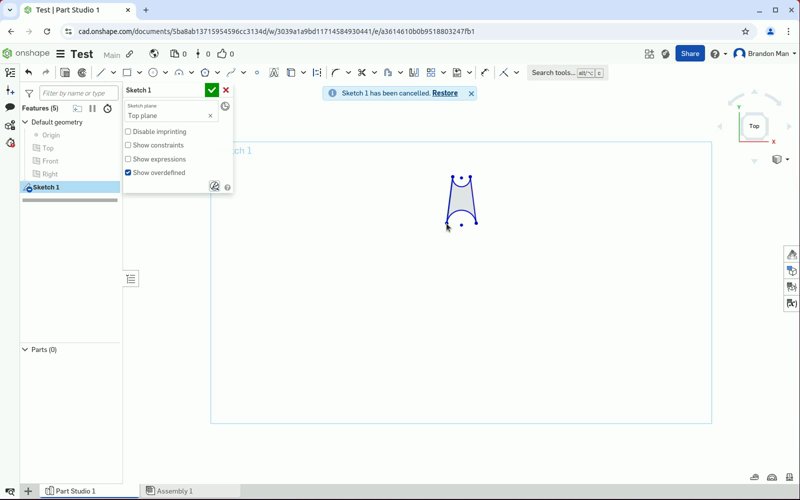
key_down(shift)
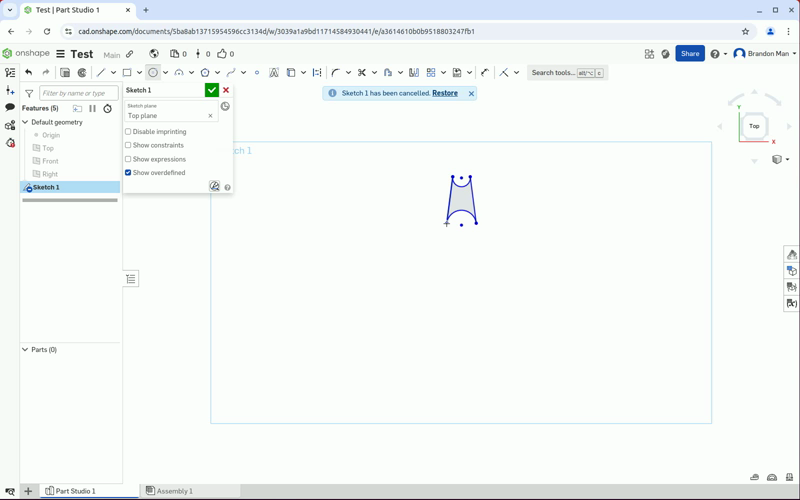
mouse_move(458, 191)
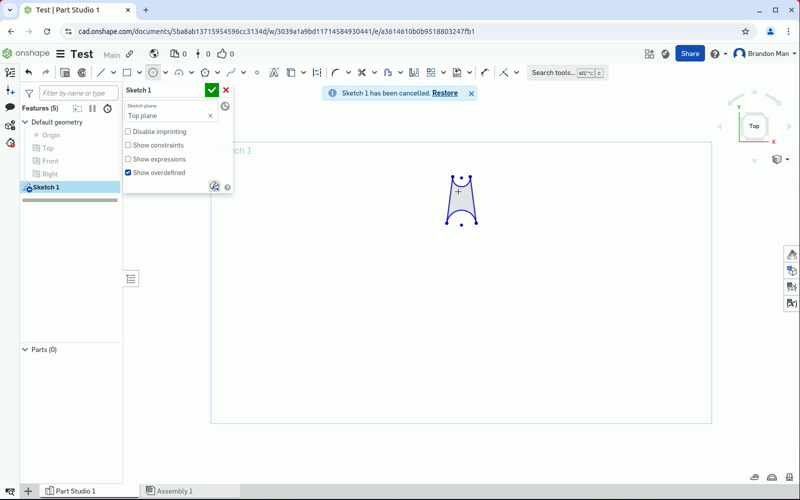
click(458, 191)
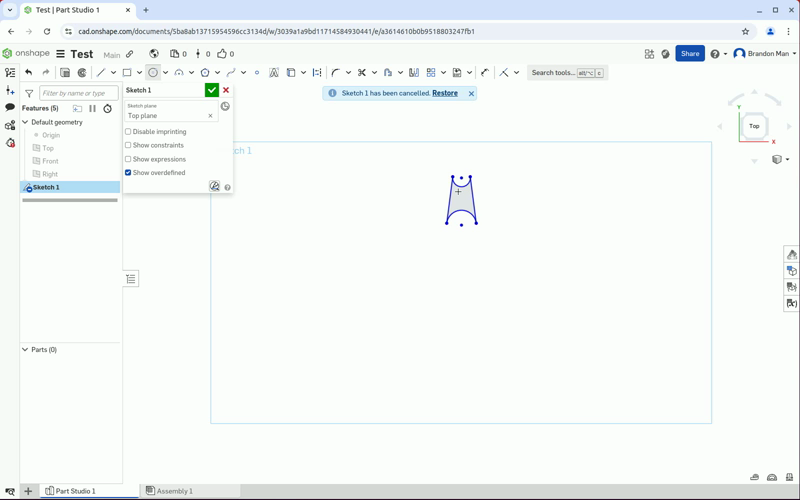
key_up(shift)
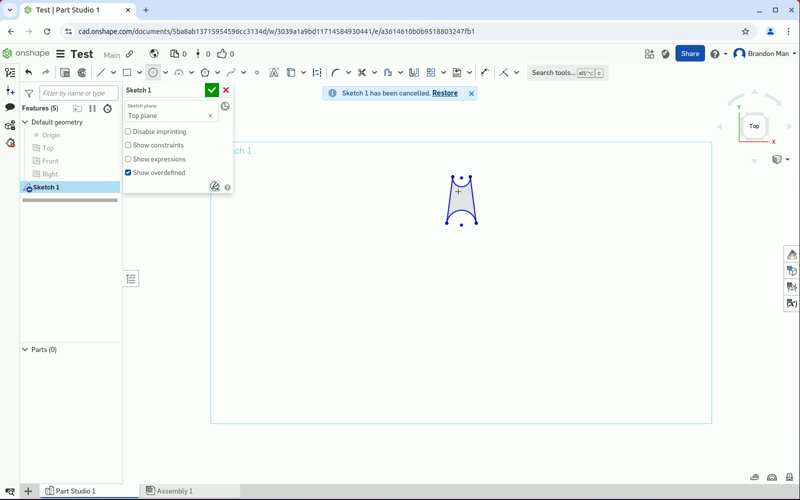
mouse_move(461, 191)
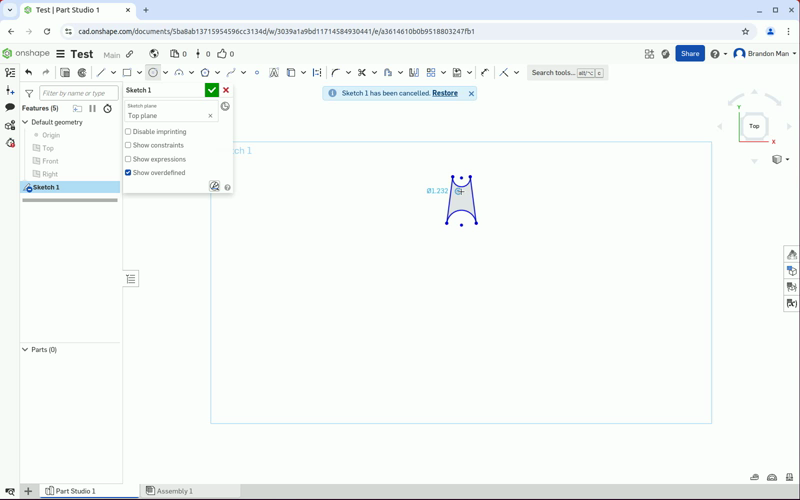
scroll(6)
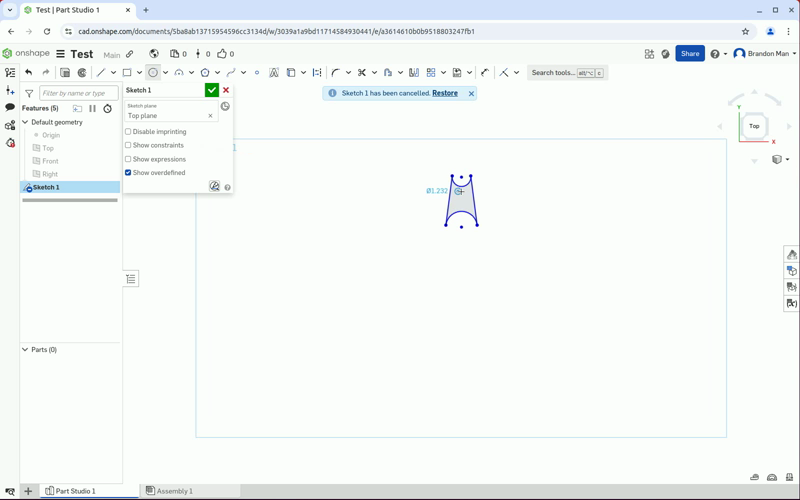
scroll(6)
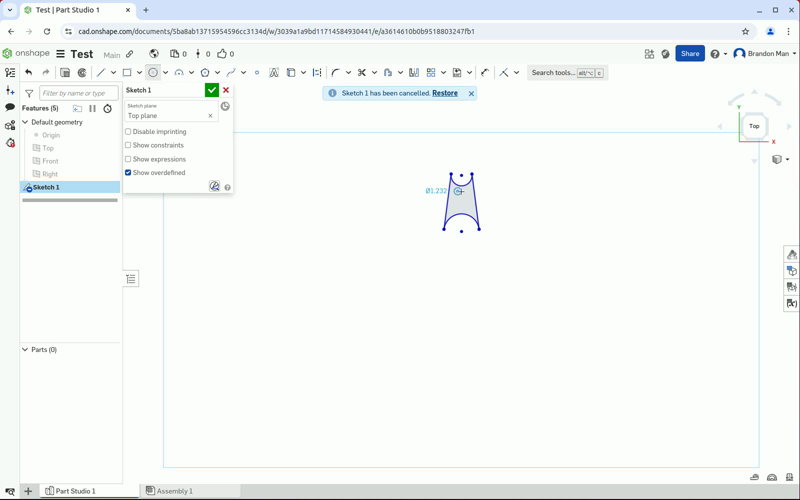
scroll(6)
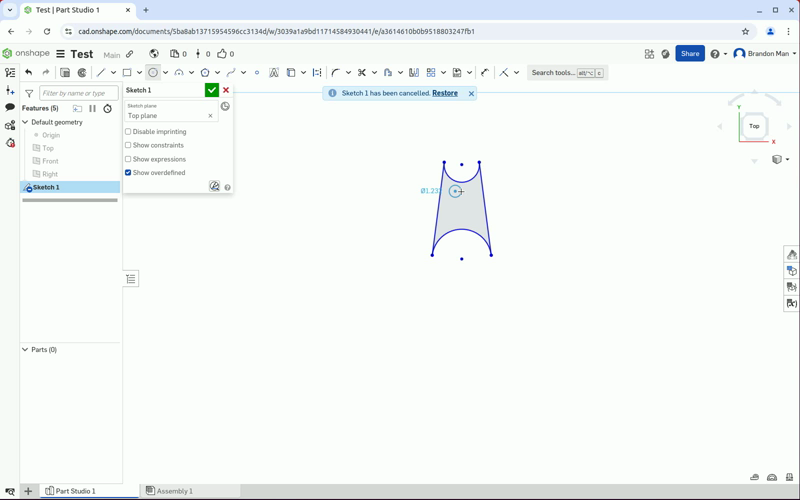
scroll(6)
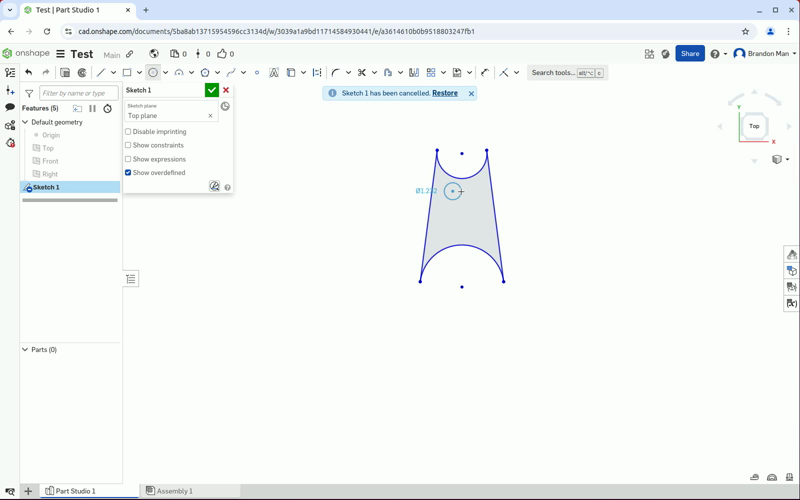
scroll(6)
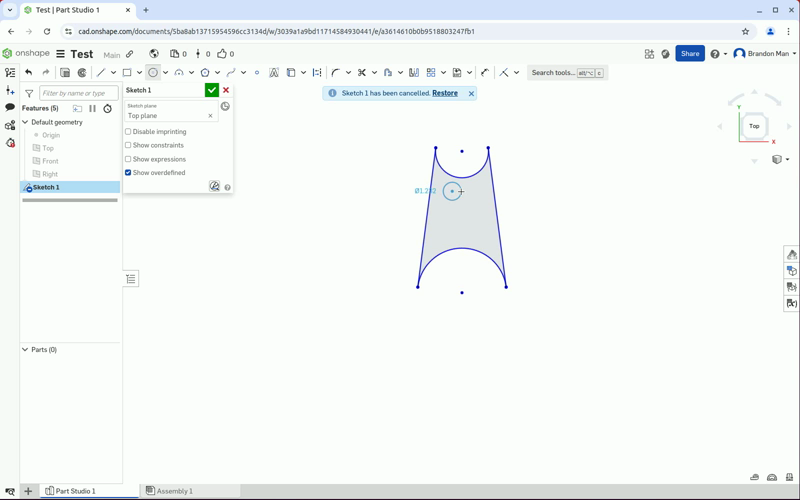
scroll(6)
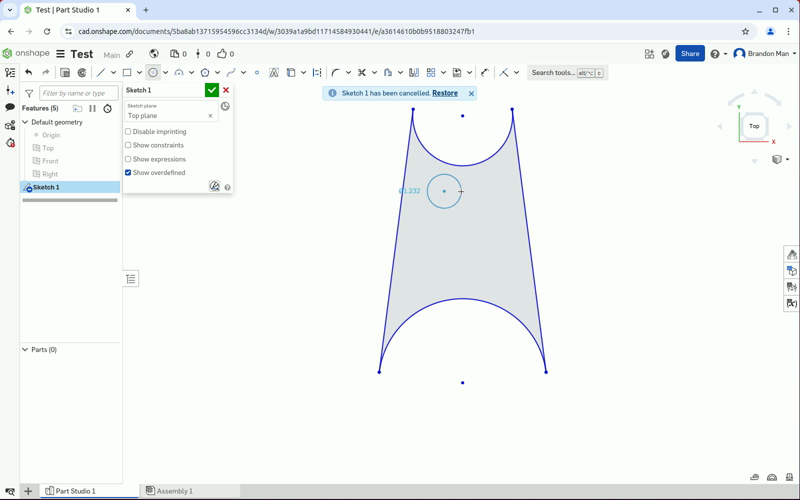
scroll(6)
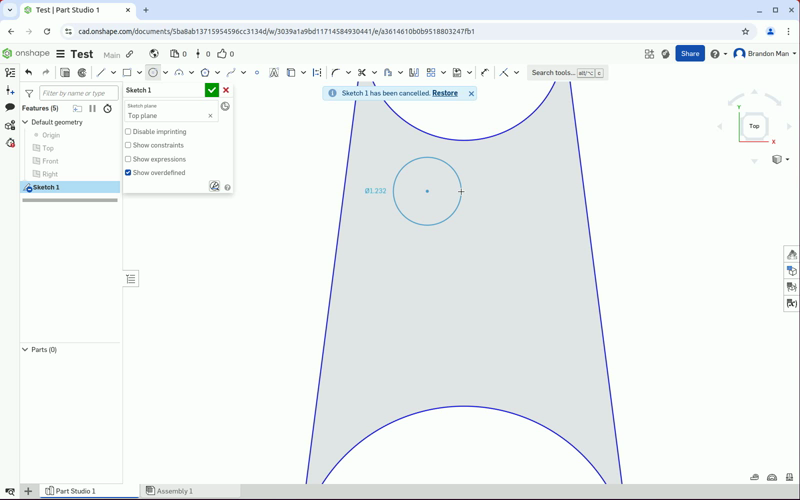
click(461, 191)
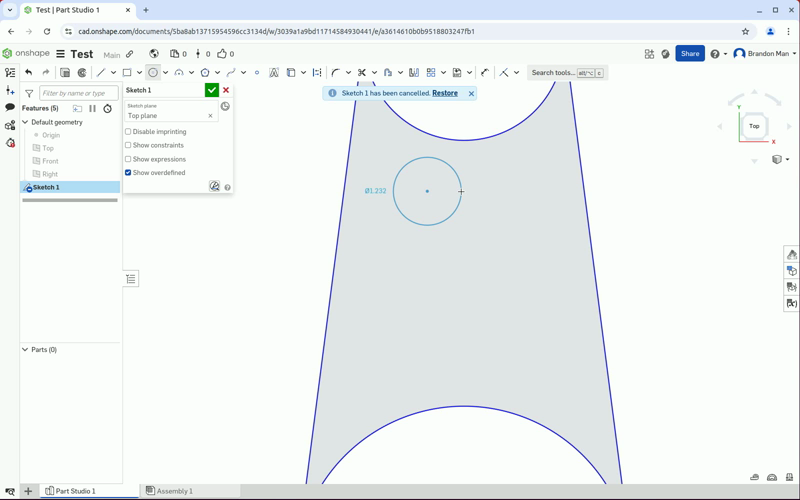
scroll(-6)
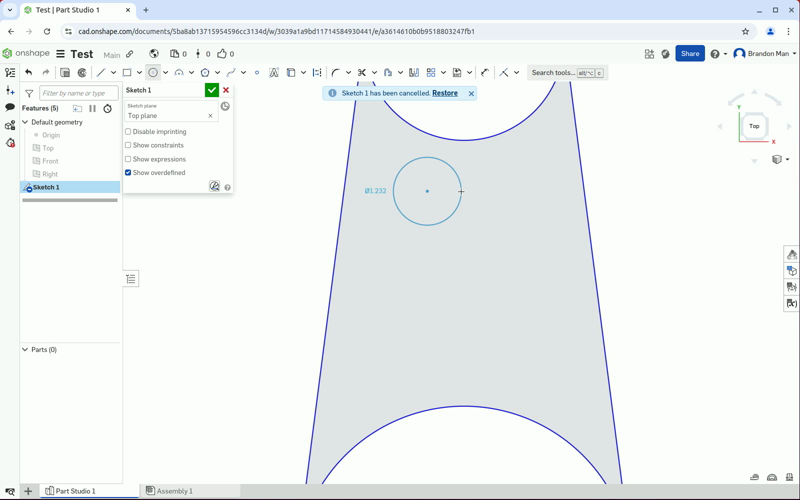
scroll(-6)
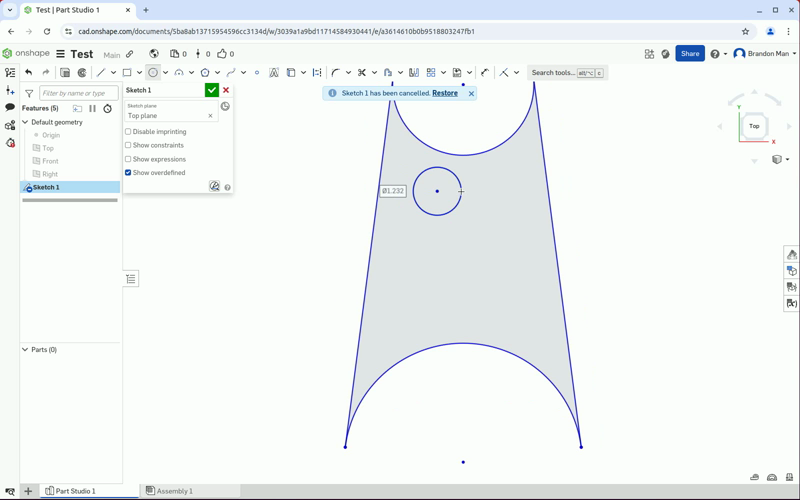
scroll(-6)
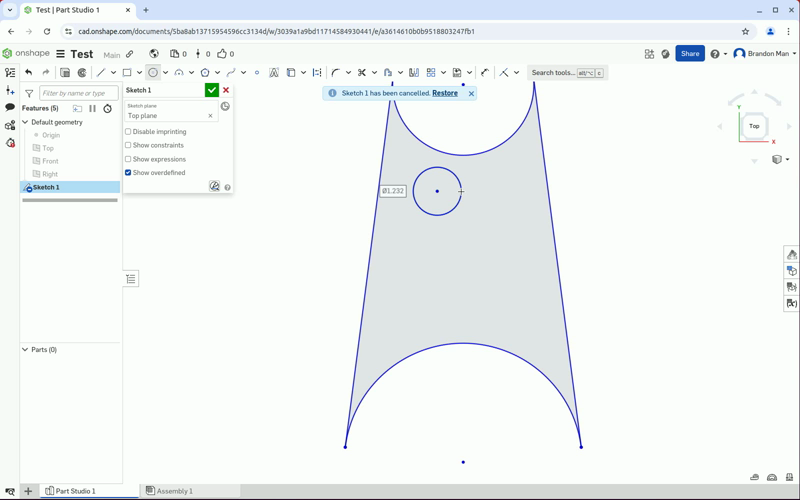
scroll(-6)
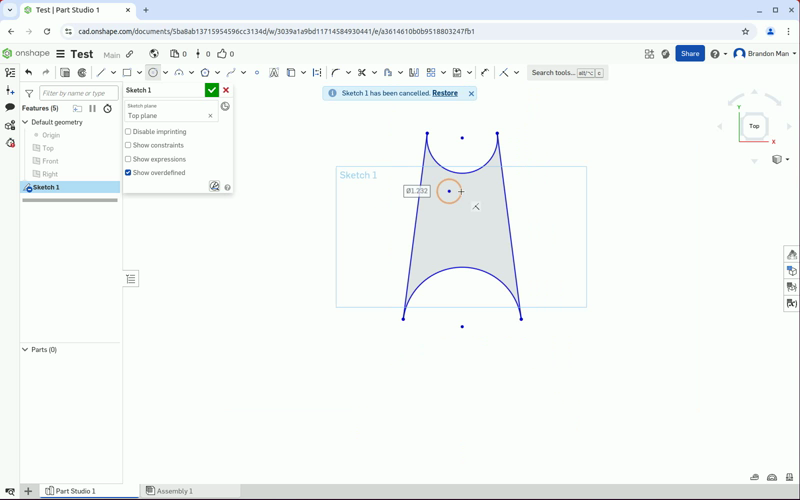
scroll(-6)
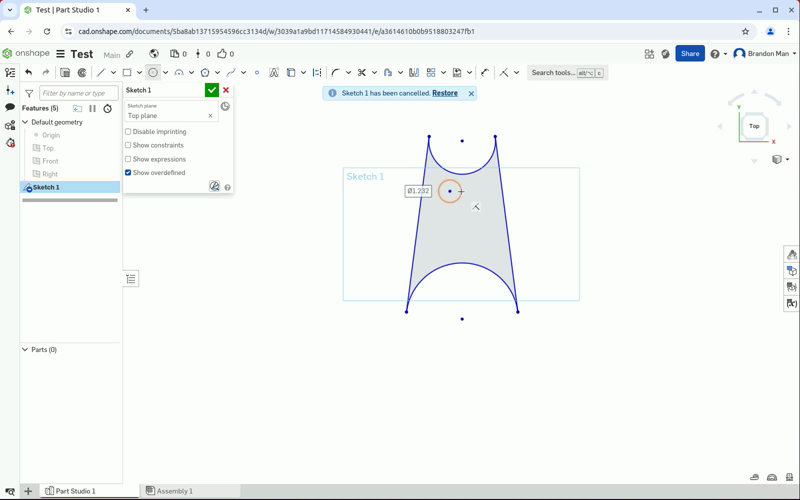
scroll(-6)
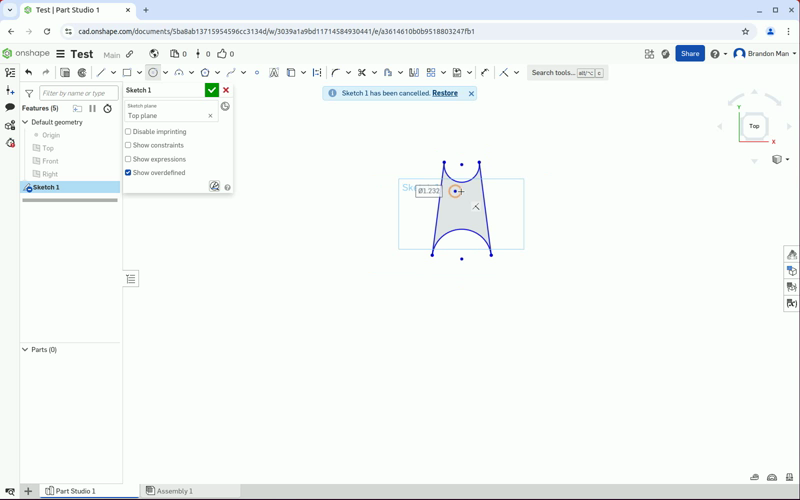
scroll(-6)
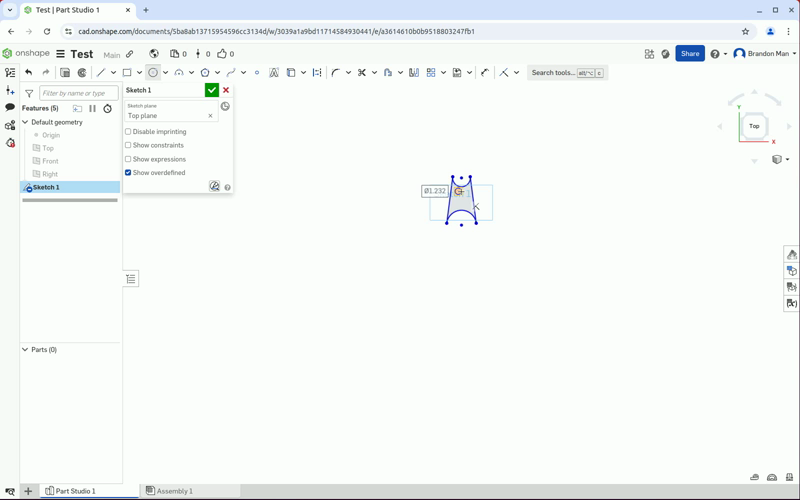
key(esc)
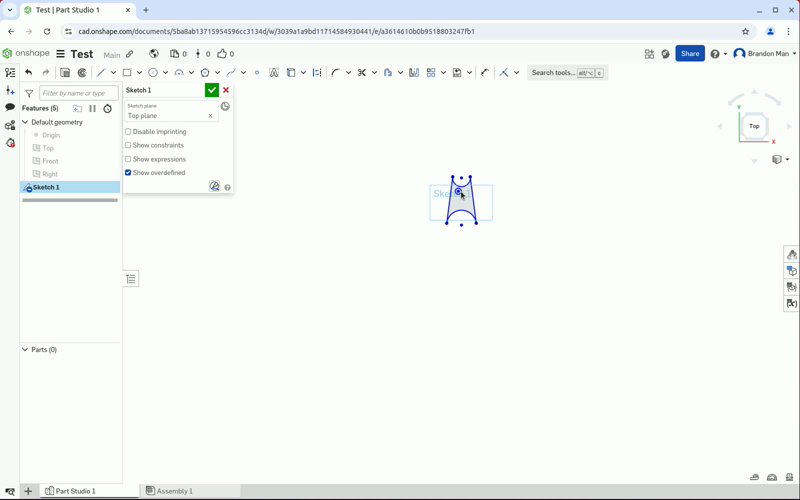
mouse_move(461, 195)
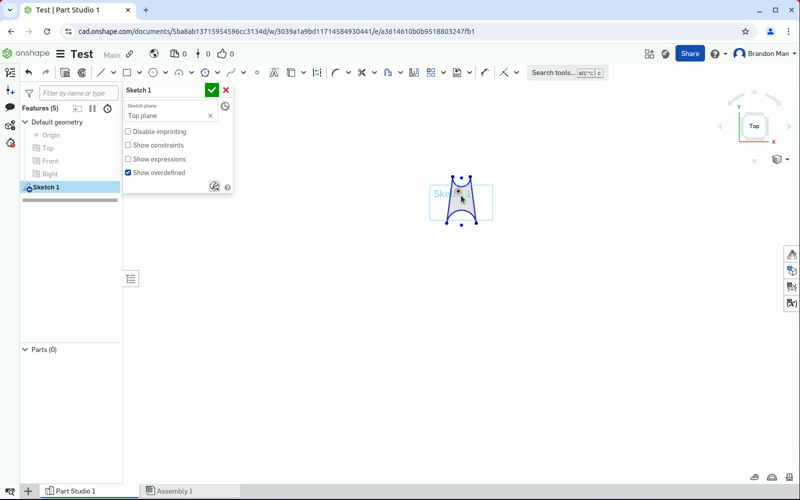
scroll(6)
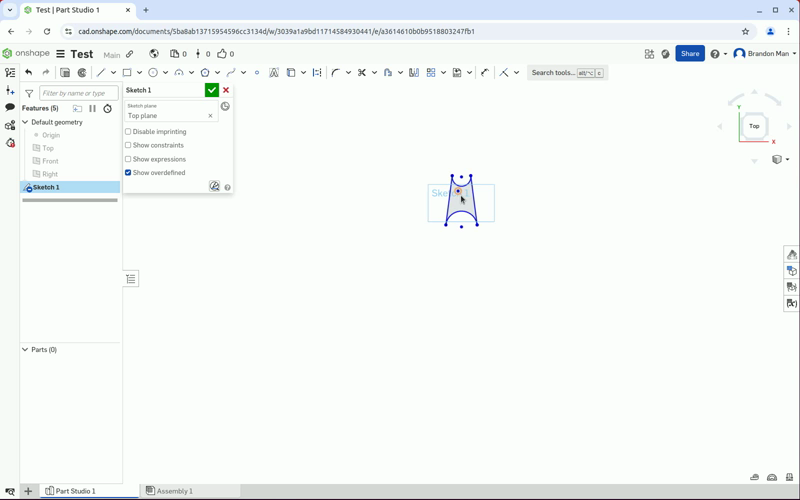
scroll(6)
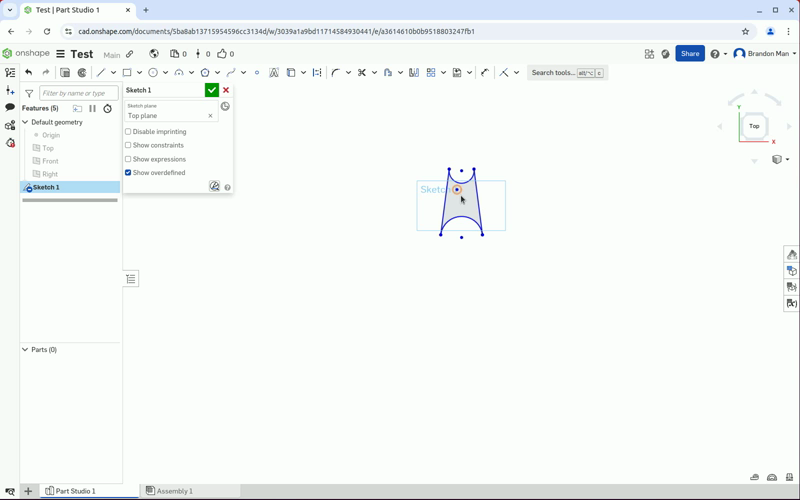
scroll(6)
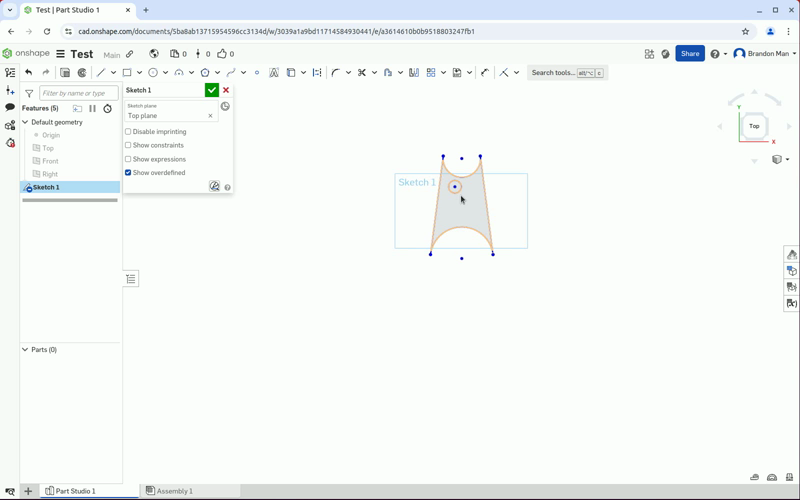
scroll(6)
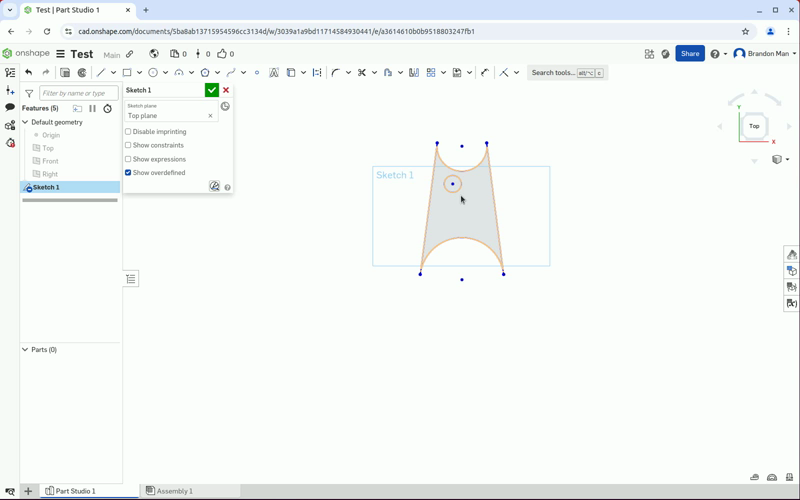
scroll(6)
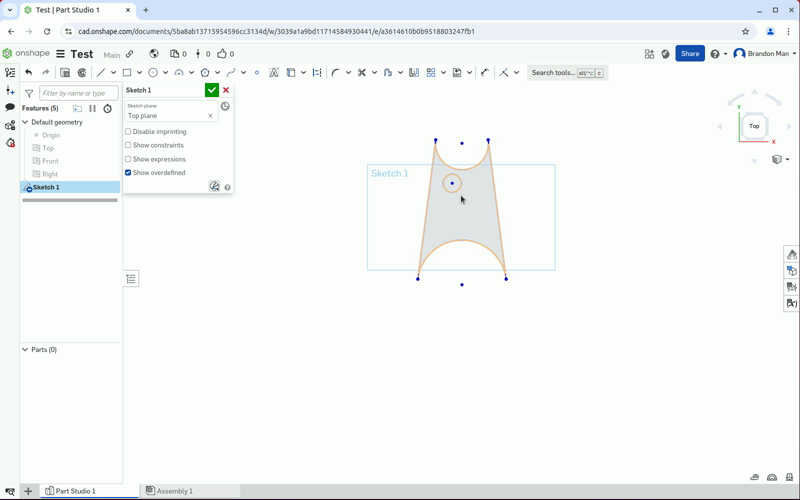
scroll(6)
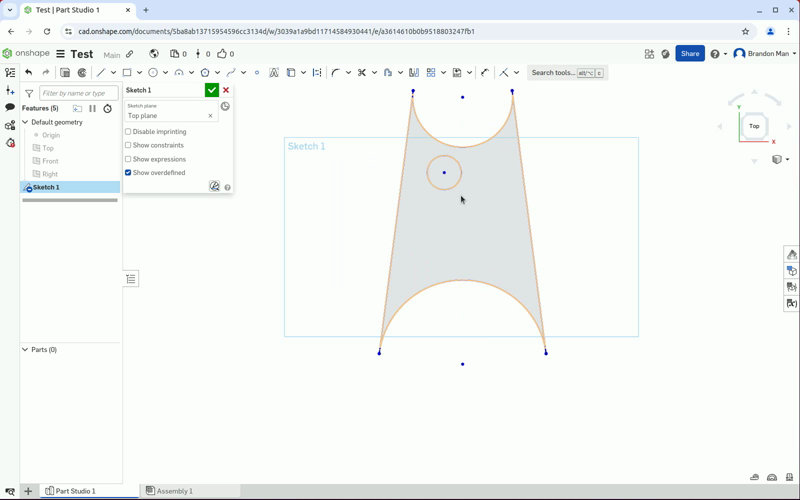
scroll(6)
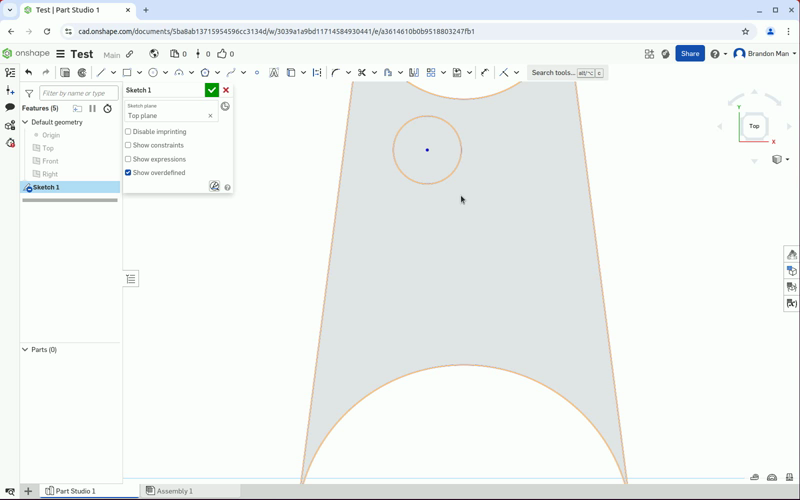
click(461, 195)
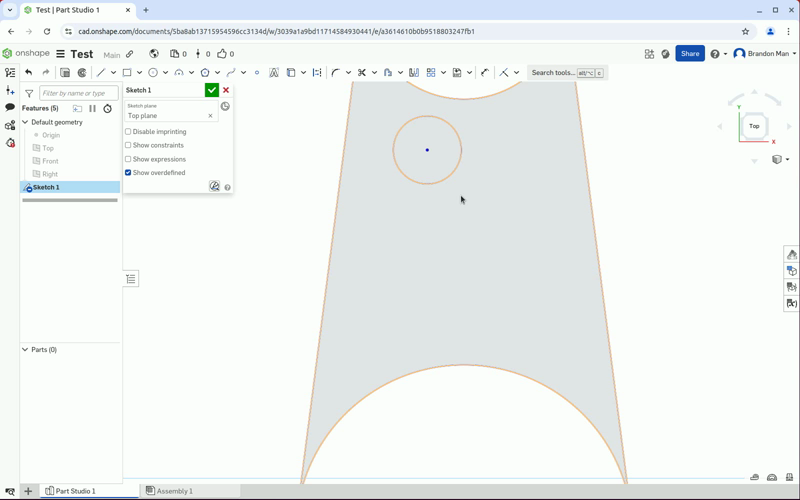
scroll(-6)
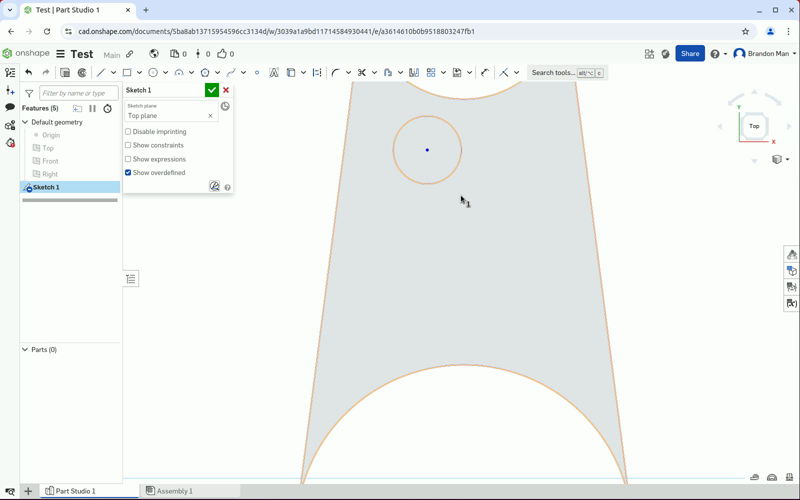
scroll(-6)
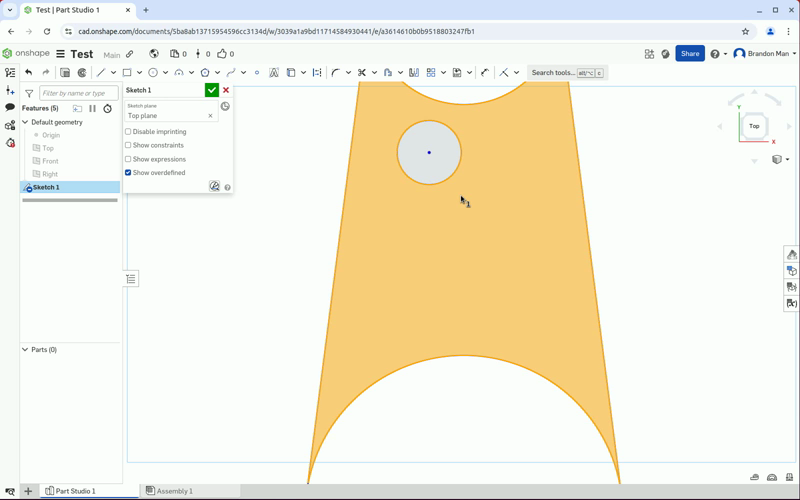
scroll(-6)
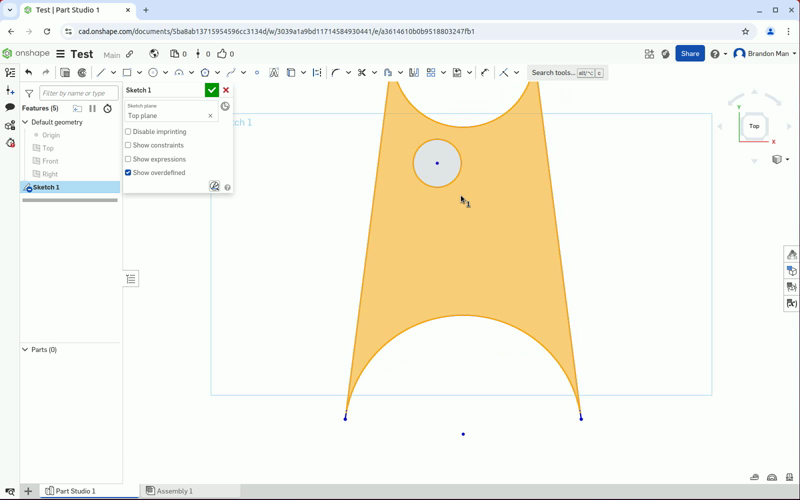
scroll(-6)
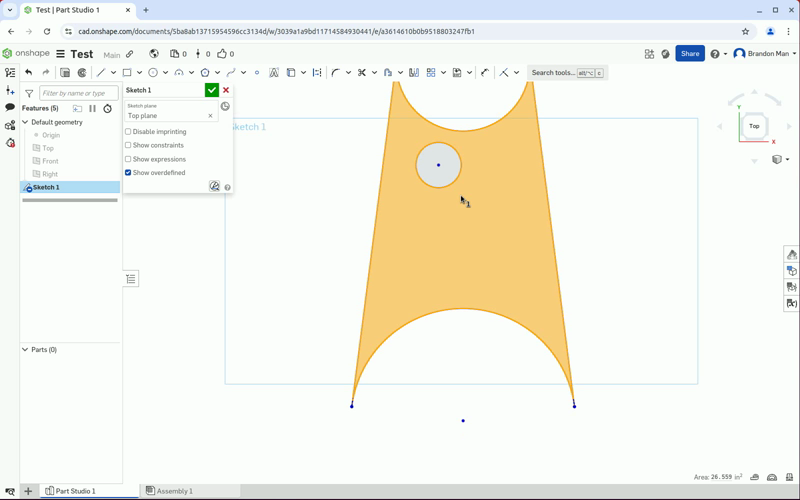
scroll(-6)
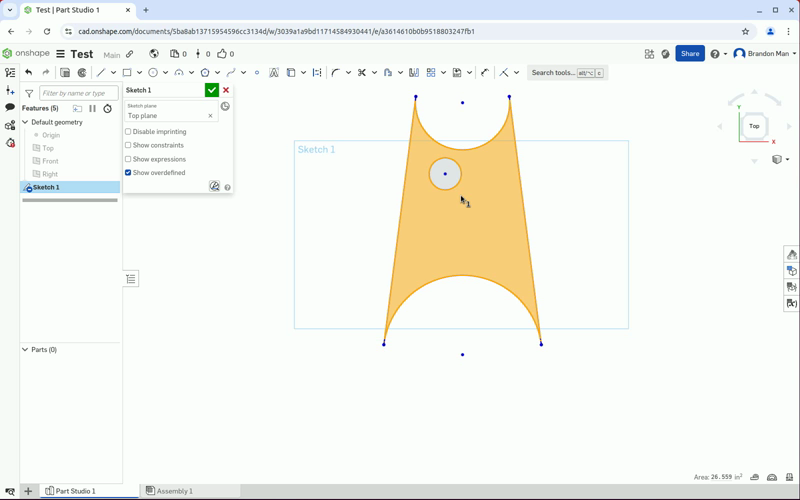
scroll(-6)
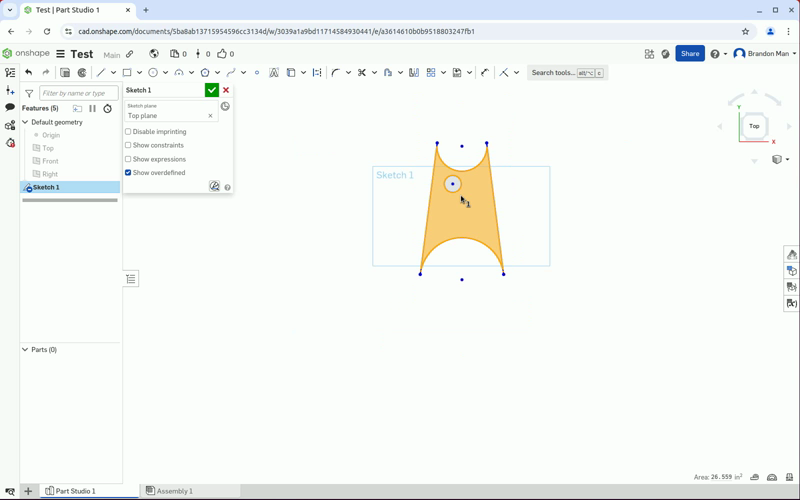
scroll(-6)
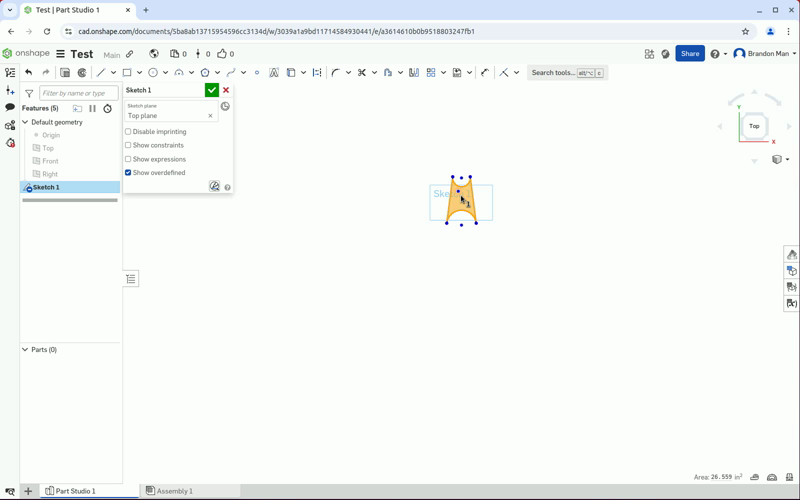
mouse_move(73, 352)
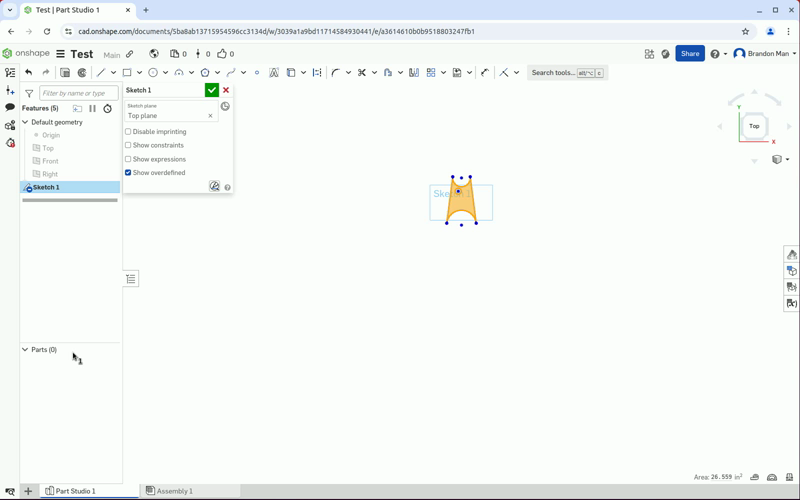
key(shift+y)
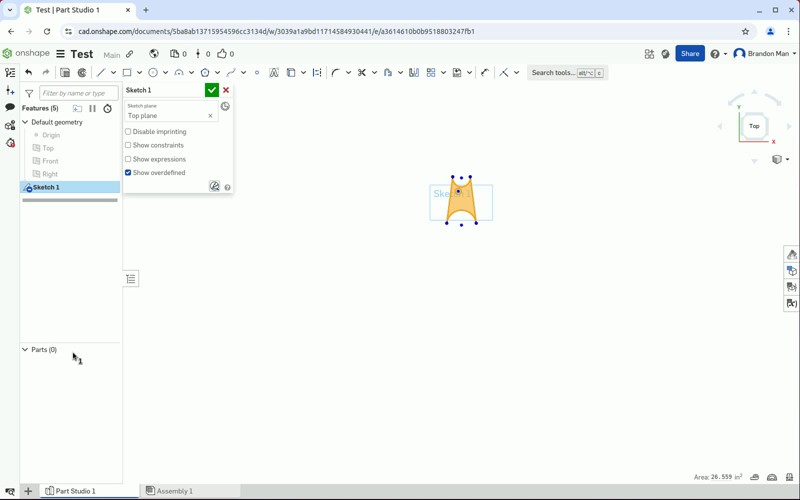
key(shift+e)
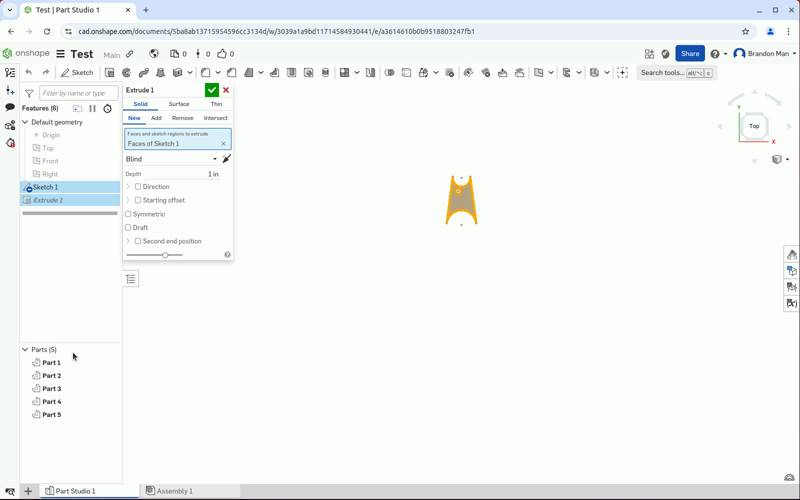
mouse_move(143, 106)
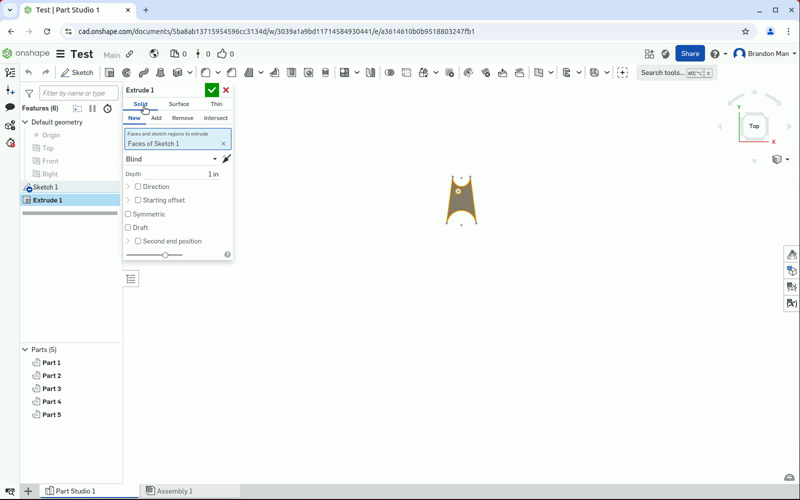
click(143, 106)
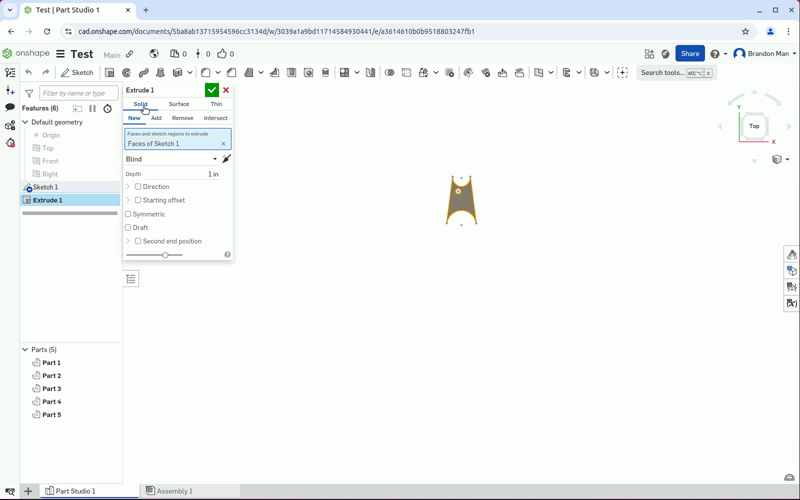
mouse_move(137, 120)
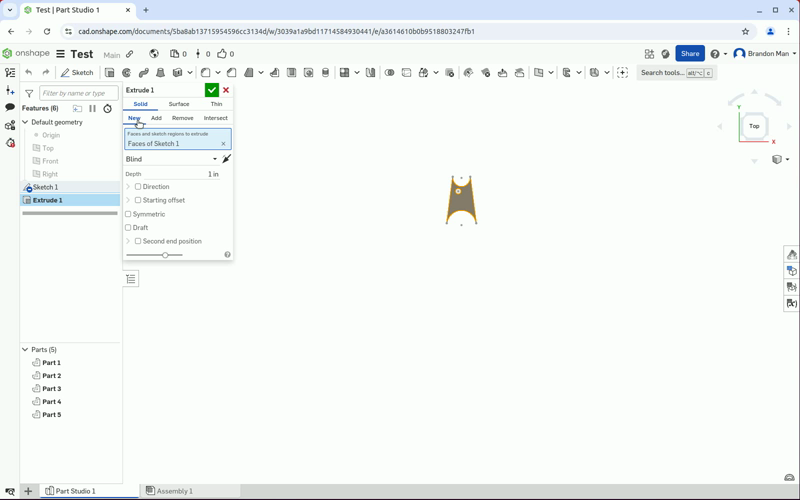
click(137, 120)
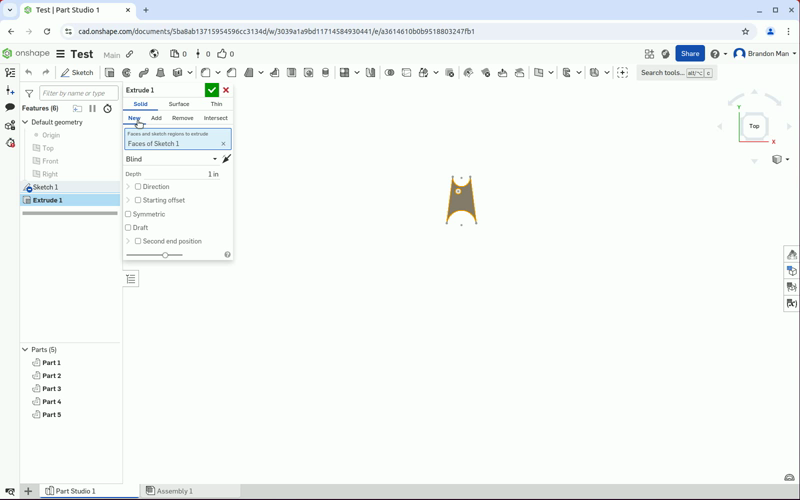
key(tab, 4)
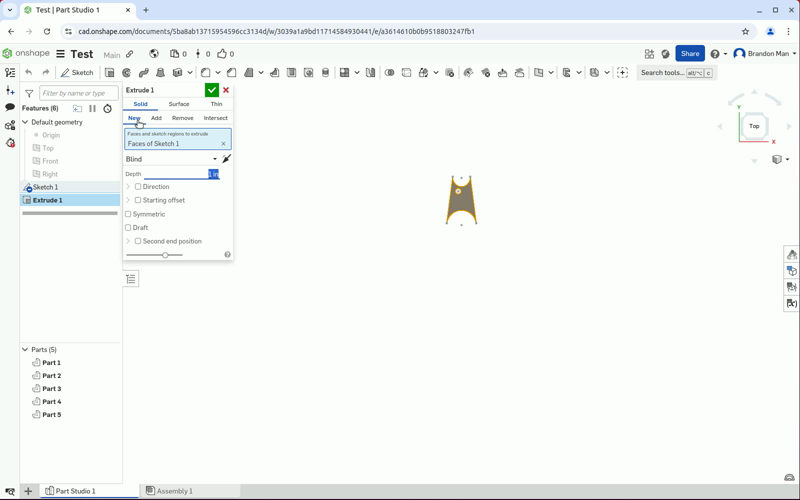
text(0.481)
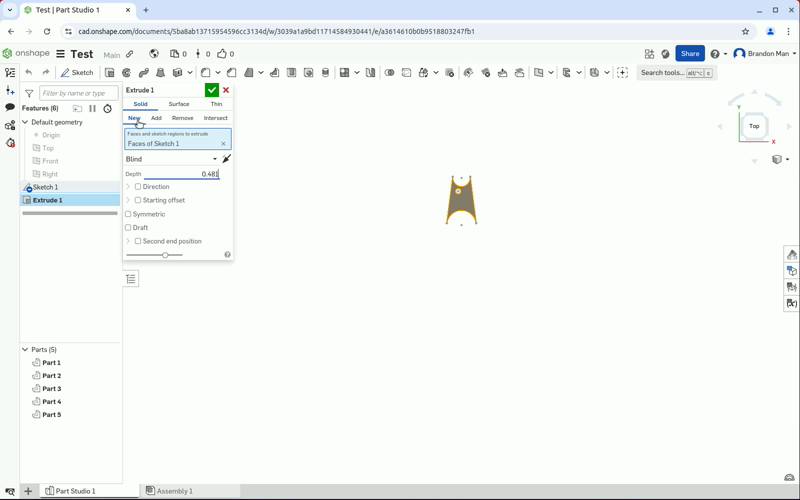
key(enter)
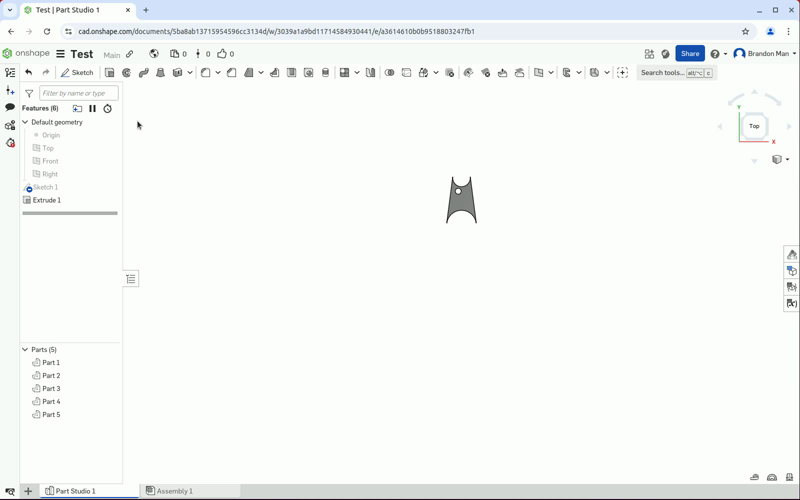
key(shift+h)
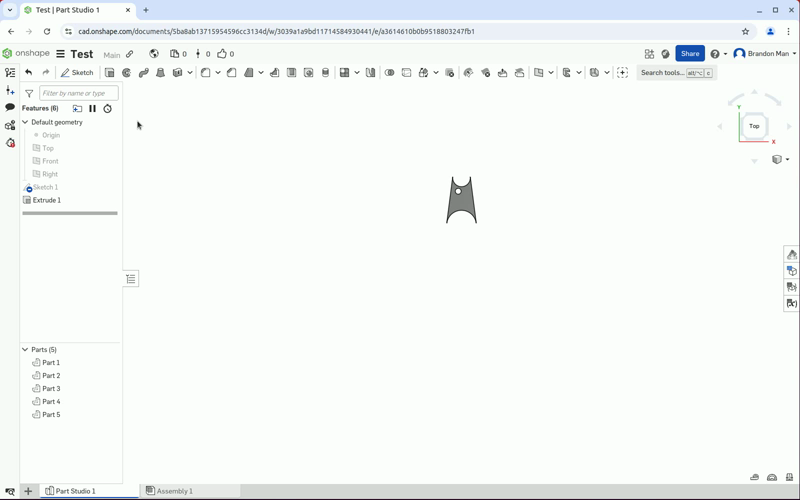
key(shift+h)
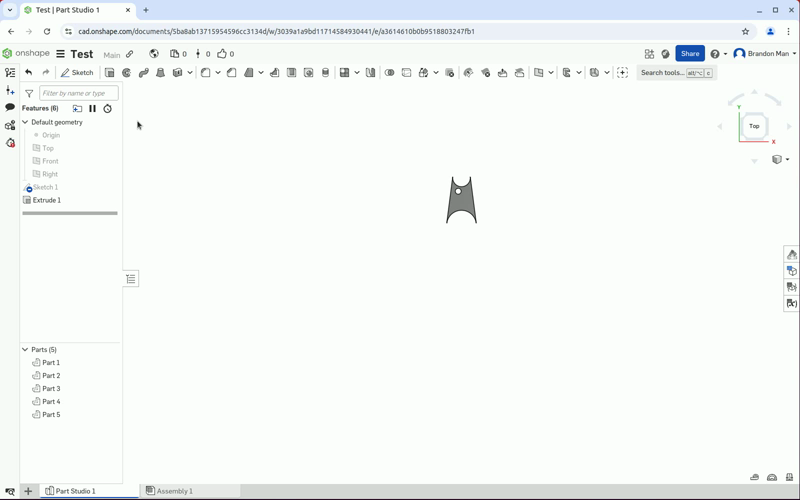
mouse_move(73, 189)
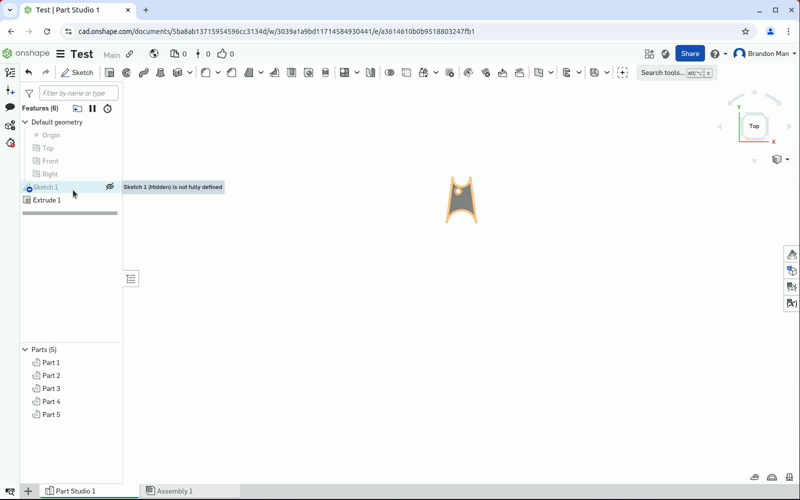
click(73, 189)
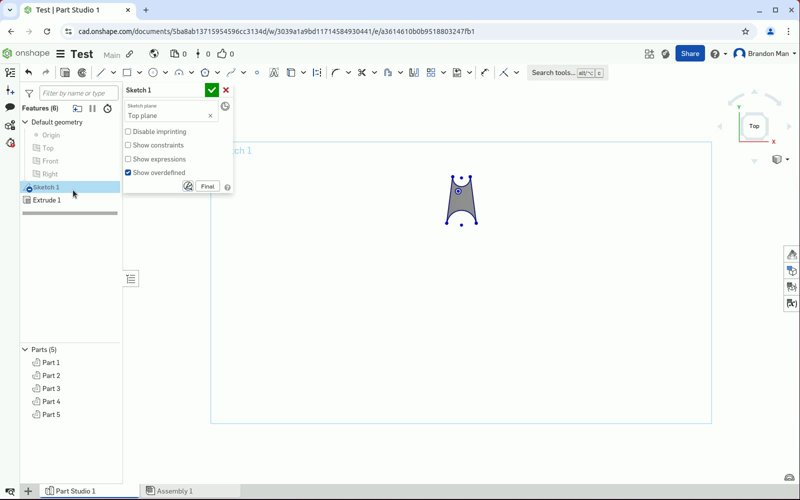
mouse_move(229, 92)
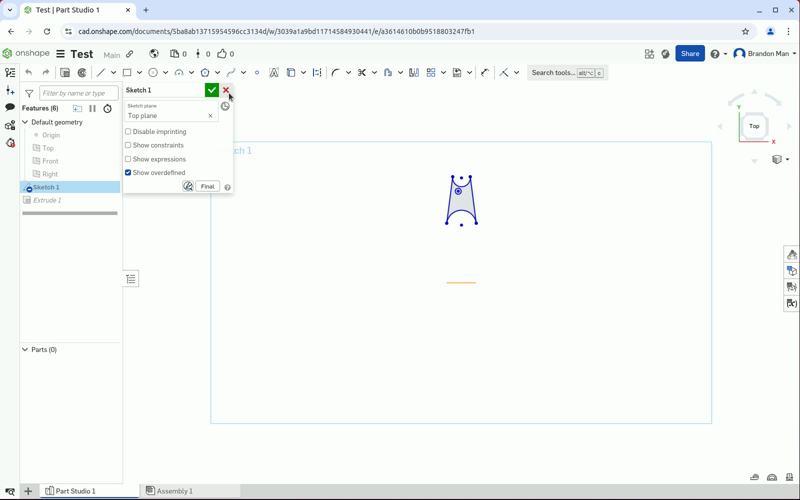
click(229, 92)
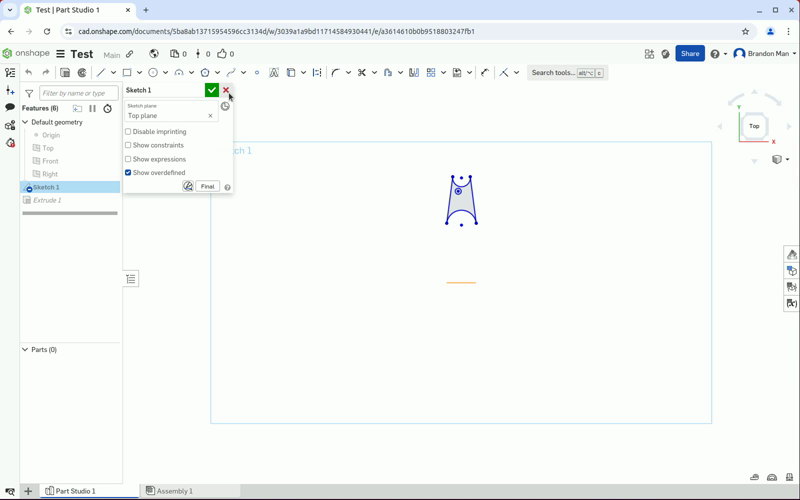
key(shift+s)
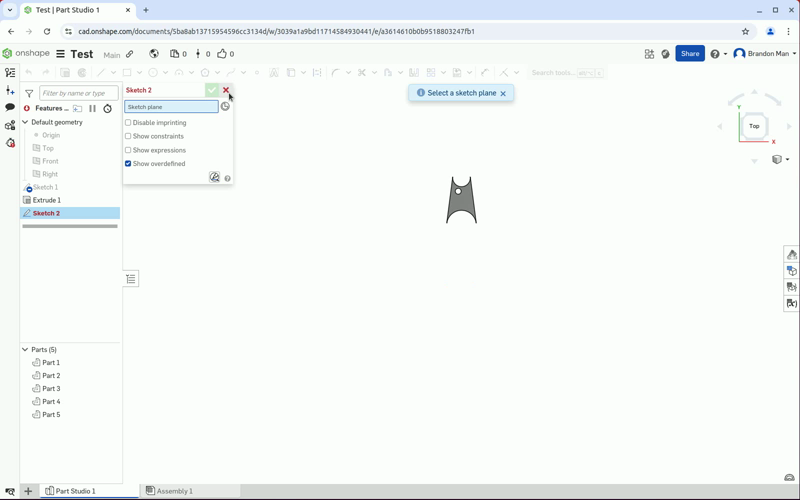
mouse_move(73, 150)
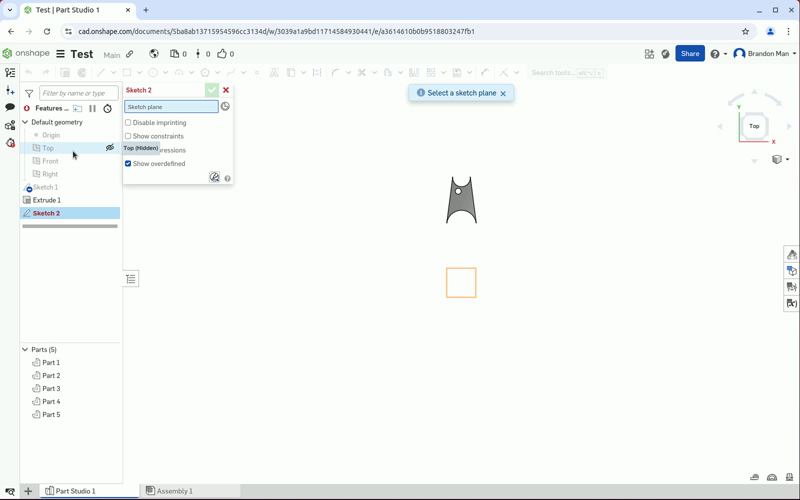
click(73, 150)
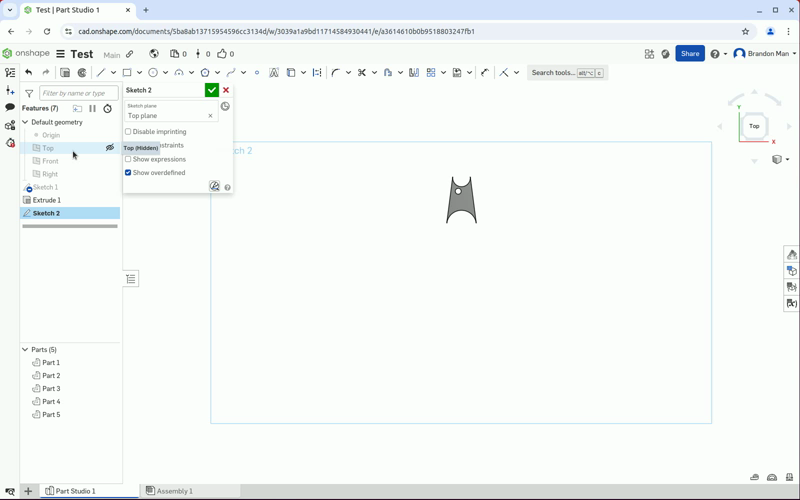
mouse_move(73, 352)
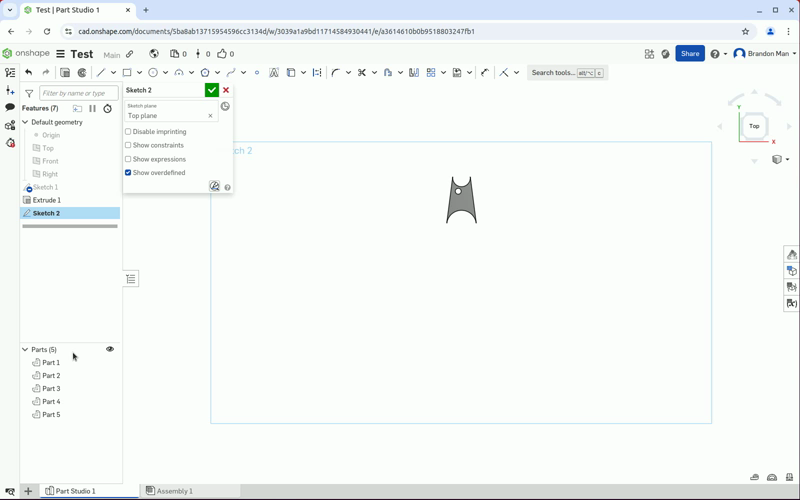
key(y)
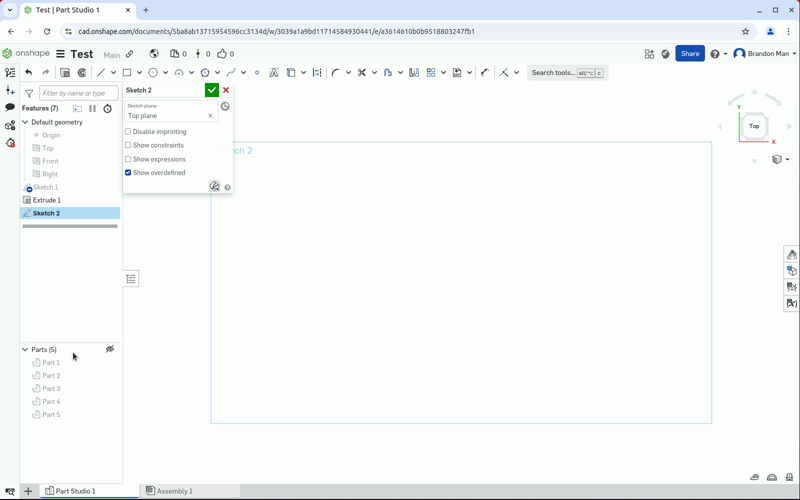
key(c)
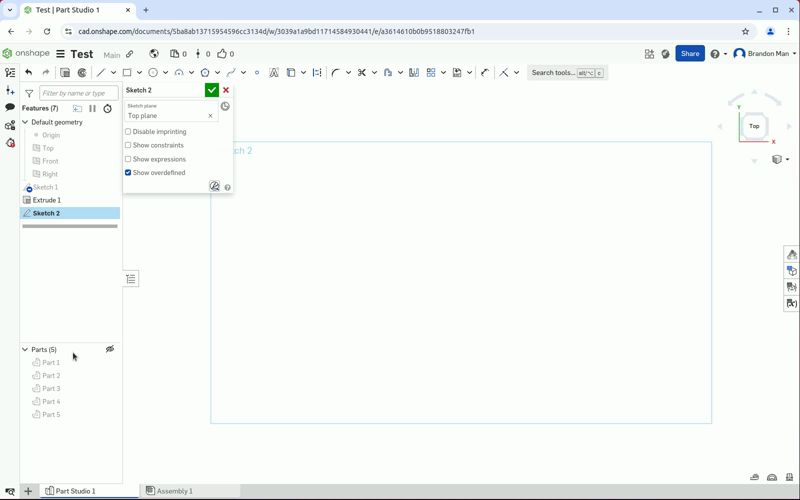
key_down(shift)
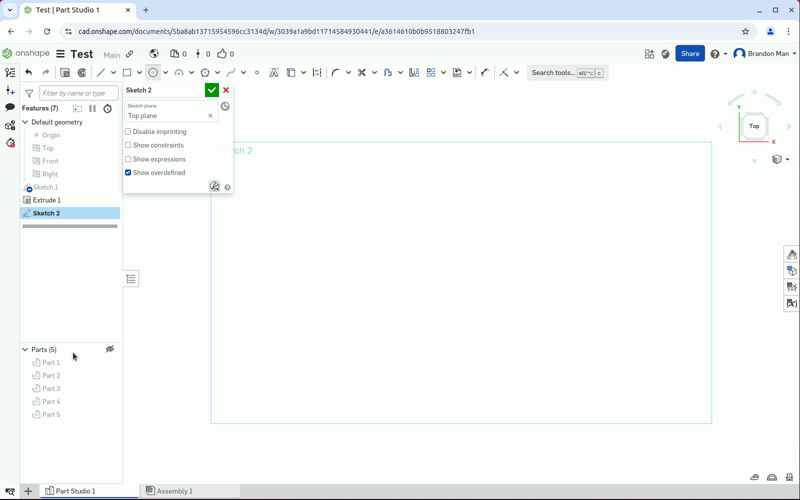
mouse_move(461, 178)
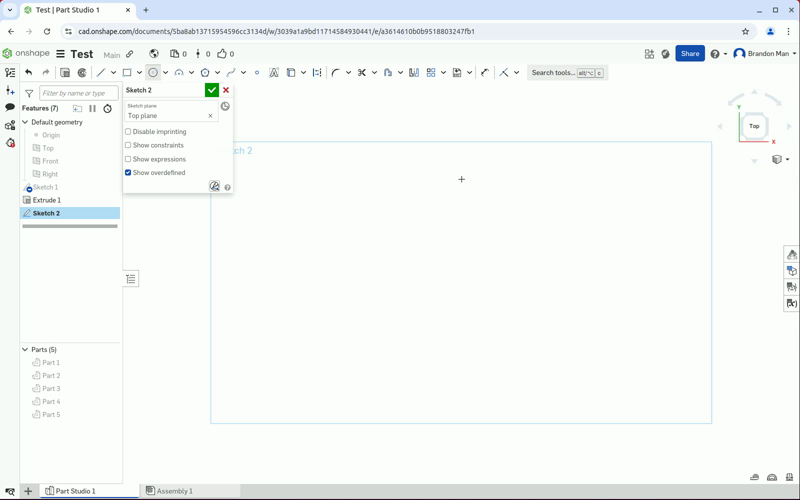
click(461, 178)
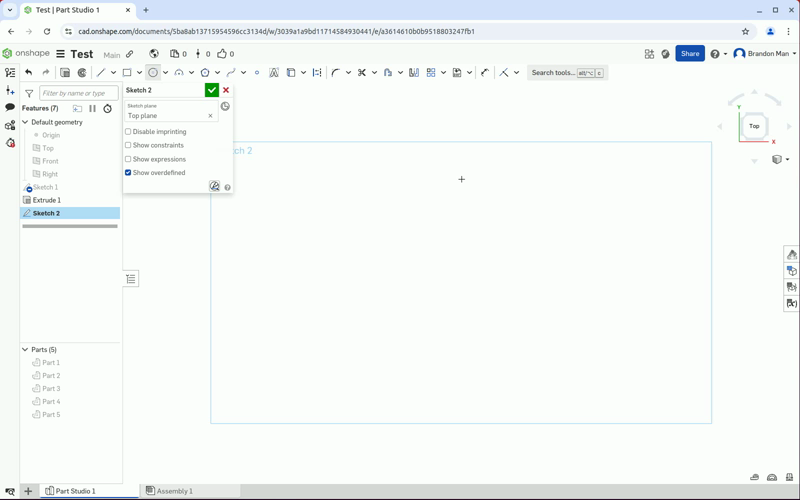
key_up(shift)
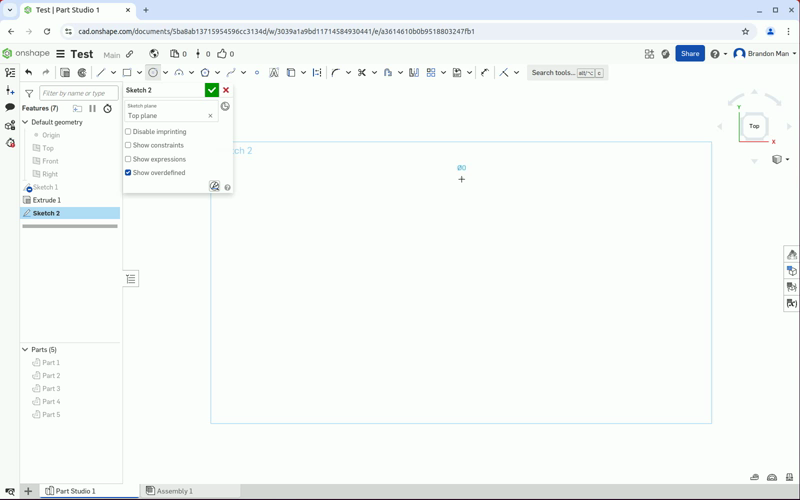
mouse_move(471, 178)
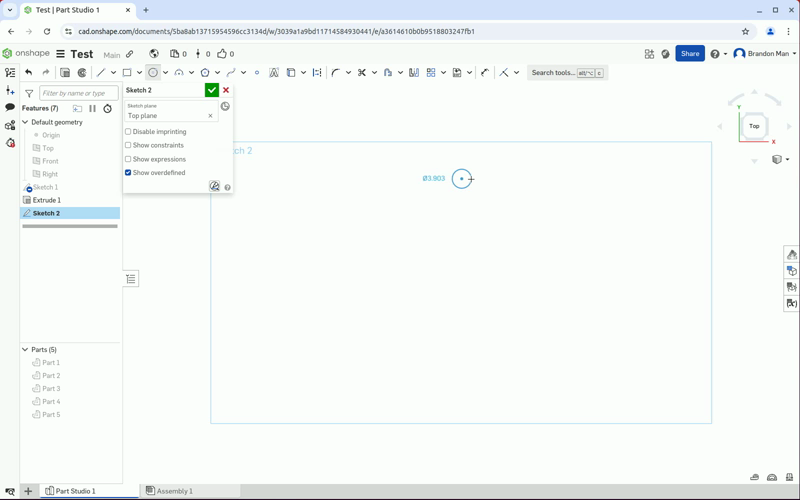
click(471, 178)
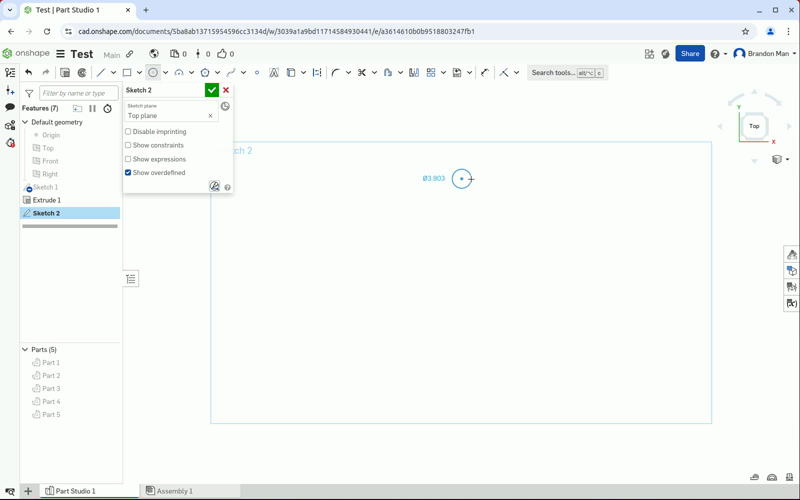
key(esc)
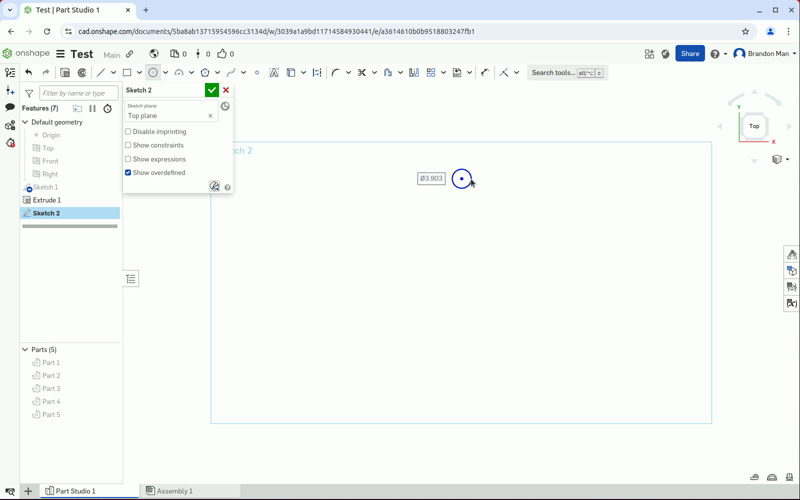
key(c)
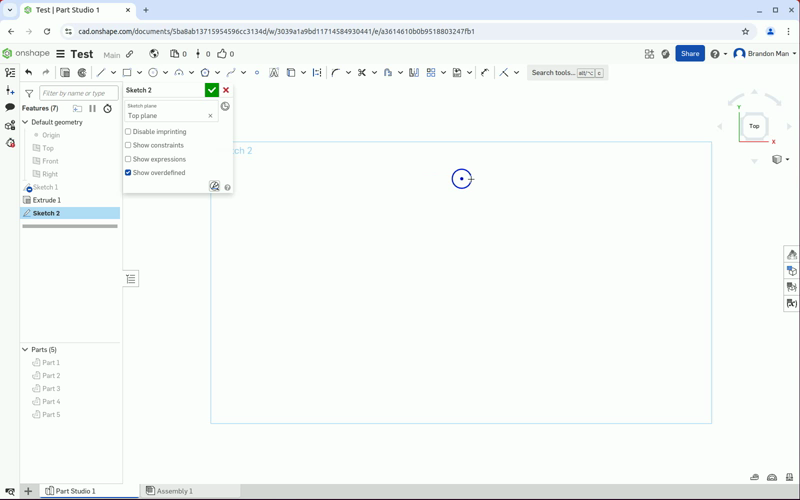
key_down(shift)
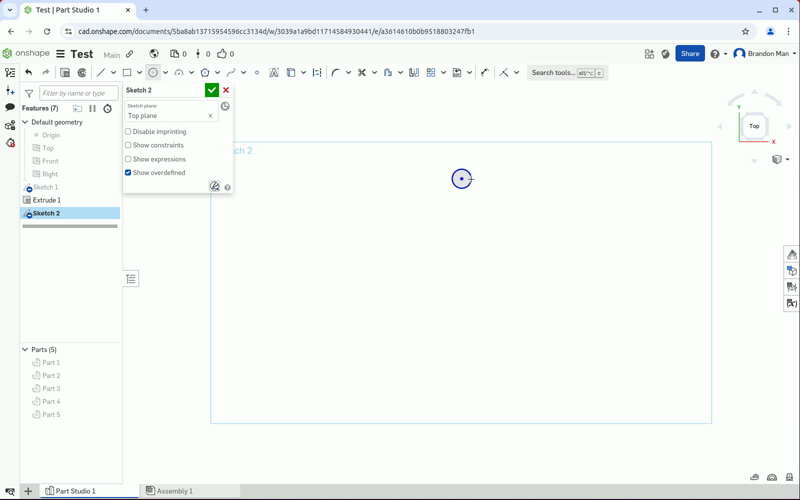
mouse_move(461, 178)
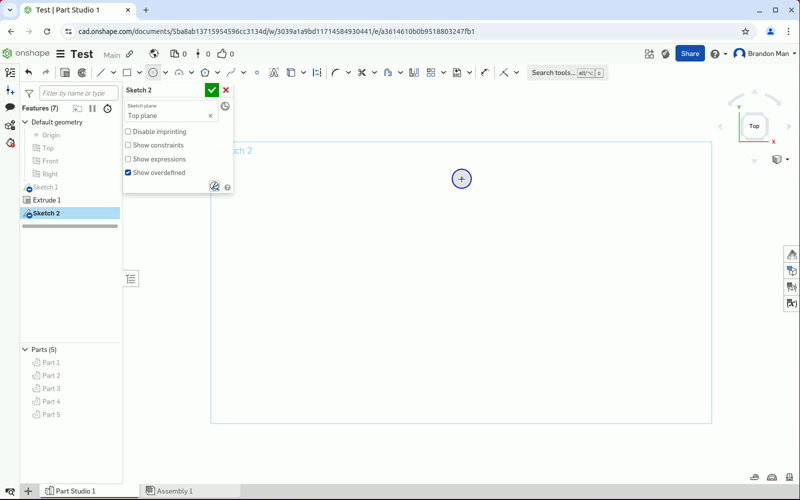
click(461, 178)
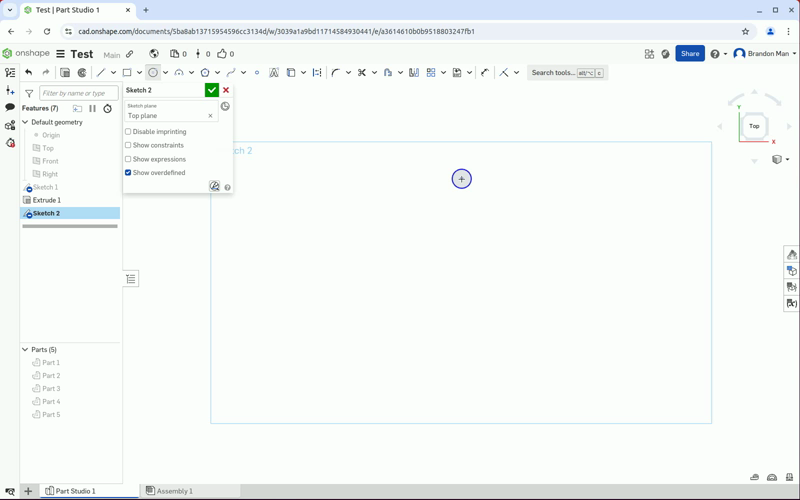
key_up(shift)
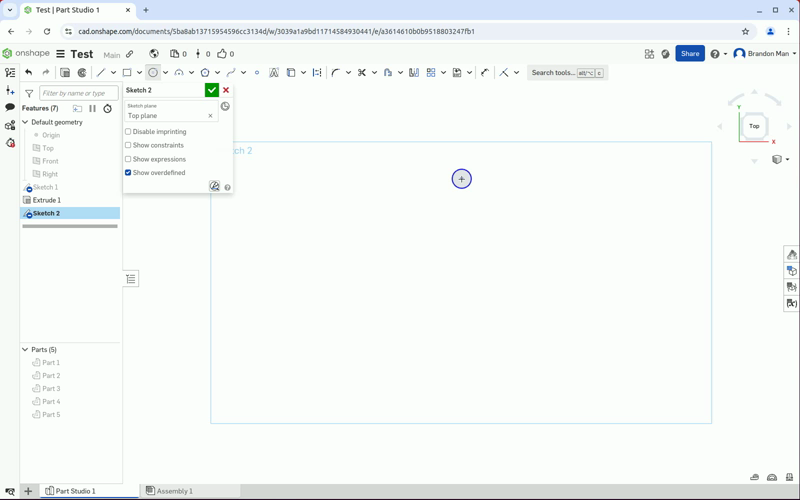
mouse_move(464, 178)
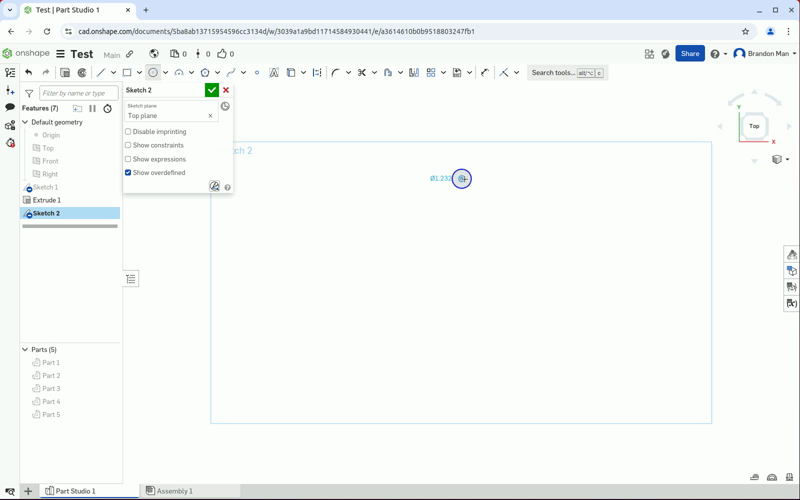
scroll(6)
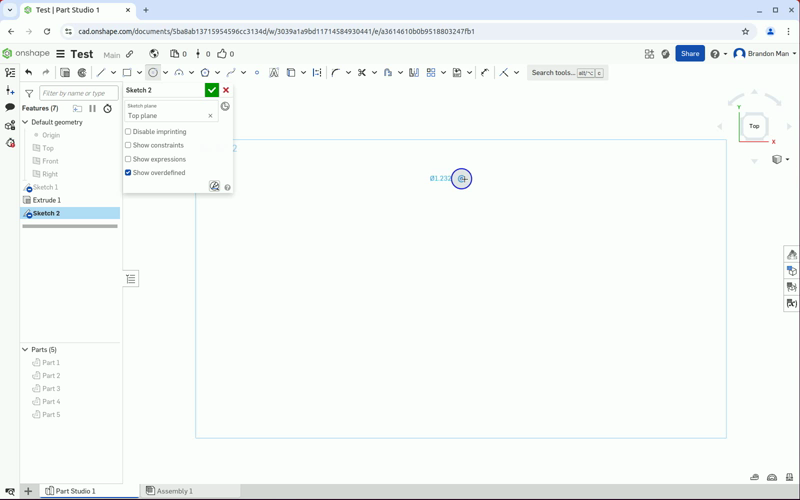
scroll(6)
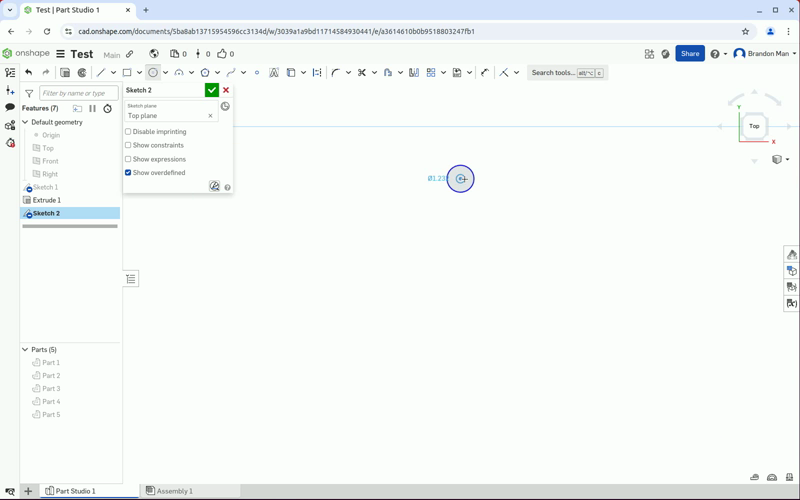
scroll(6)
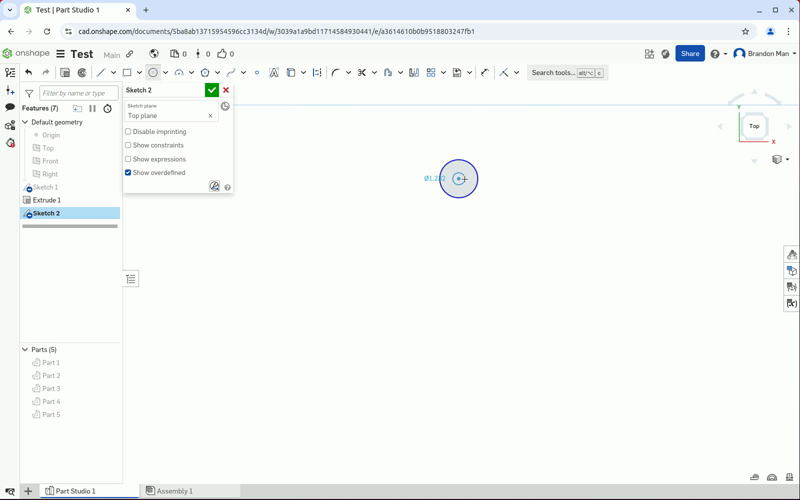
scroll(6)
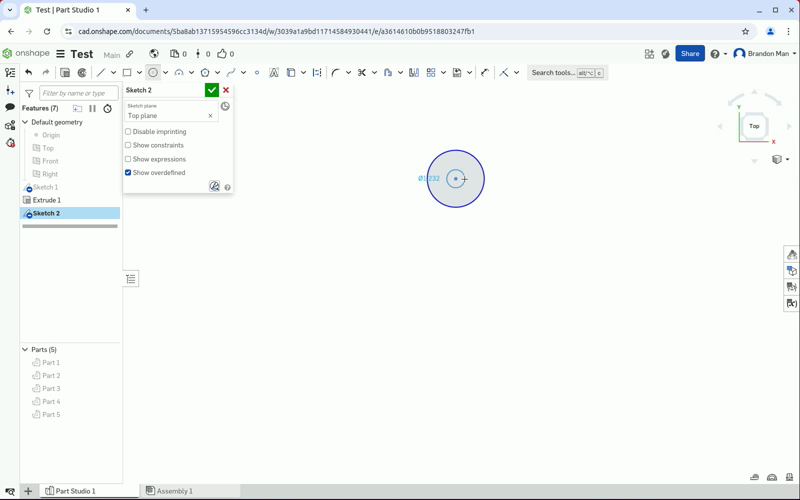
scroll(6)
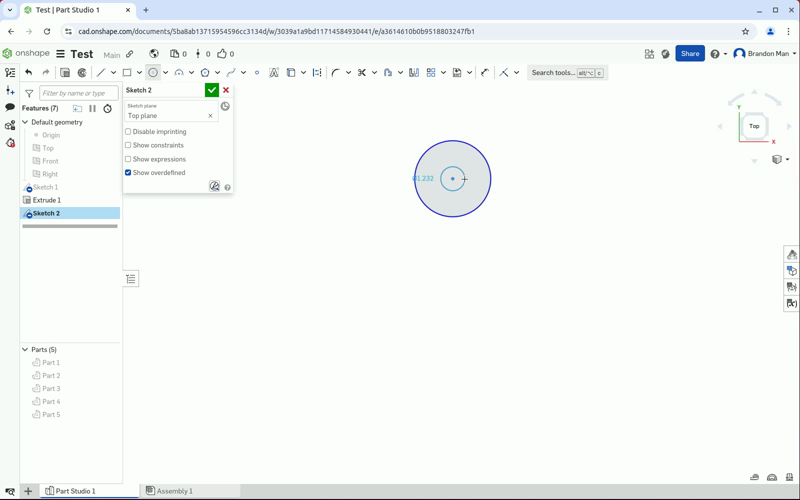
scroll(6)
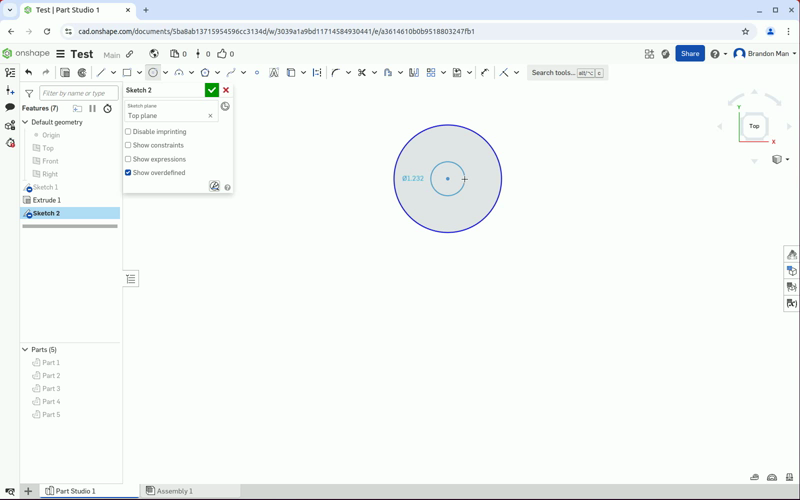
scroll(6)
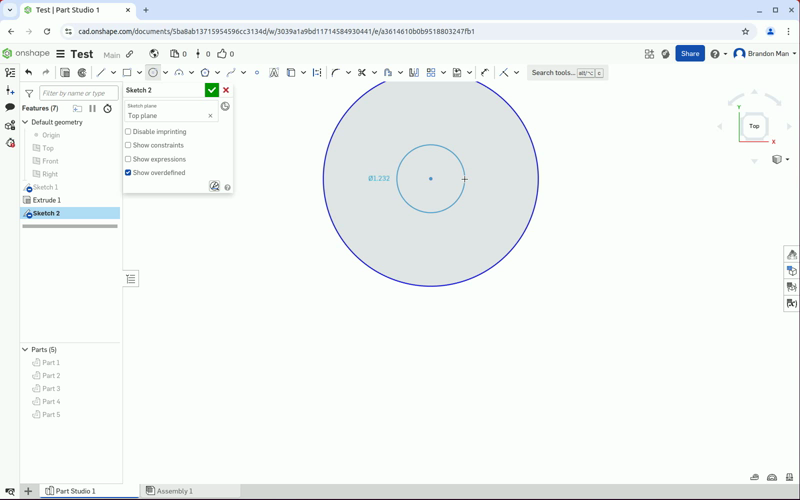
click(464, 178)
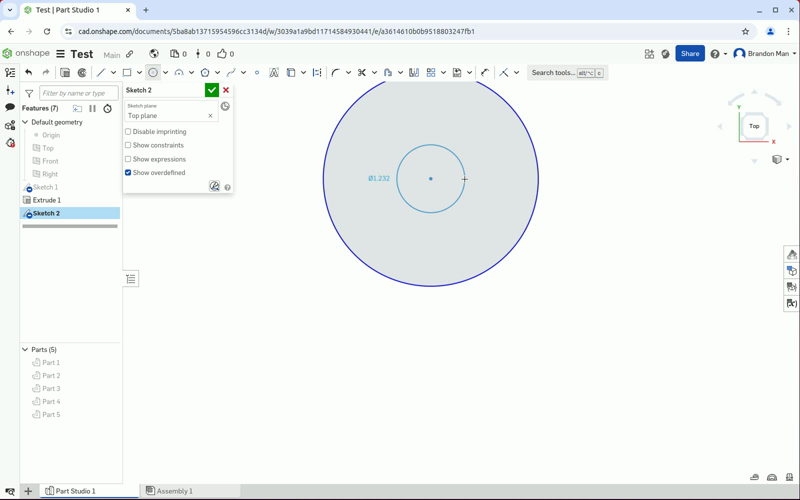
scroll(-6)
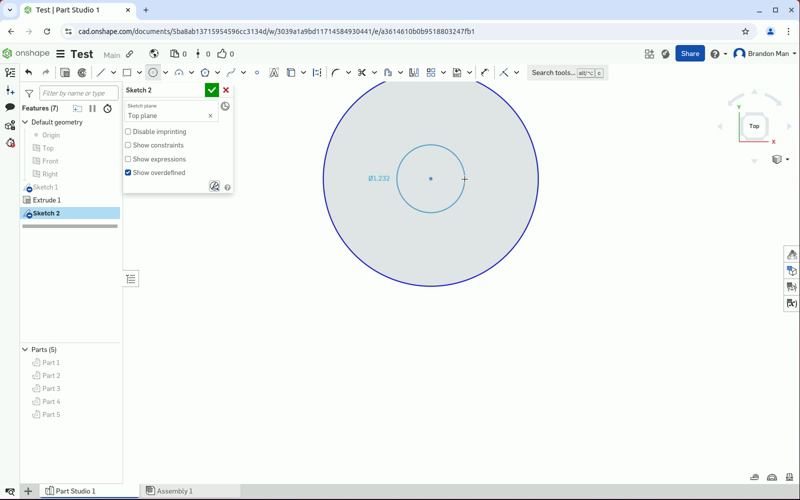
scroll(-6)
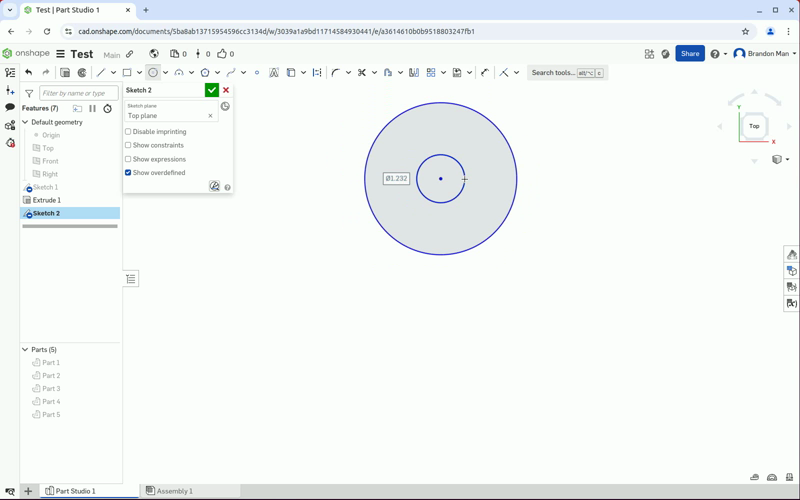
scroll(-6)
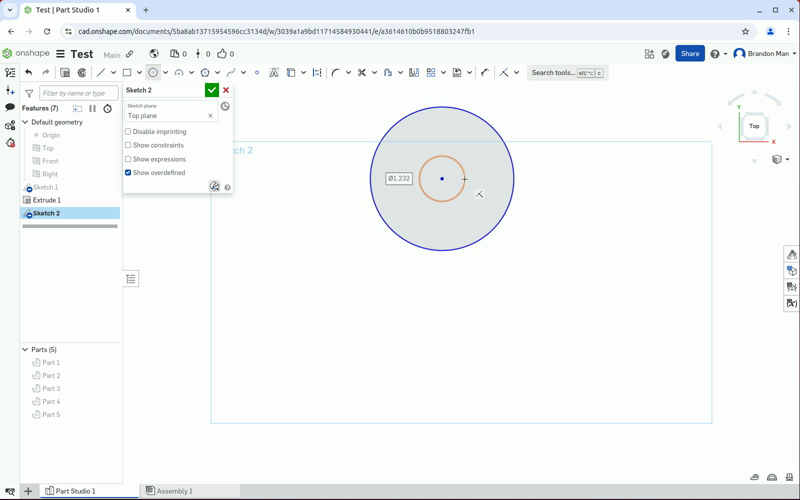
scroll(-6)
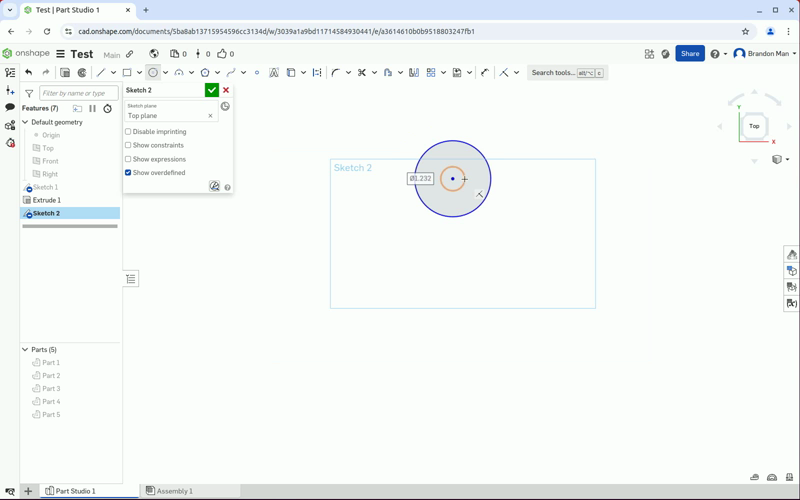
scroll(-6)
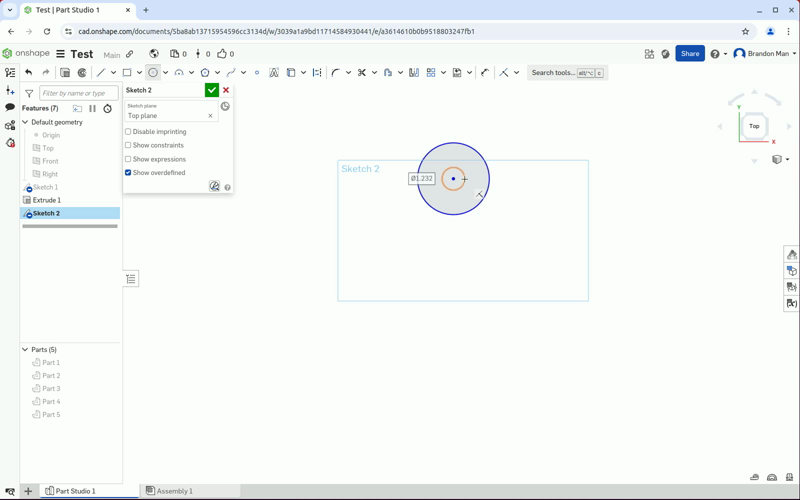
scroll(-6)
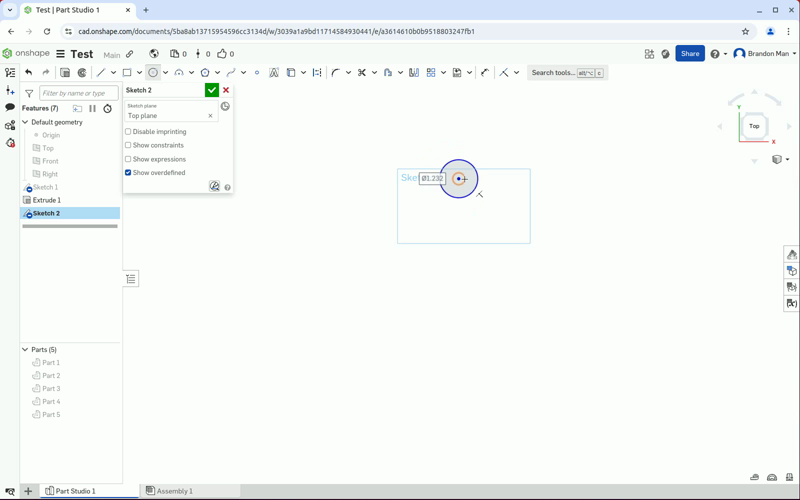
scroll(-6)
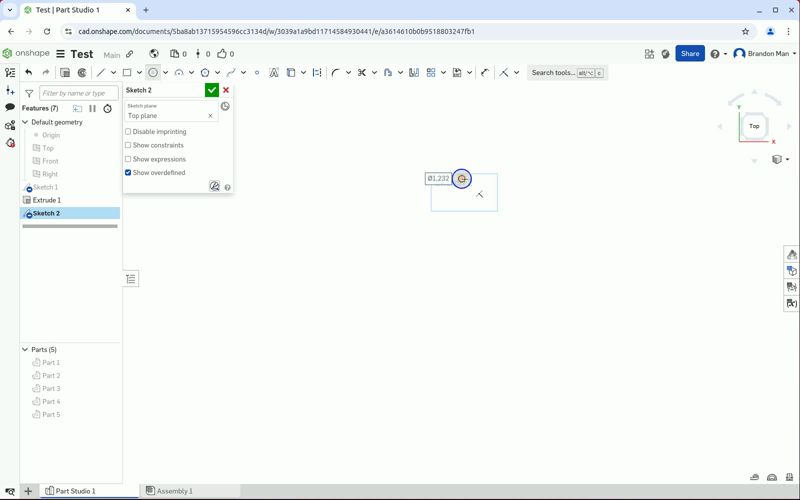
key(esc)
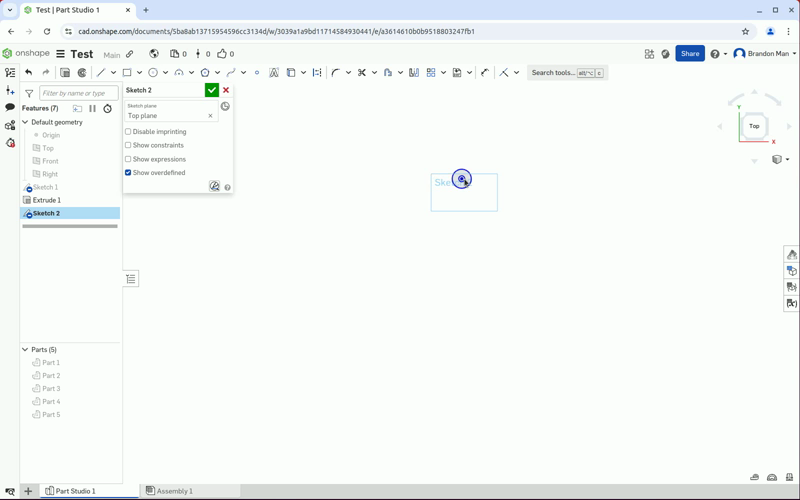
mouse_move(460, 184)
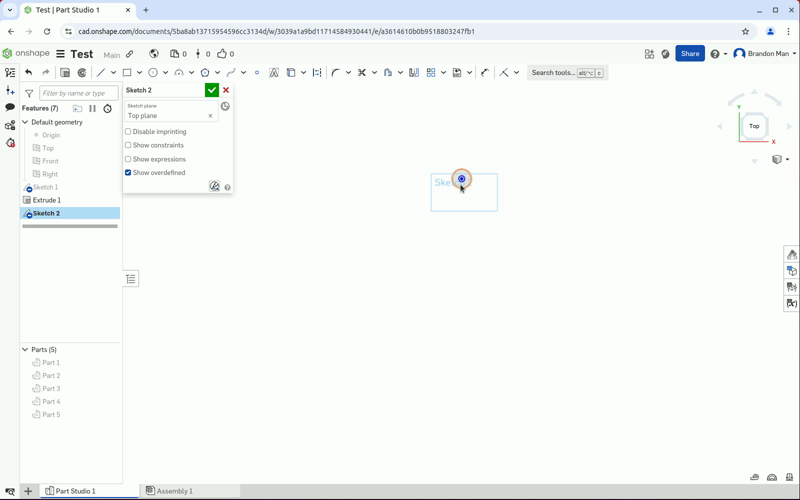
scroll(6)
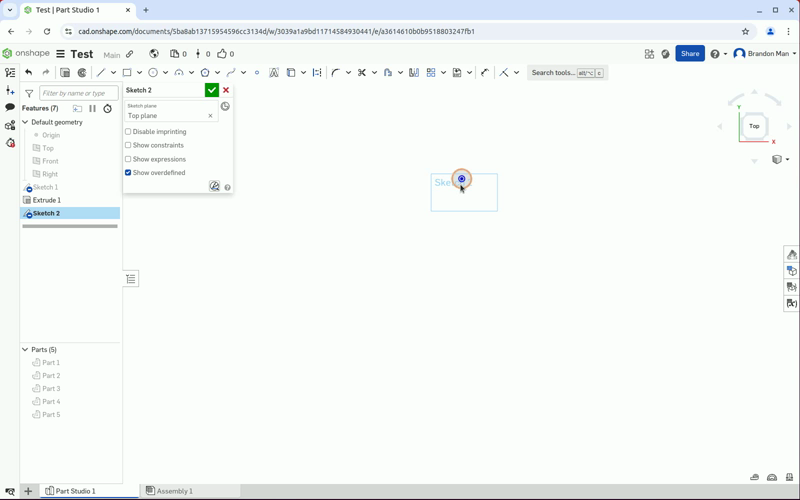
scroll(6)
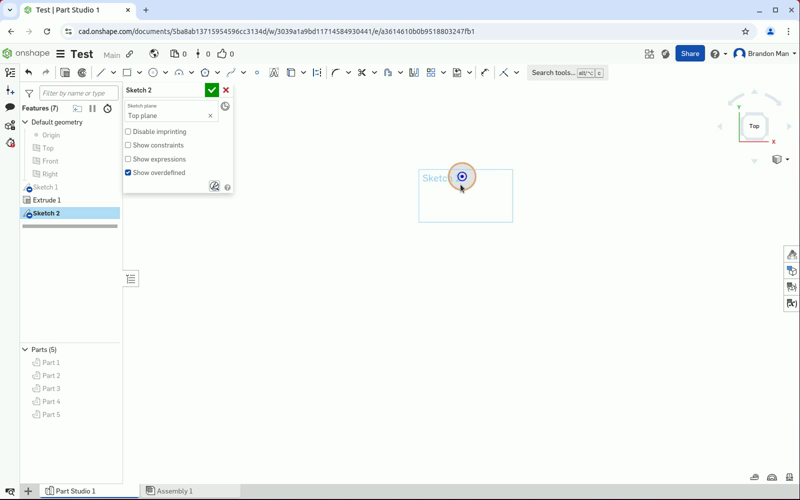
scroll(6)
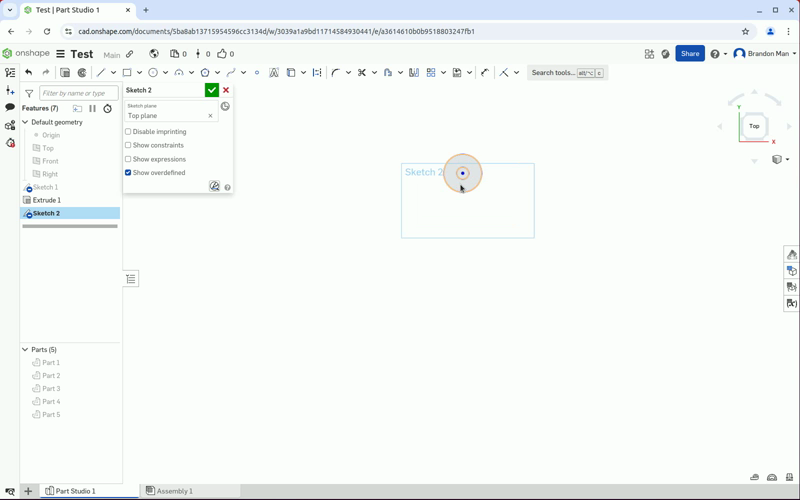
scroll(6)
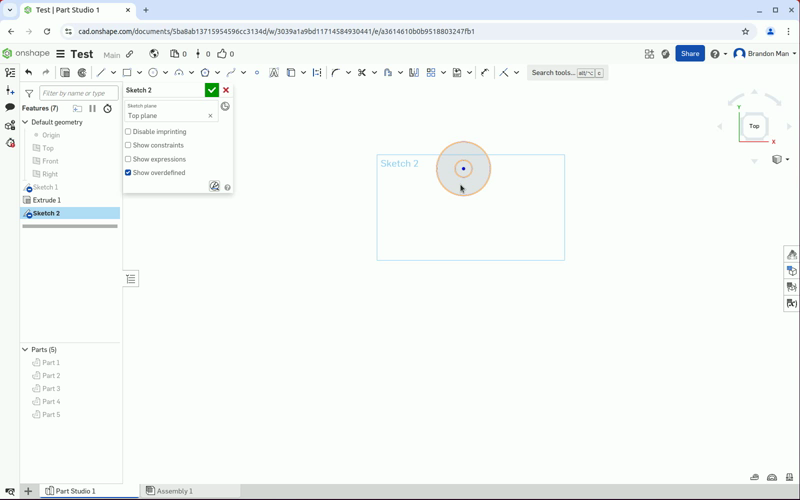
scroll(6)
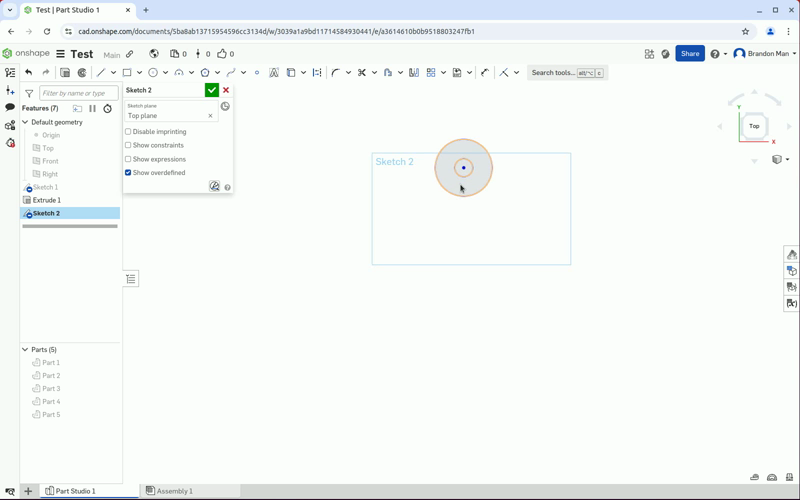
scroll(6)
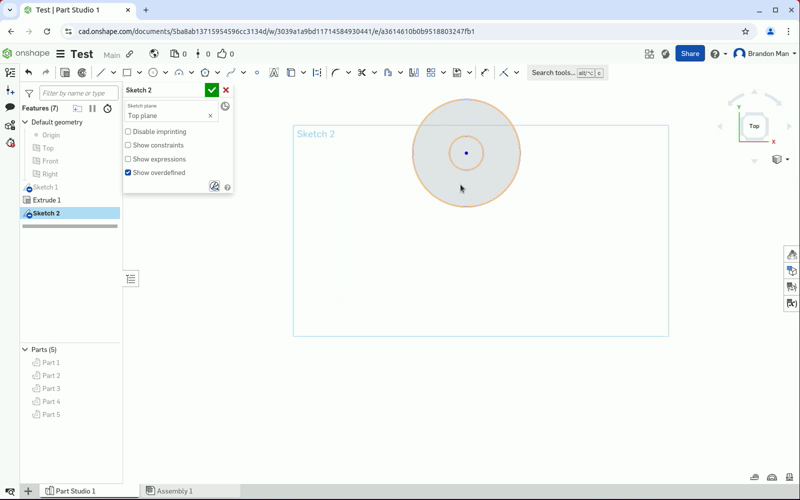
scroll(6)
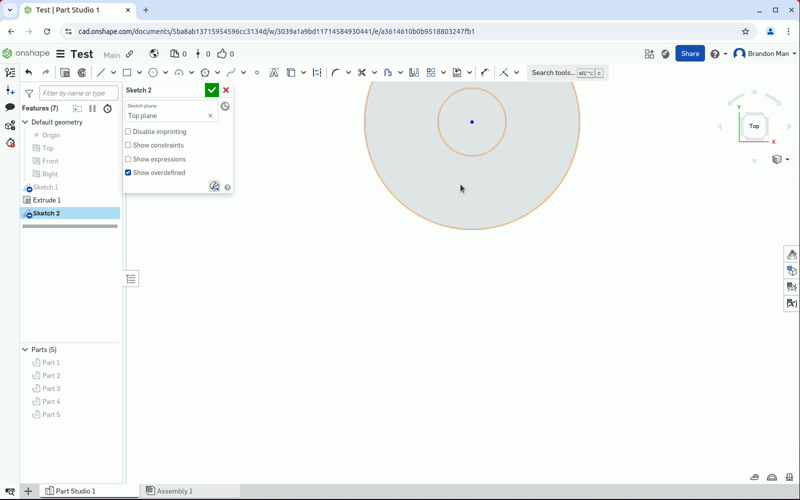
click(460, 184)
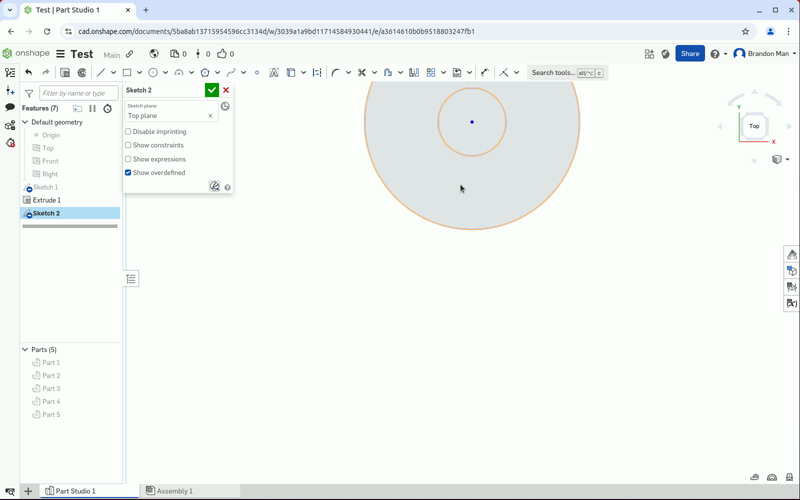
scroll(-6)
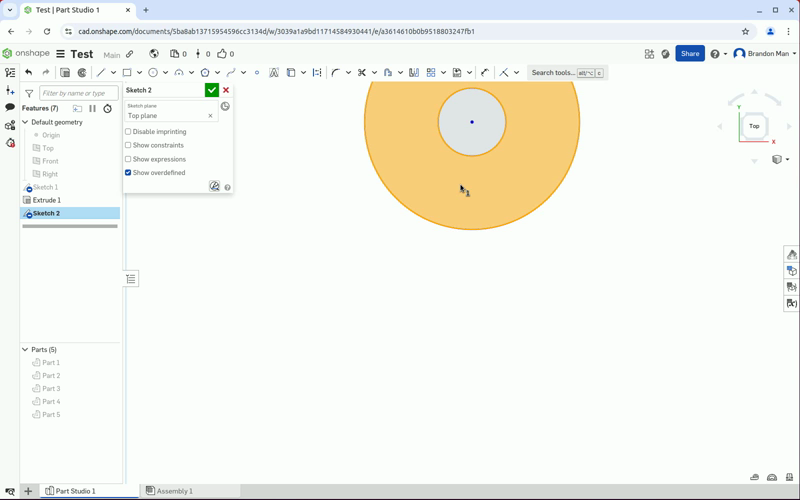
scroll(-6)
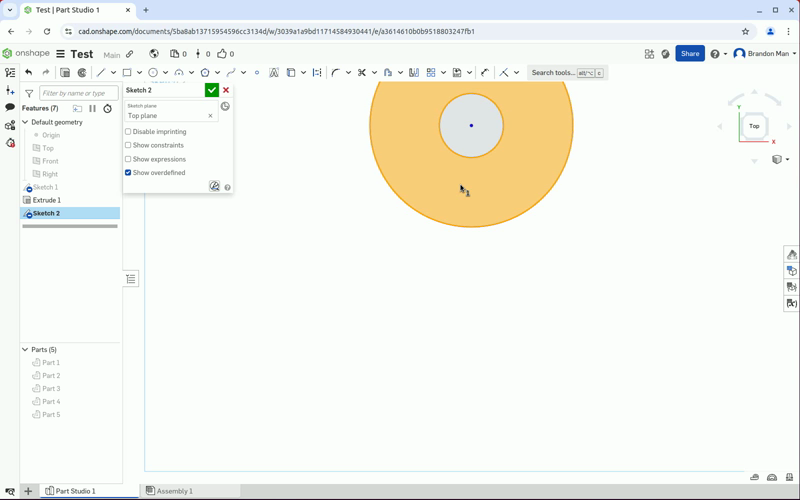
scroll(-6)
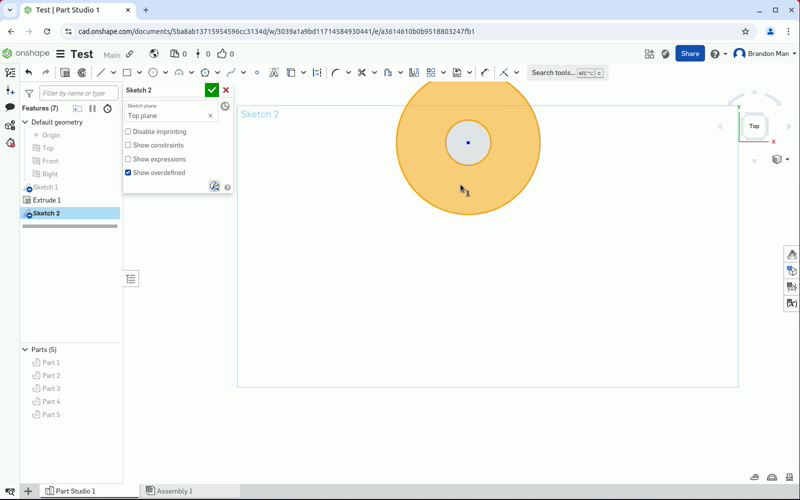
scroll(-6)
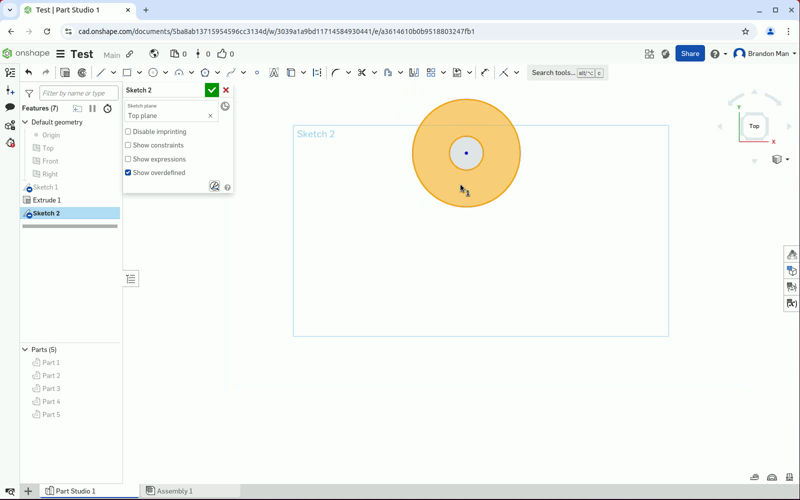
scroll(-6)
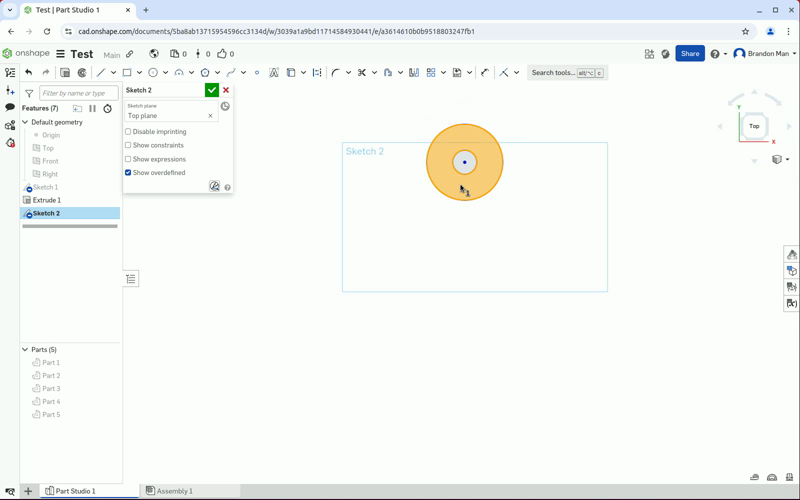
scroll(-6)
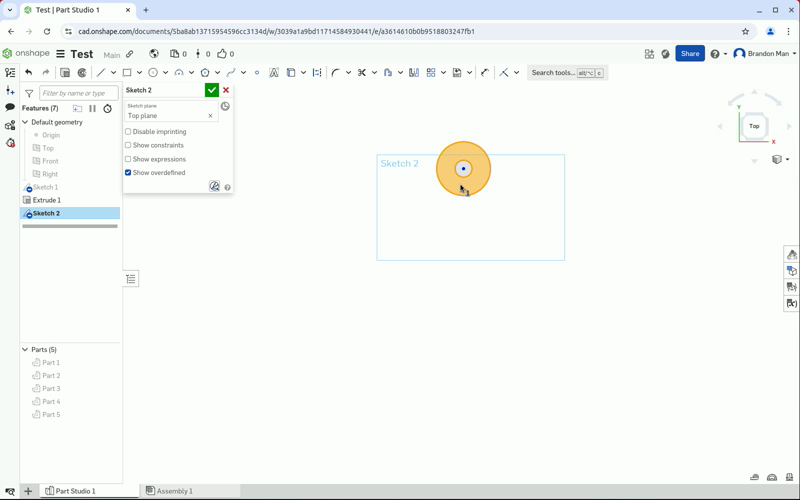
scroll(-6)
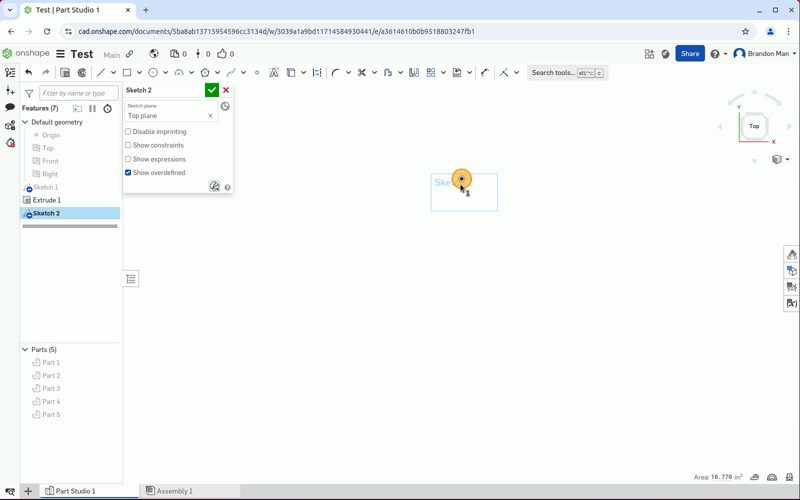
mouse_move(73, 352)
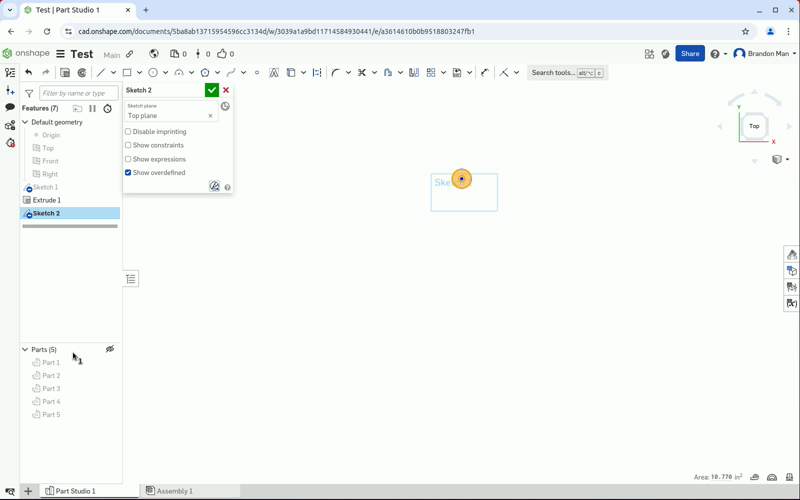
key(shift+y)
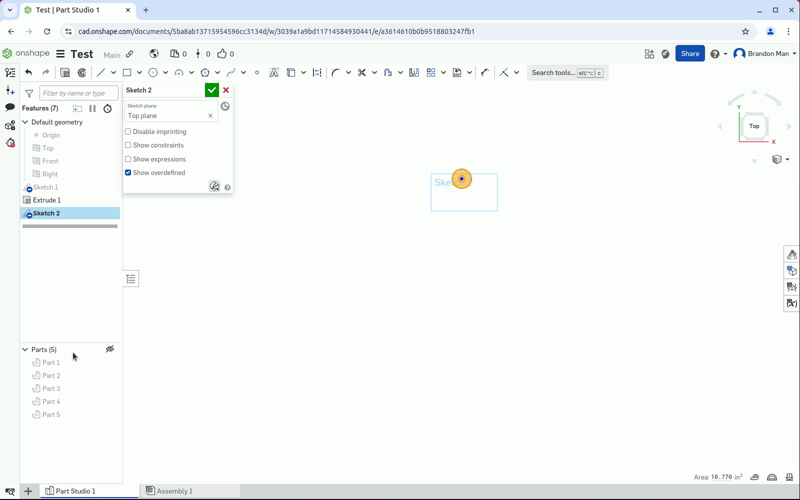
key(shift+e)
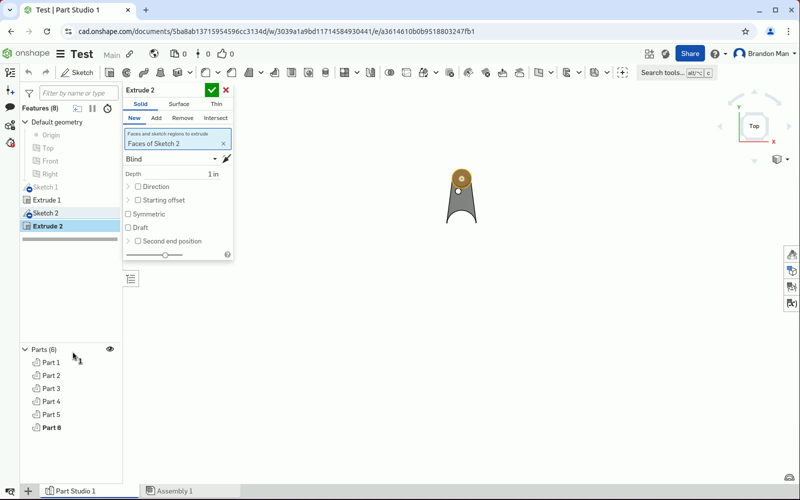
mouse_move(143, 106)
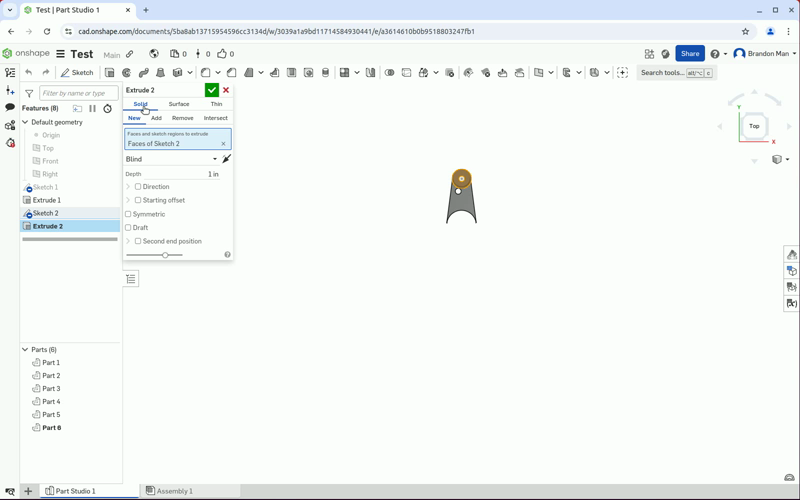
click(143, 106)
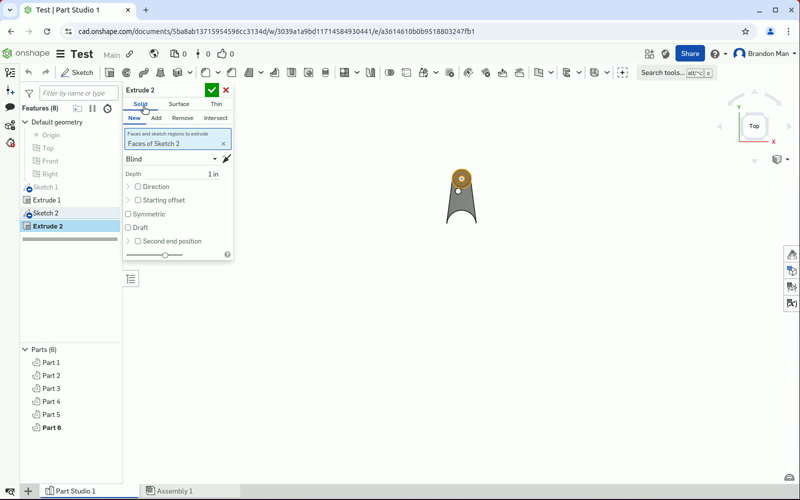
mouse_move(137, 120)
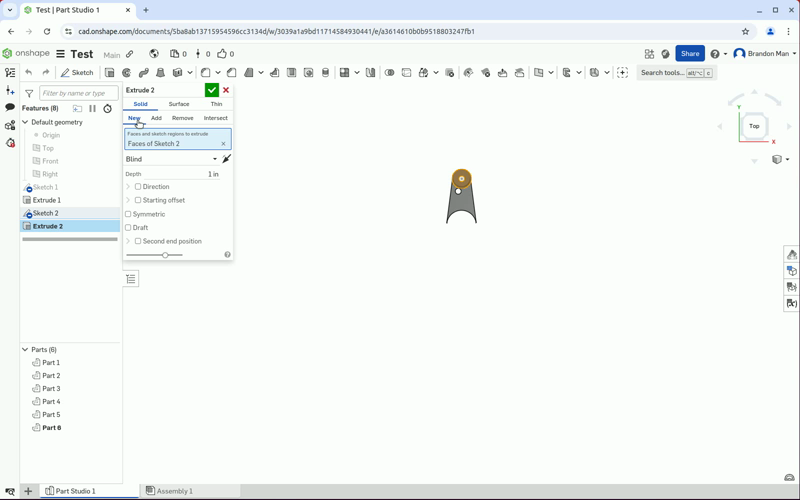
click(137, 120)
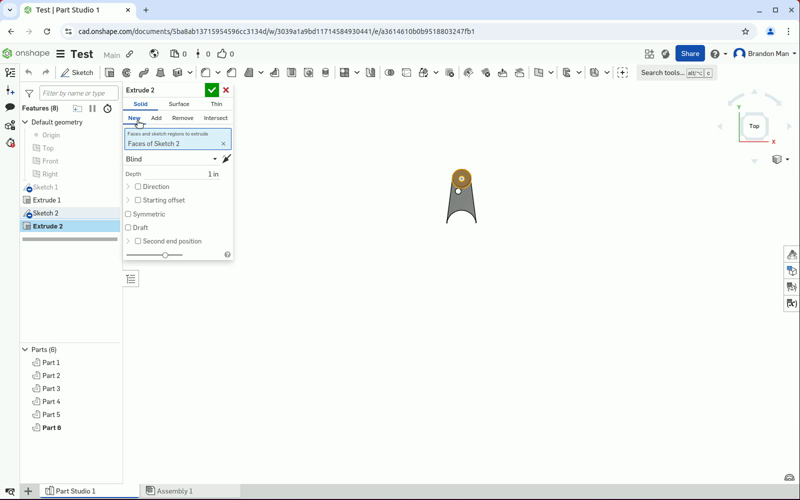
key(tab, 4)
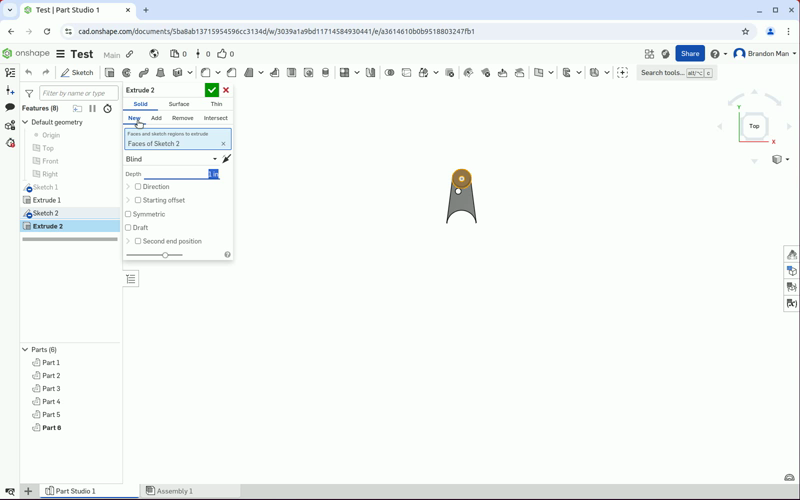
text(0.481)
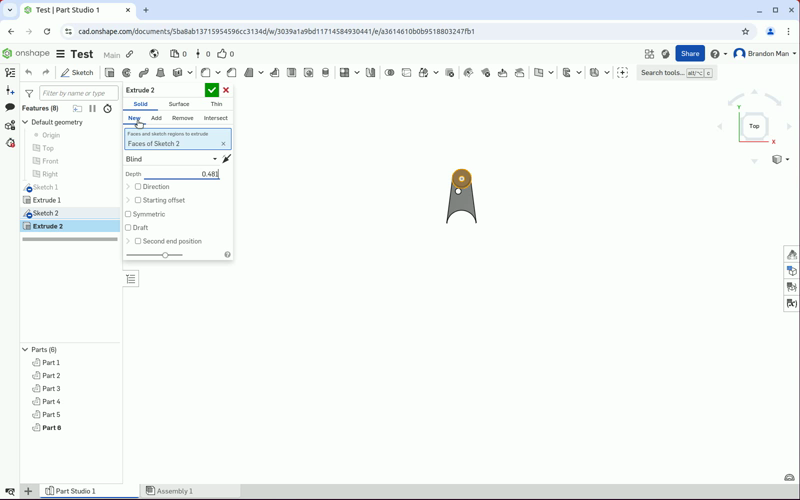
key(enter)
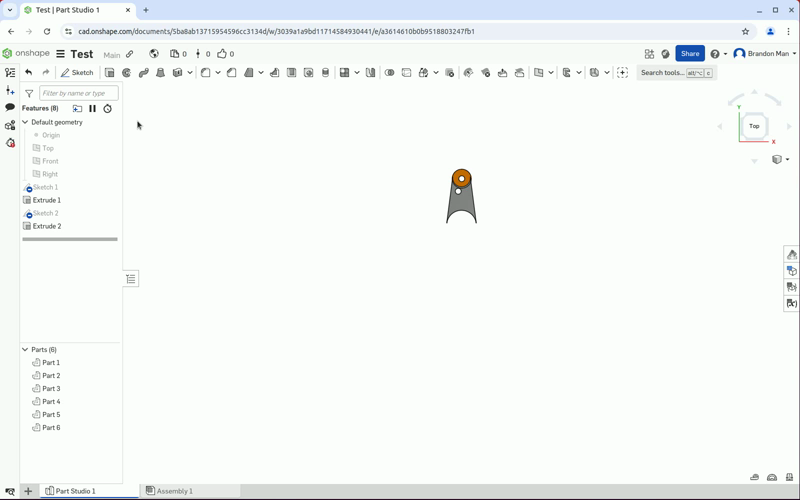
key(shift+h)
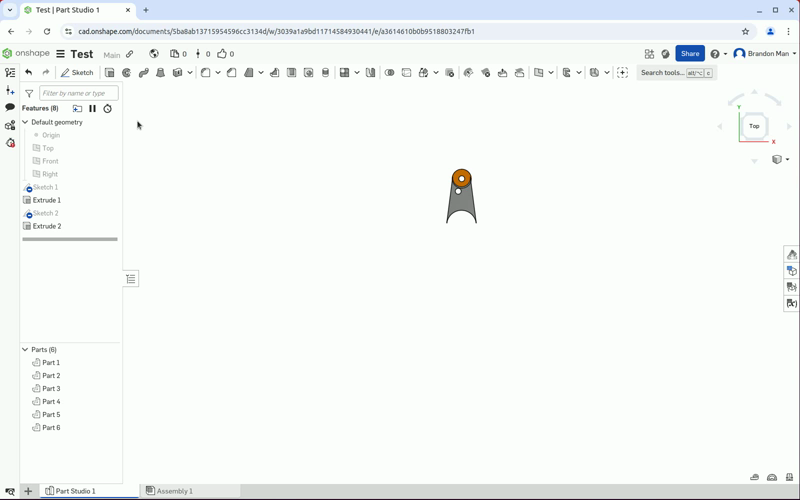
key(shift+h)
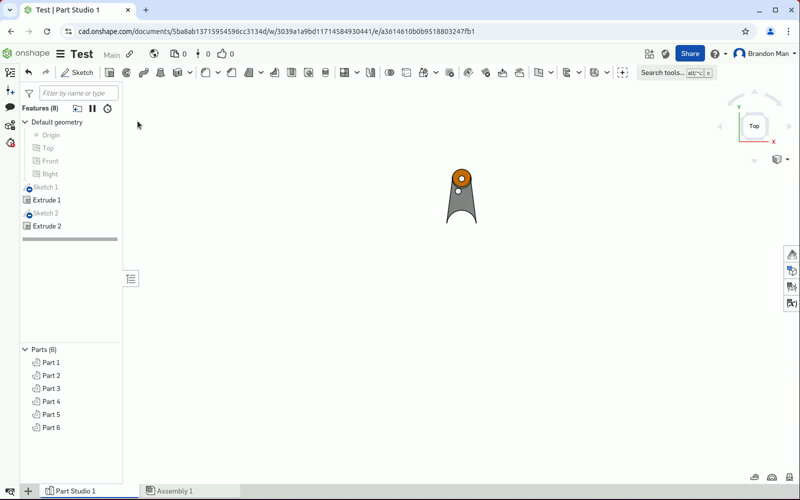
mouse_move(73, 189)
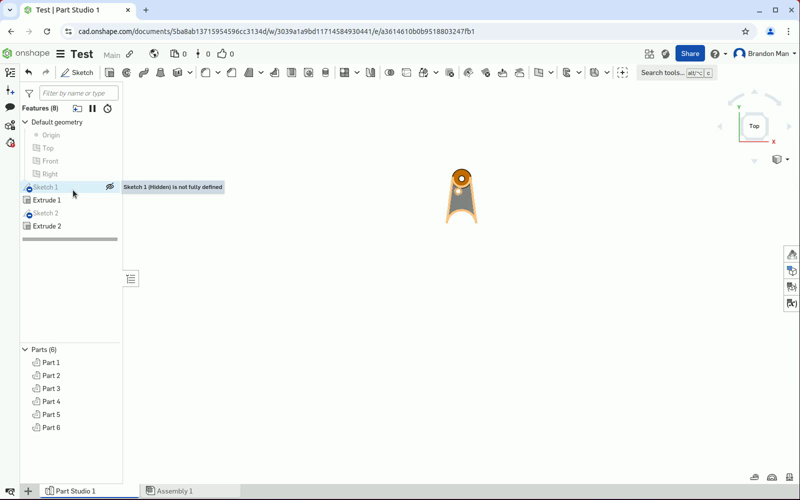
click(73, 189)
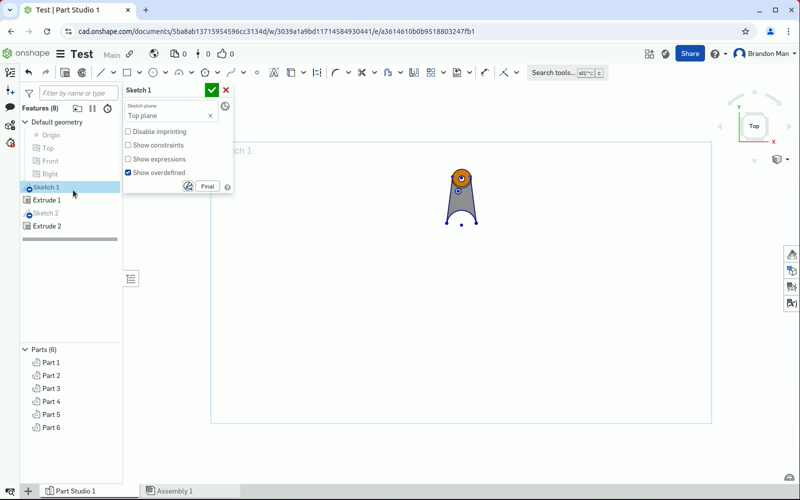
mouse_move(229, 92)
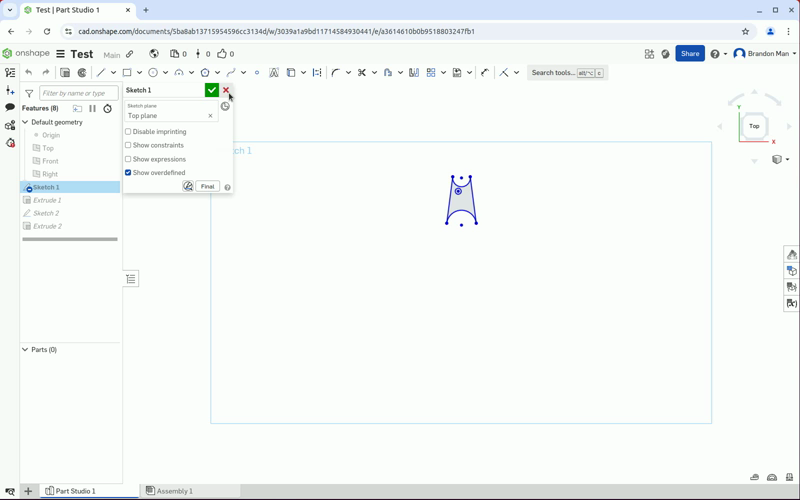
click(229, 92)
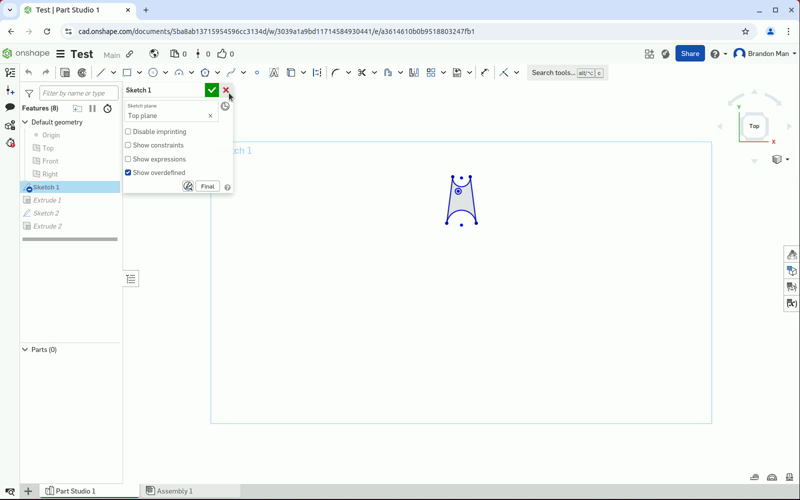
key(shift+s)
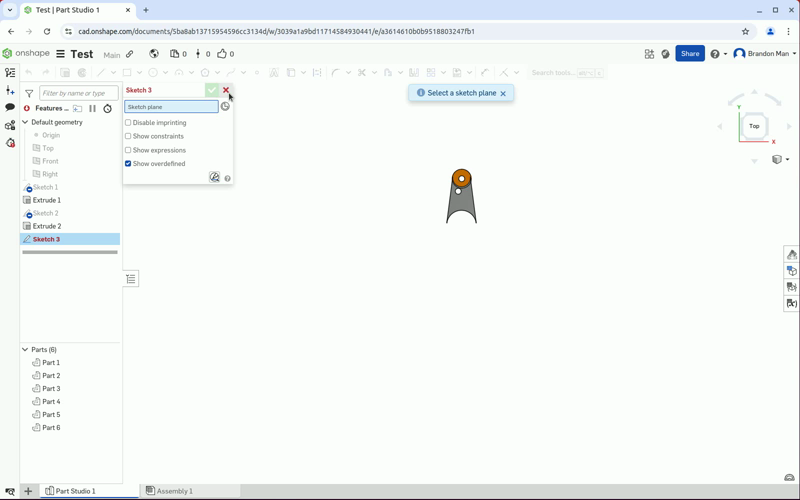
mouse_move(73, 150)
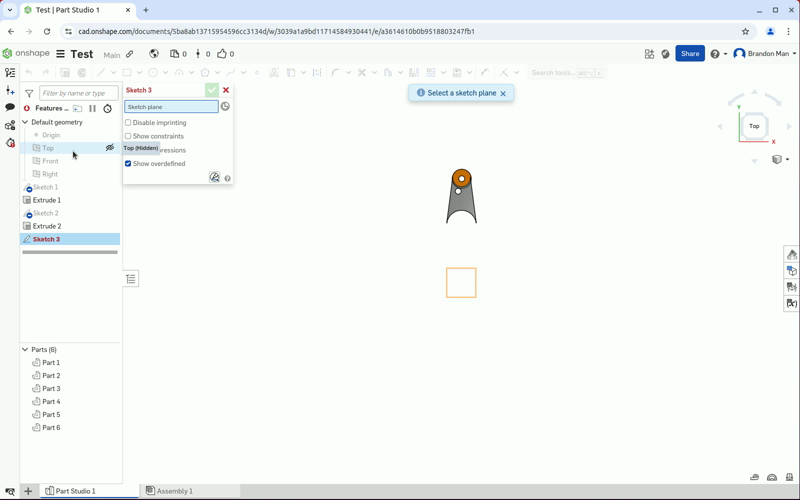
click(73, 150)
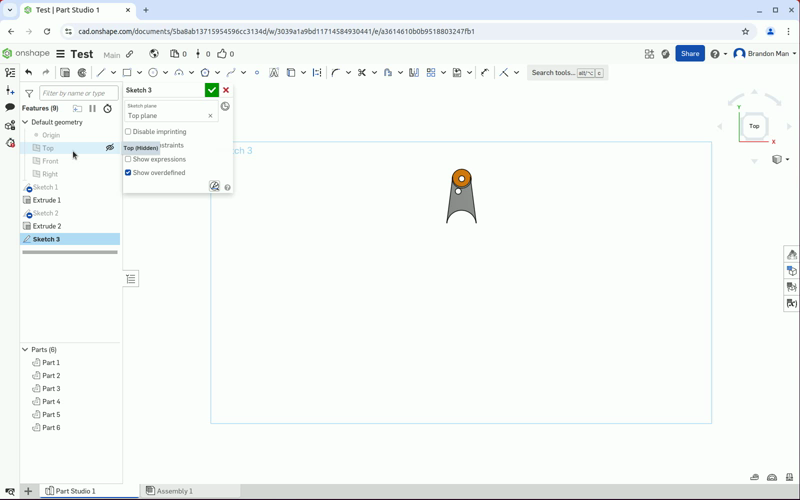
mouse_move(73, 352)
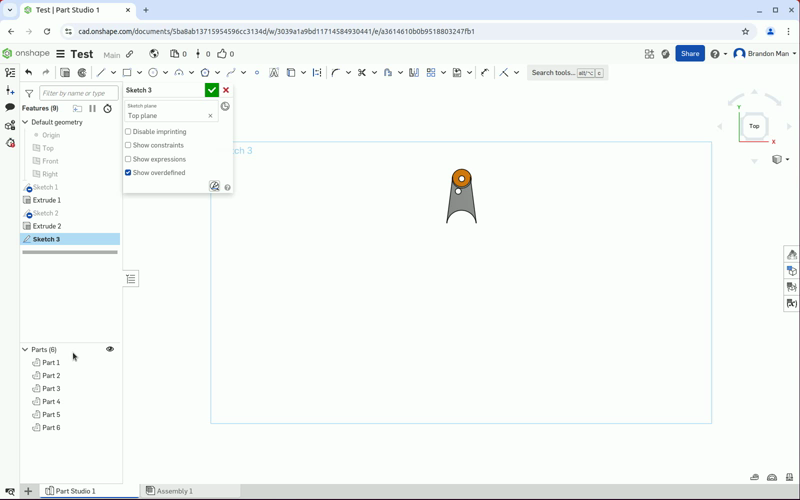
key(y)
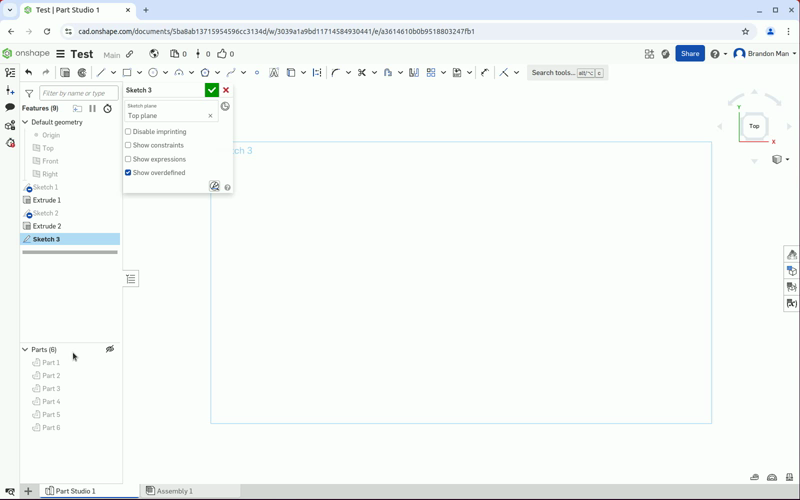
key(c)
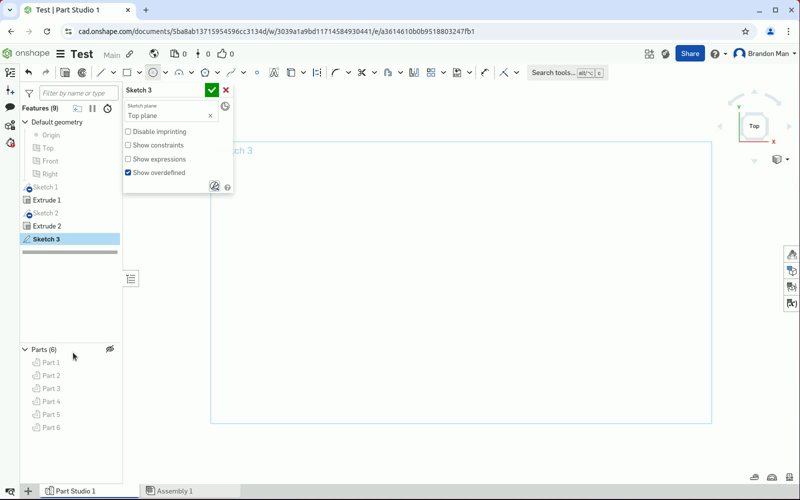
key_down(shift)
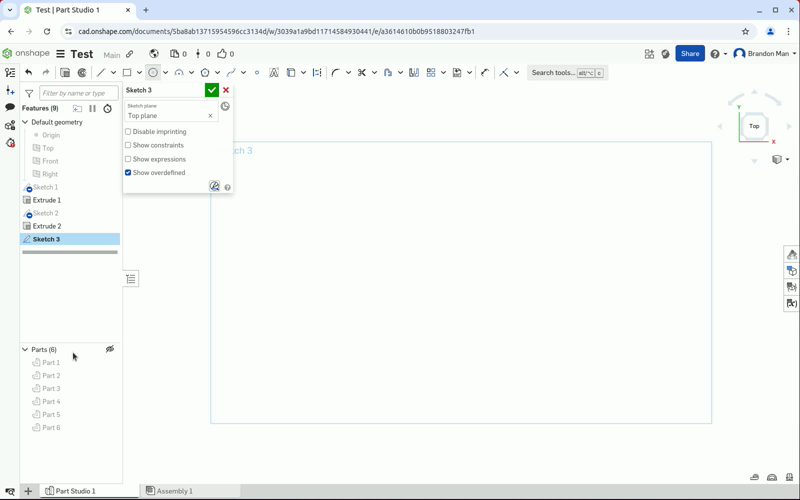
mouse_move(461, 225)
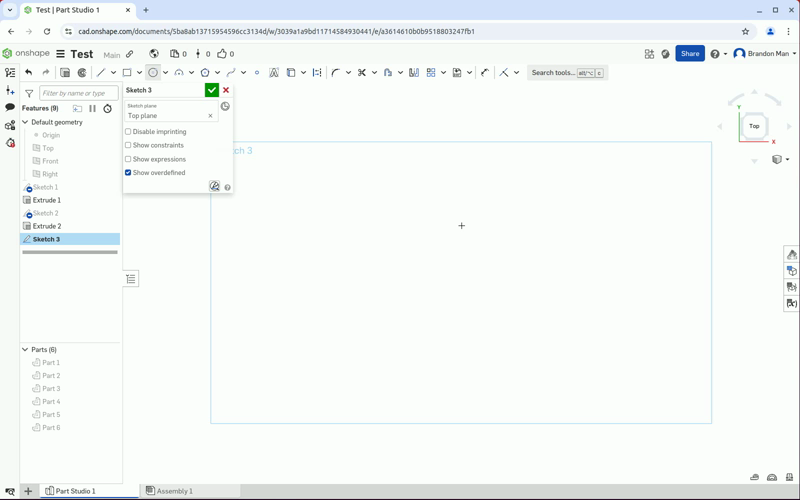
click(461, 225)
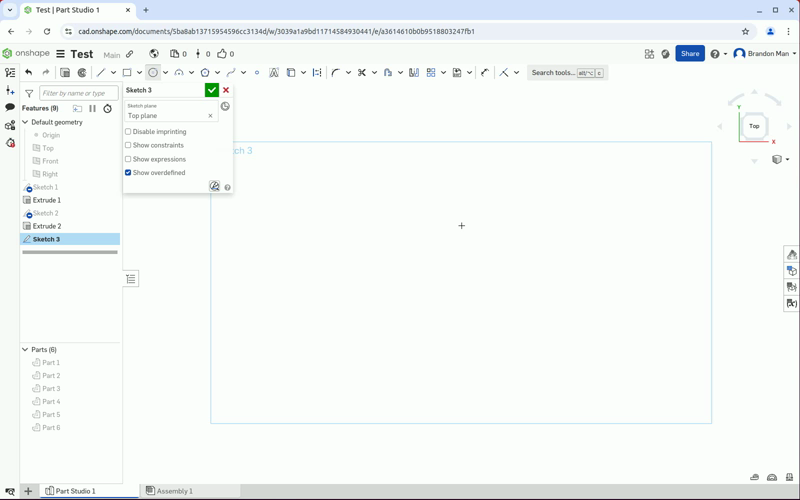
key_up(shift)
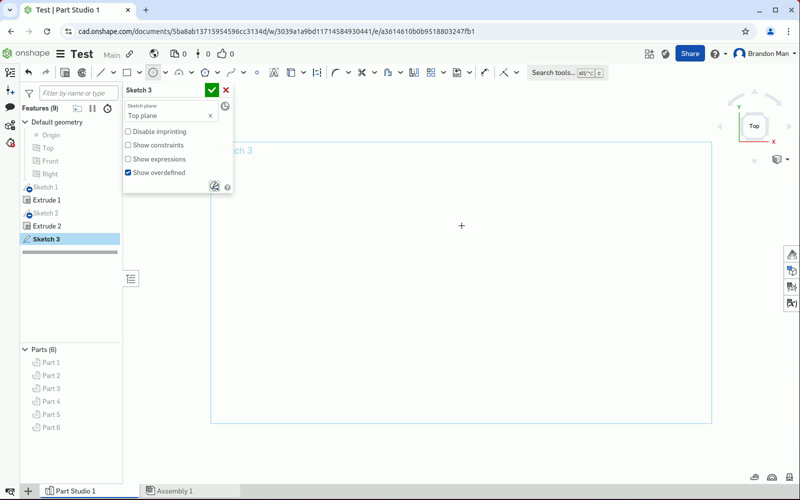
mouse_move(477, 225)
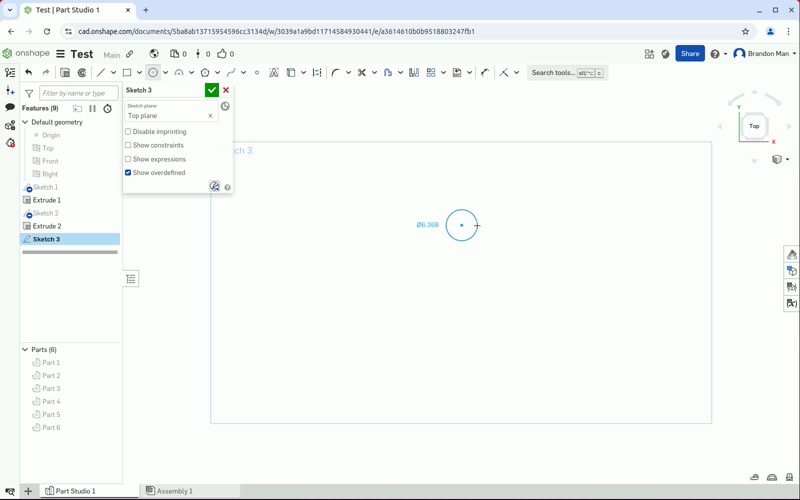
click(477, 225)
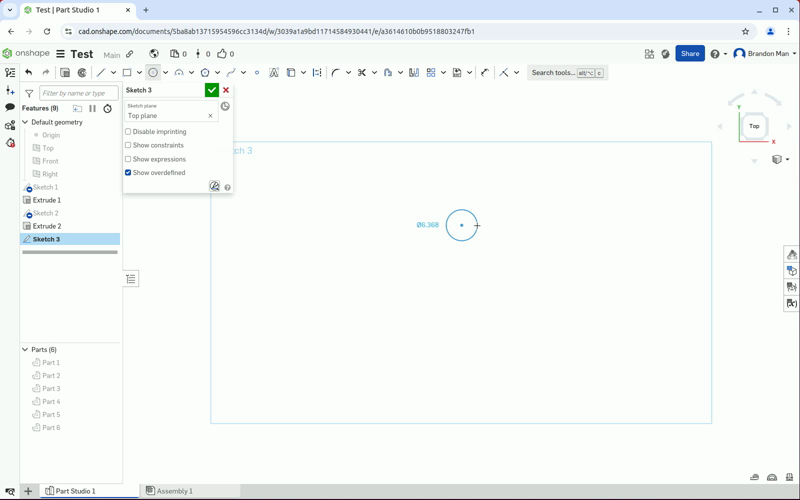
key(esc)
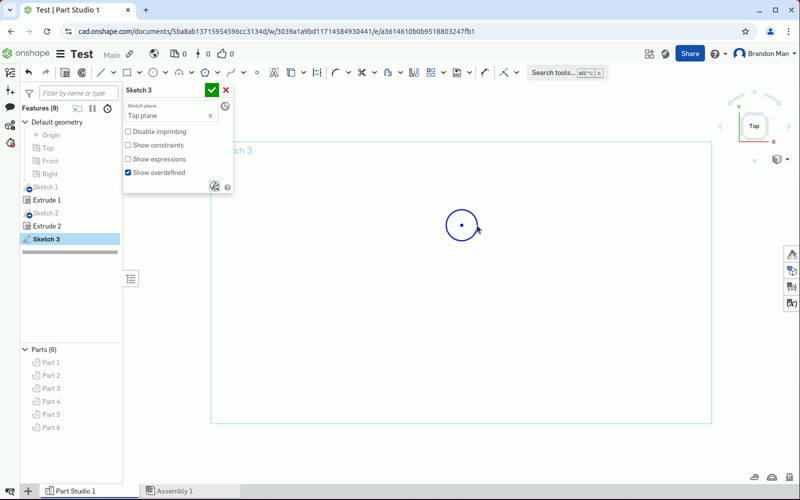
key(c)
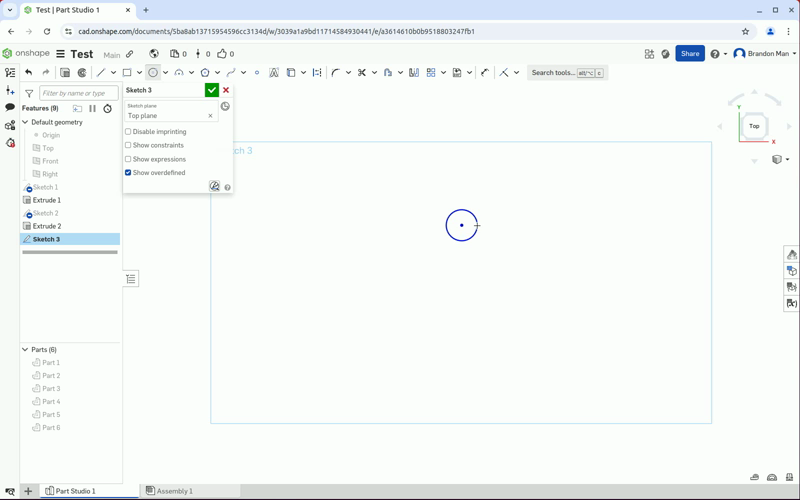
key_down(shift)
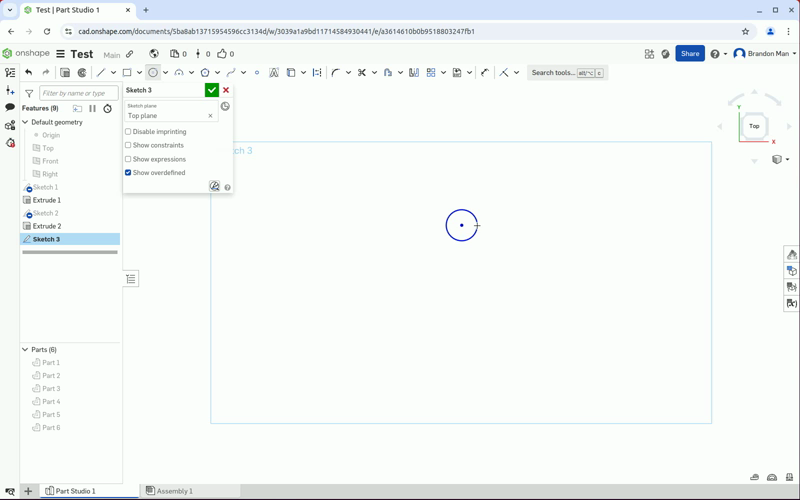
mouse_move(461, 225)
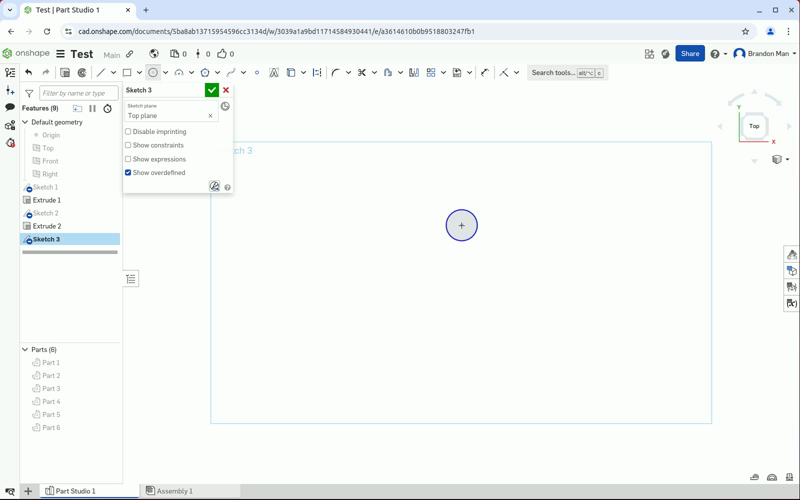
click(461, 225)
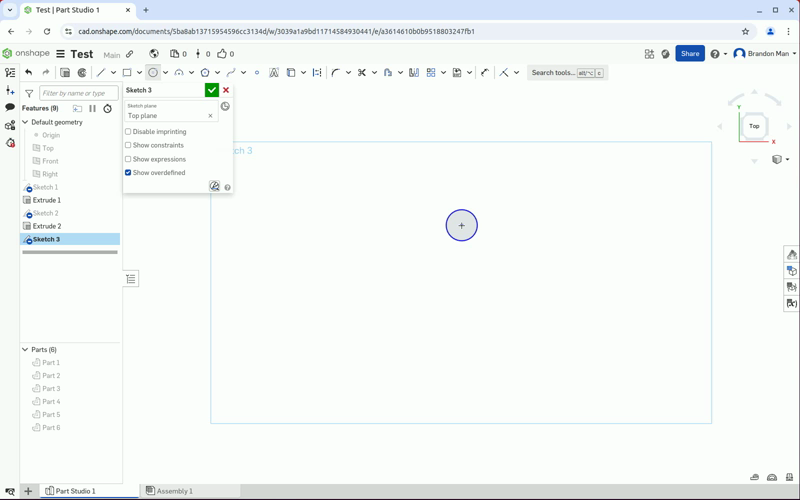
key_up(shift)
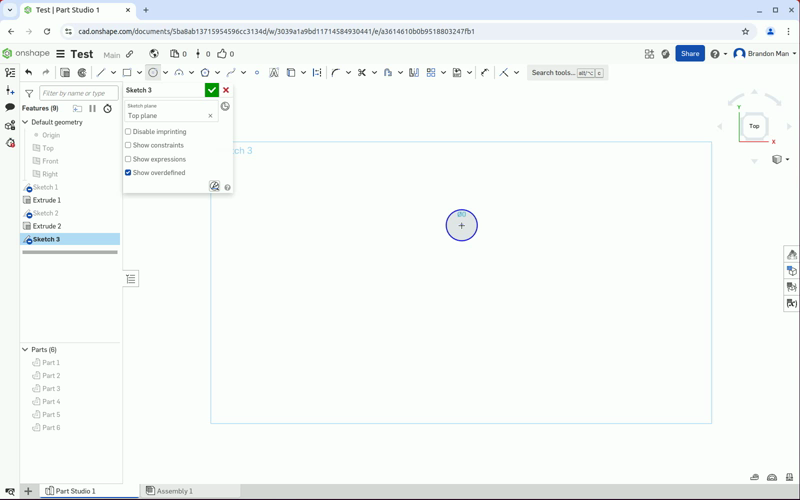
mouse_move(465, 225)
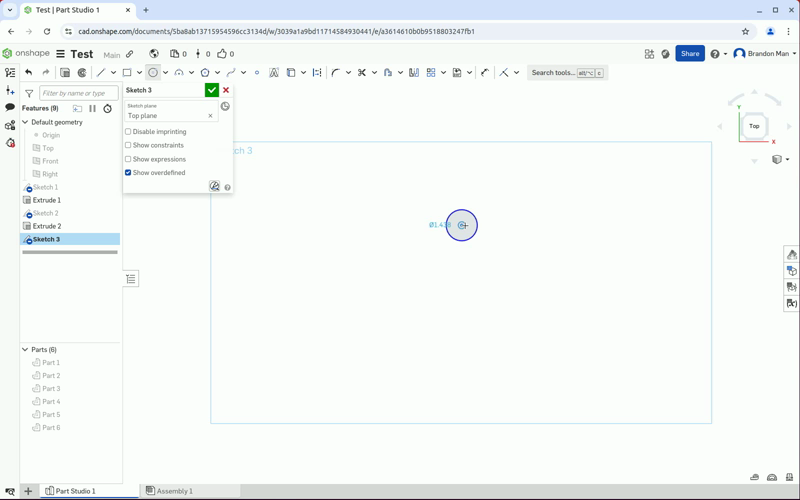
scroll(6)
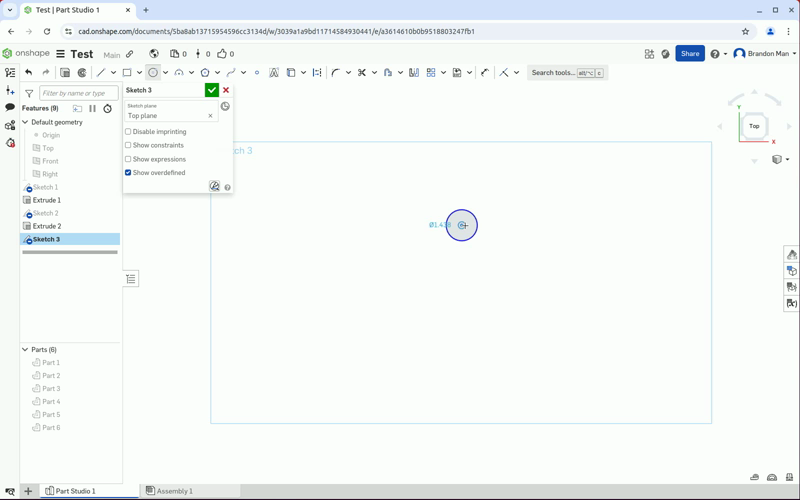
scroll(6)
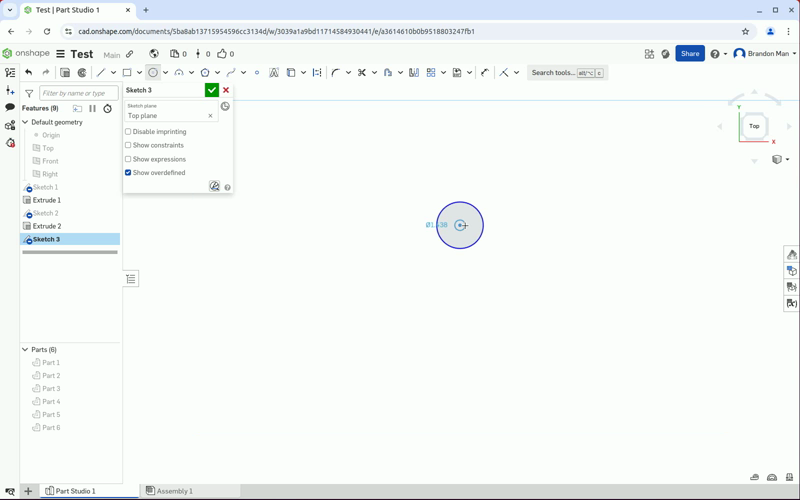
scroll(6)
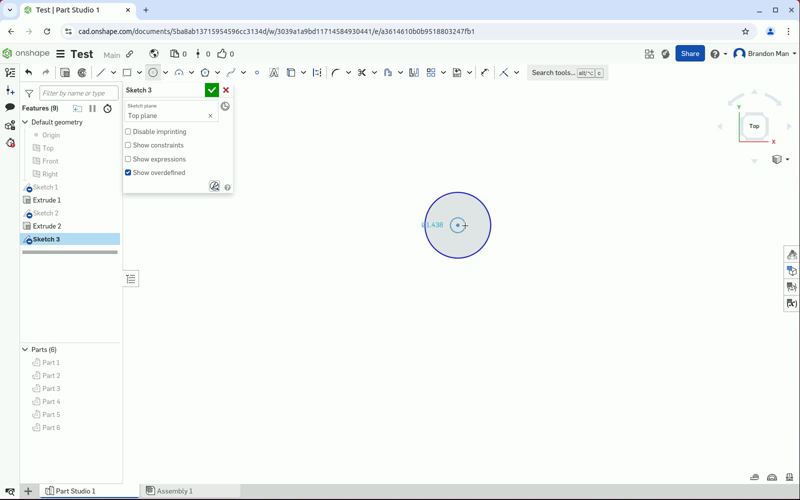
scroll(6)
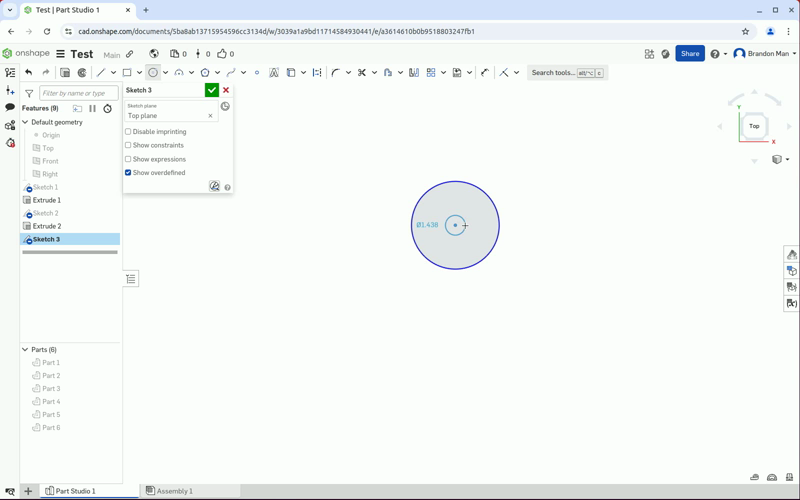
scroll(6)
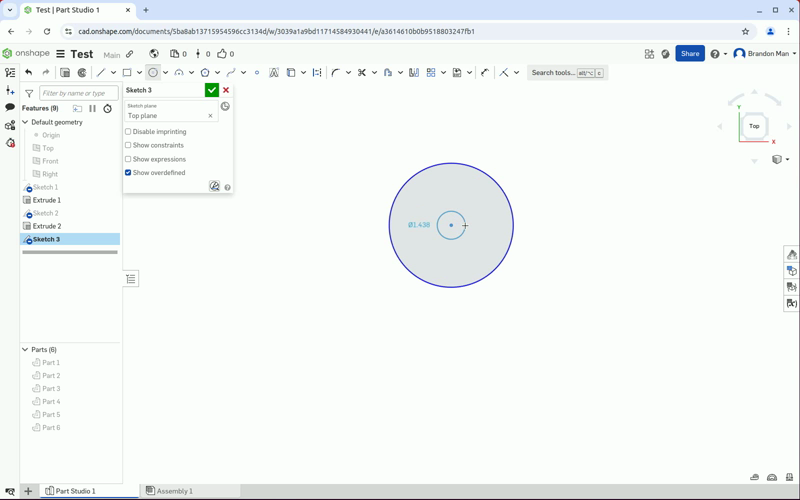
scroll(6)
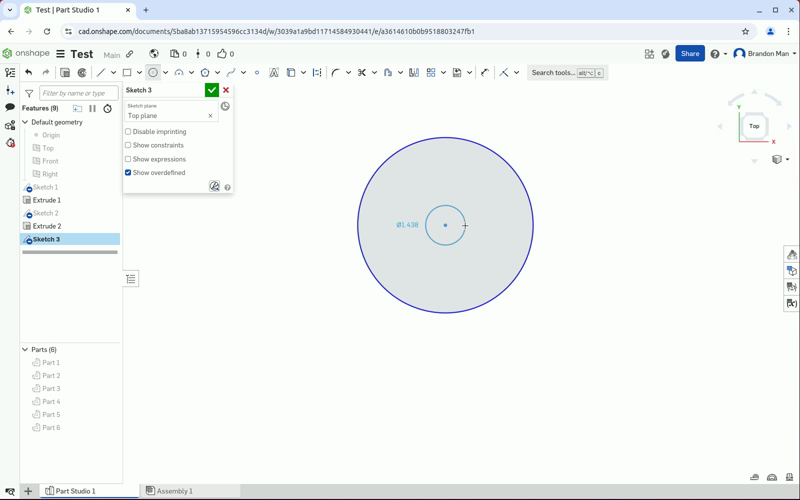
scroll(6)
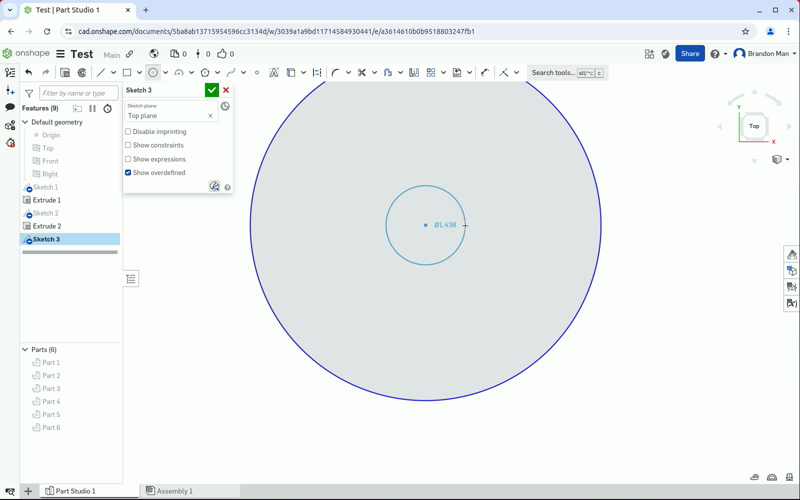
click(465, 225)
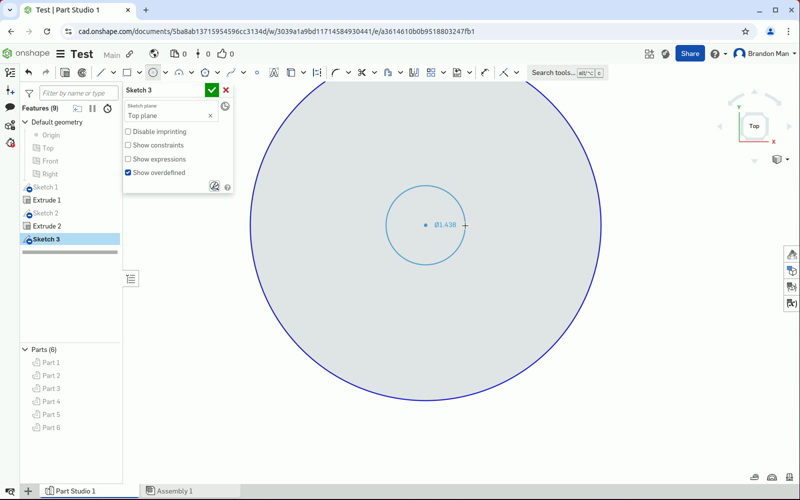
scroll(-6)
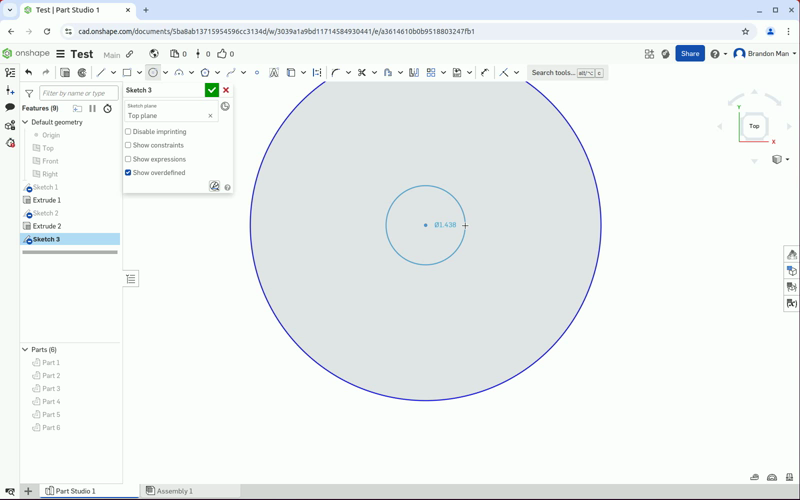
scroll(-6)
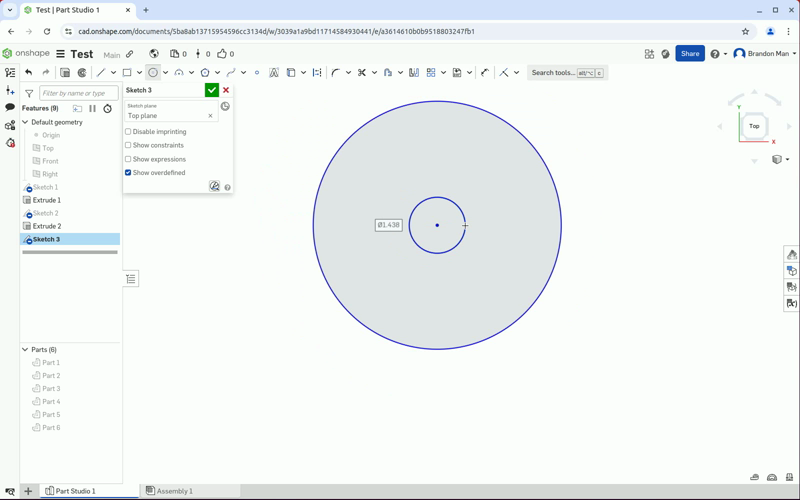
scroll(-6)
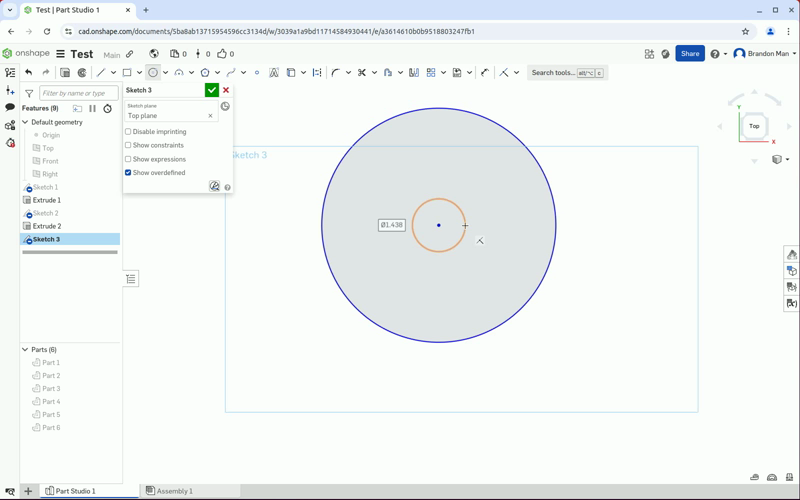
scroll(-6)
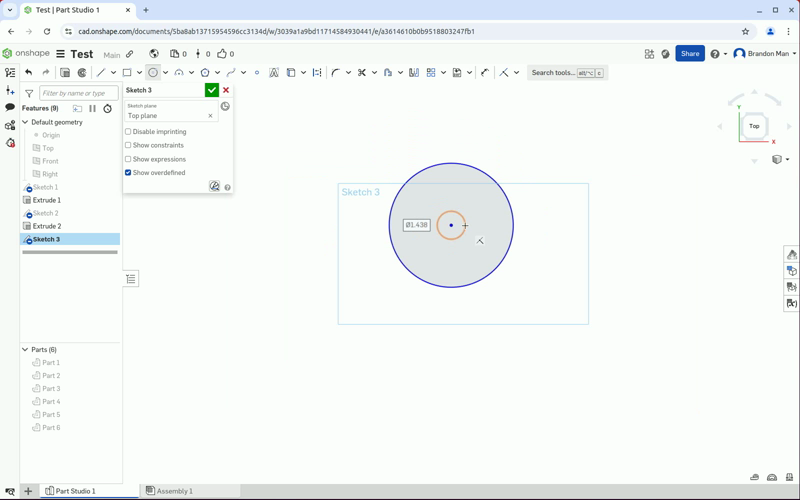
scroll(-6)
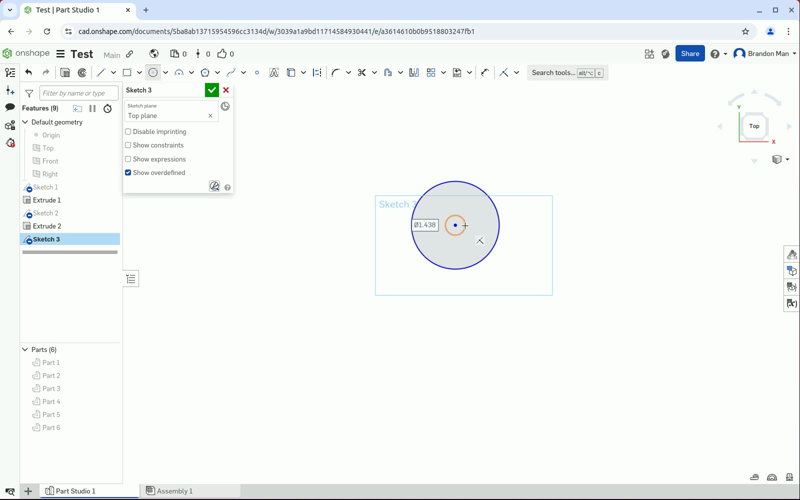
scroll(-6)
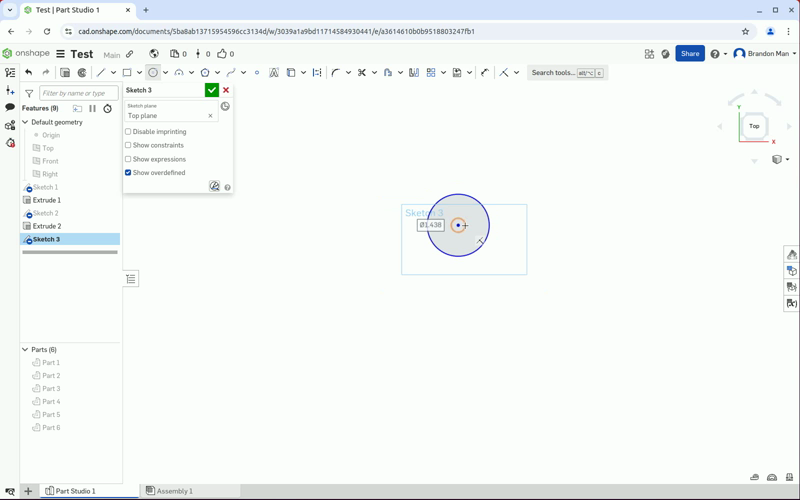
scroll(-6)
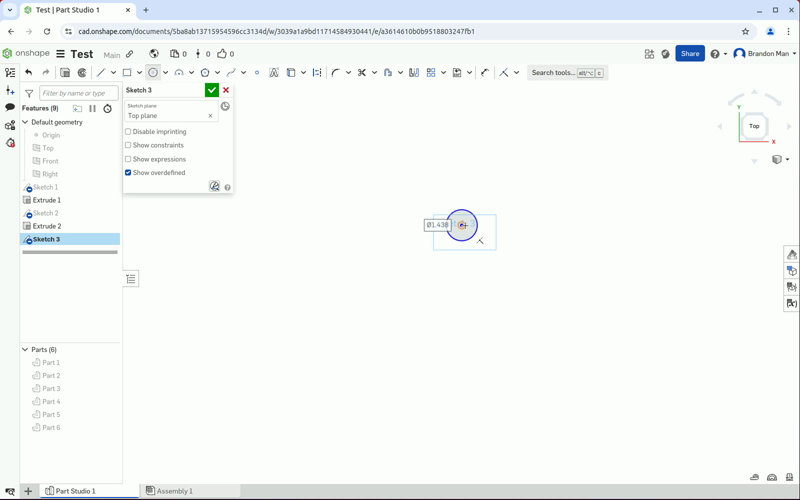
key(esc)
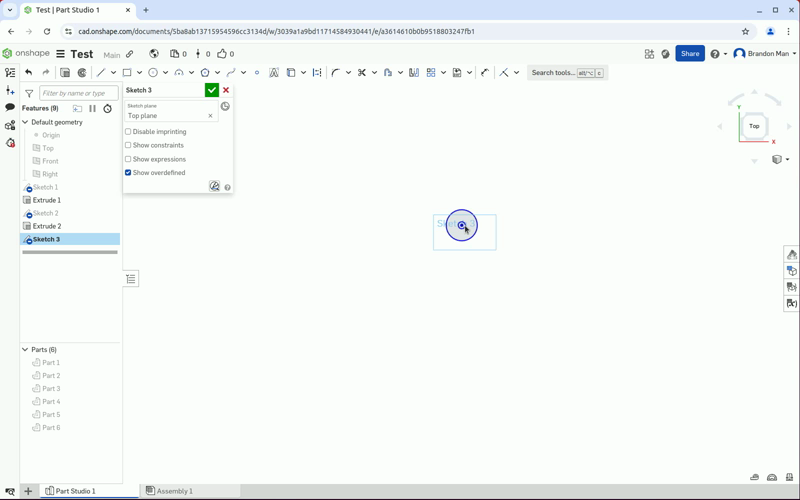
mouse_move(460, 220)
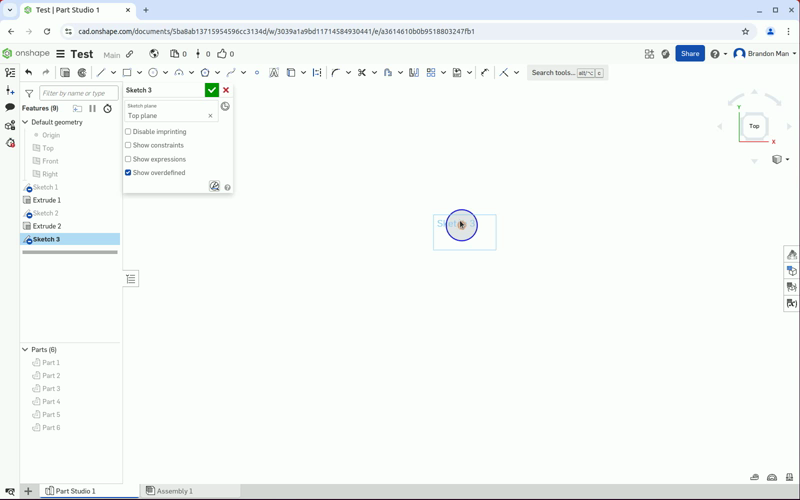
scroll(6)
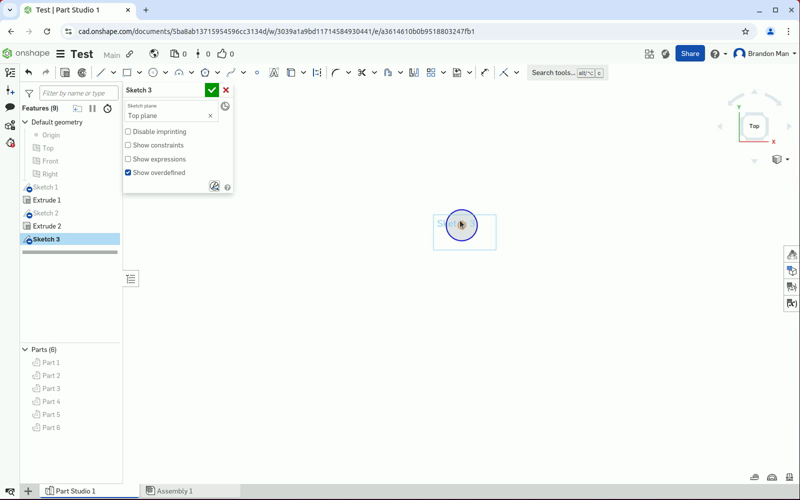
scroll(6)
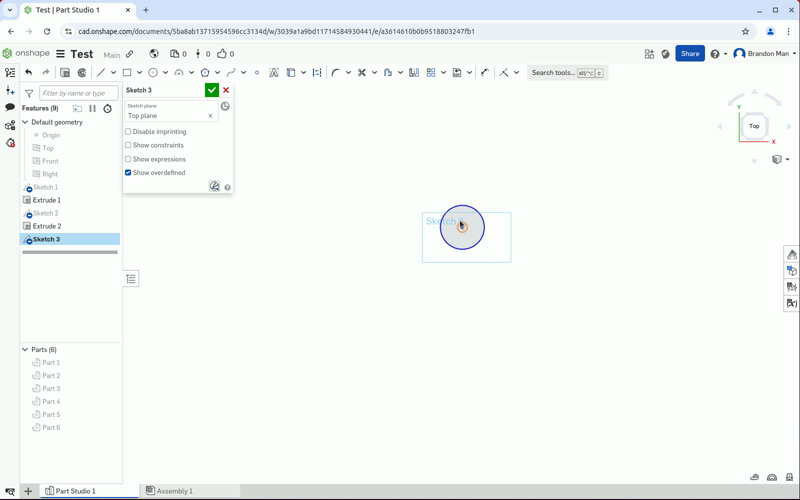
scroll(6)
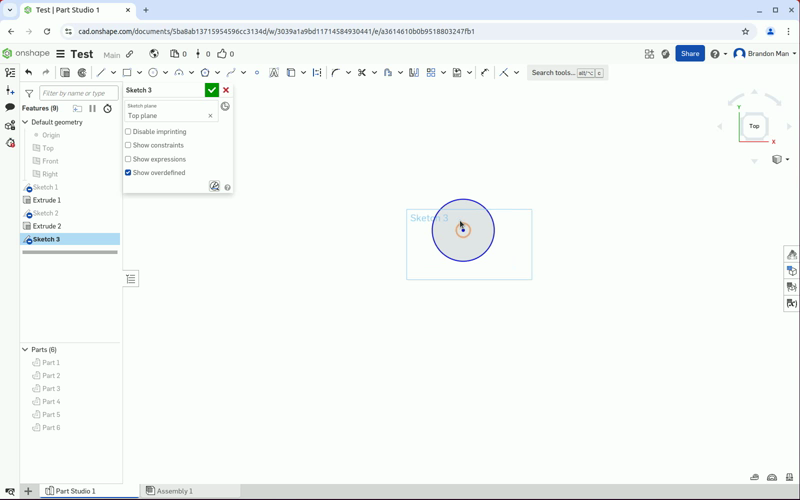
scroll(6)
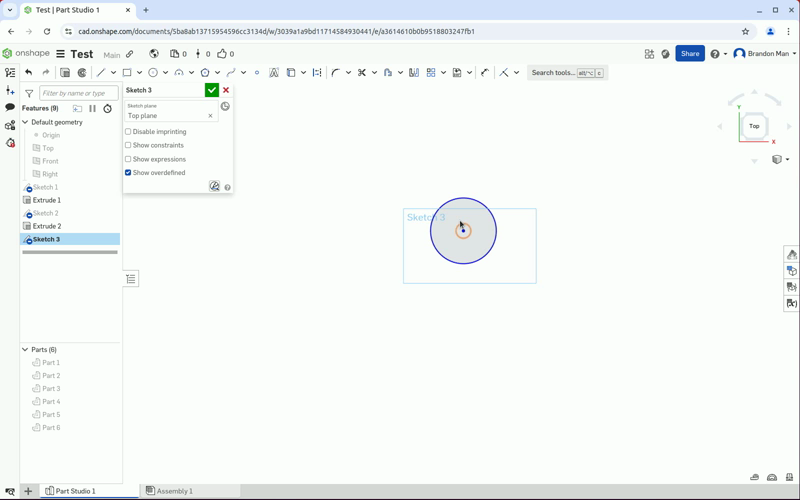
scroll(6)
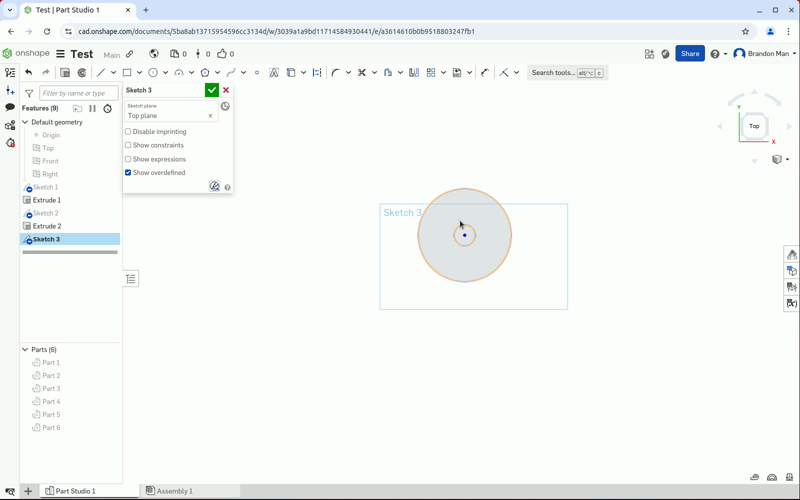
scroll(6)
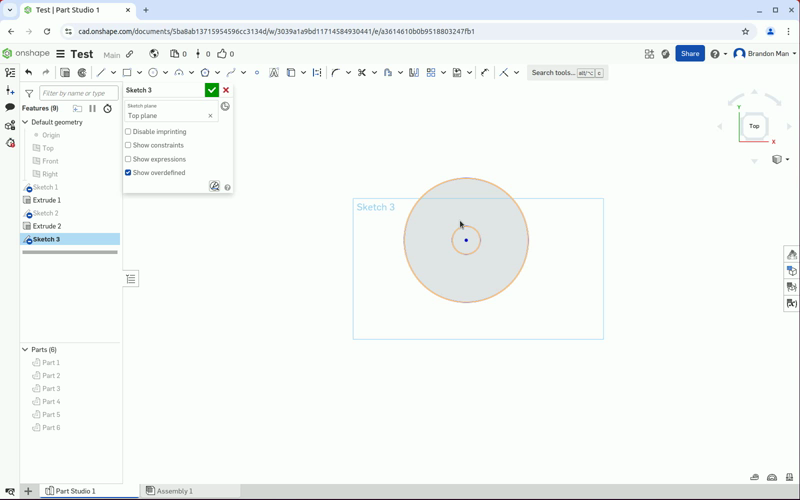
scroll(6)
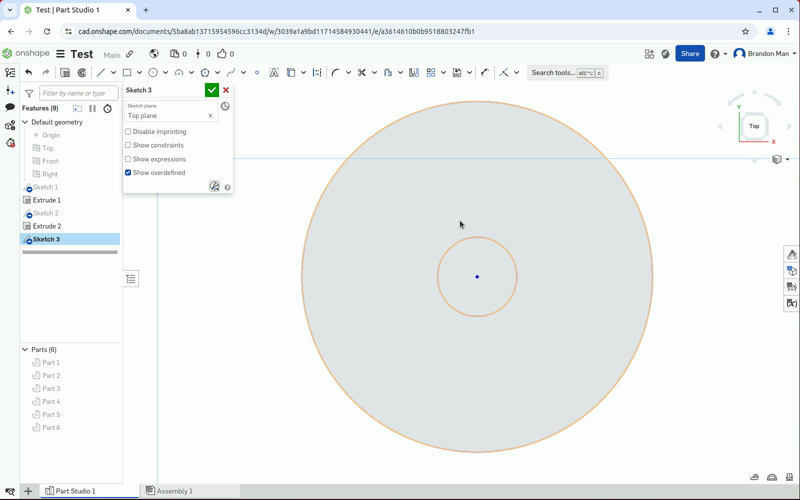
click(460, 220)
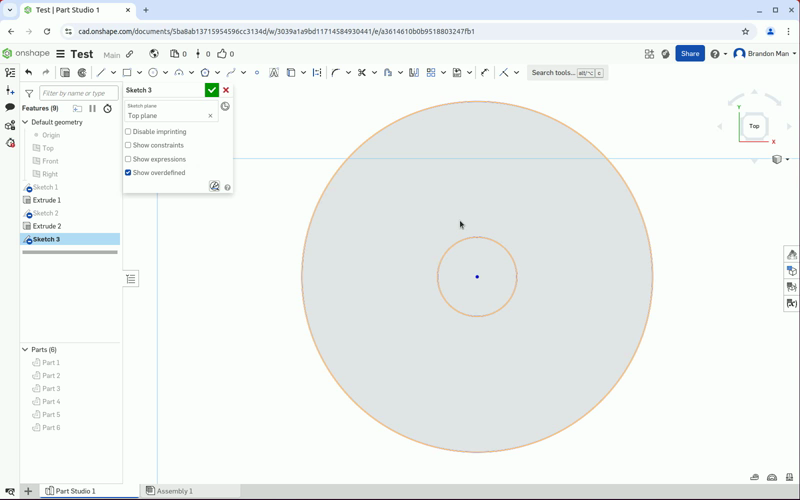
scroll(-6)
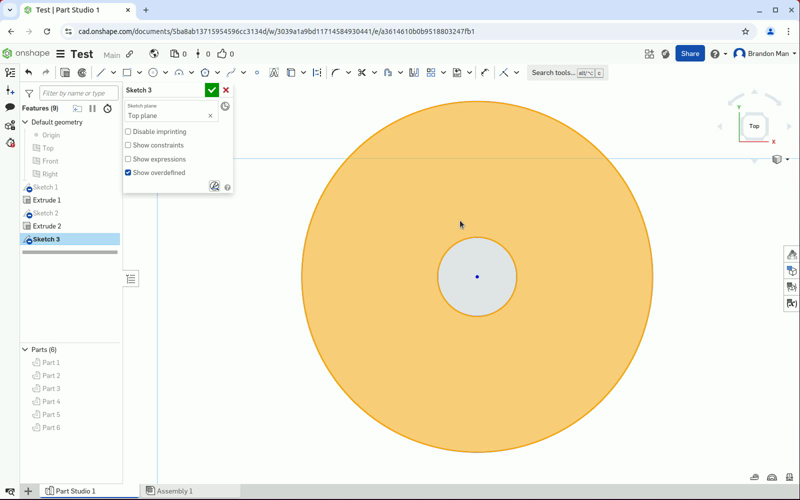
scroll(-6)
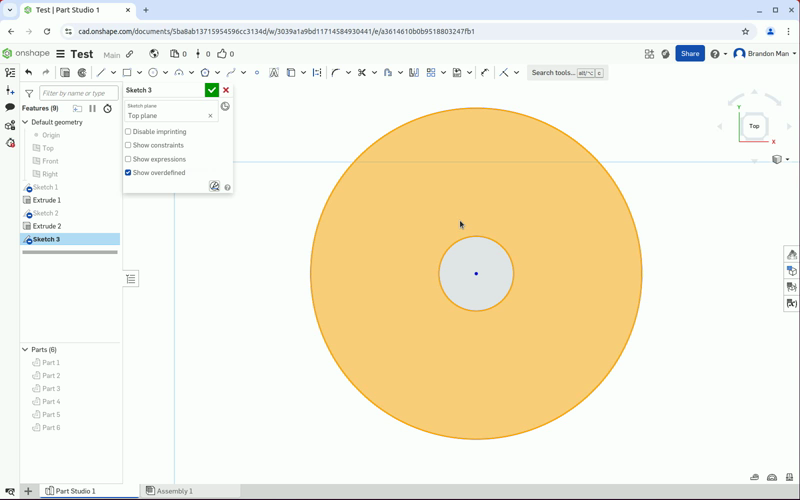
scroll(-6)
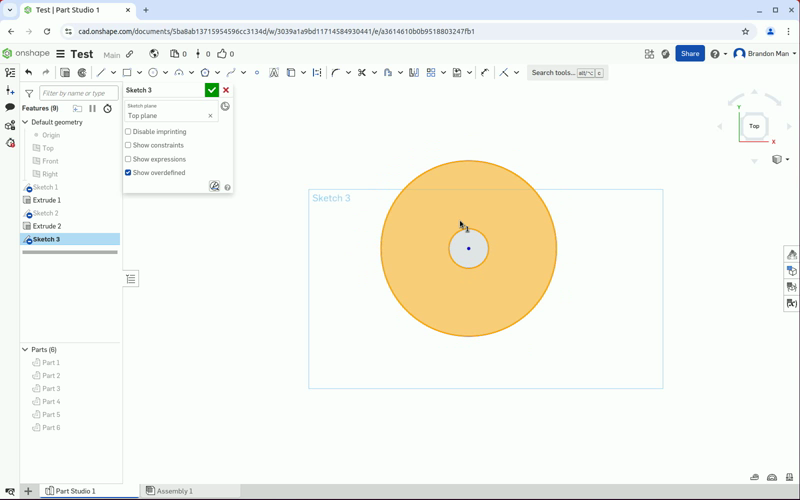
scroll(-6)
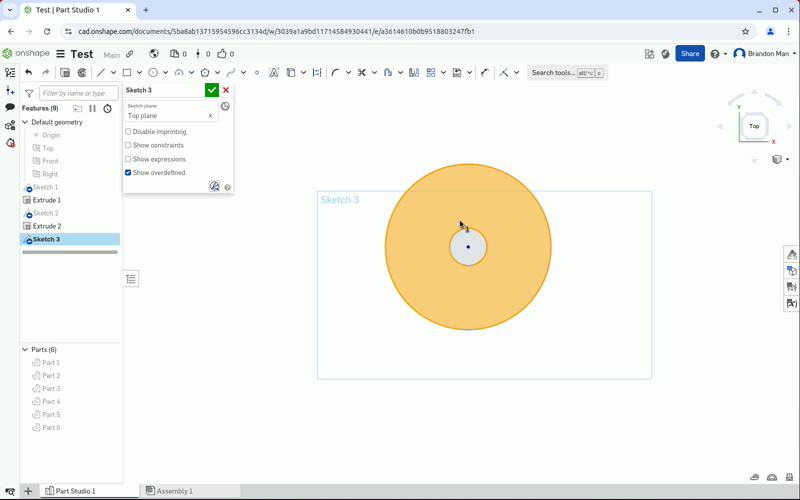
scroll(-6)
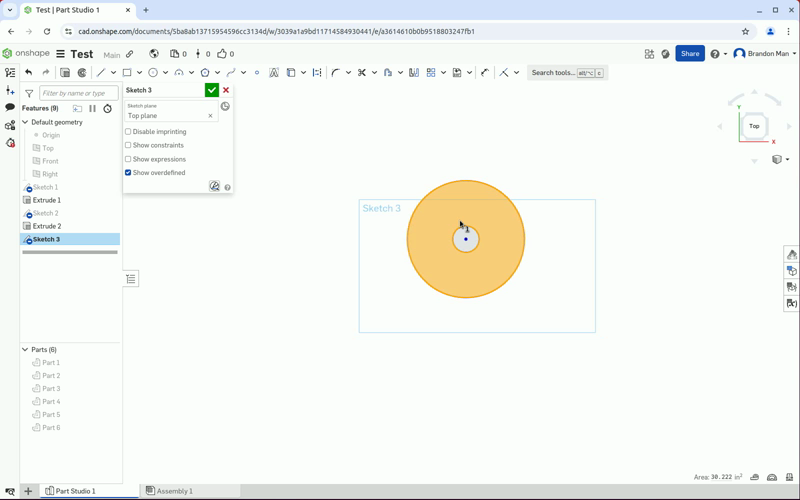
scroll(-6)
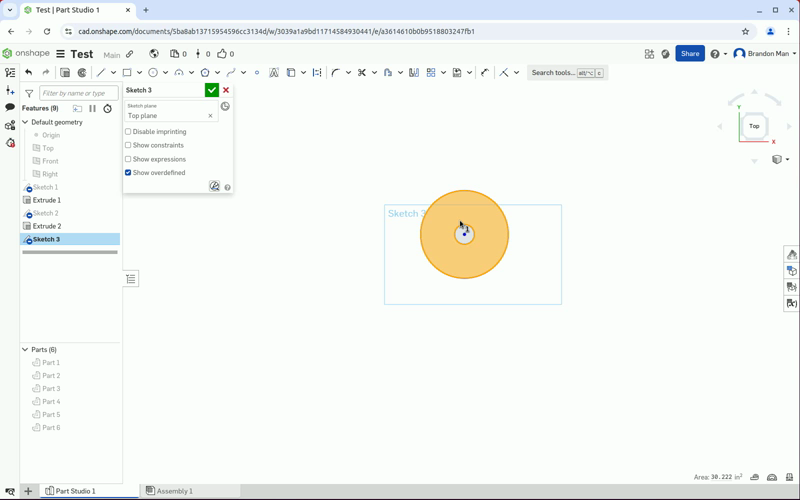
scroll(-6)
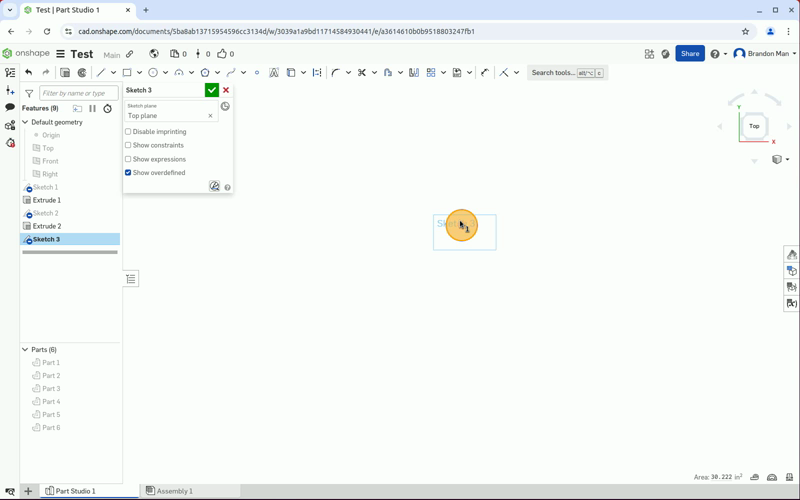
mouse_move(73, 352)
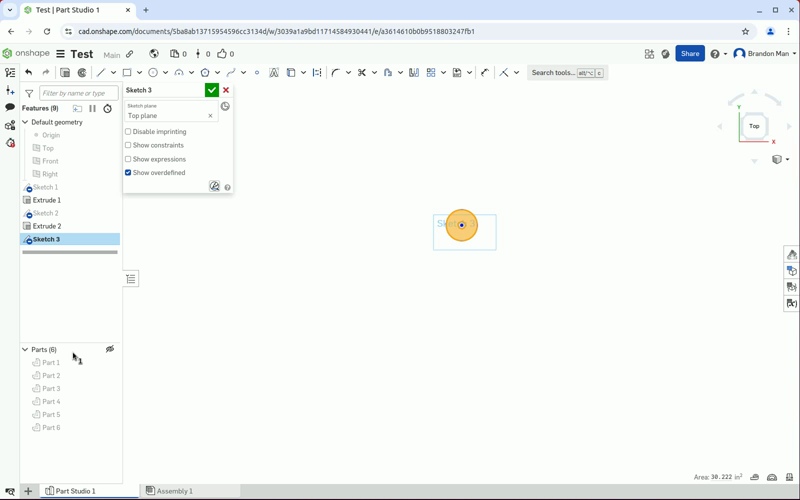
key(shift+y)
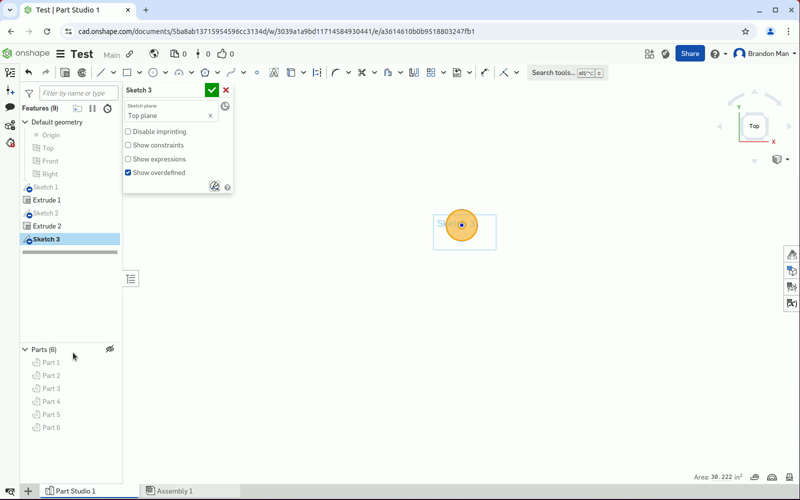
key(shift+e)
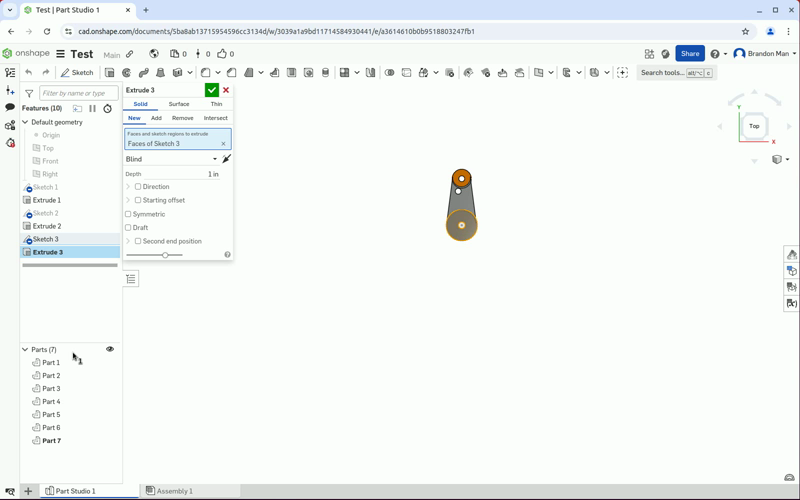
mouse_move(143, 106)
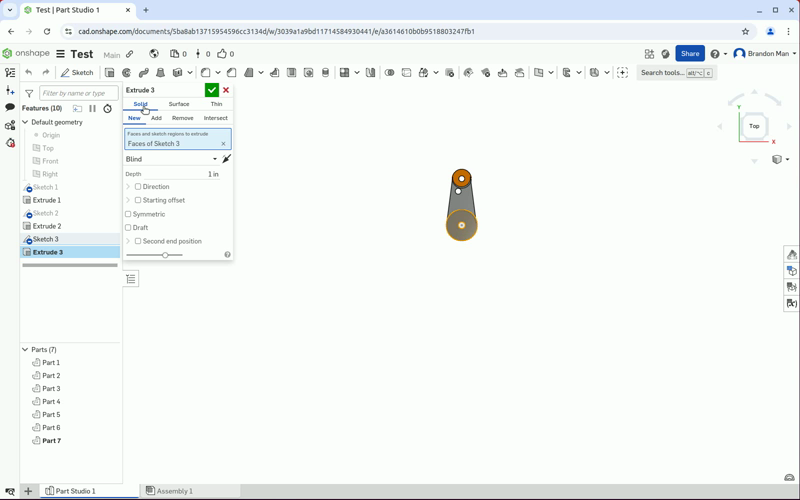
click(143, 106)
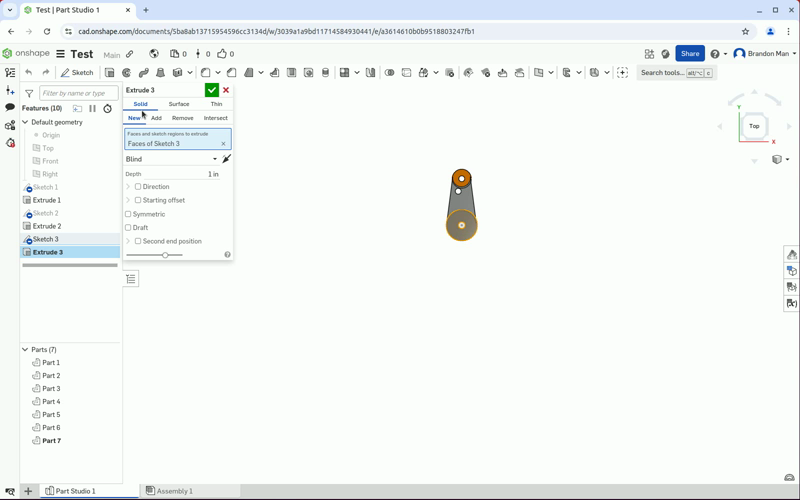
mouse_move(137, 120)
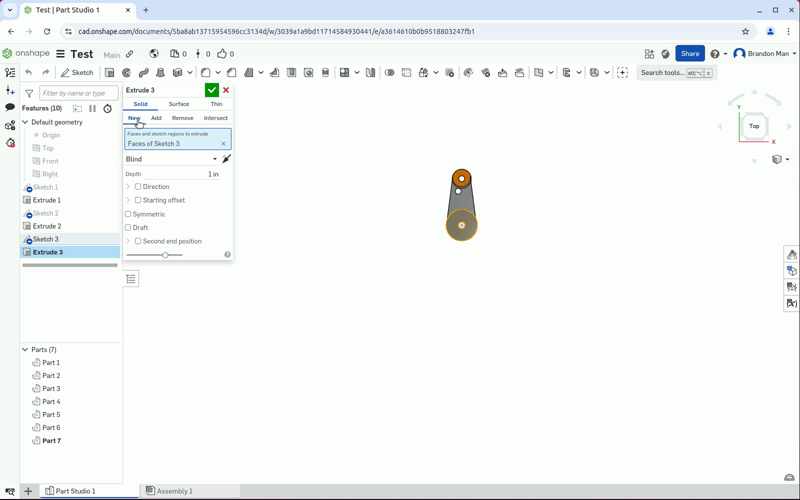
click(137, 120)
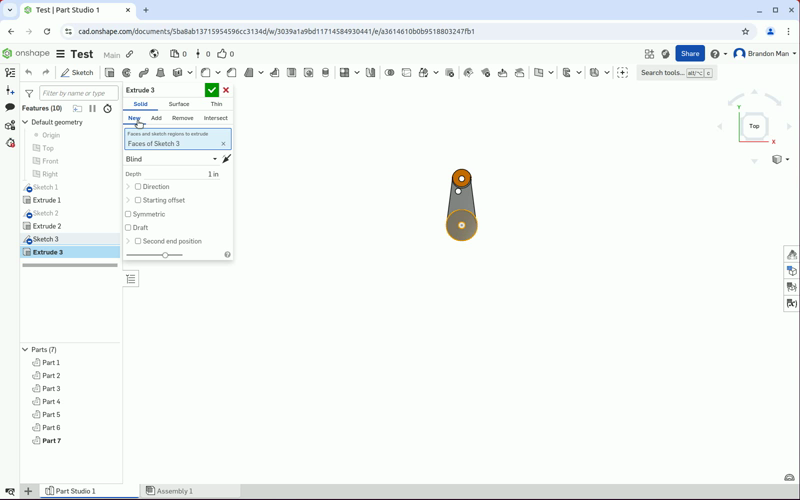
key(tab, 4)
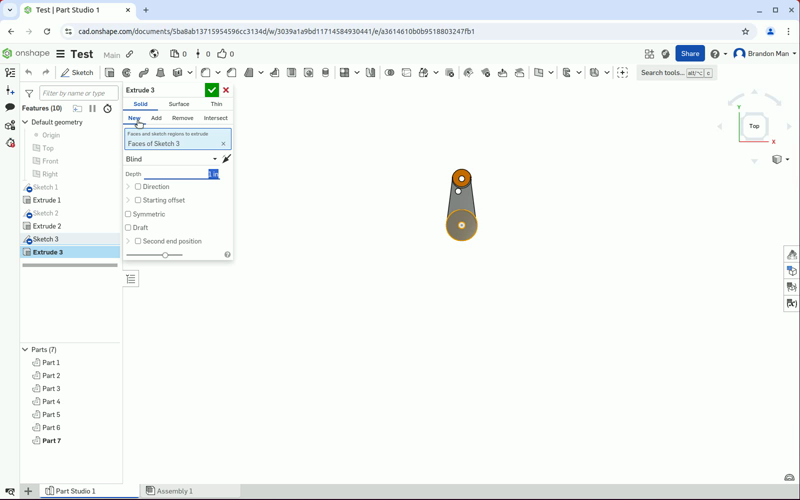
text(0.481)
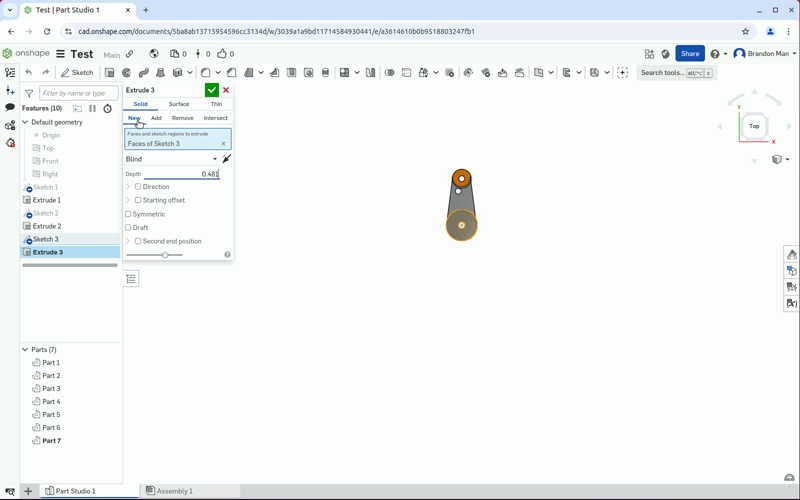
key(enter)
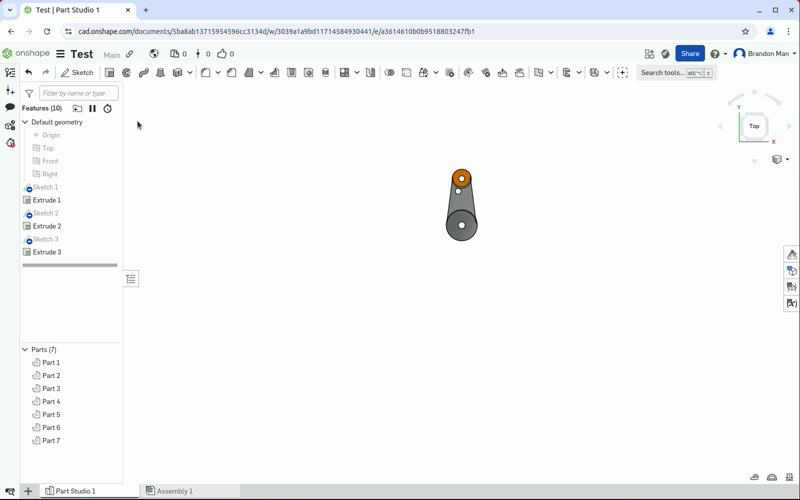
key(shift+h)
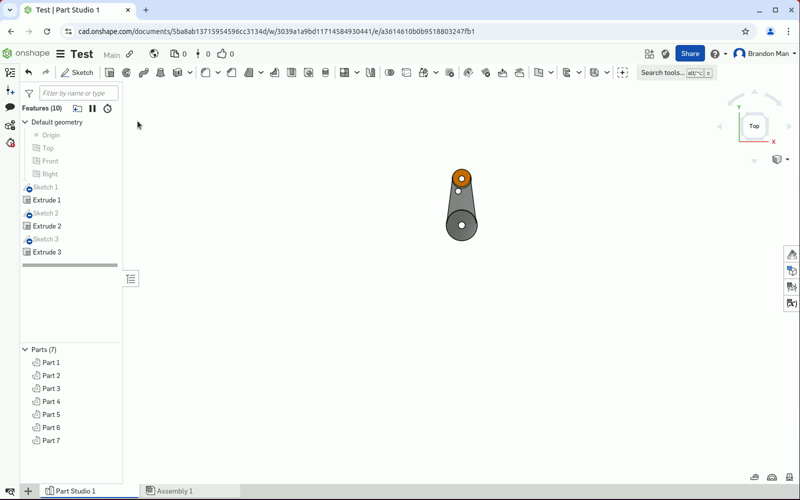
key(shift+h)
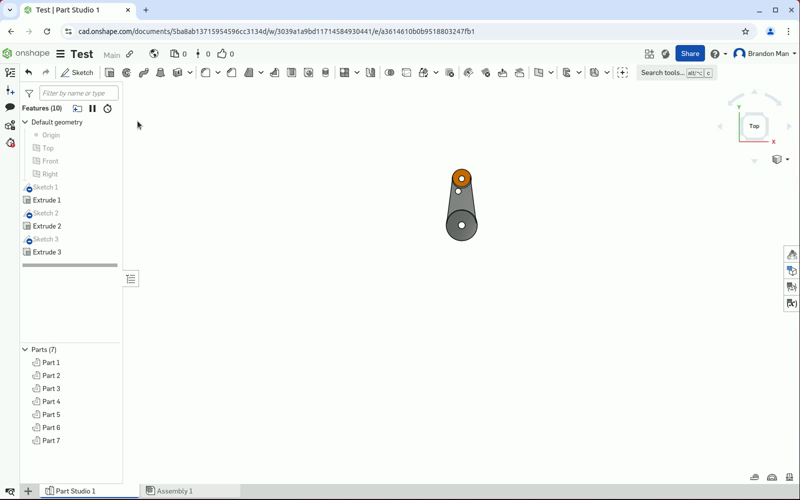
mouse_move(73, 189)
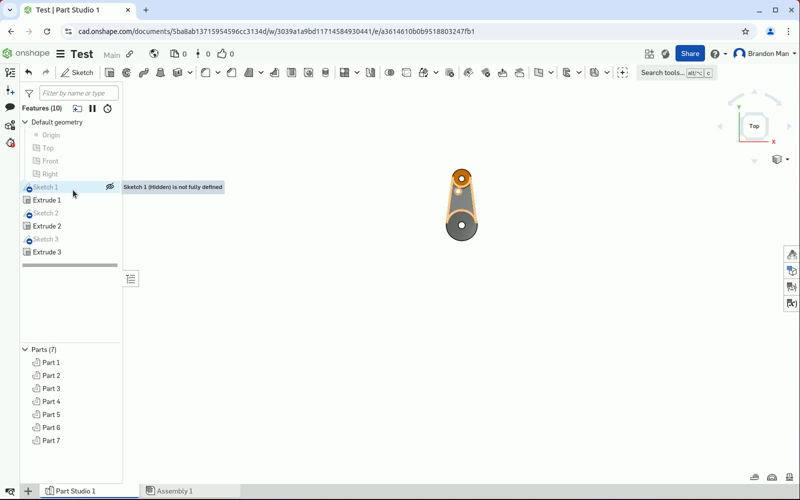
click(73, 189)
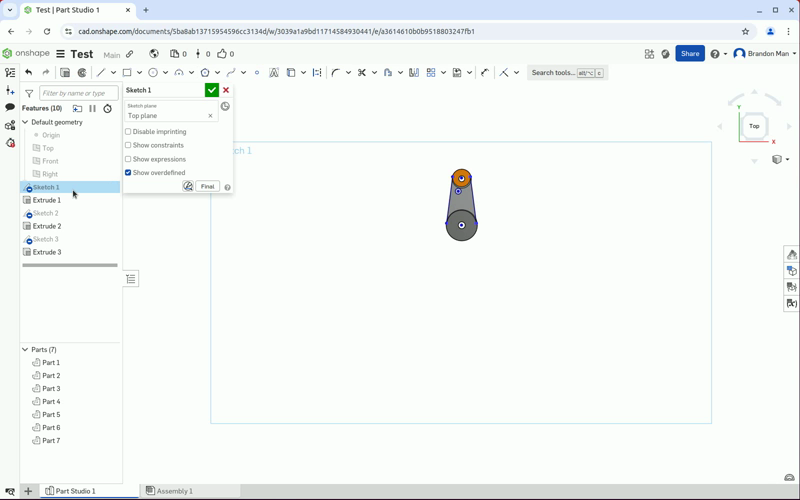
mouse_move(229, 92)
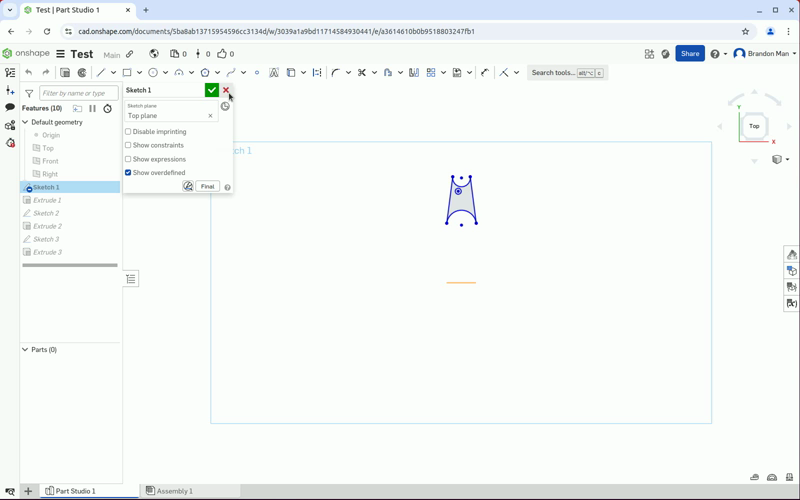
click(229, 92)
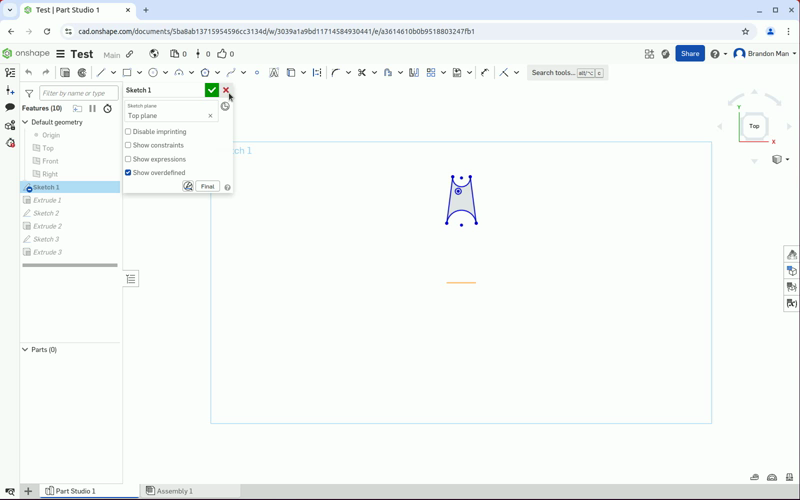
key(shift+s)
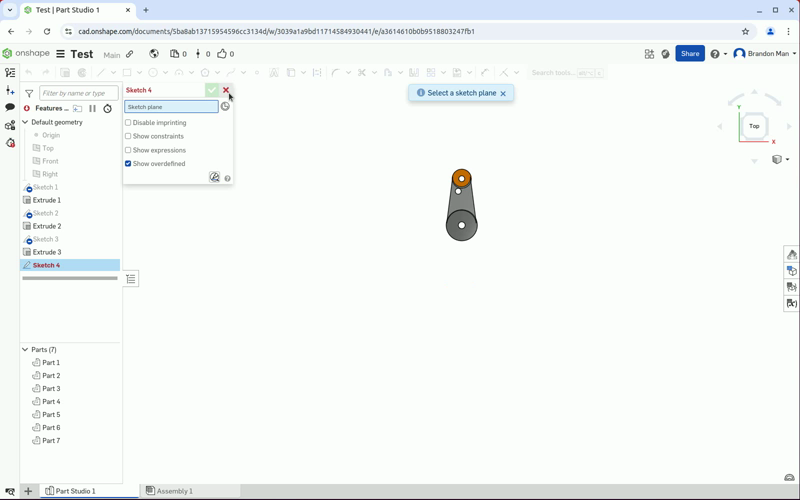
mouse_move(73, 150)
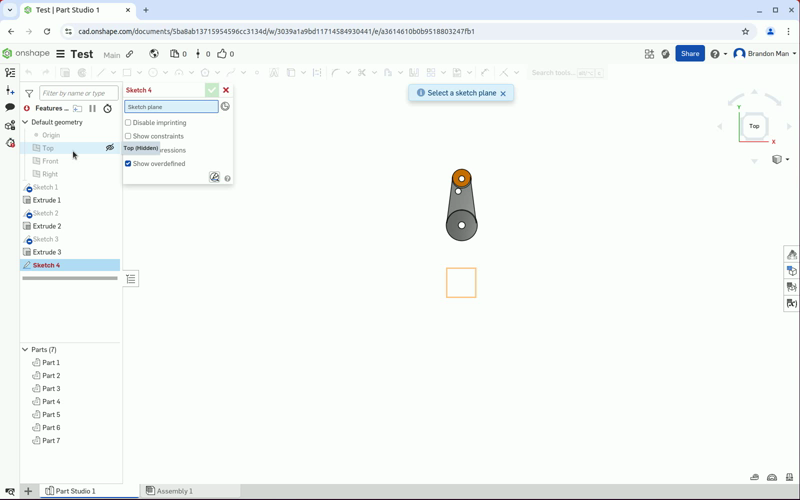
click(73, 150)
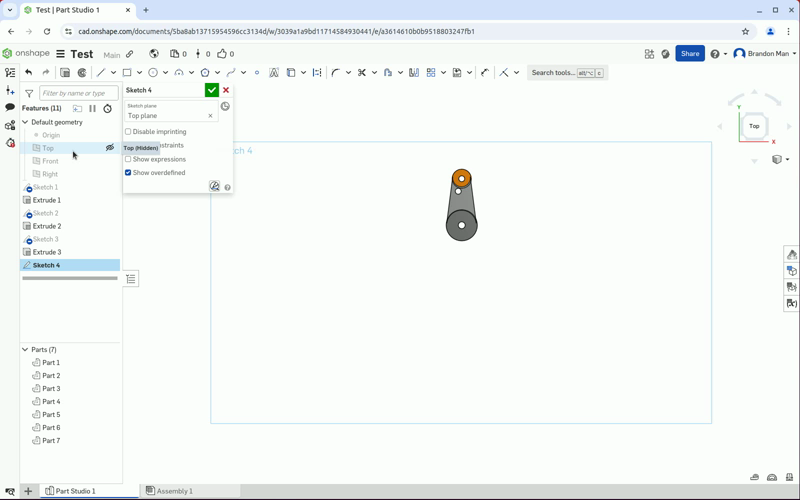
mouse_move(73, 352)
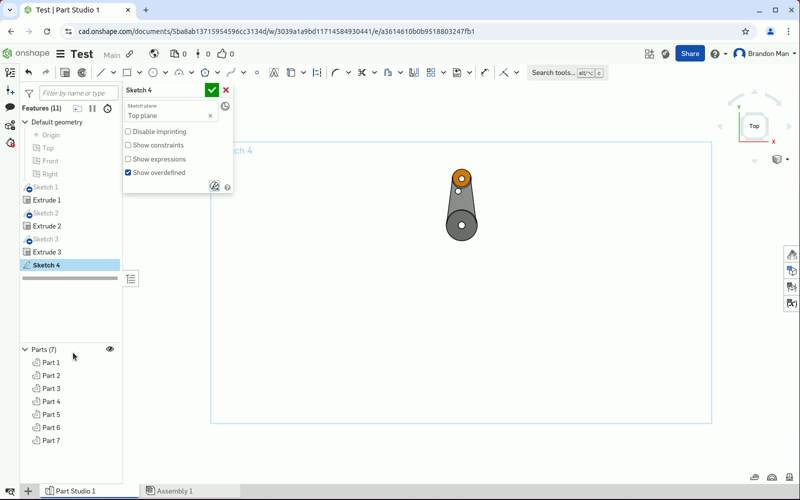
key(y)
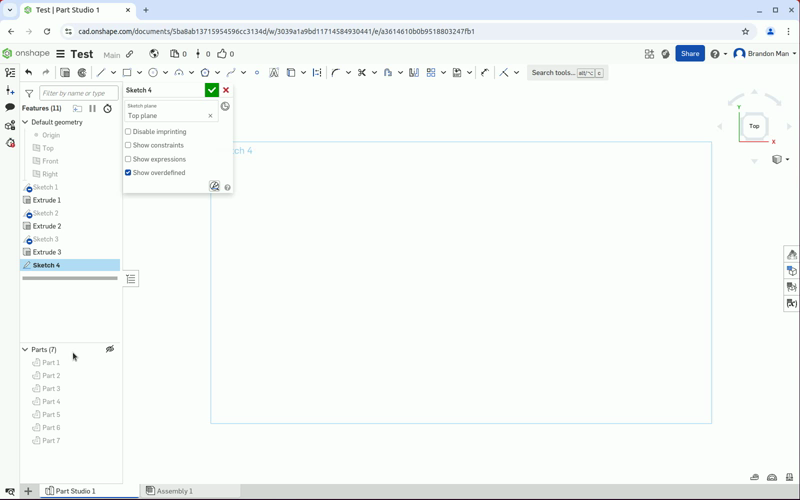
key(l)
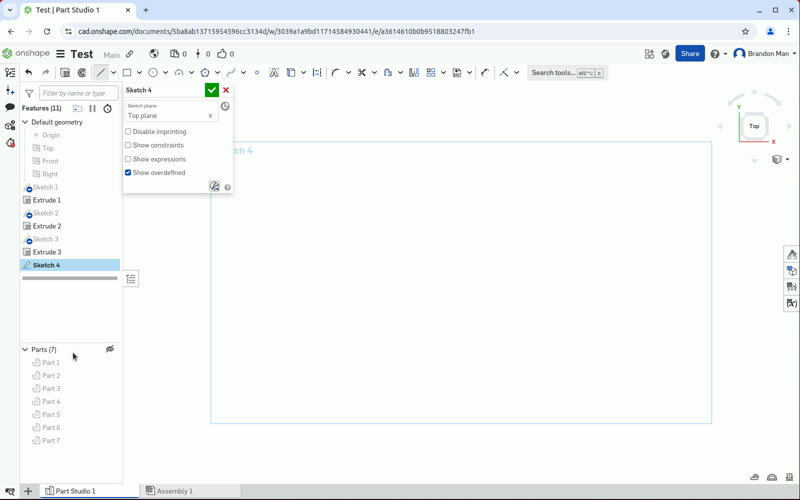
key_down(shift)
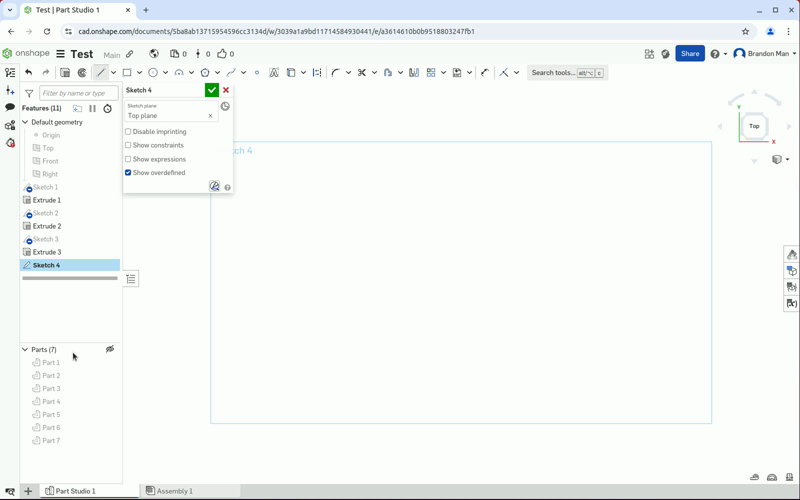
mouse_move(446, 226)
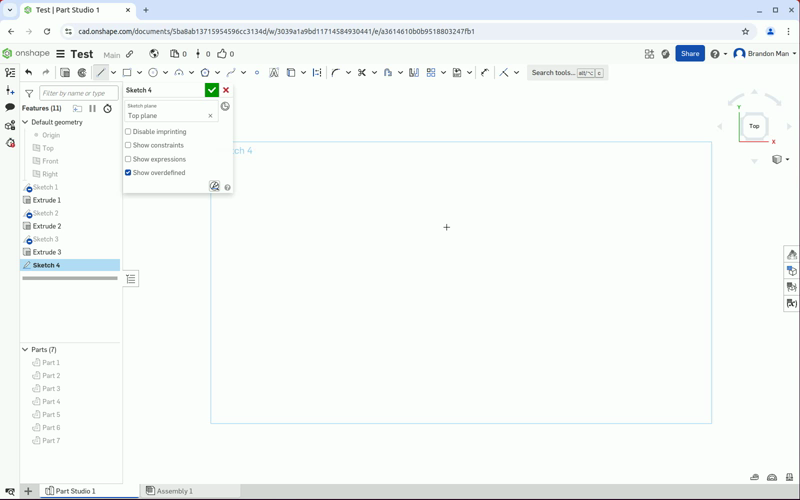
click(446, 226)
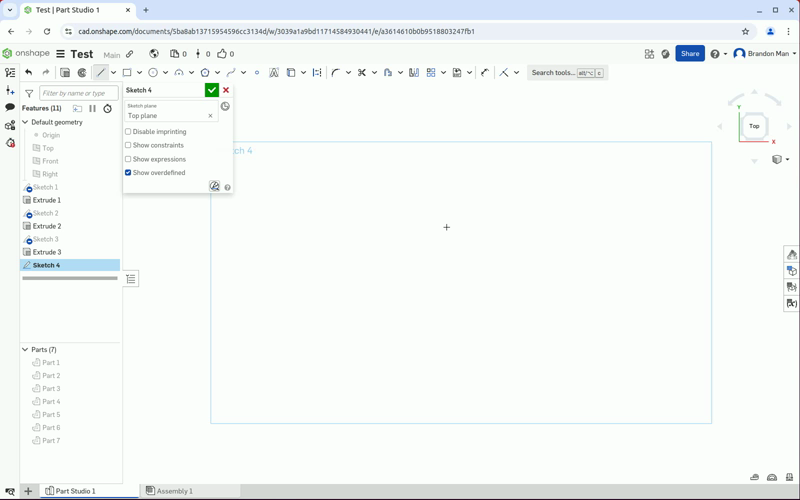
key_up(shift)
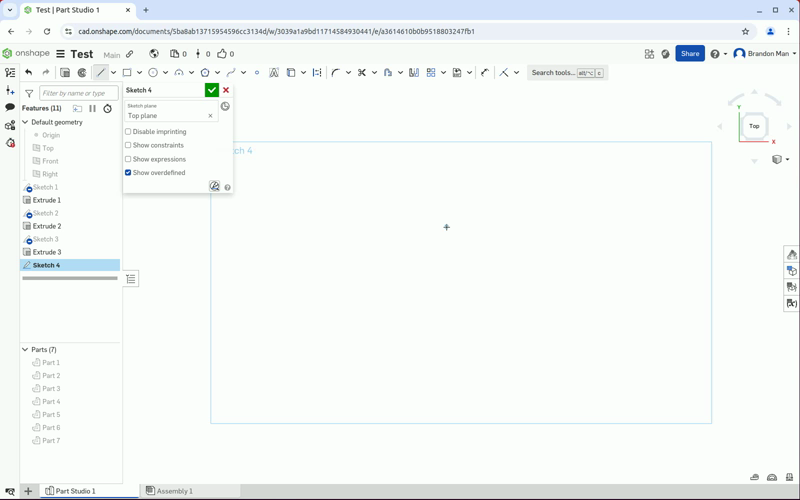
key_down(shift)
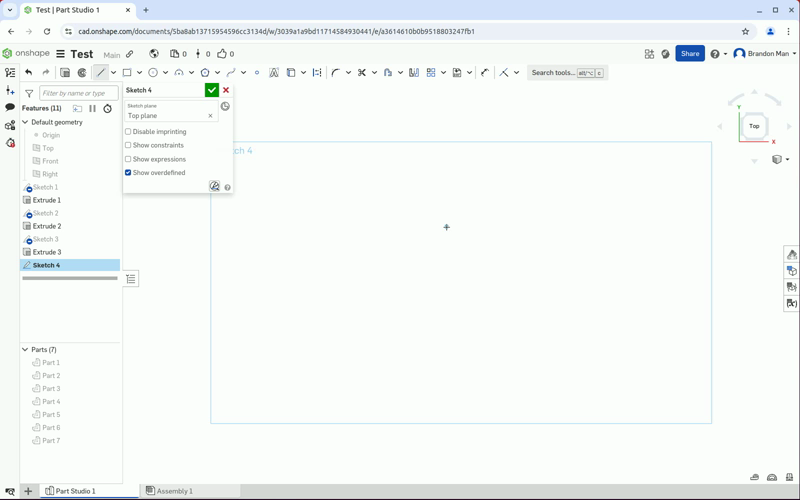
mouse_move(476, 226)
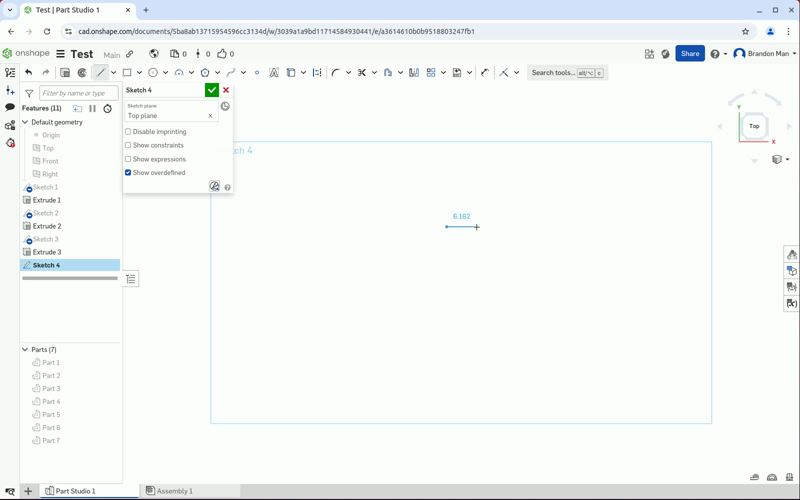
mouse_move(452, 284)
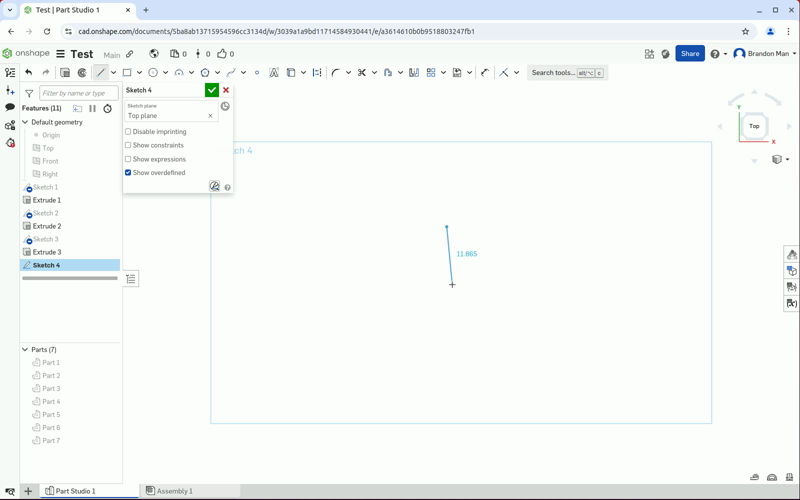
click(452, 284)
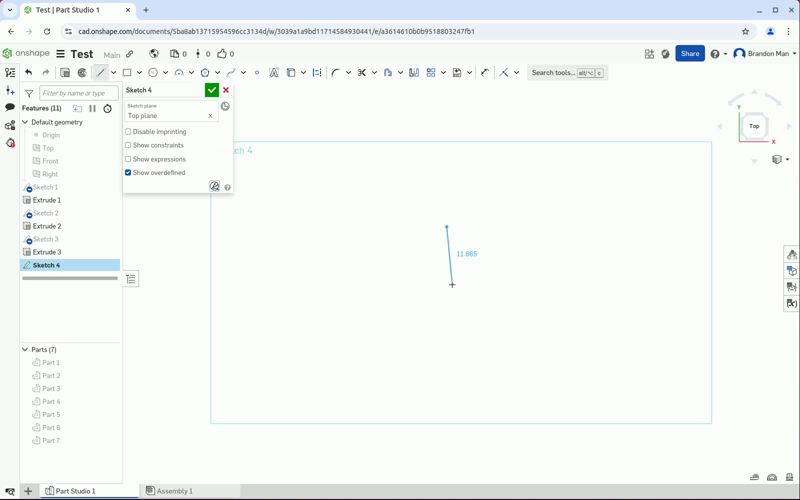
key_up(shift)
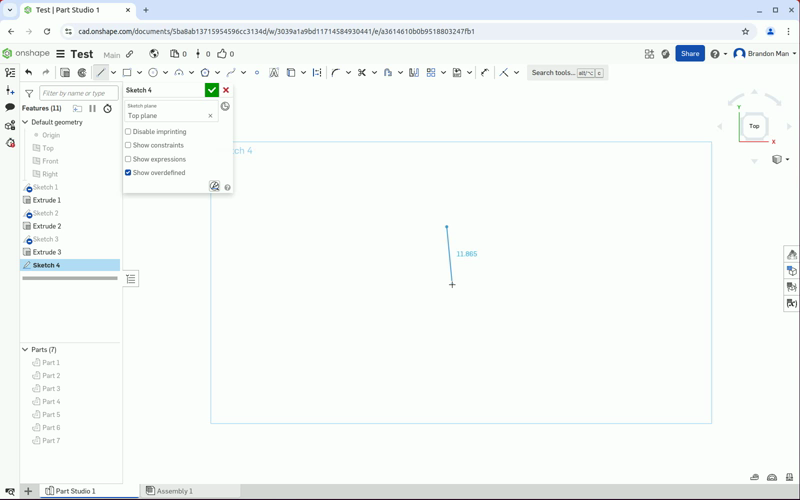
key(esc)
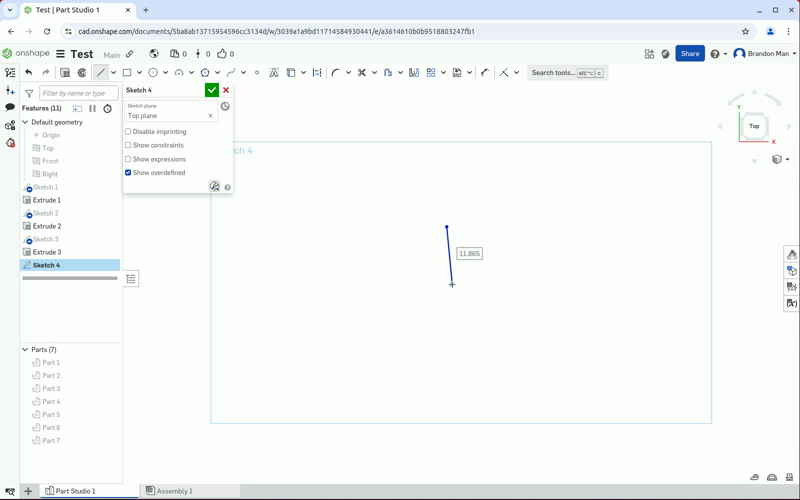
key(a)
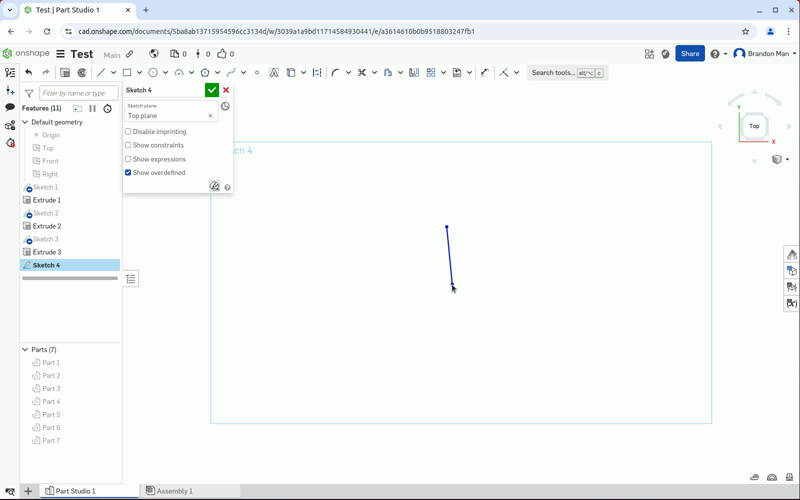
mouse_move(452, 284)
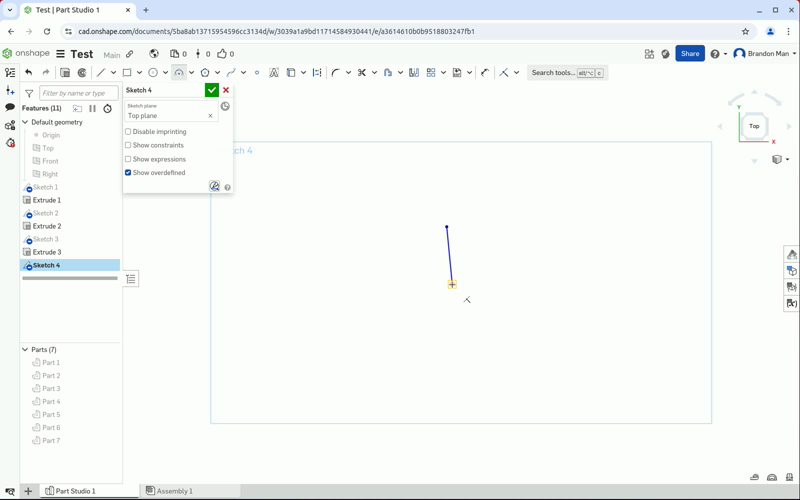
click(452, 284)
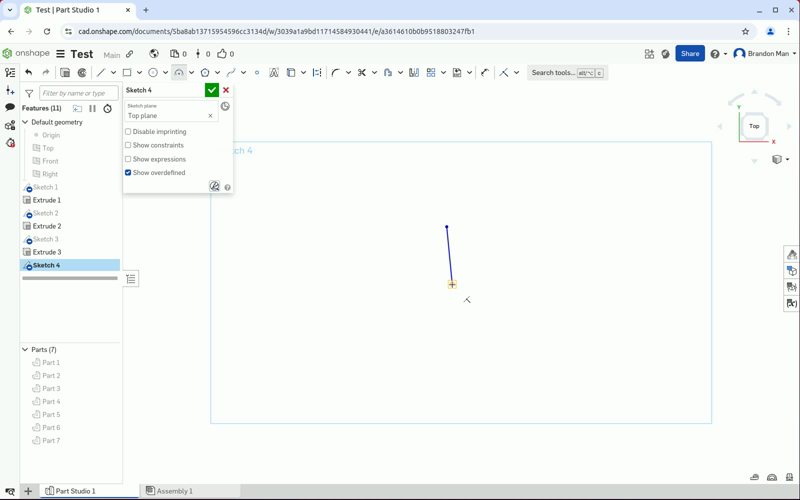
key_down(shift)
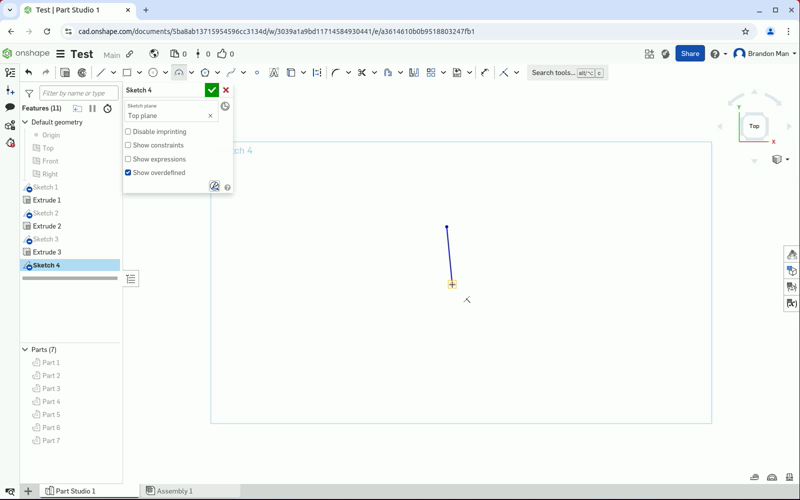
mouse_move(461, 291)
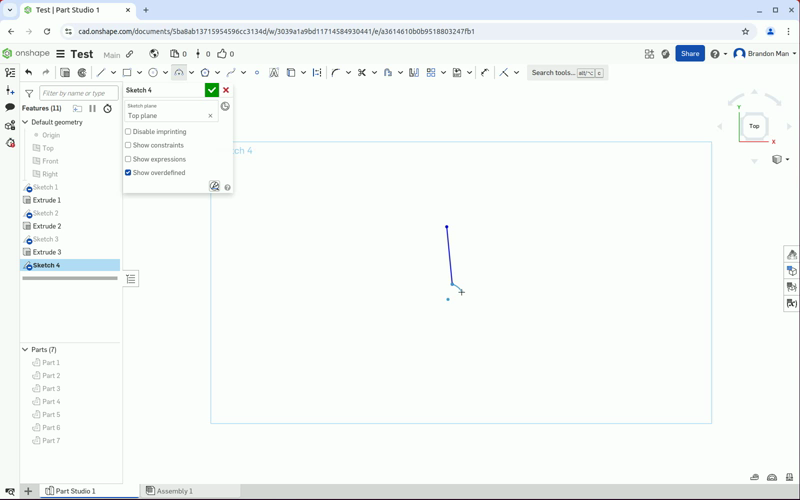
click(461, 291)
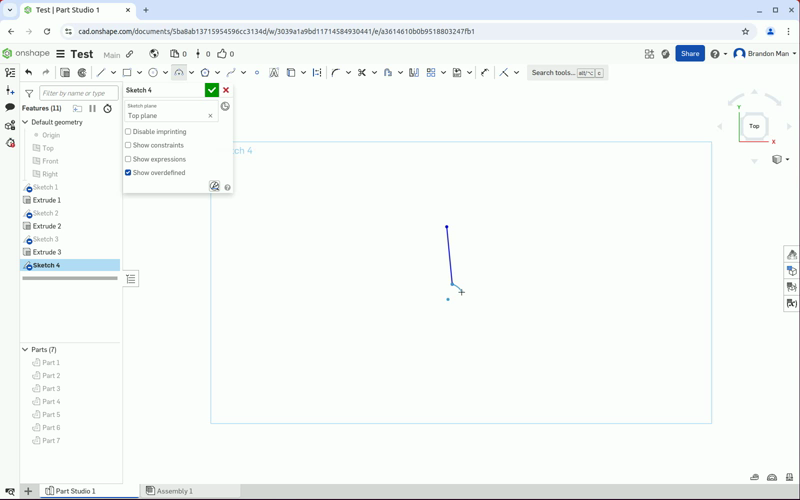
mouse_move(466, 276)
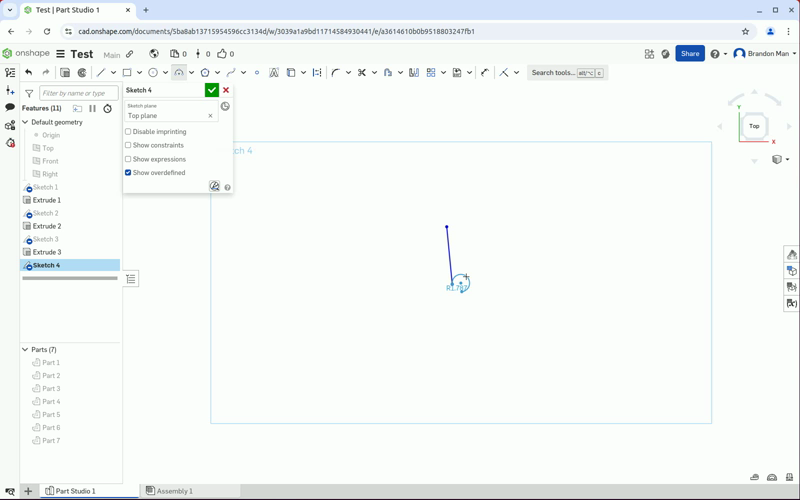
click(466, 276)
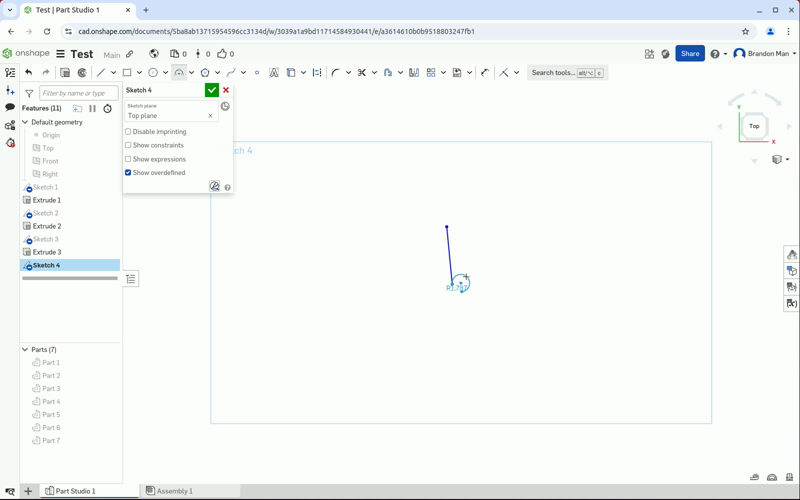
key_up(shift)
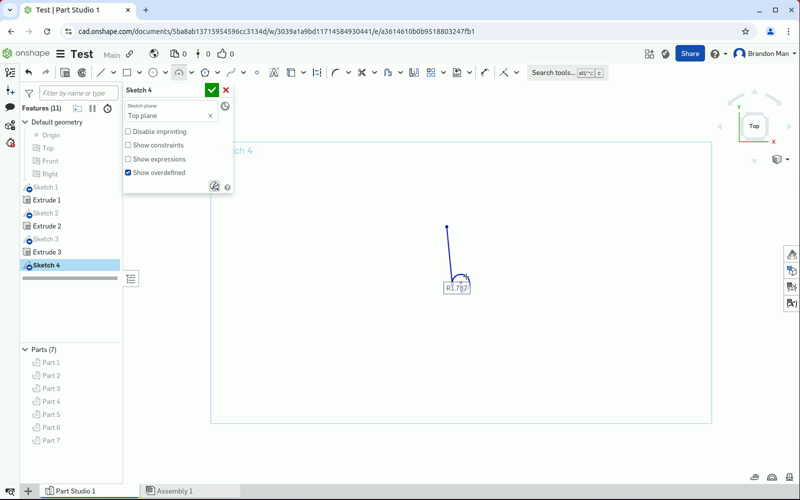
key(esc)
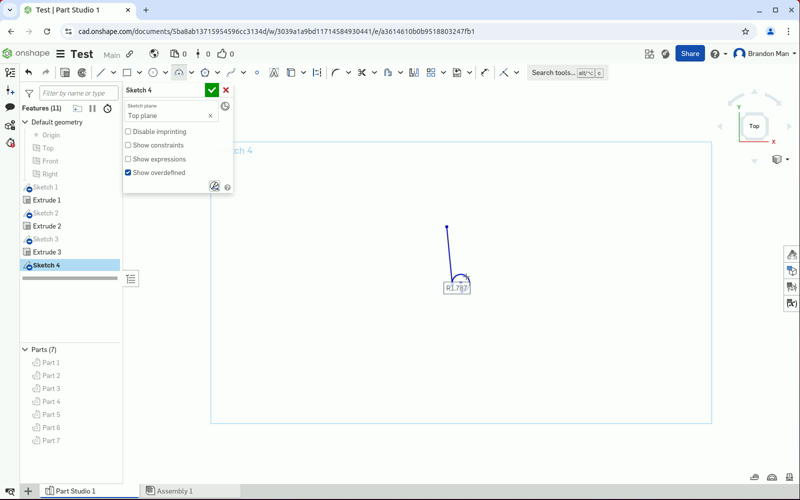
key(l)
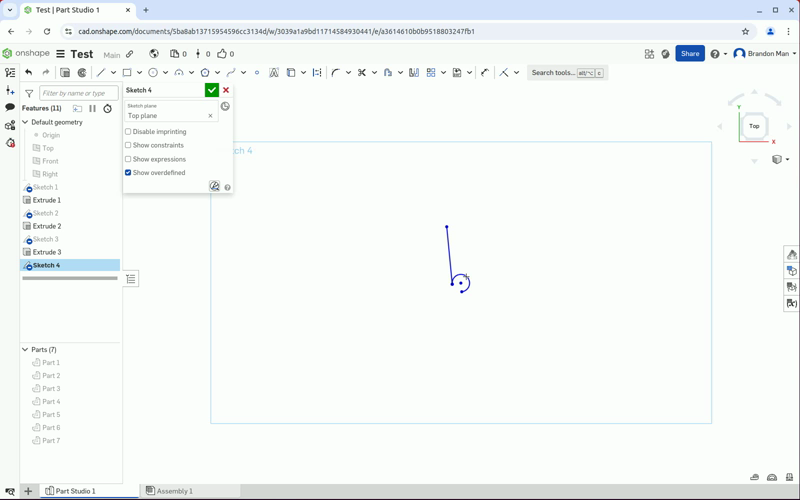
mouse_move(461, 291)
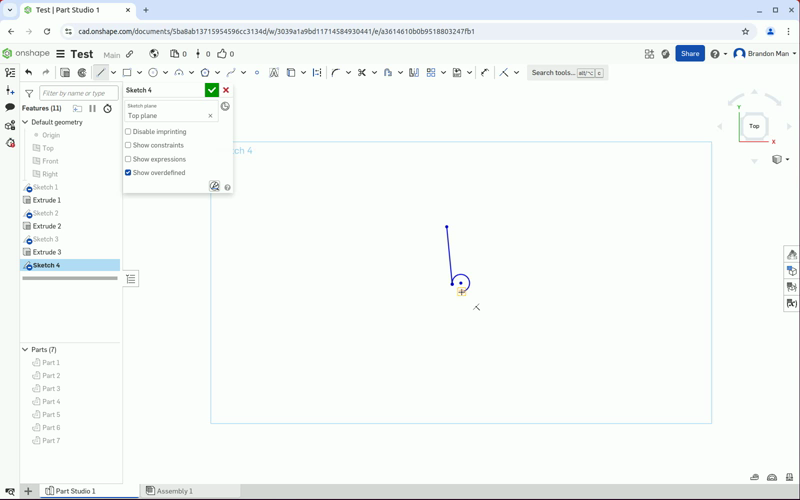
click(461, 291)
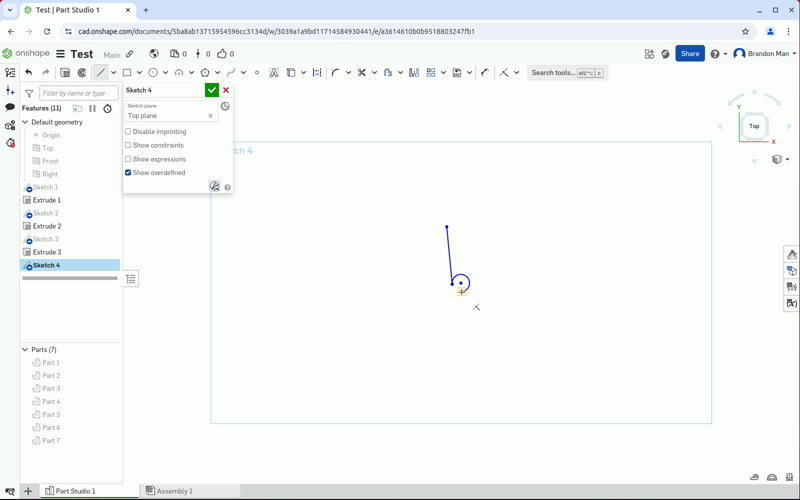
key_down(shift)
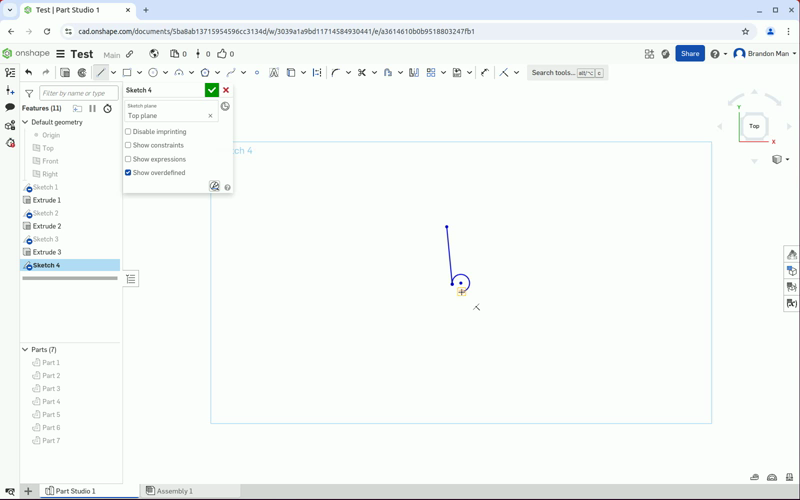
mouse_move(491, 291)
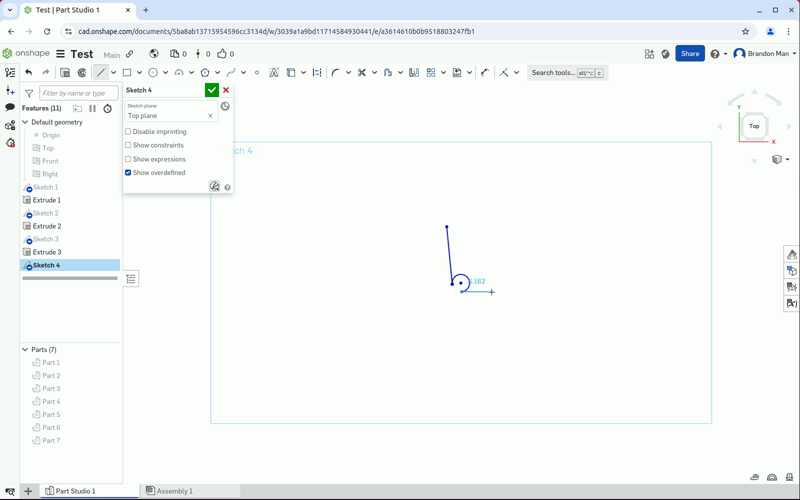
mouse_move(502, 290)
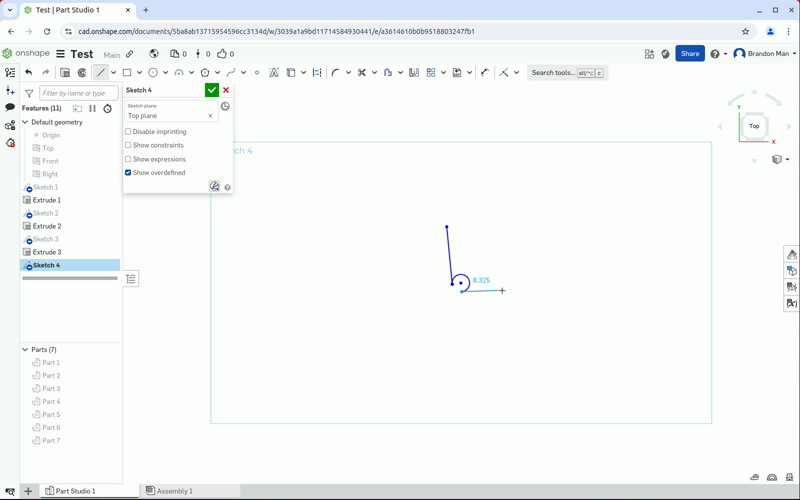
click(502, 290)
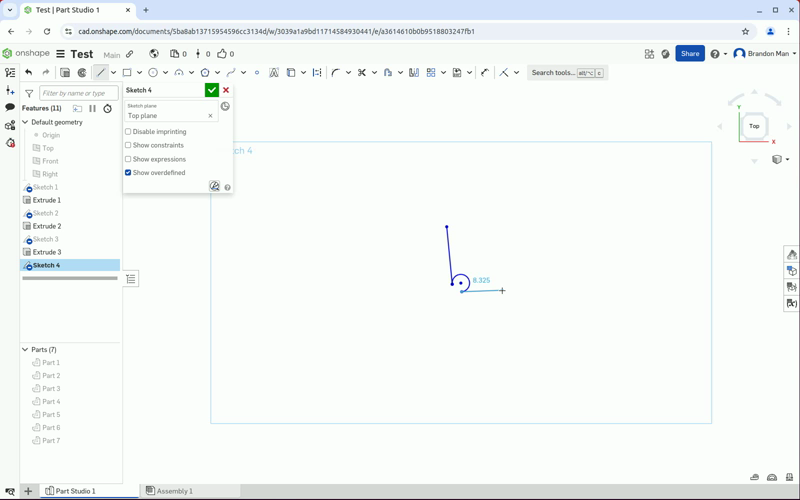
key_up(shift)
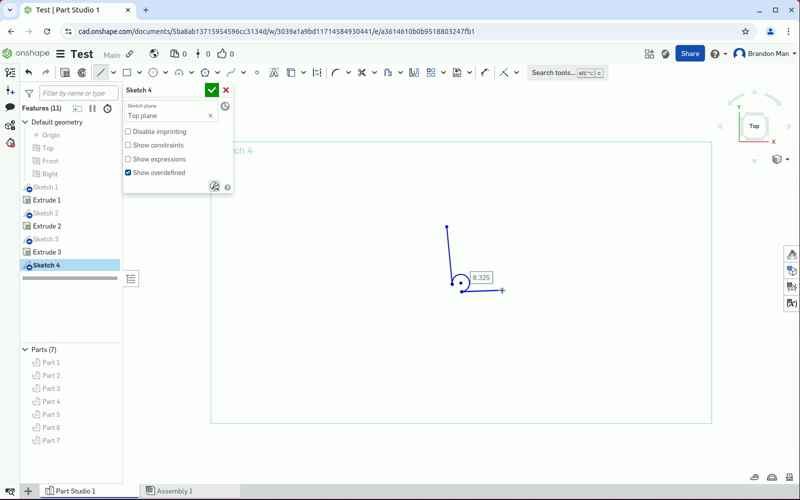
key(esc)
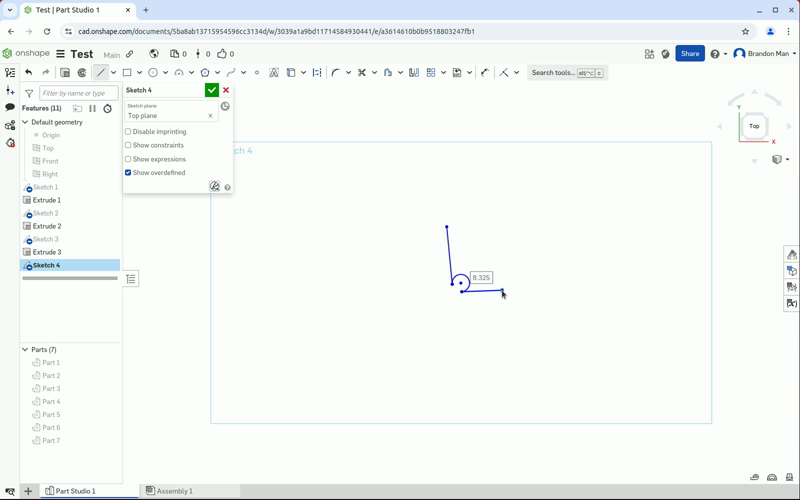
key(a)
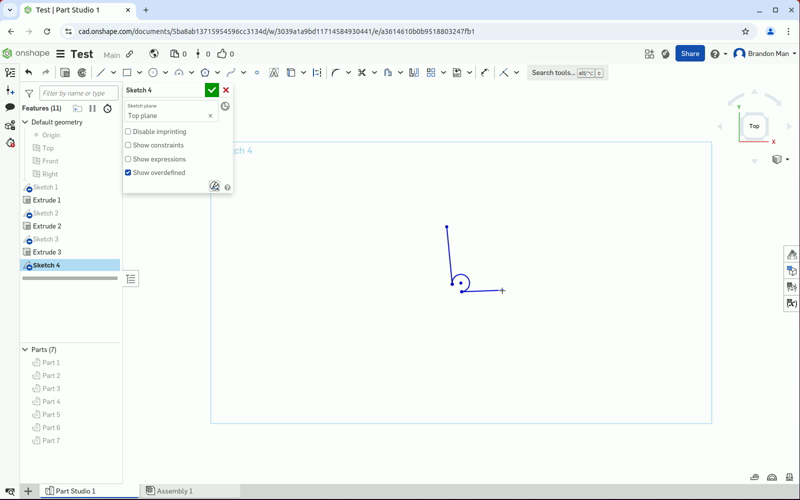
mouse_move(502, 290)
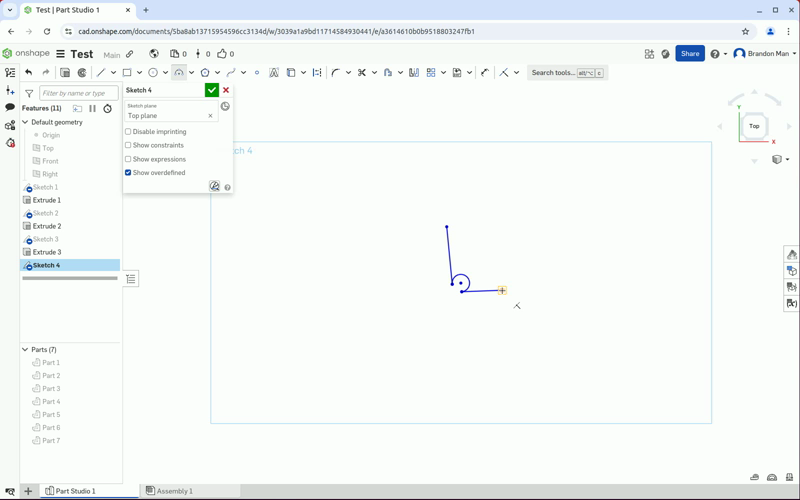
click(502, 290)
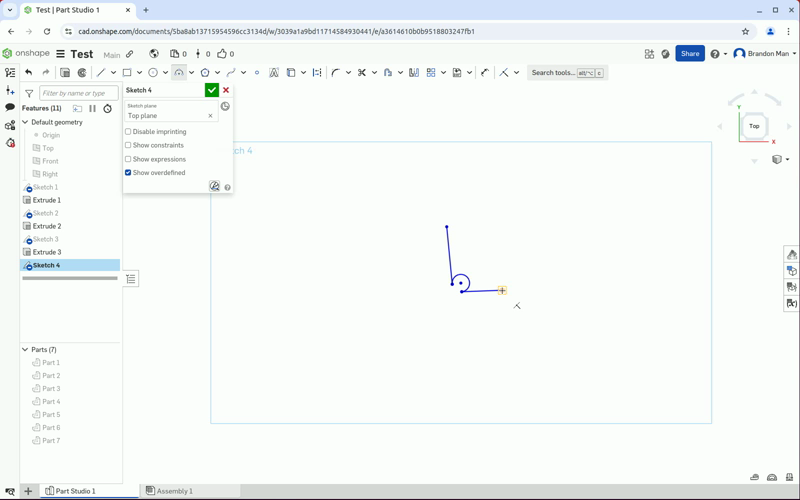
key_down(shift)
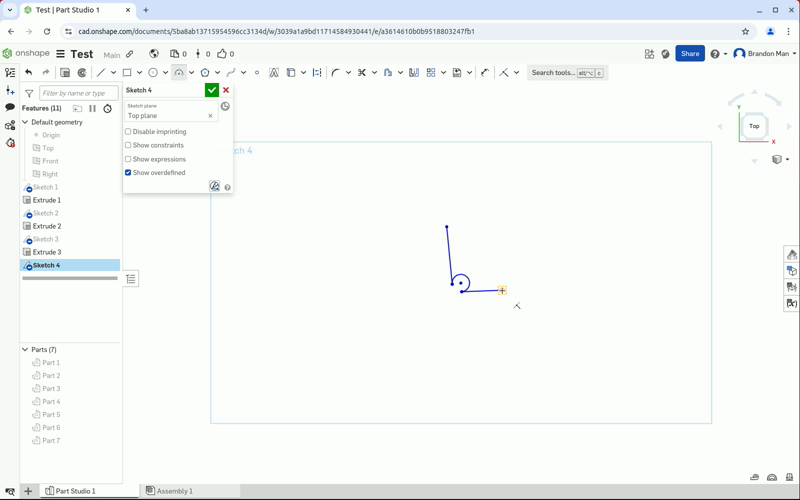
mouse_move(502, 276)
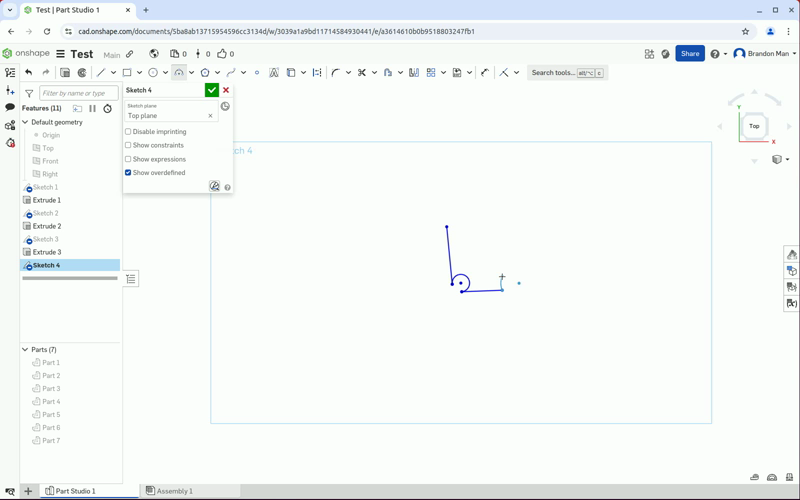
click(502, 276)
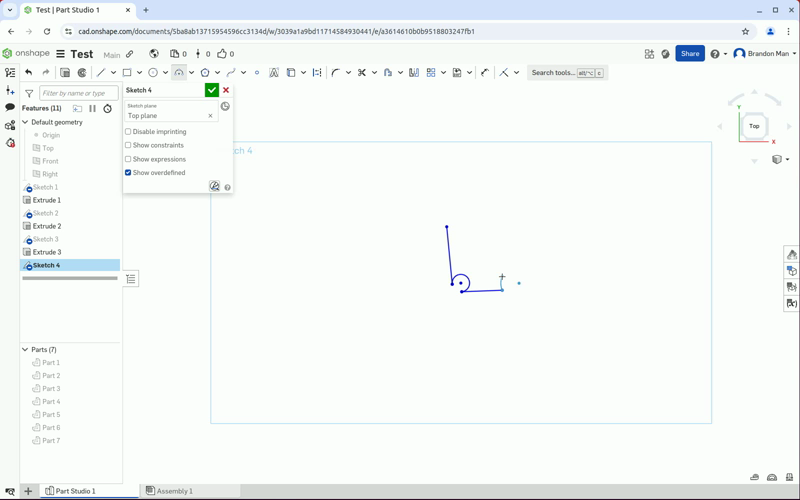
mouse_move(494, 282)
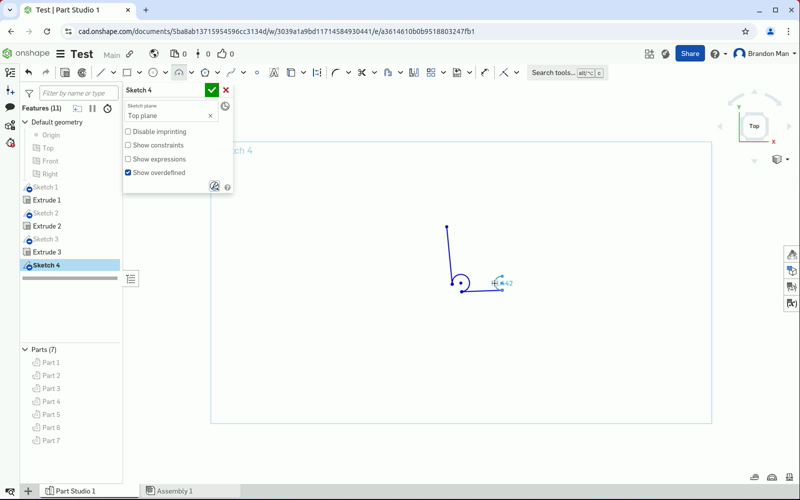
click(494, 282)
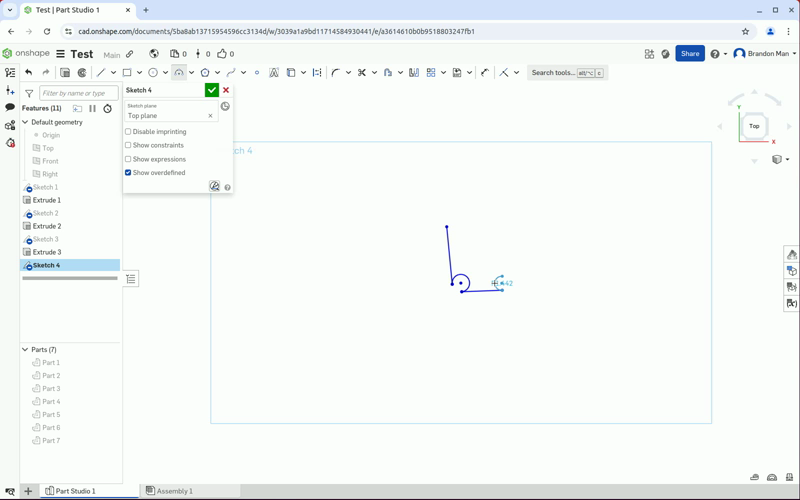
key_up(shift)
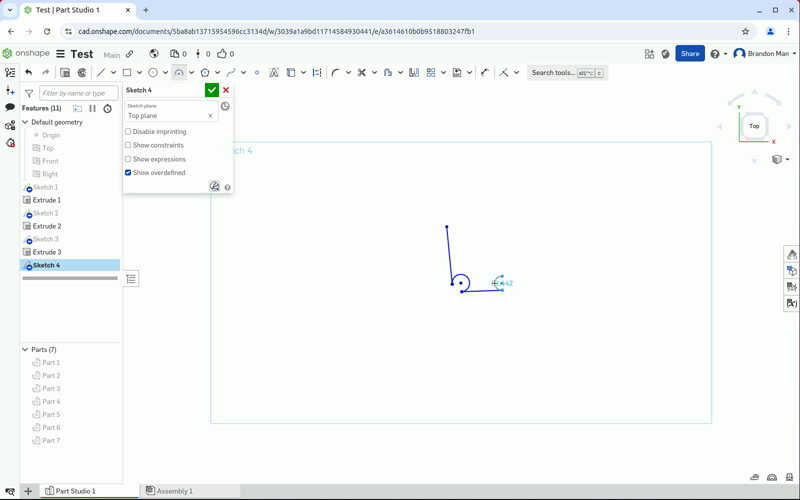
key(esc)
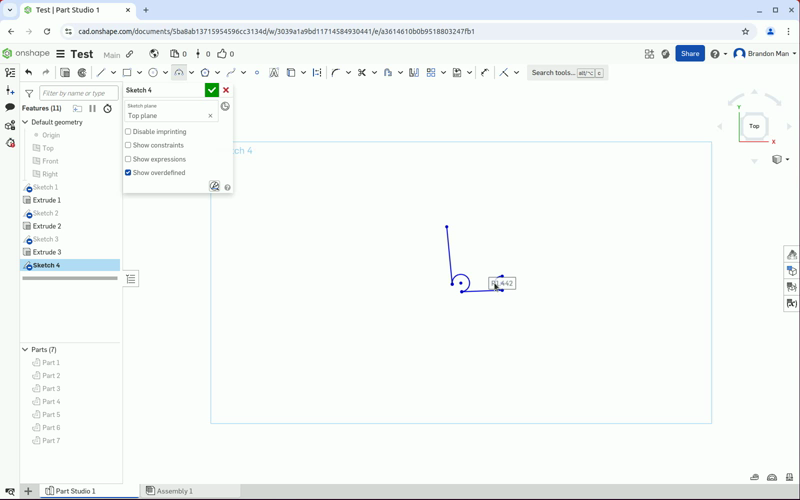
key(l)
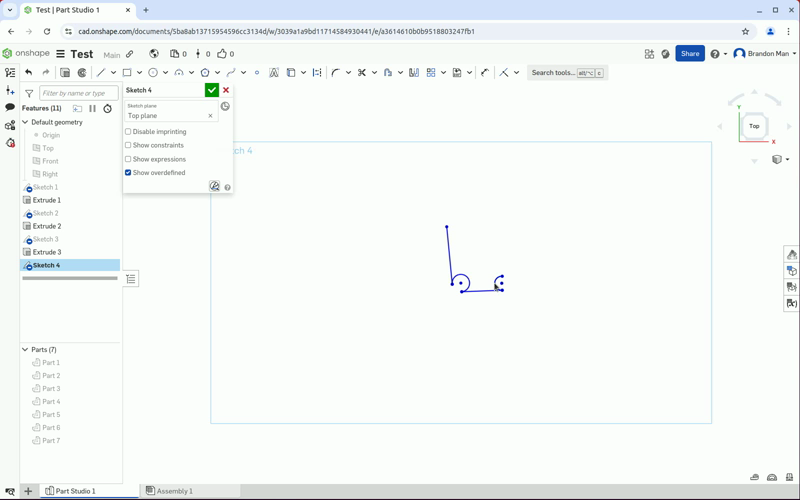
mouse_move(502, 276)
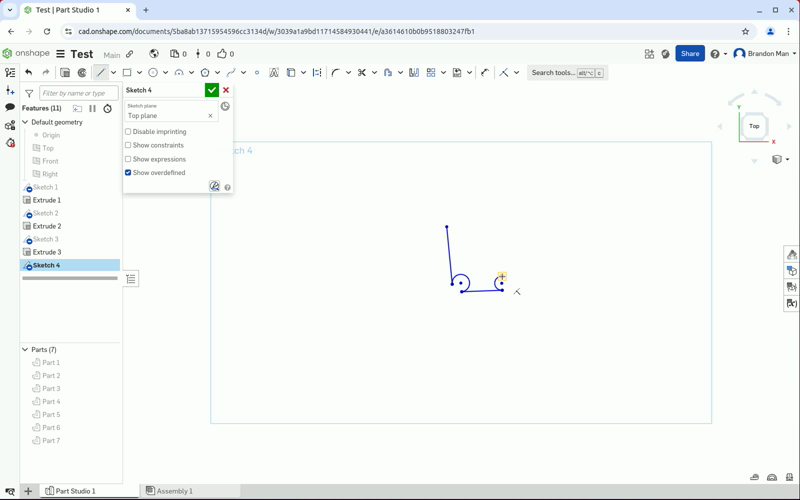
click(502, 276)
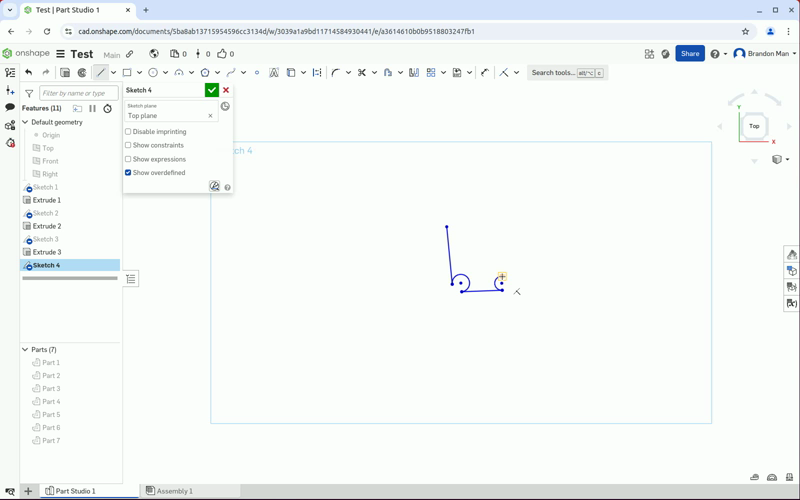
key_down(shift)
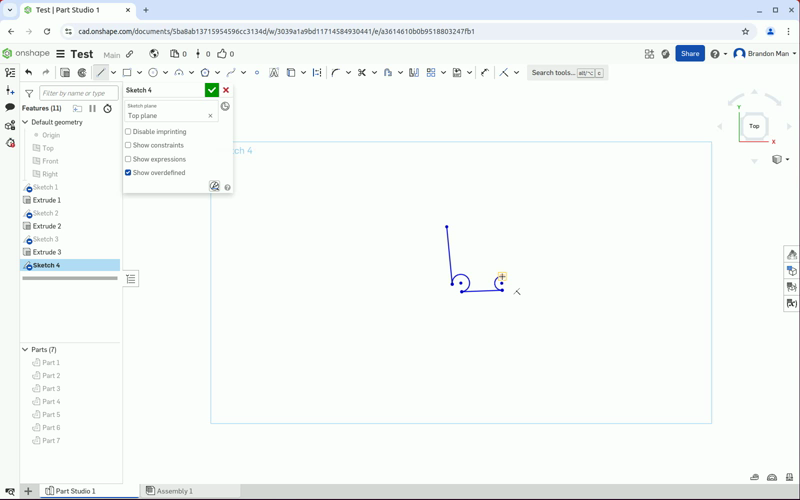
mouse_move(532, 276)
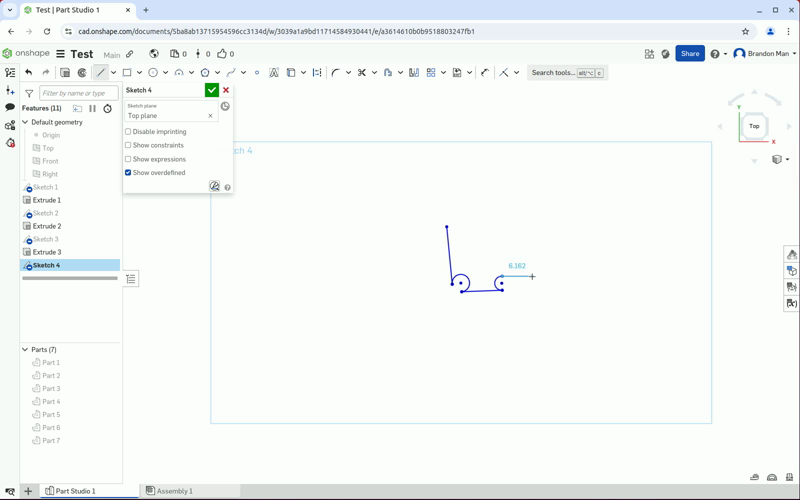
mouse_move(478, 275)
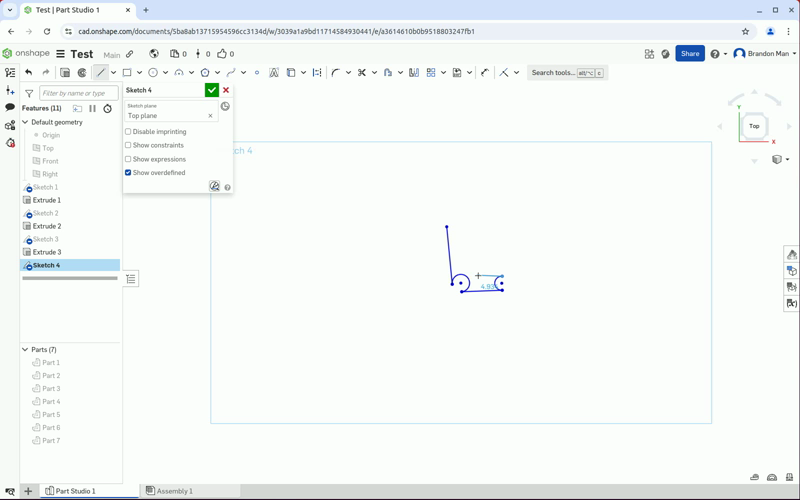
click(478, 275)
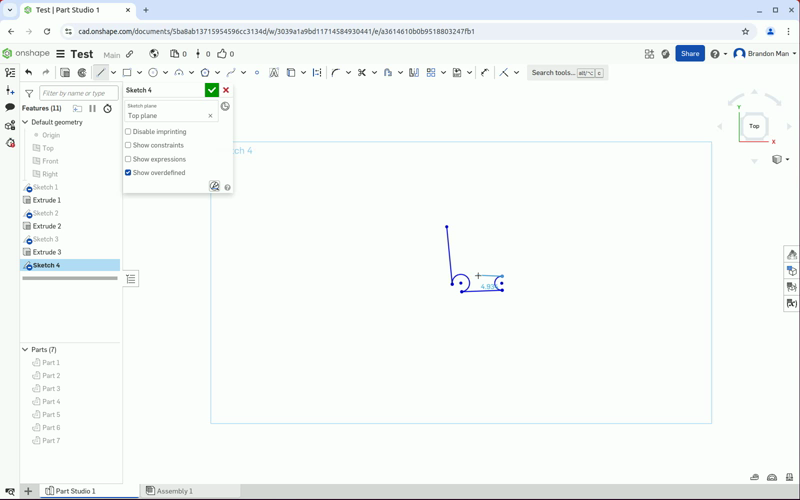
key_up(shift)
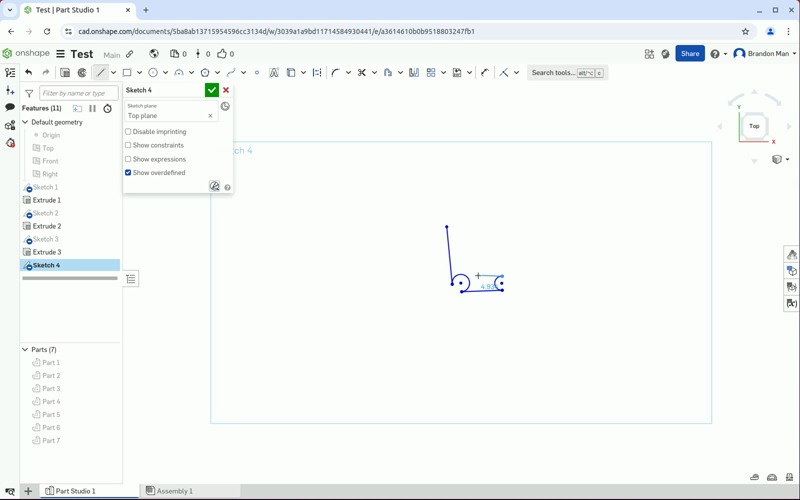
key(esc)
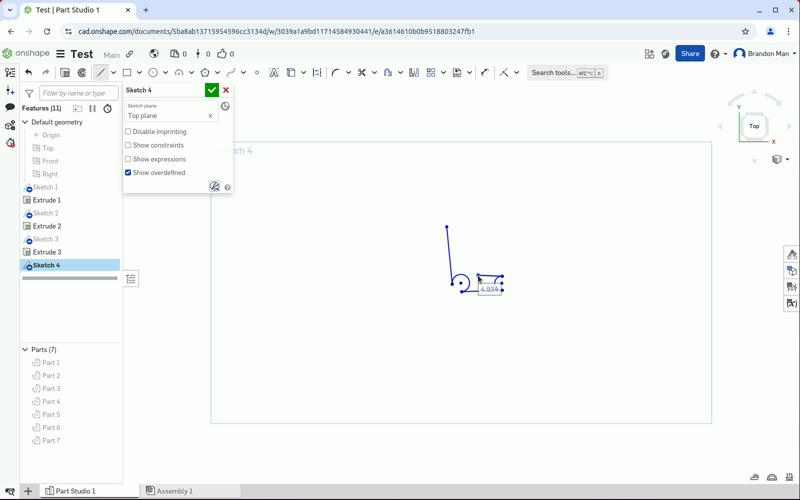
key(a)
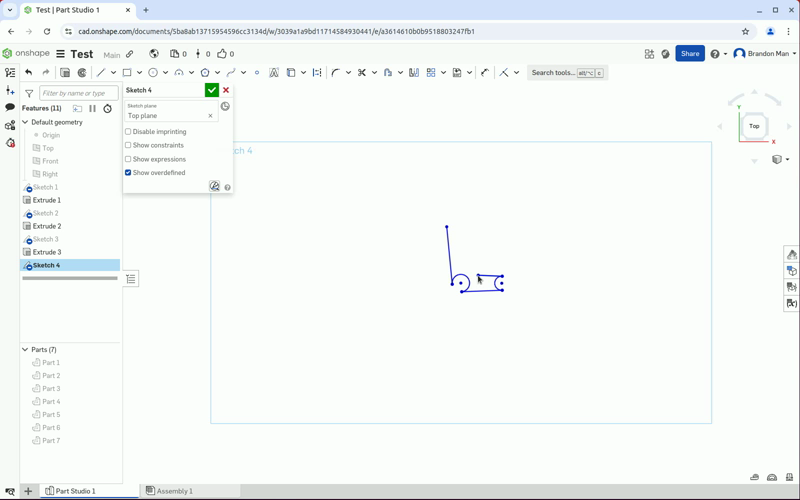
mouse_move(478, 275)
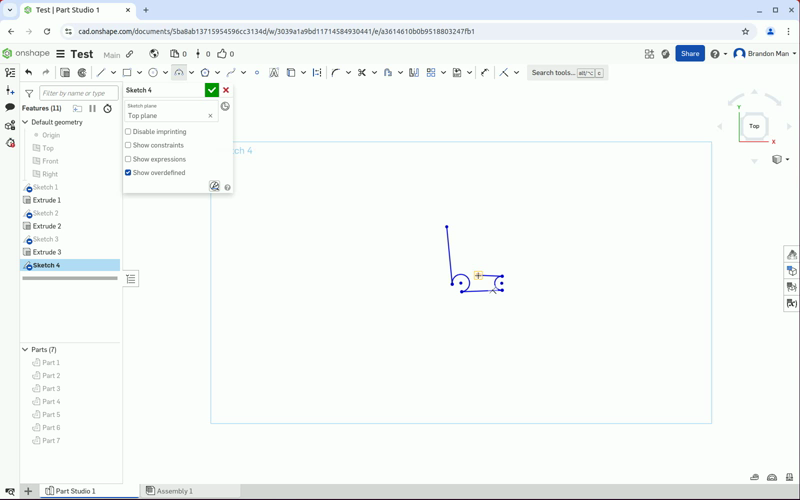
click(478, 275)
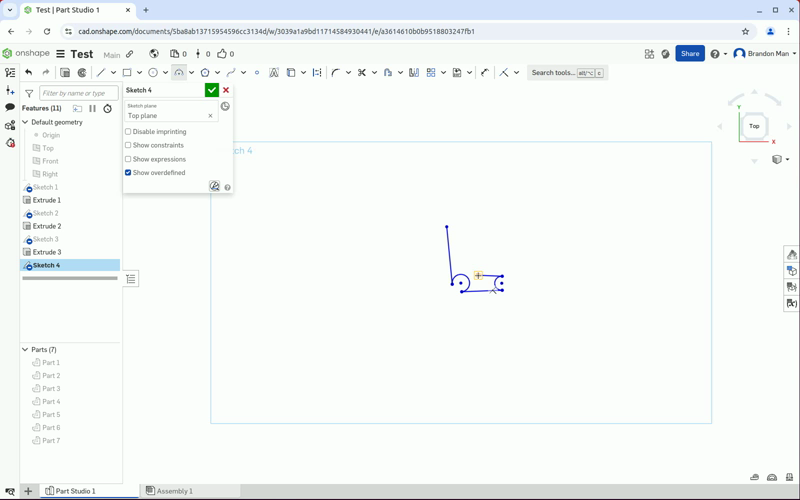
key_down(shift)
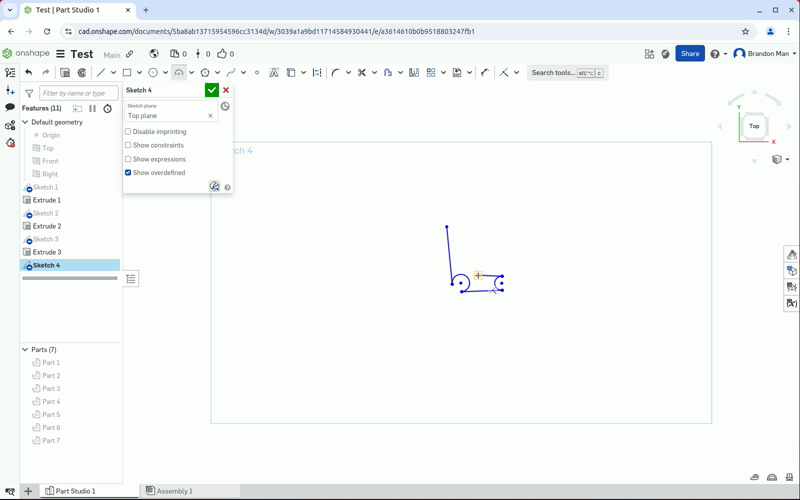
mouse_move(471, 267)
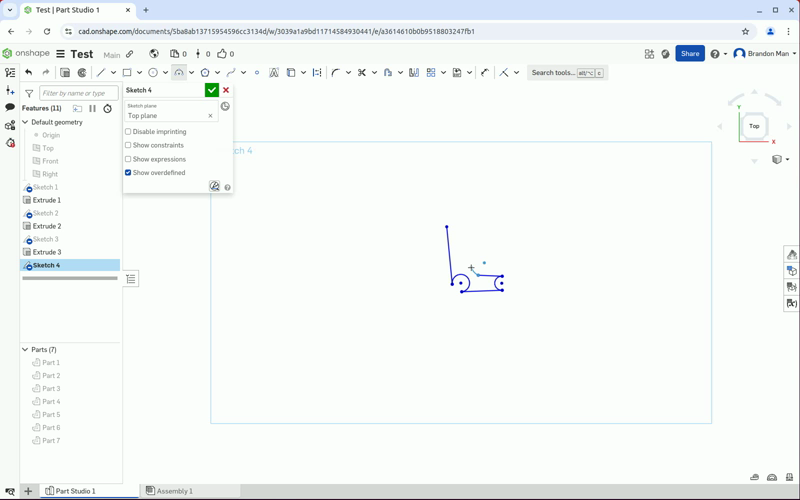
click(471, 267)
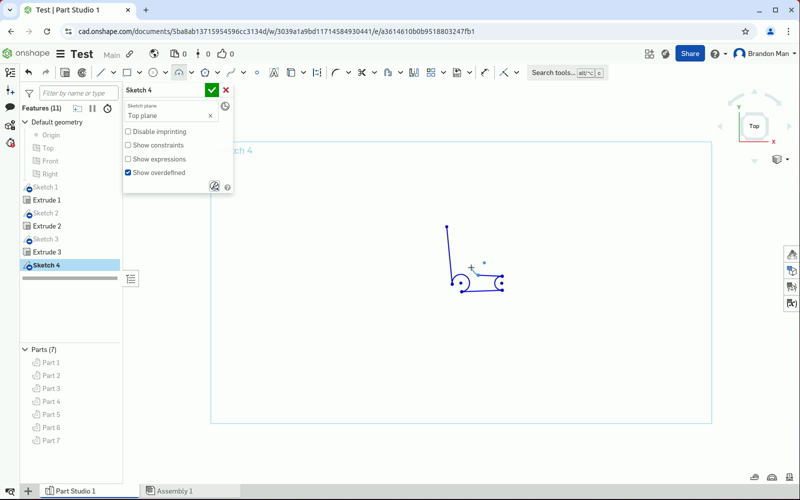
mouse_move(472, 272)
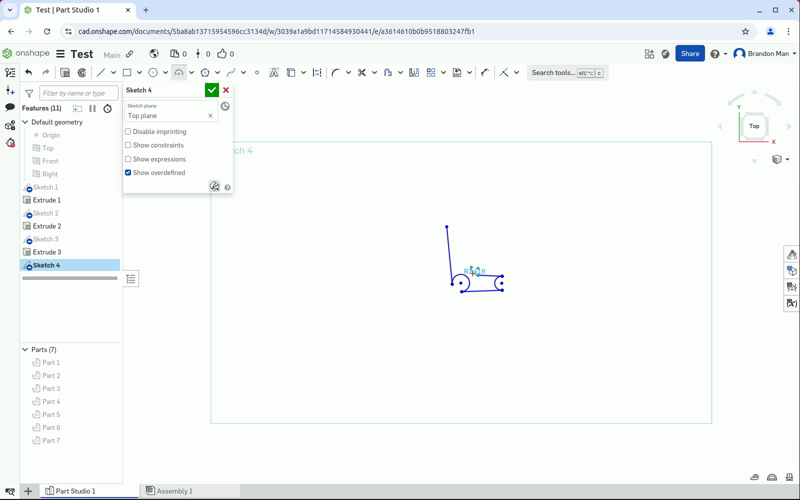
click(472, 272)
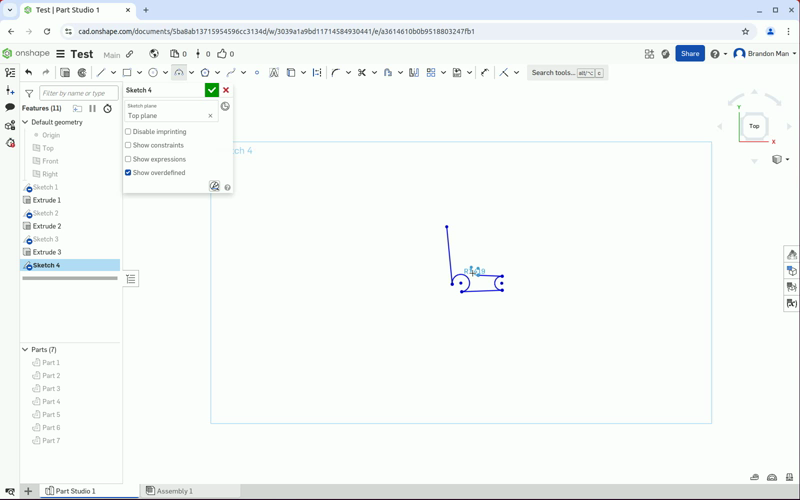
key_up(shift)
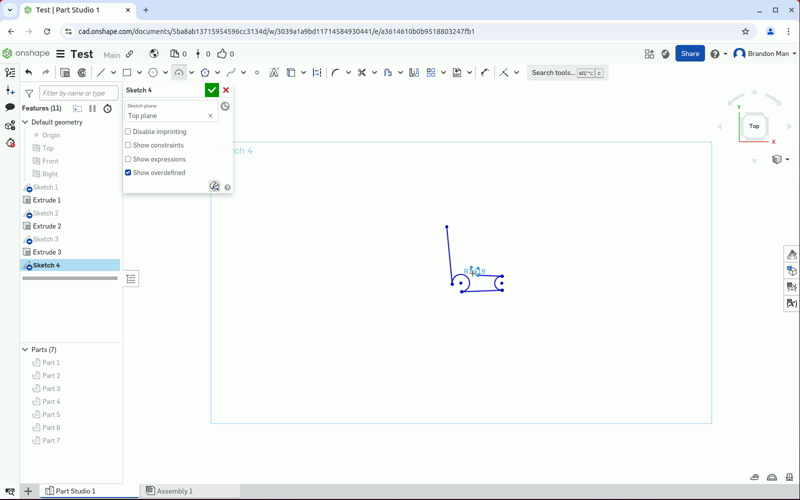
key(esc)
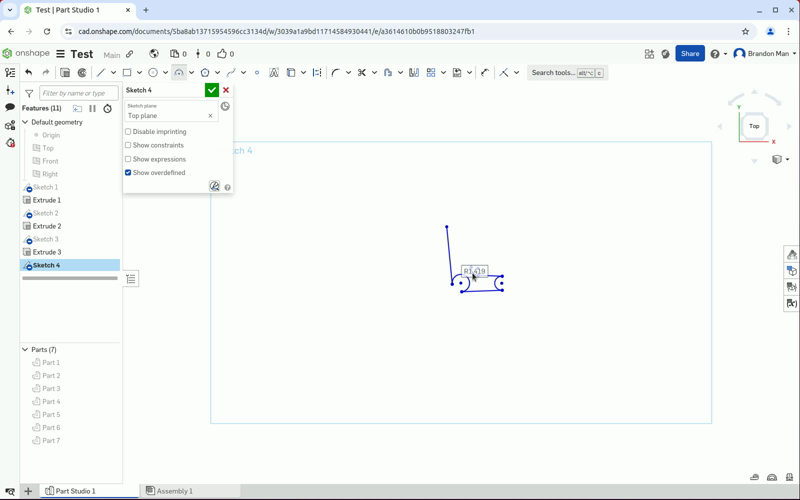
key(l)
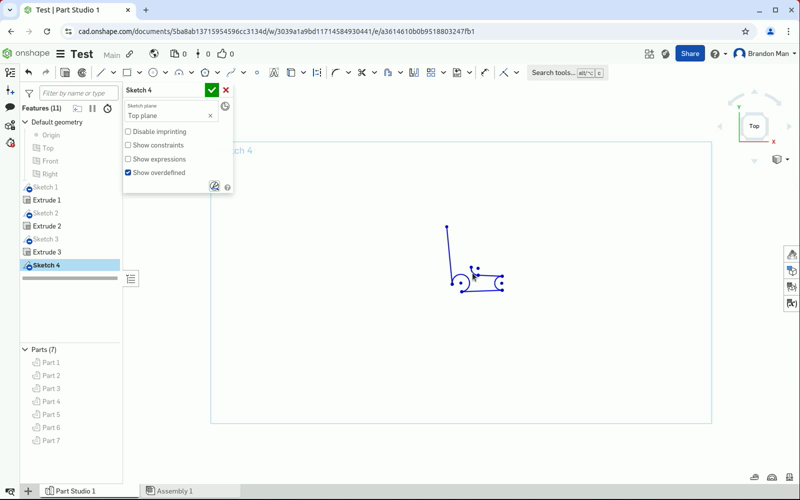
mouse_move(471, 267)
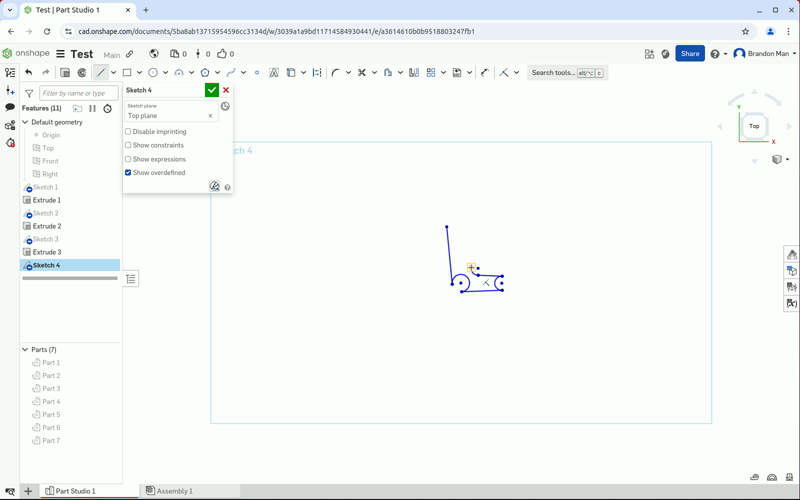
click(471, 267)
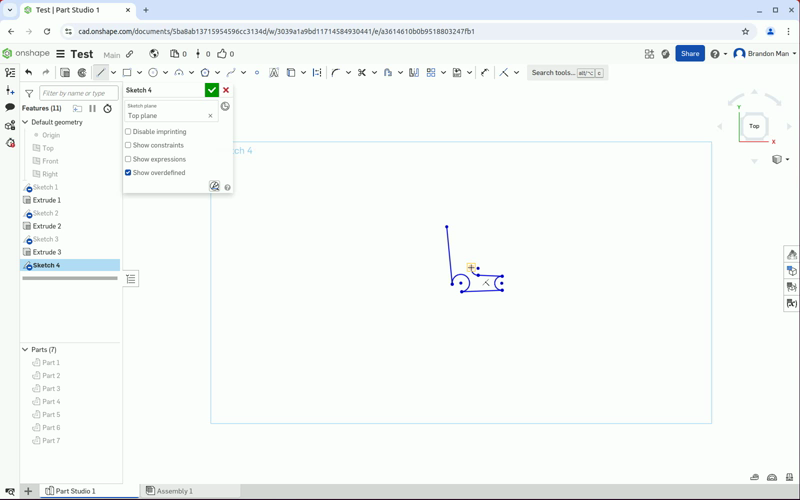
key_down(shift)
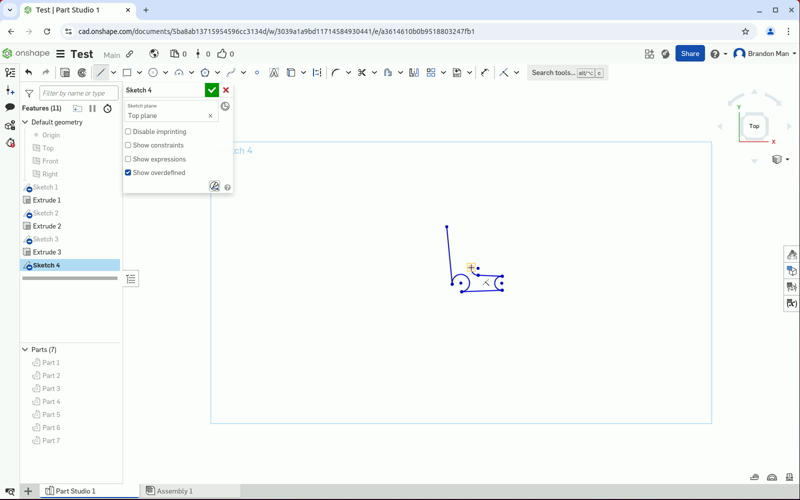
mouse_move(501, 267)
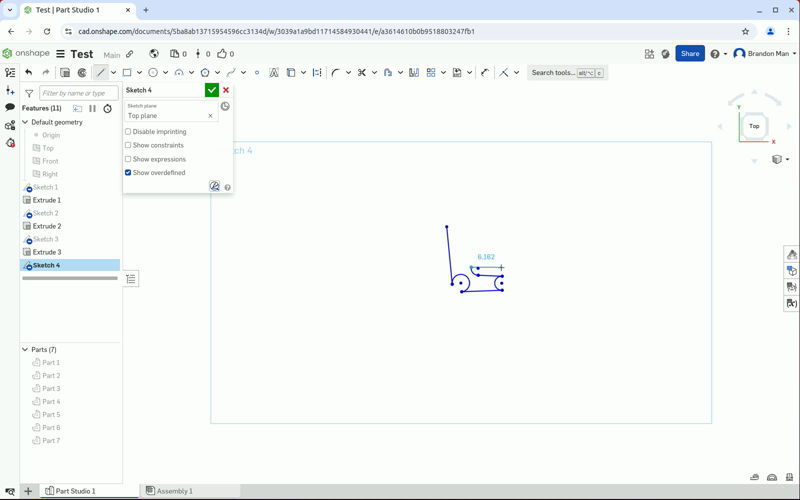
mouse_move(475, 226)
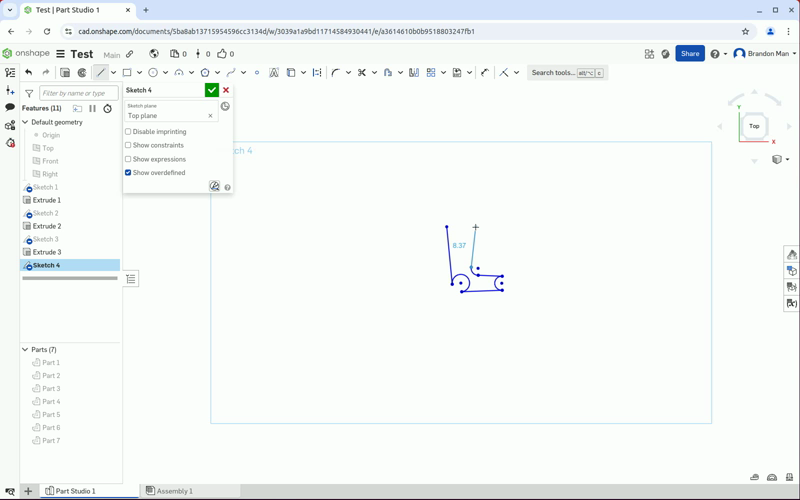
click(475, 226)
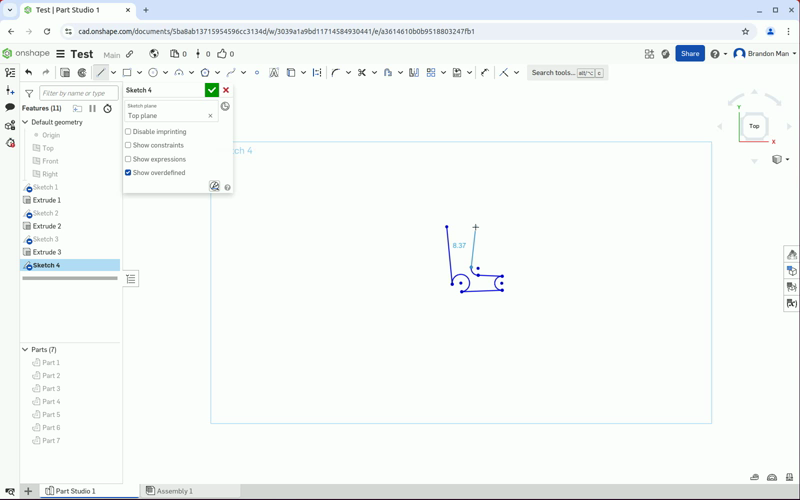
key_up(shift)
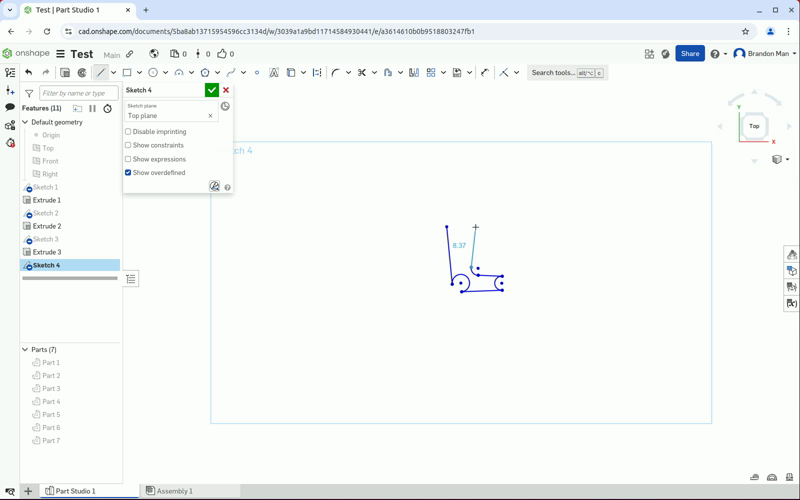
key(esc)
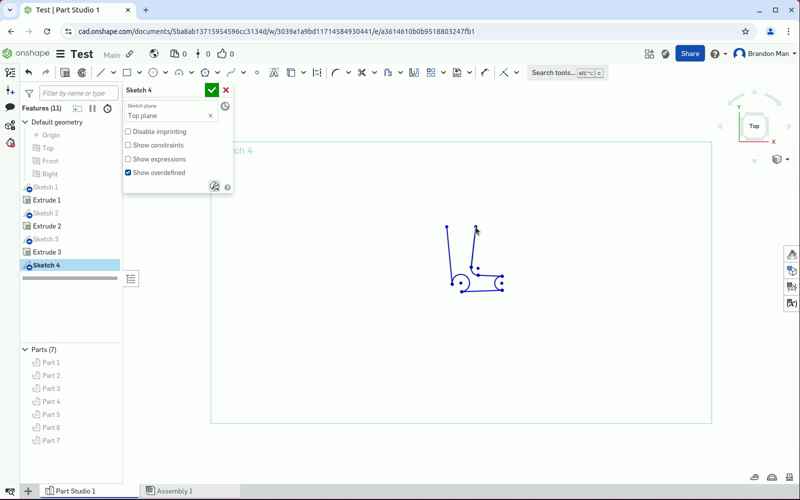
key(a)
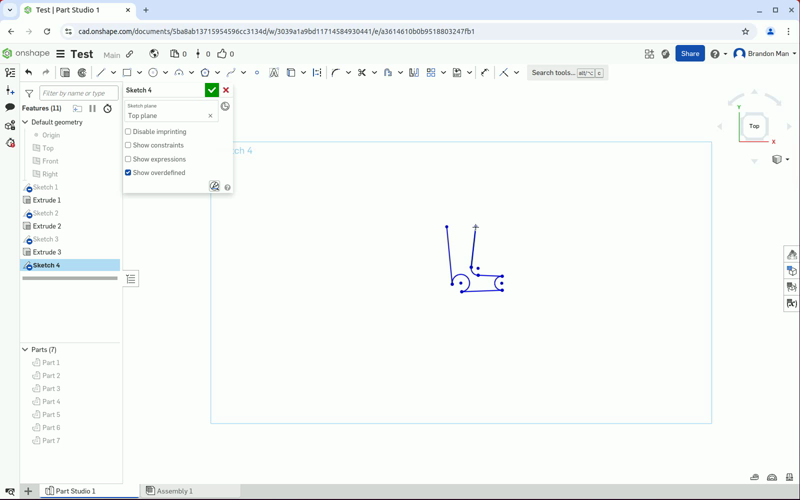
mouse_move(475, 226)
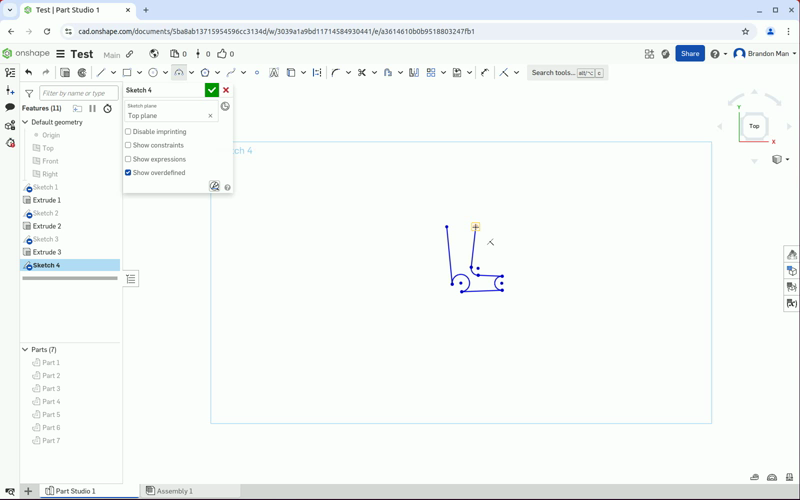
click(475, 226)
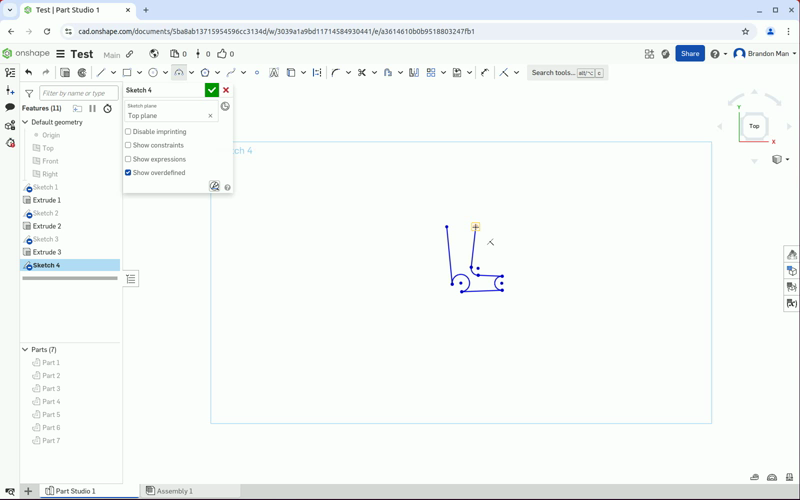
mouse_move(446, 226)
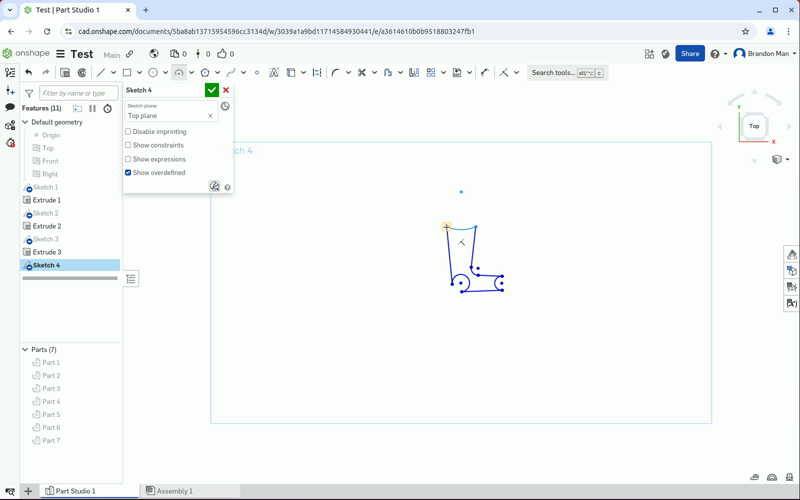
click(446, 226)
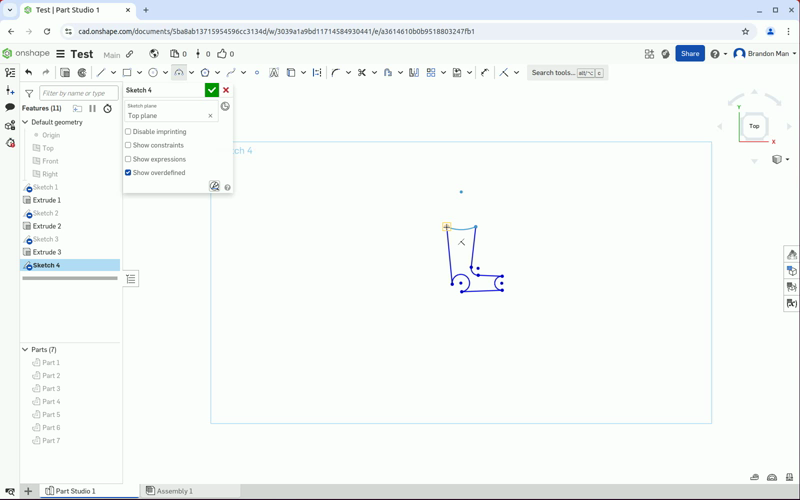
key_down(shift)
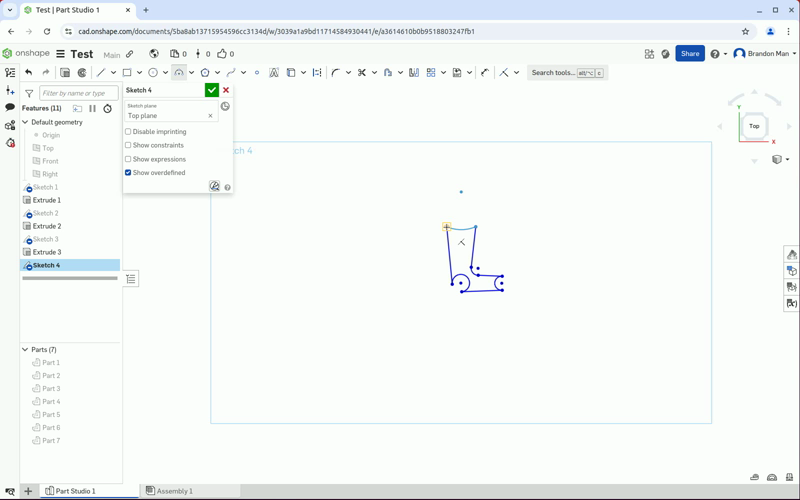
mouse_move(461, 239)
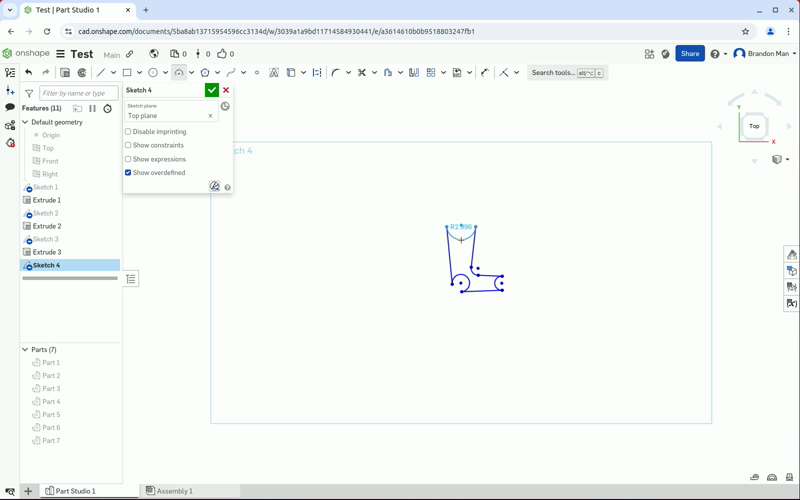
click(461, 239)
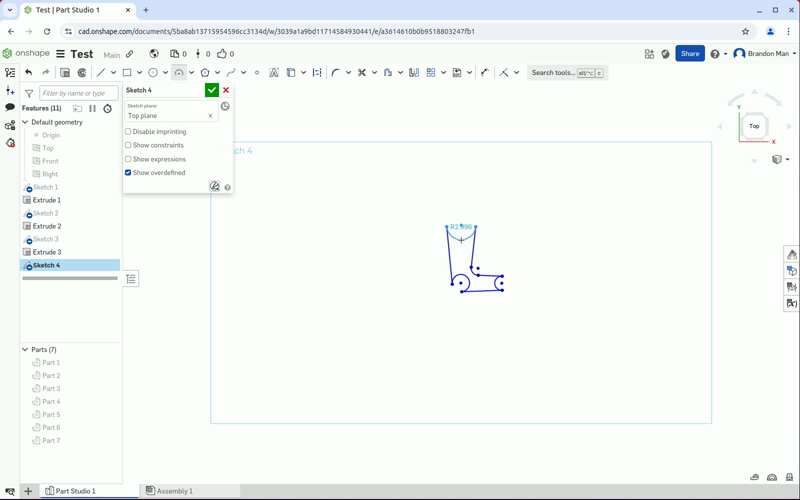
key_up(shift)
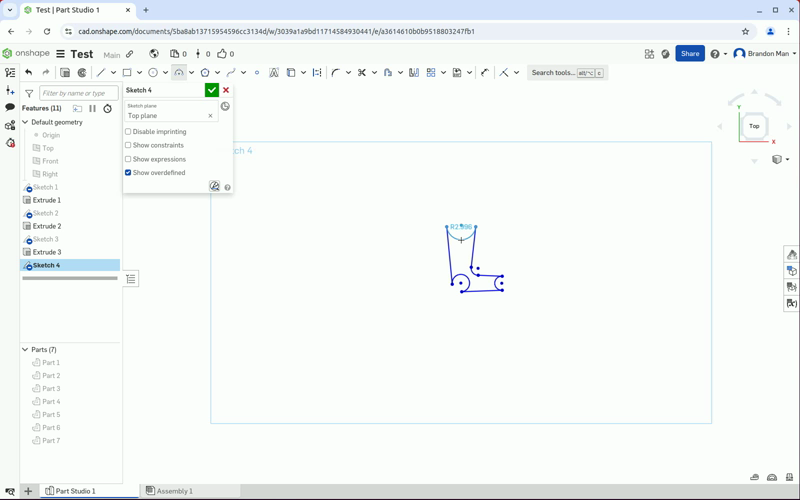
key(esc)
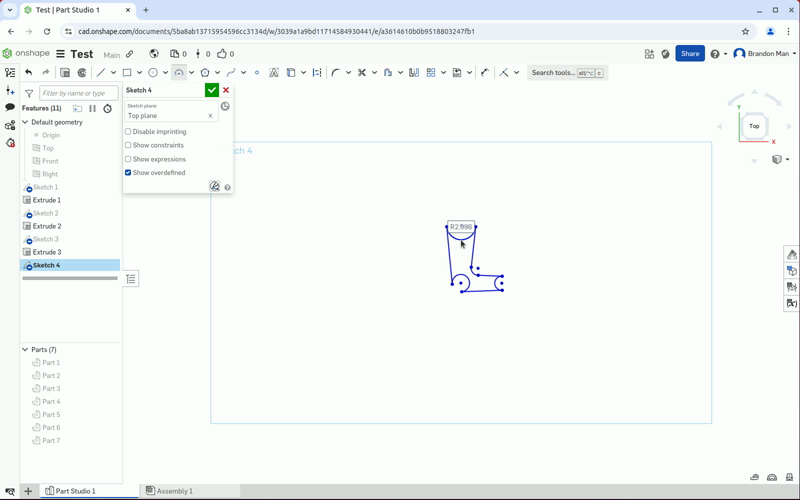
mouse_move(454, 252)
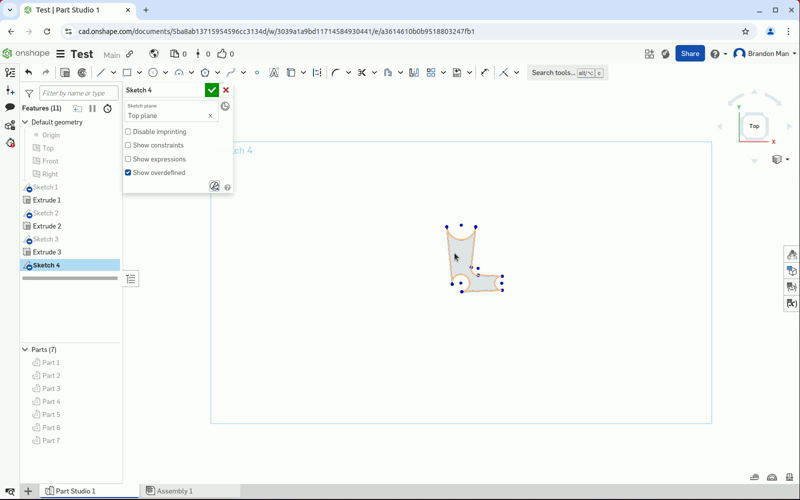
scroll(6)
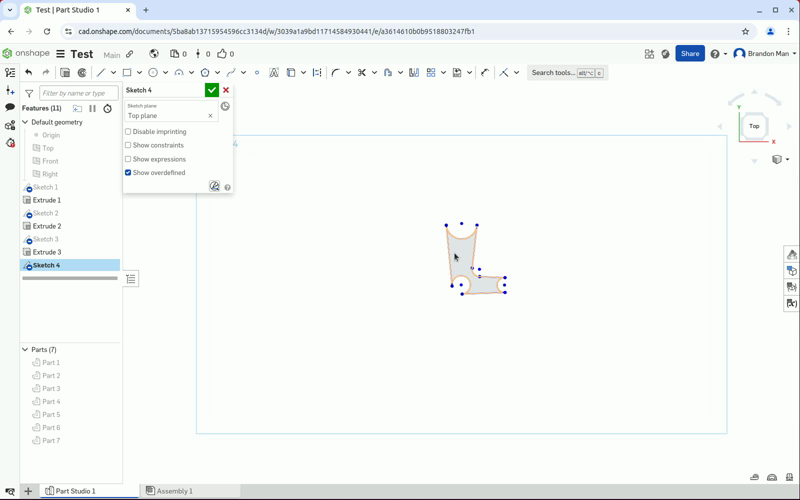
scroll(6)
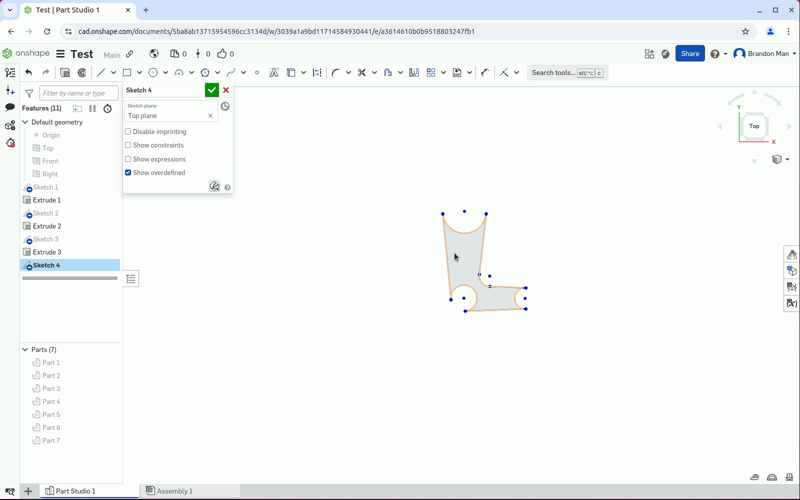
scroll(6)
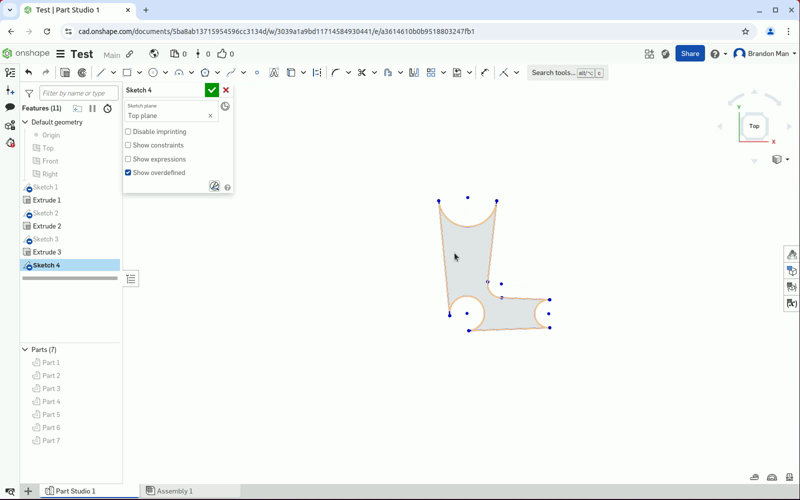
scroll(6)
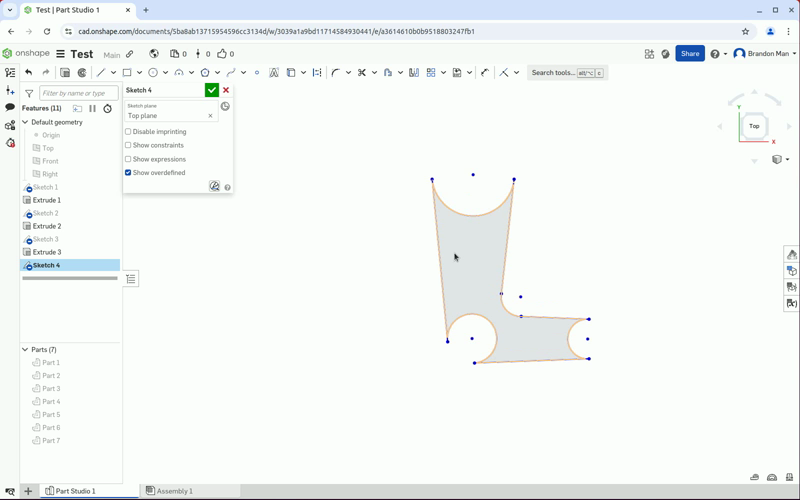
scroll(6)
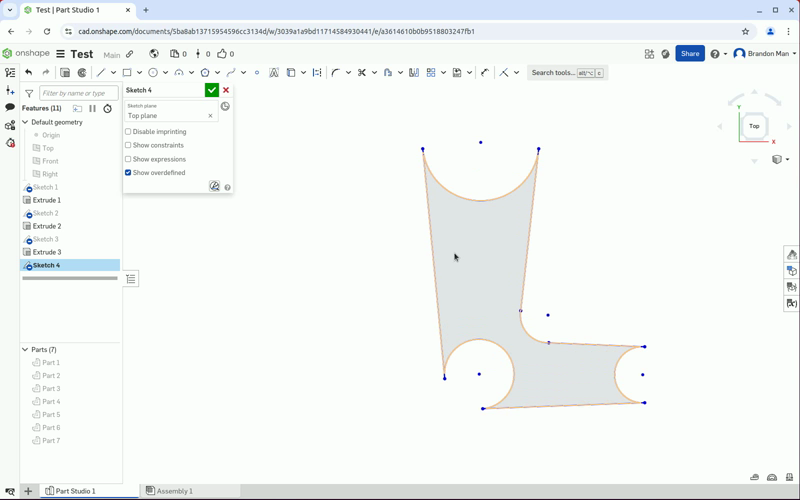
scroll(6)
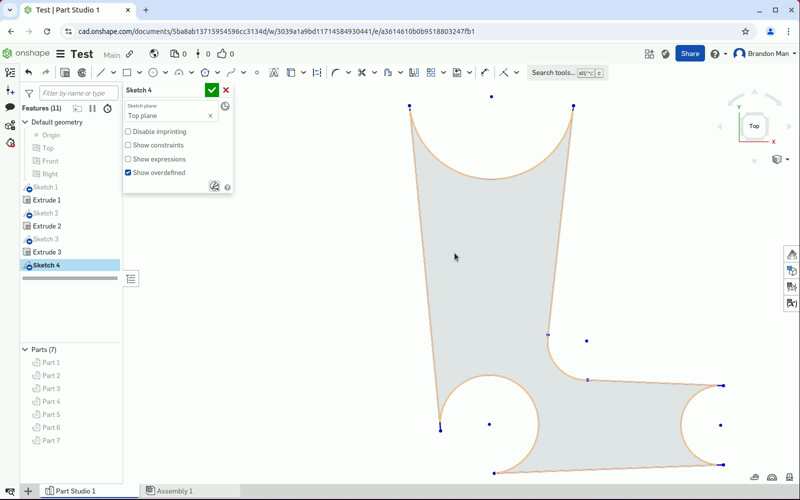
scroll(6)
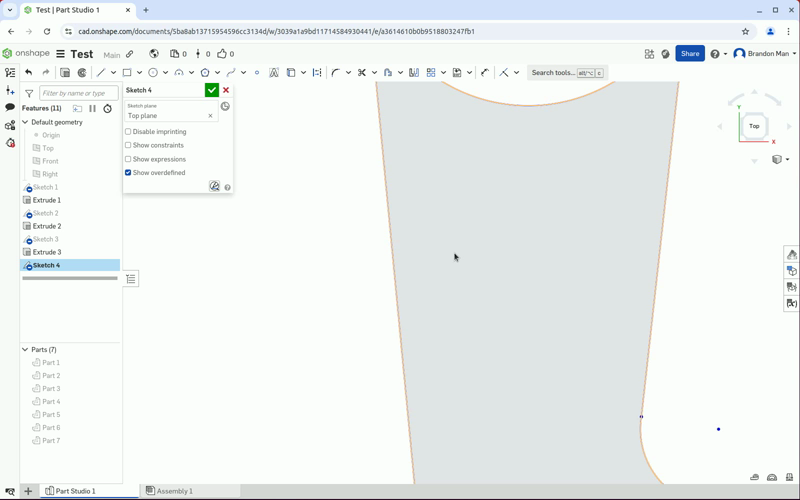
click(454, 252)
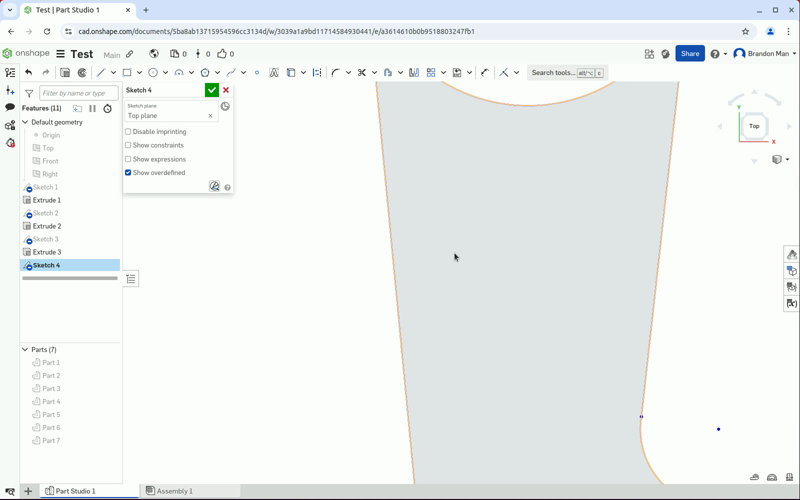
scroll(-6)
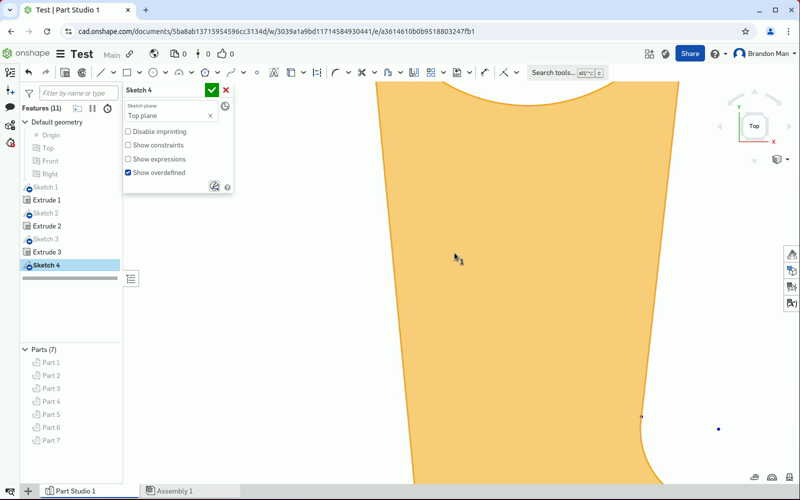
scroll(-6)
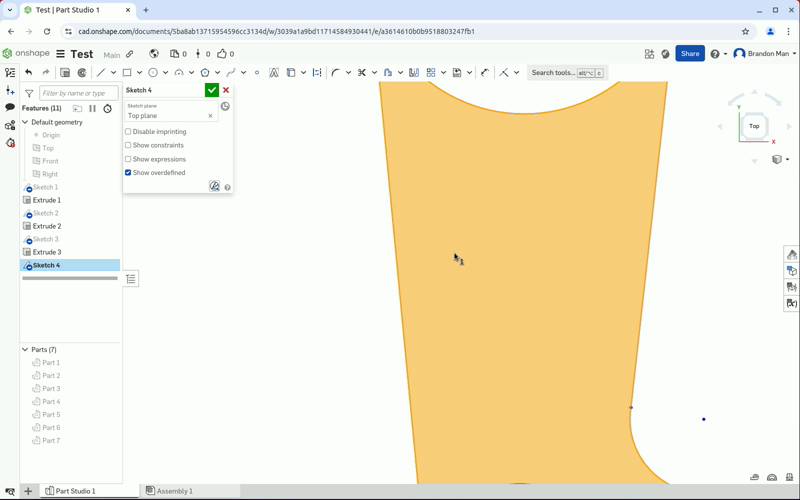
scroll(-6)
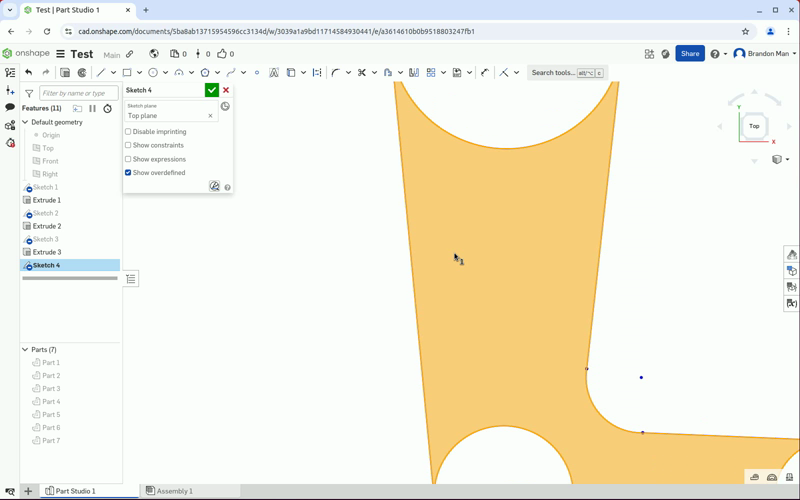
scroll(-6)
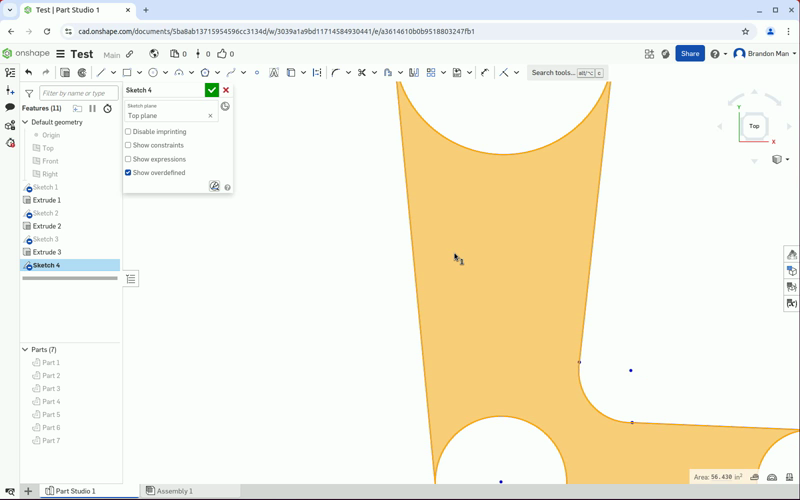
scroll(-6)
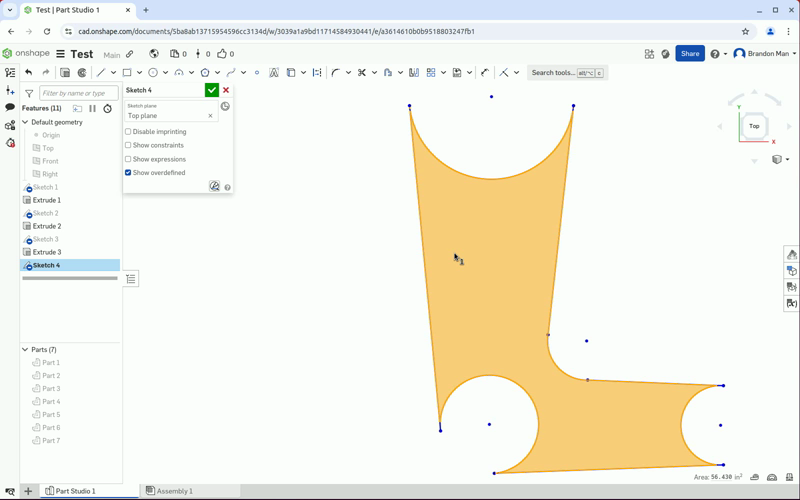
scroll(-6)
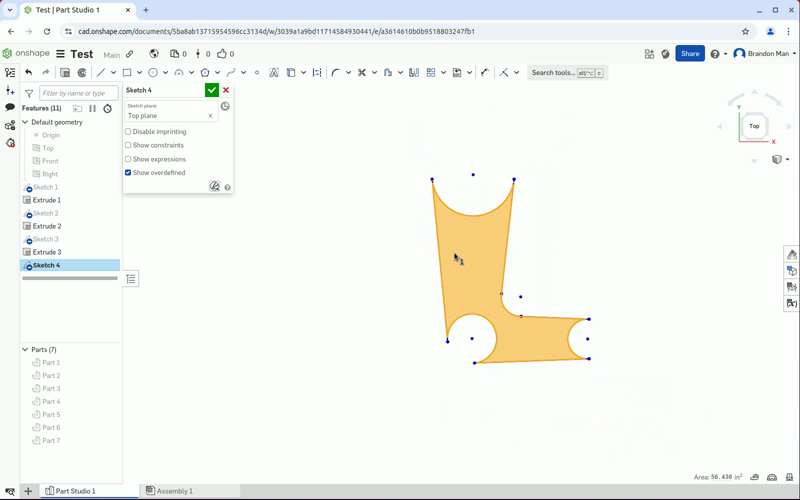
scroll(-6)
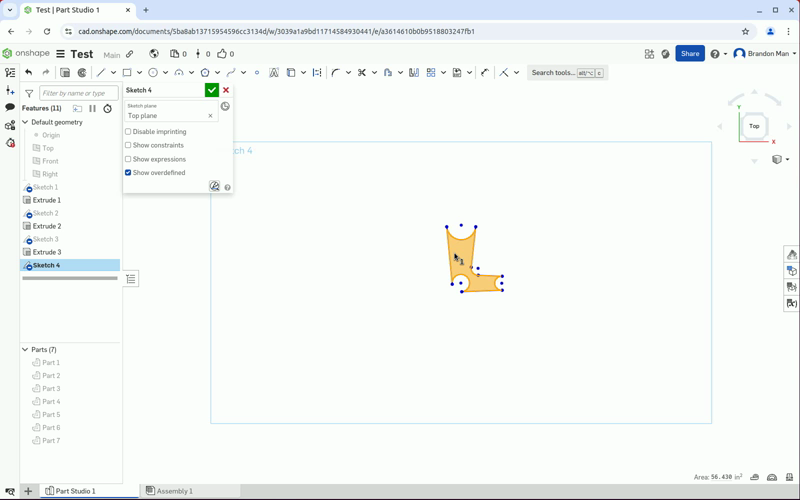
mouse_move(73, 352)
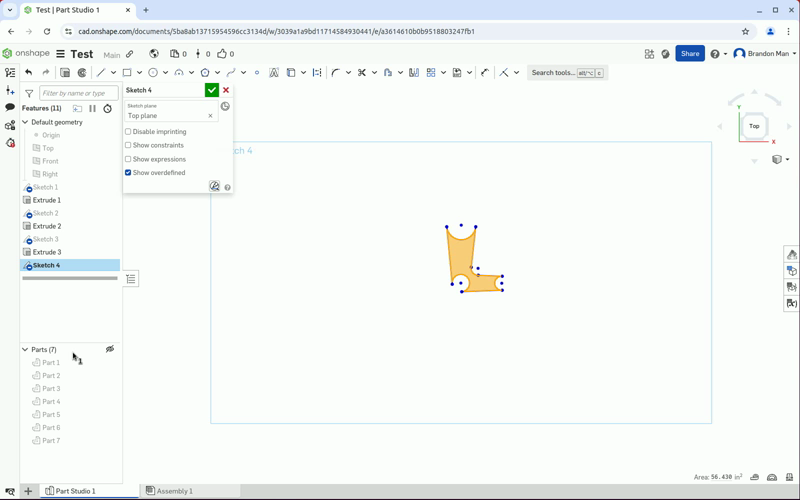
key(shift+y)
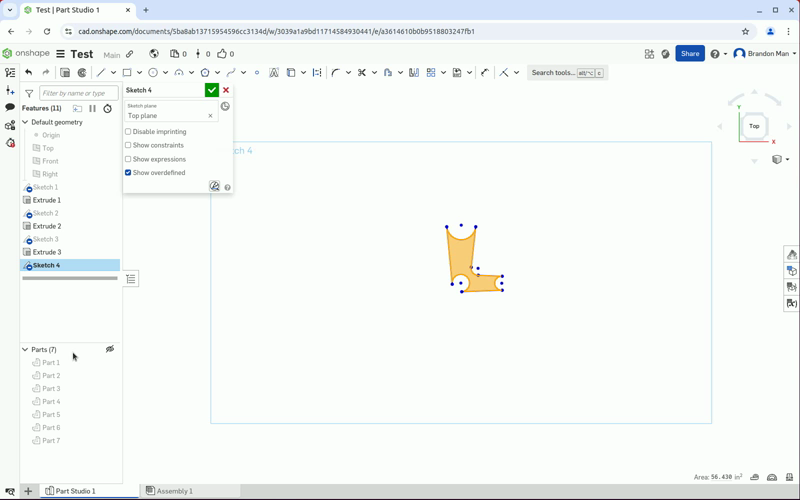
key(shift+e)
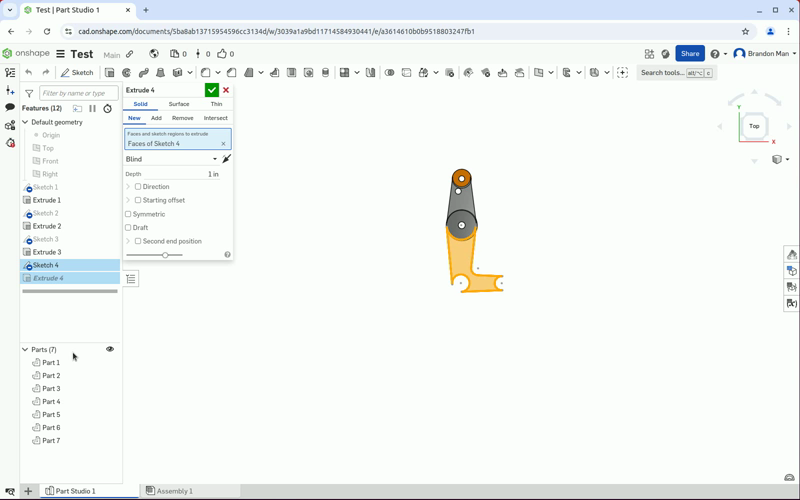
mouse_move(143, 106)
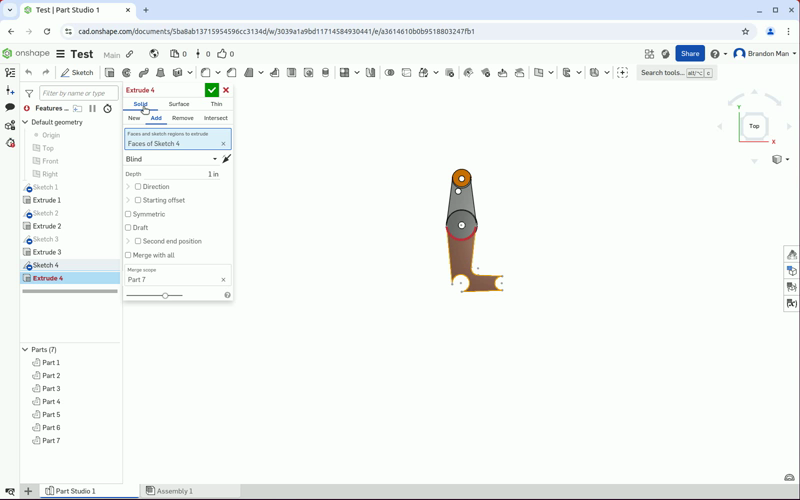
click(143, 106)
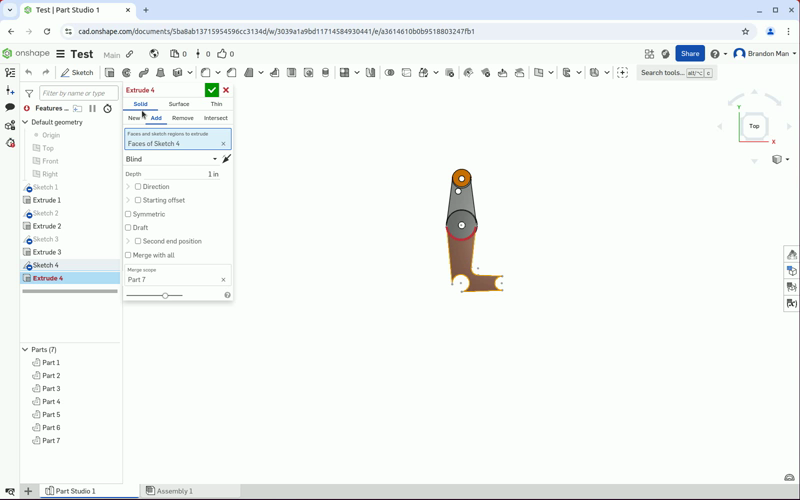
mouse_move(137, 120)
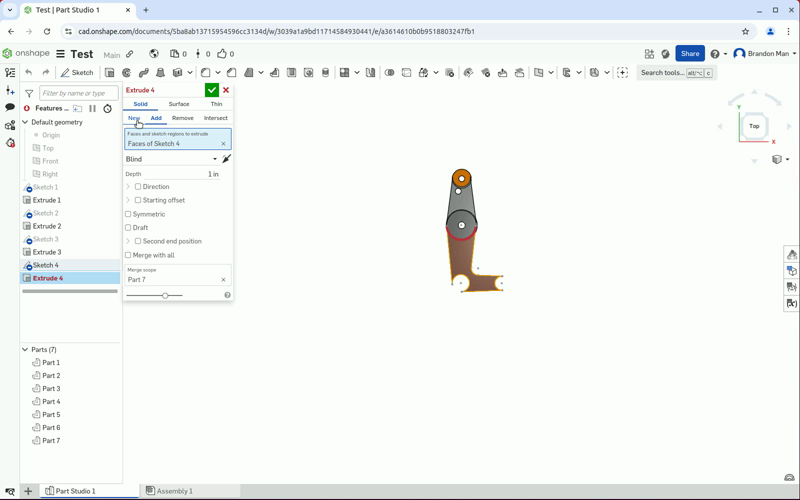
click(137, 120)
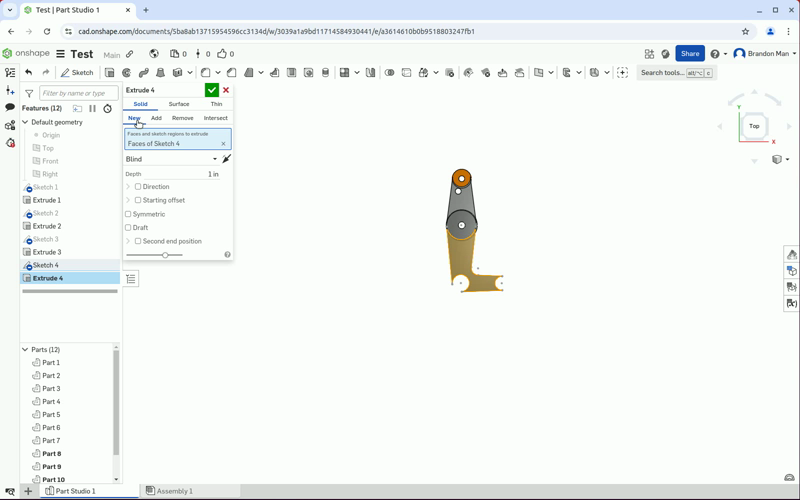
key(tab, 4)
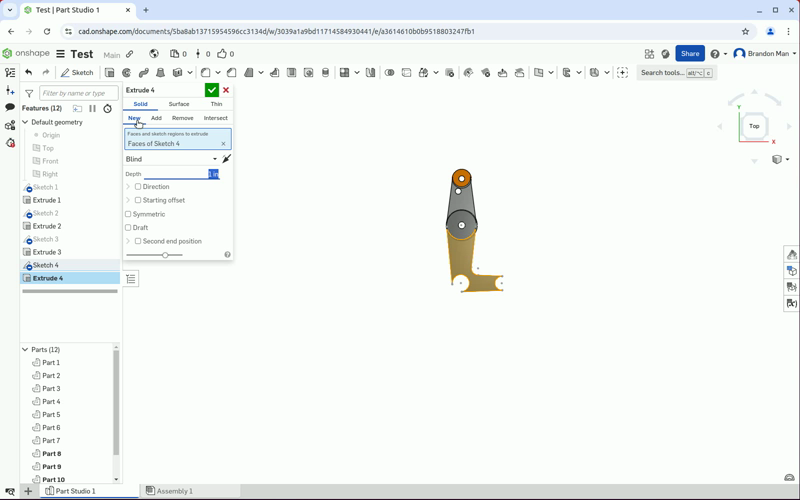
text(0.481)
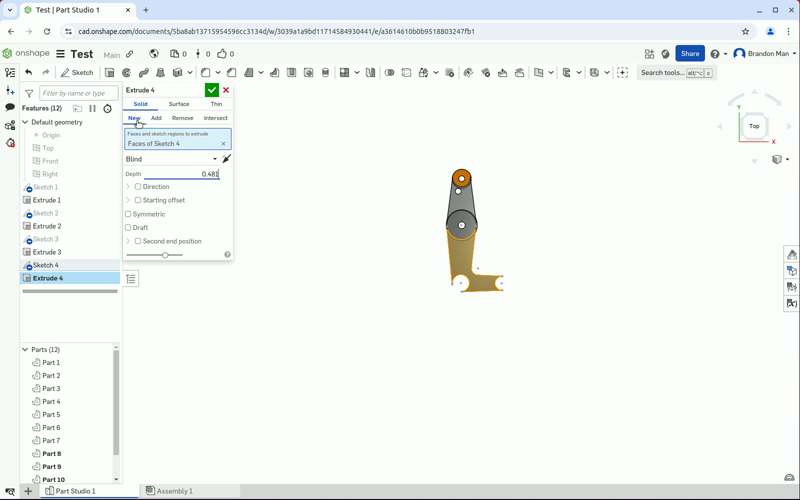
key(enter)
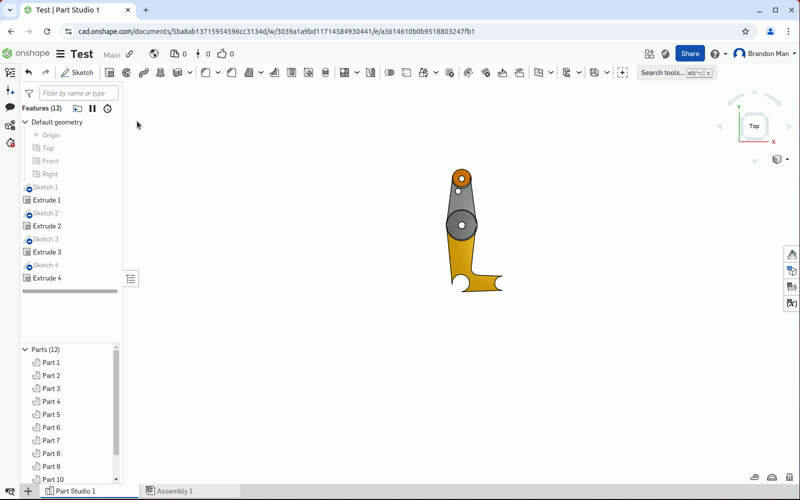
key(shift+h)
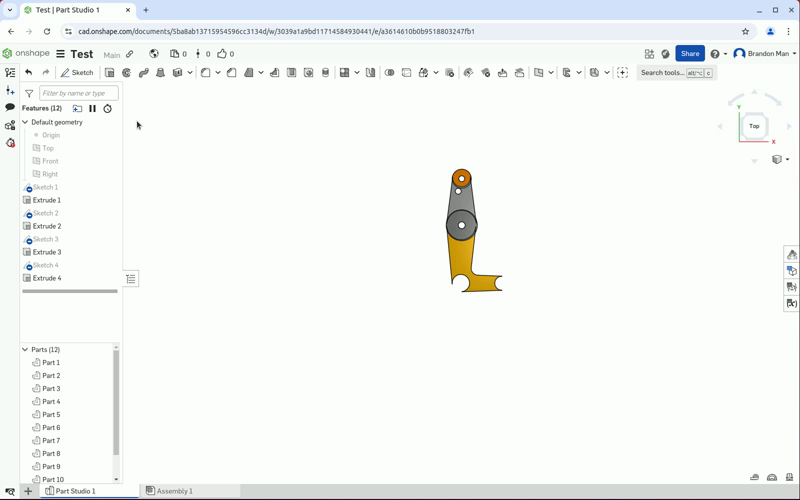
key(shift+h)
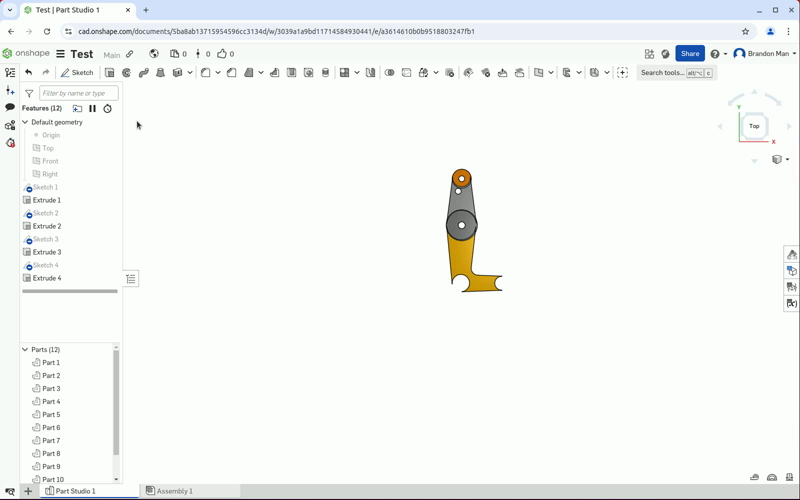
mouse_move(73, 189)
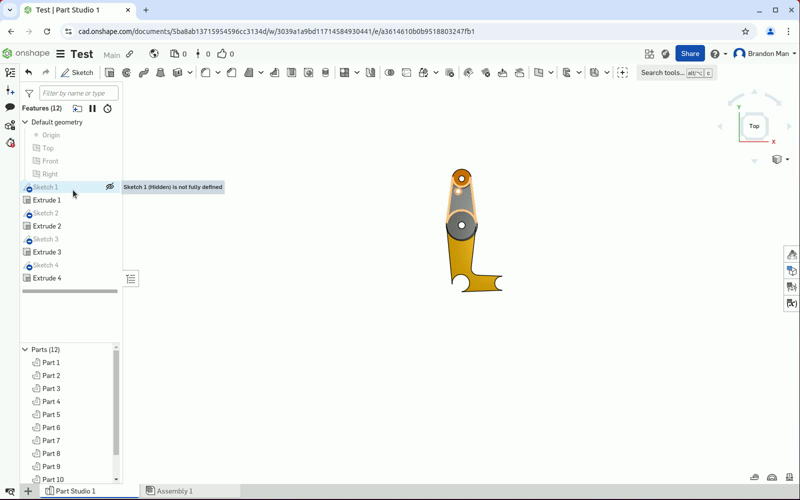
click(73, 189)
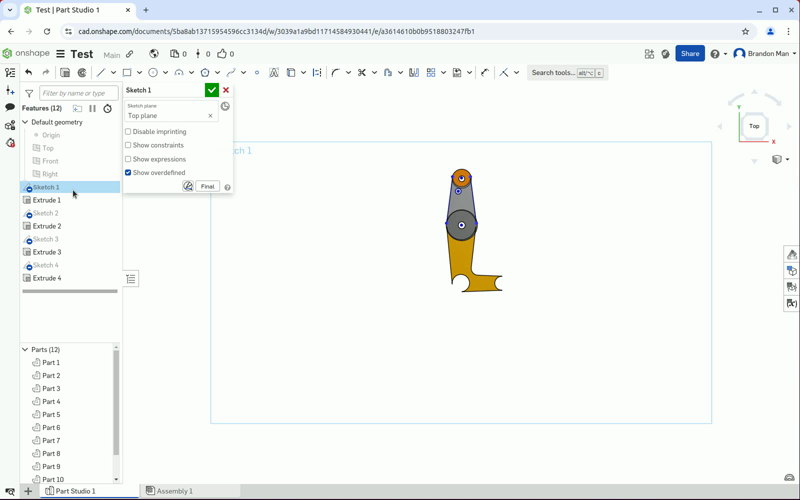
mouse_move(229, 92)
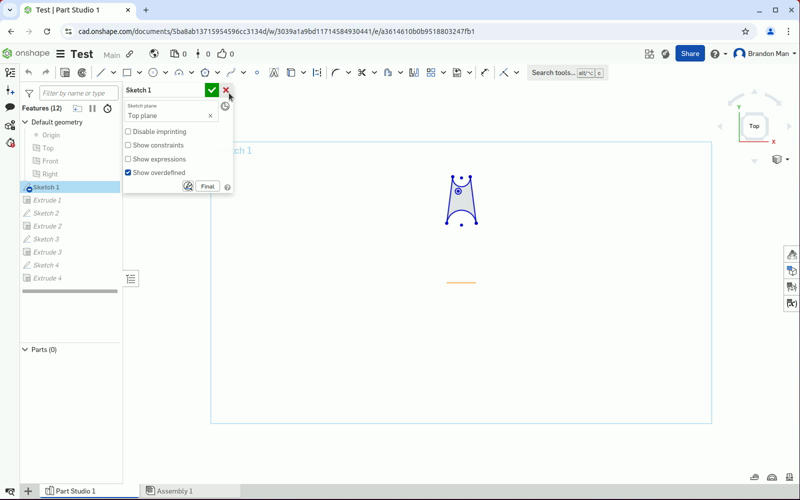
click(229, 92)
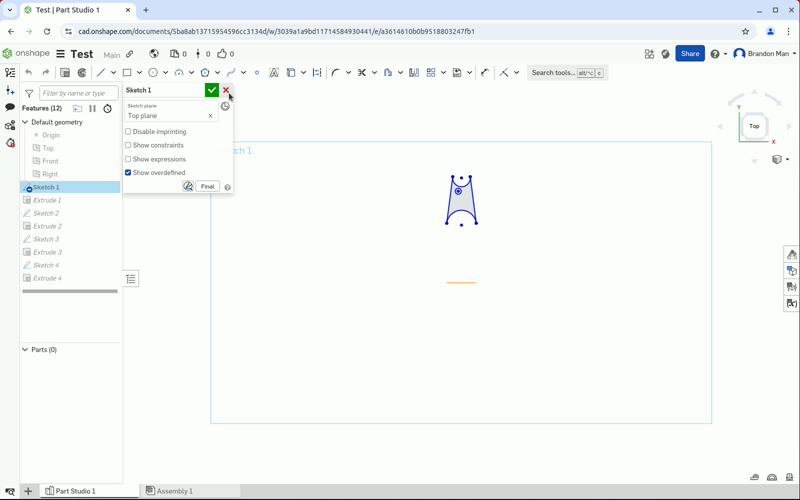
key(shift+s)
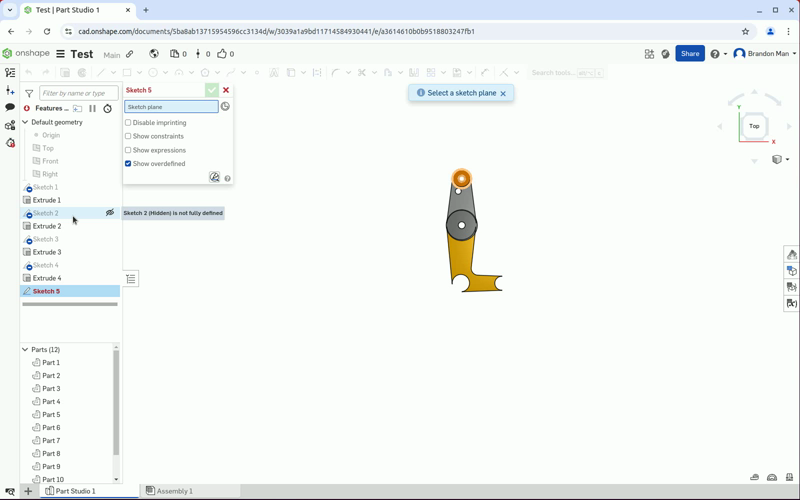
scroll(3)
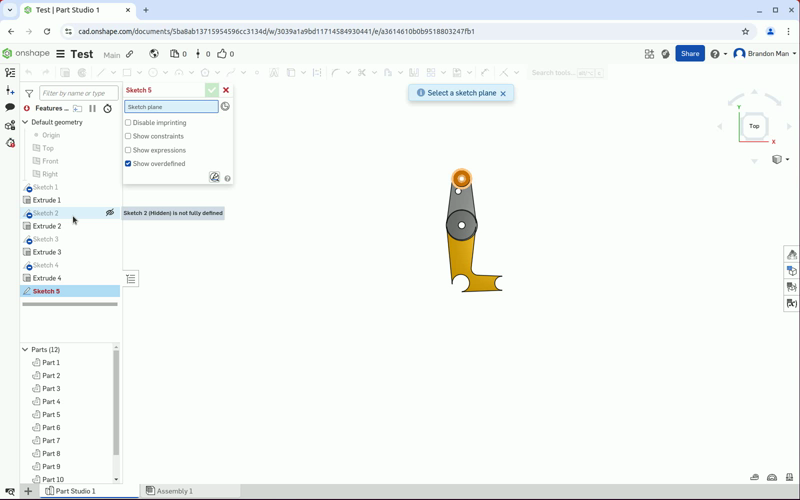
mouse_move(73, 150)
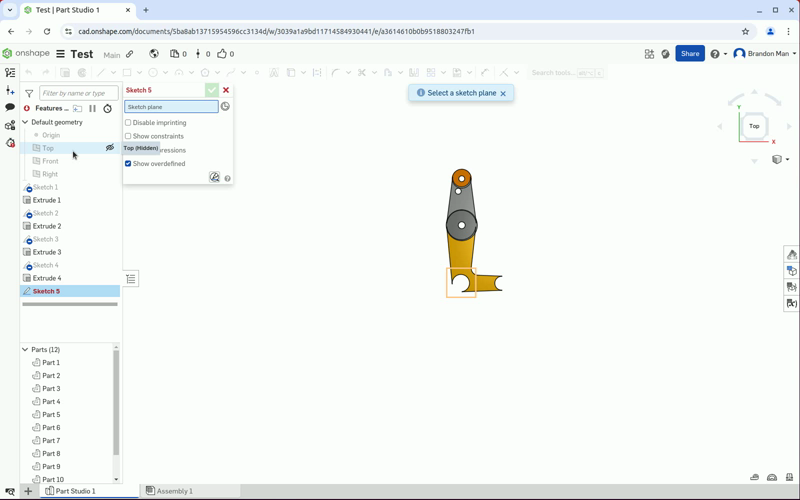
click(73, 150)
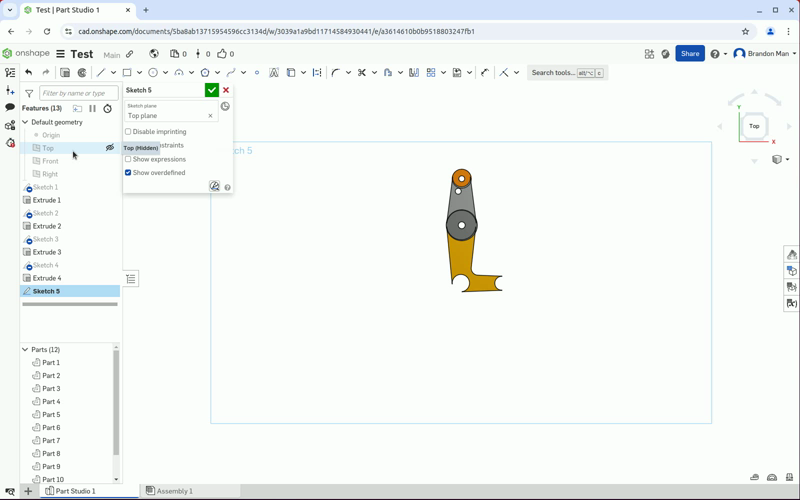
mouse_move(69, 352)
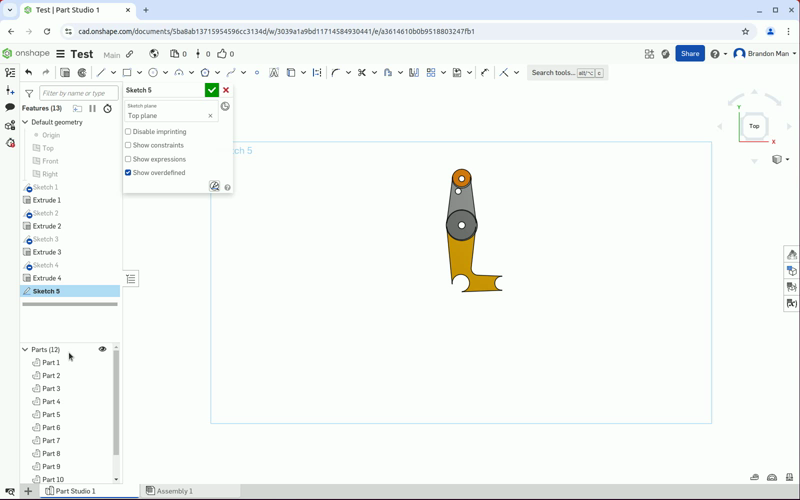
key(y)
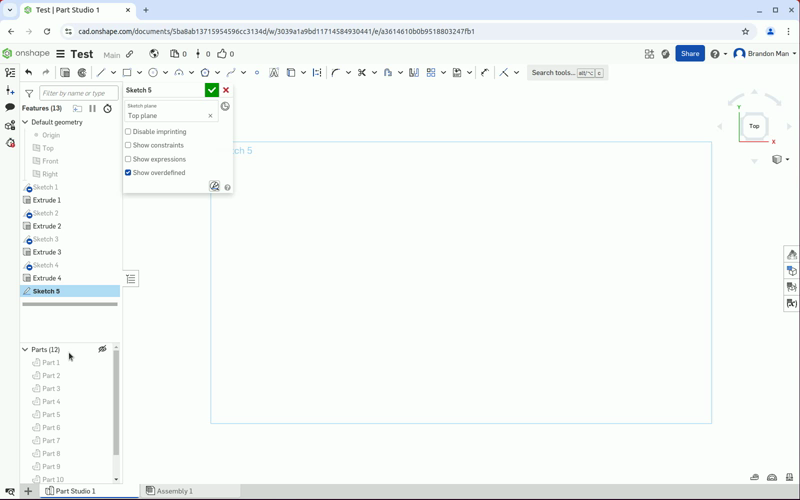
key(l)
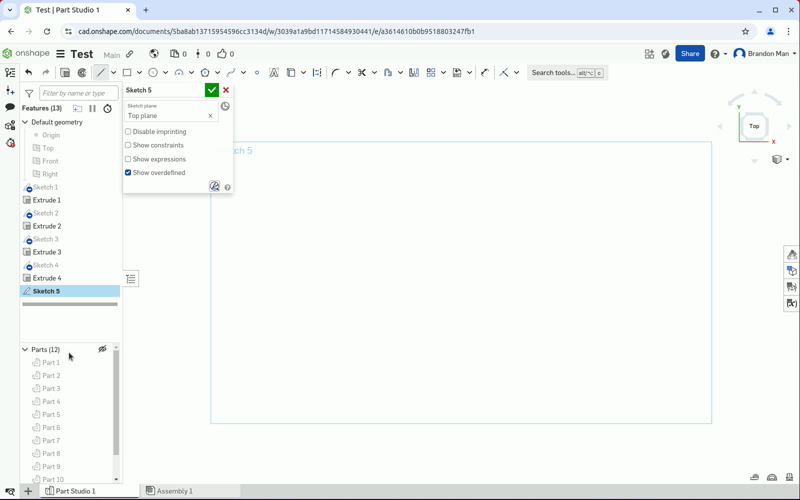
key_down(shift)
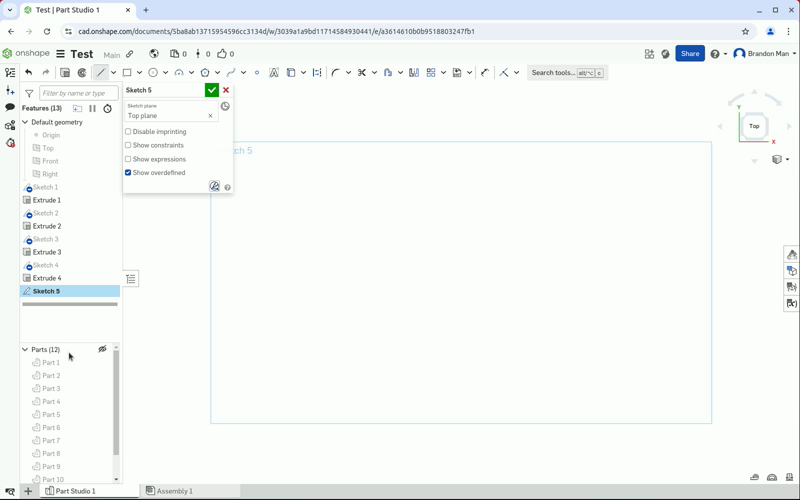
mouse_move(460, 291)
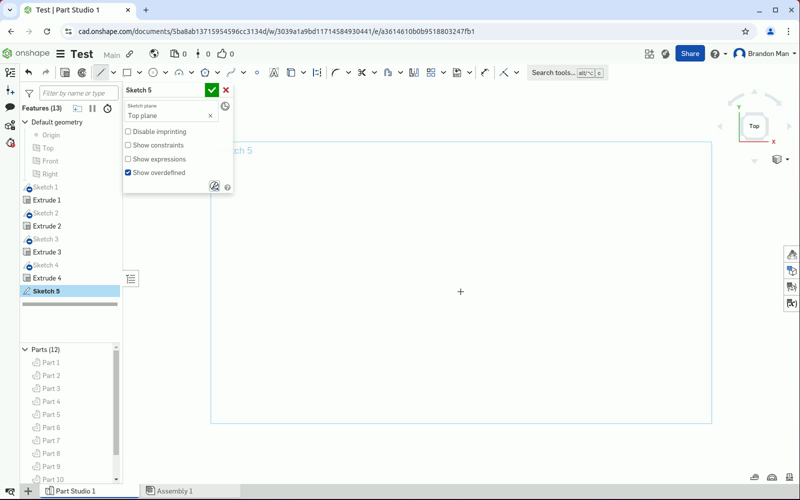
click(460, 291)
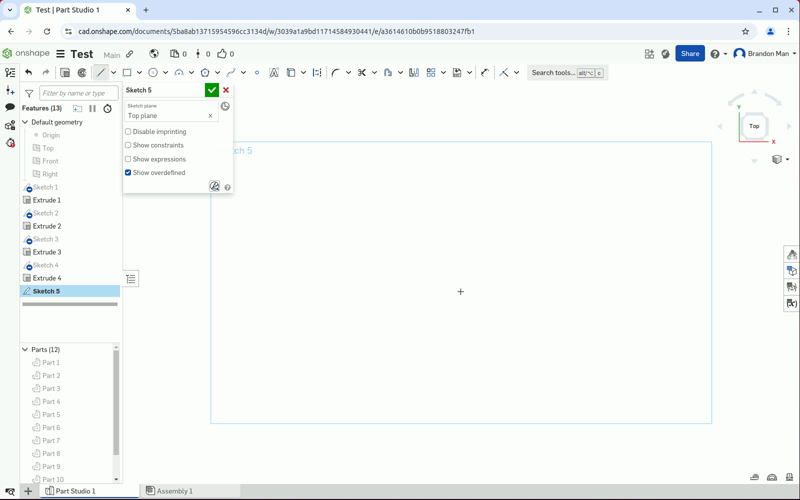
key_up(shift)
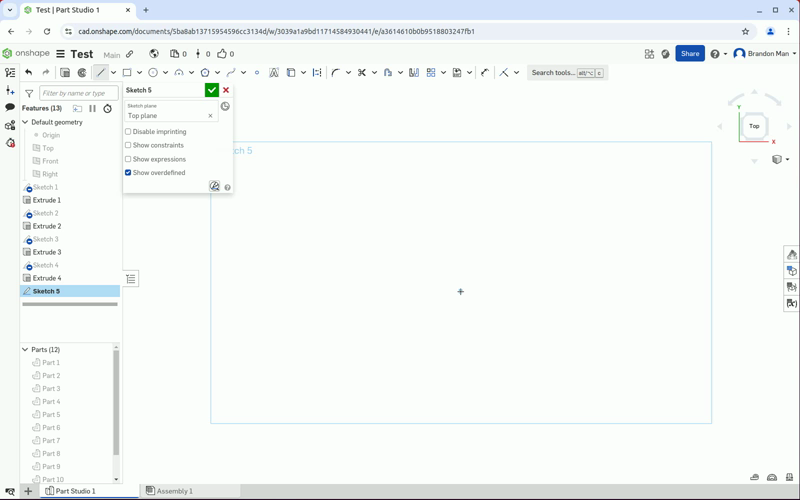
key_down(shift)
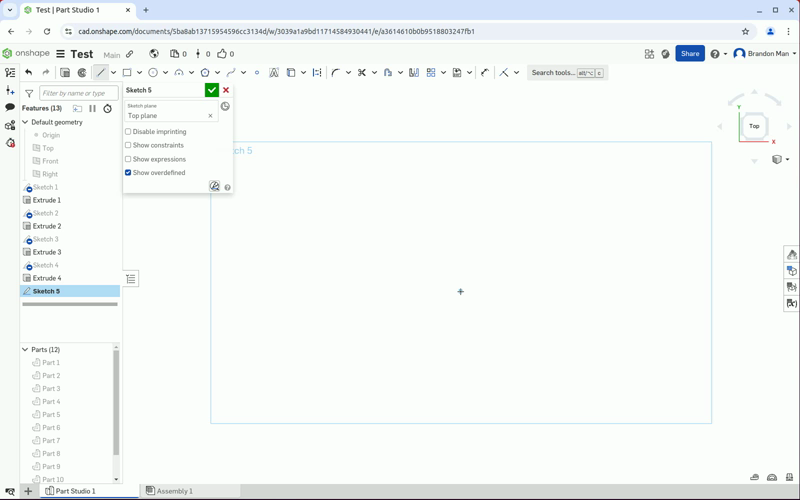
mouse_move(490, 291)
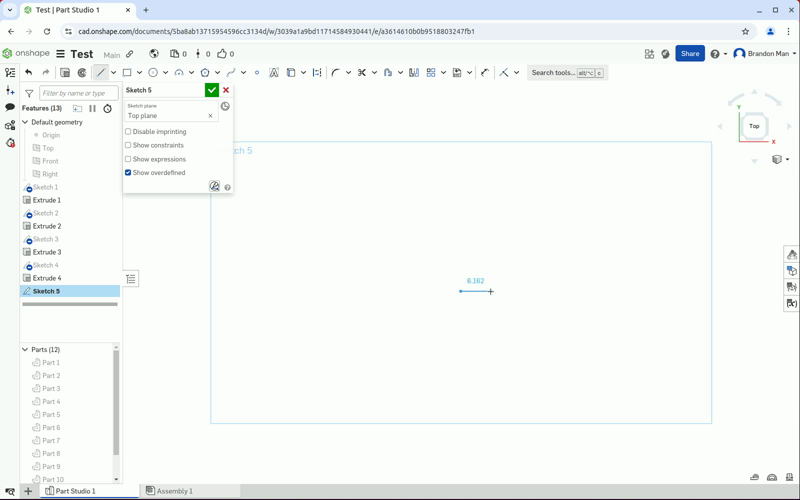
mouse_move(461, 291)
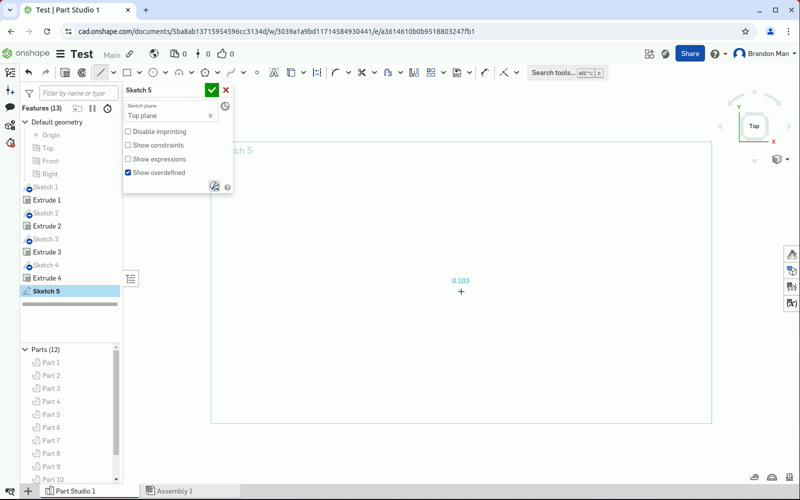
scroll(6)
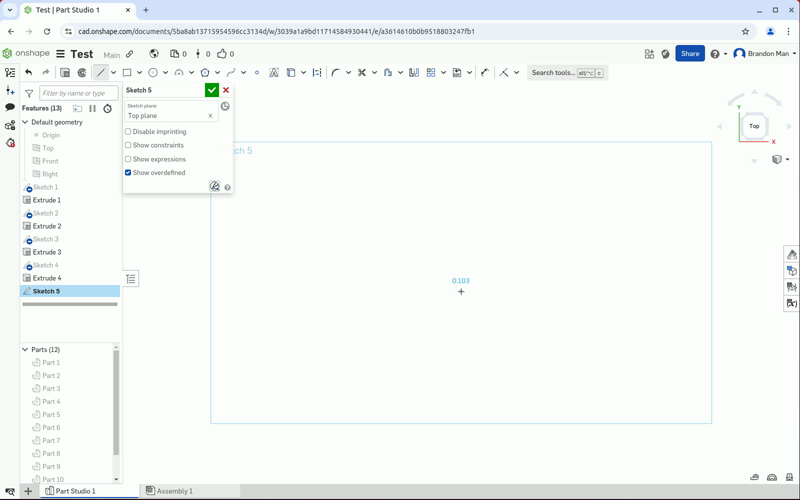
scroll(6)
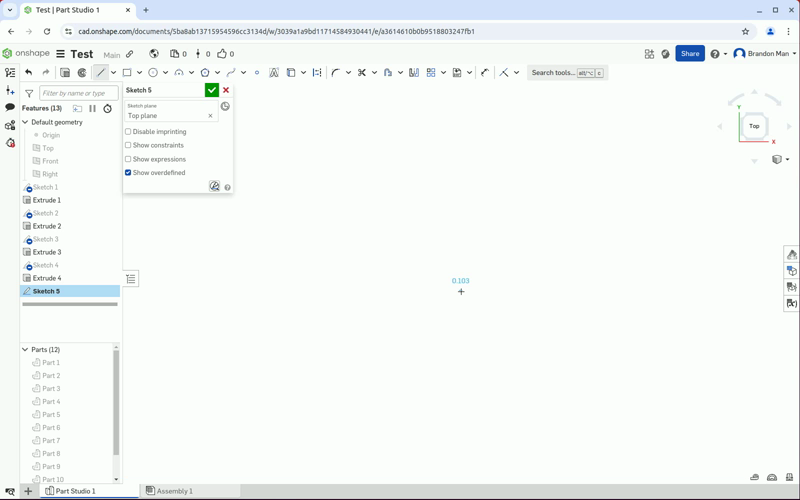
scroll(6)
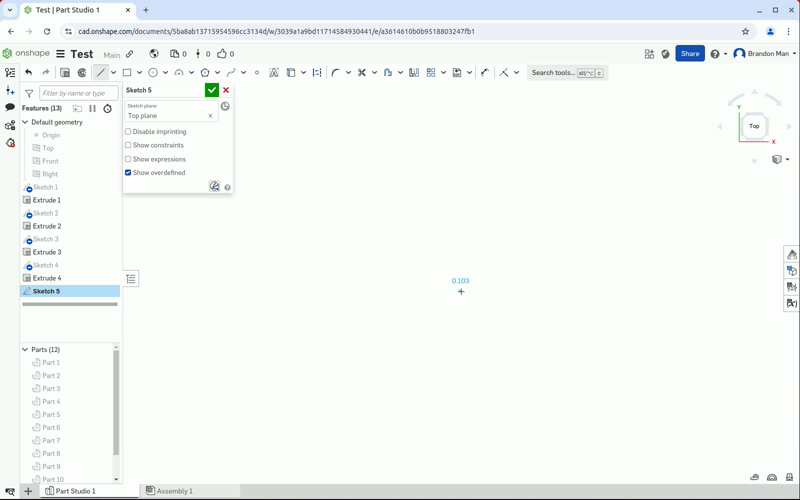
scroll(6)
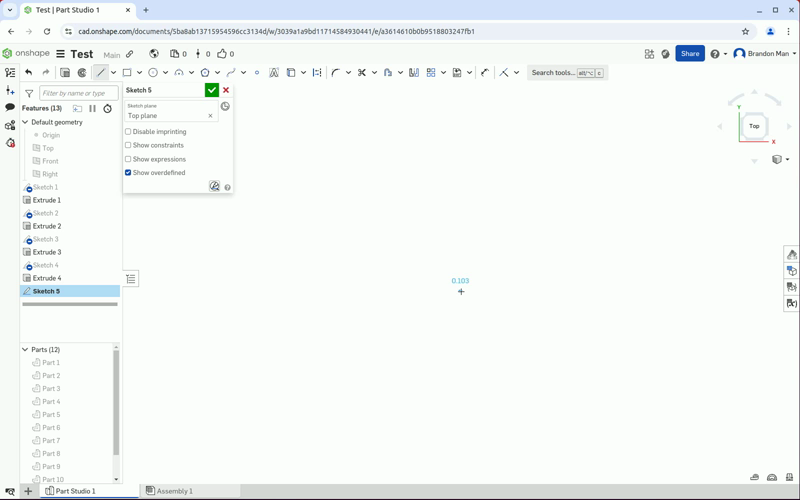
scroll(6)
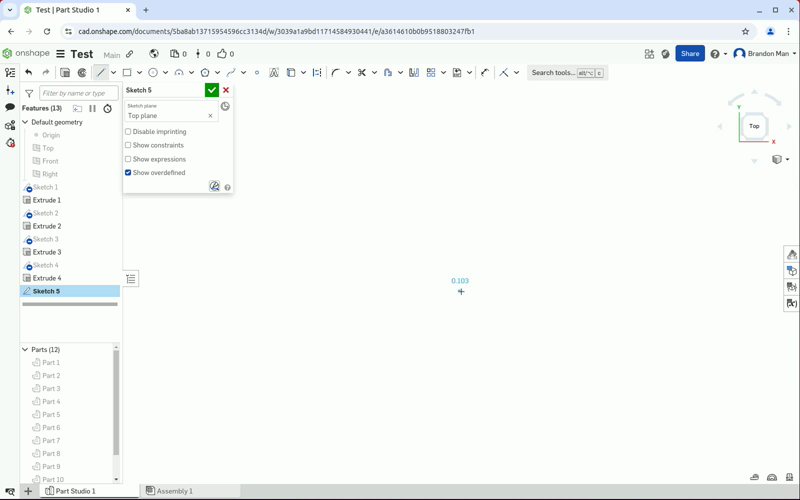
scroll(6)
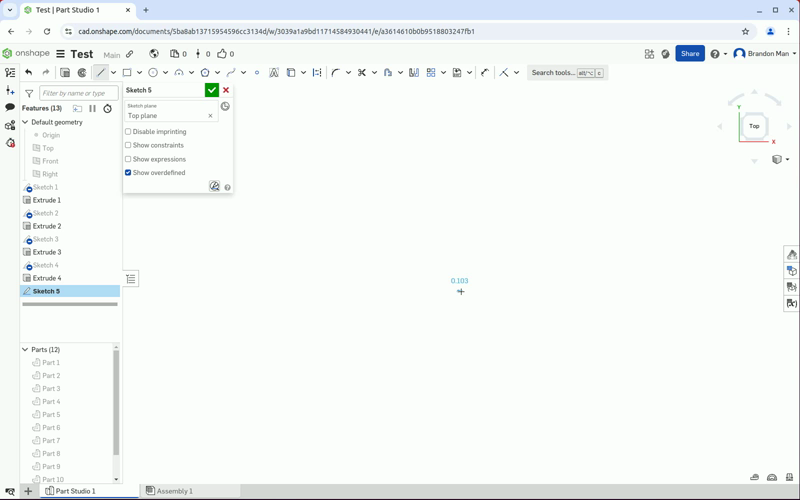
scroll(6)
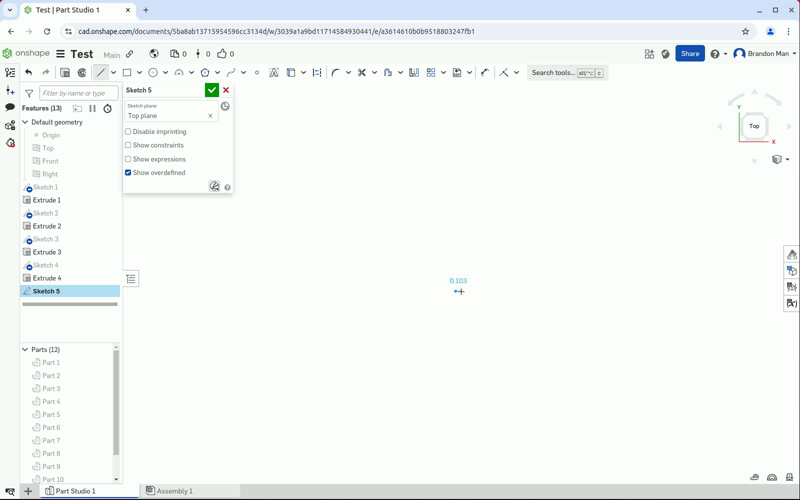
click(461, 291)
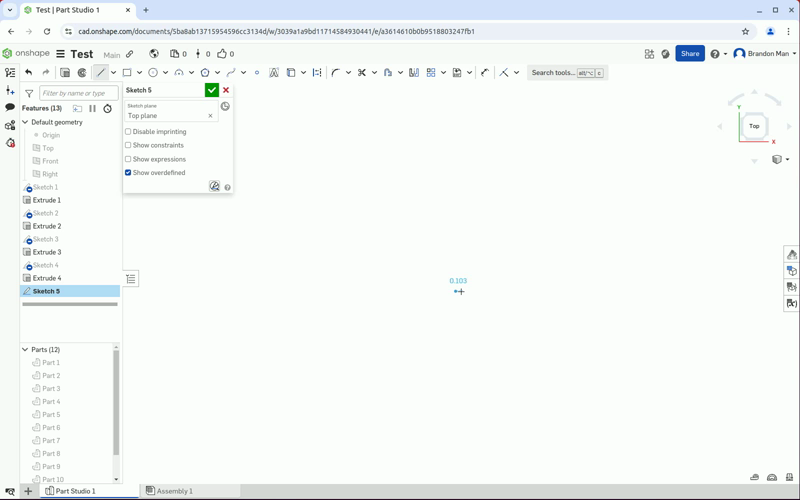
scroll(-6)
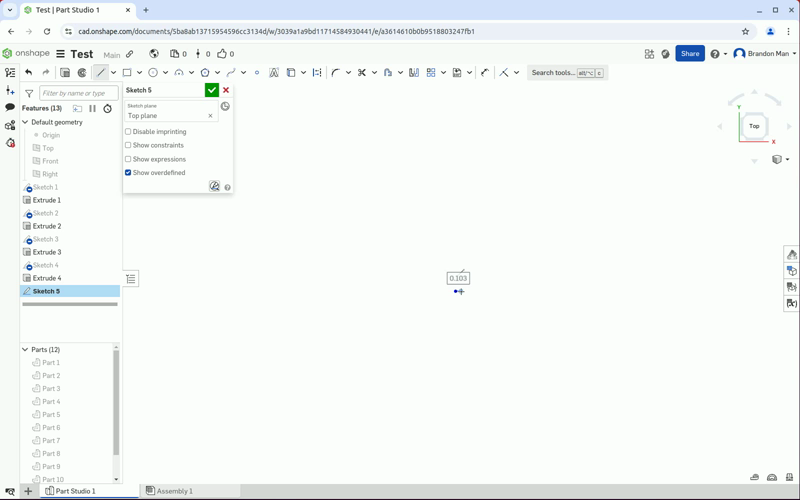
scroll(-6)
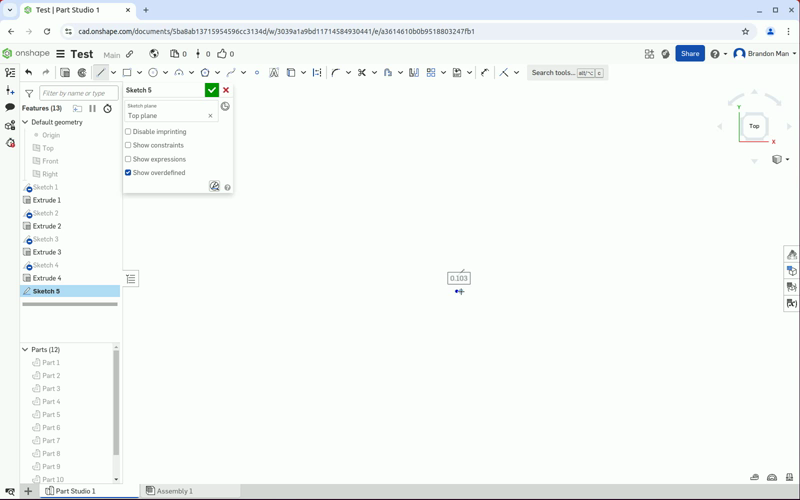
scroll(-6)
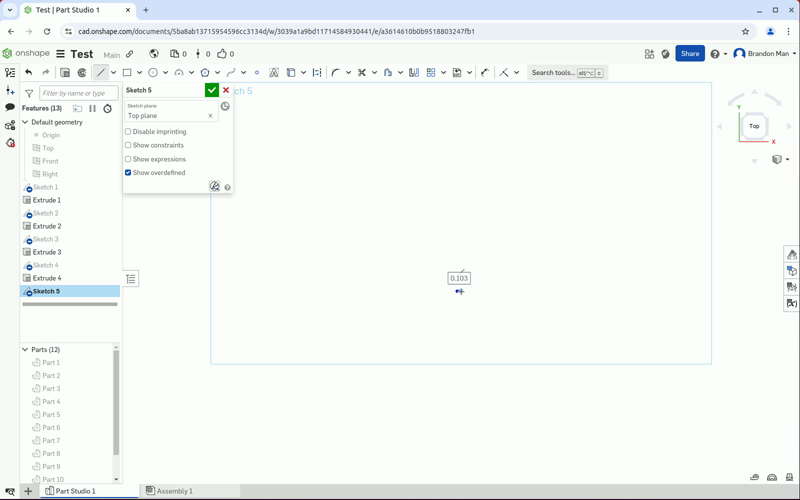
scroll(-6)
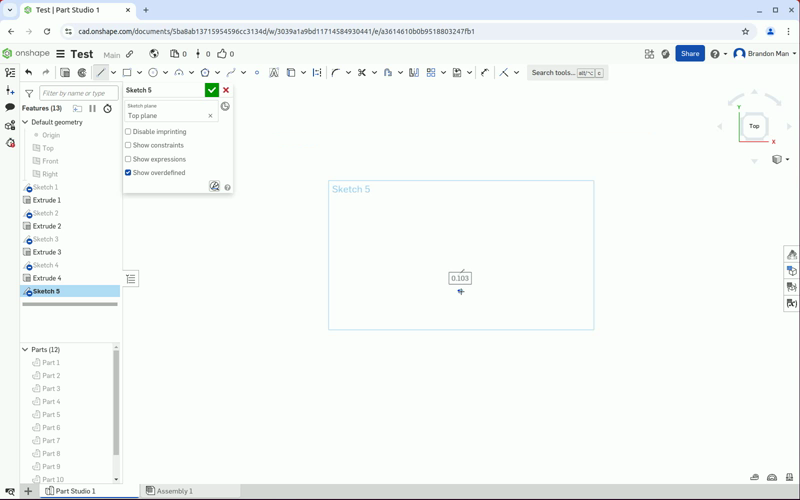
scroll(-6)
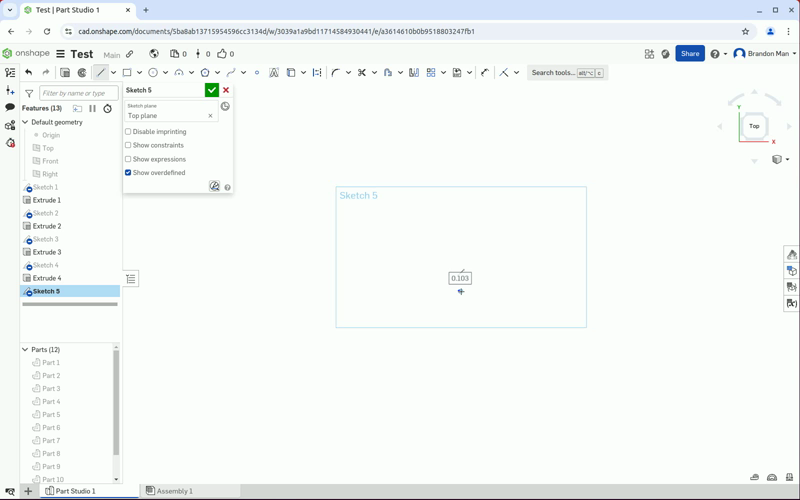
scroll(-6)
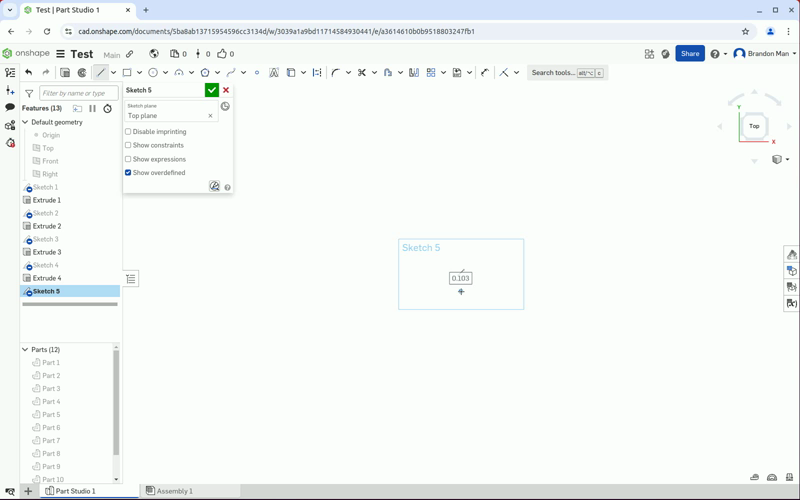
scroll(-6)
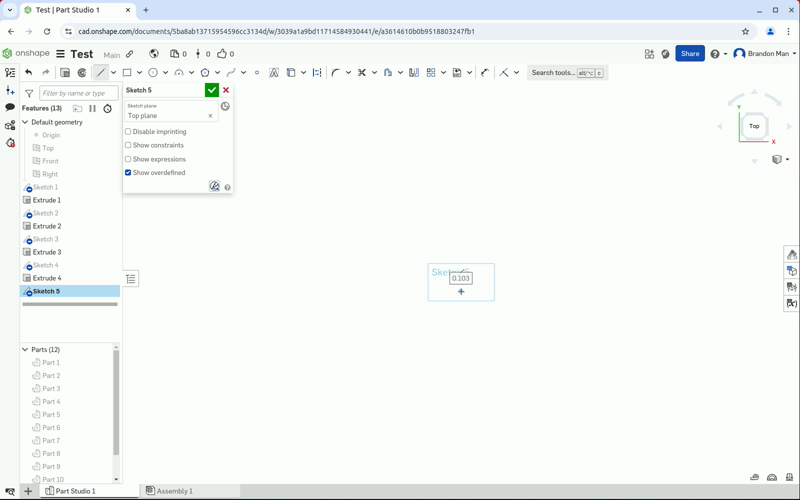
key_up(shift)
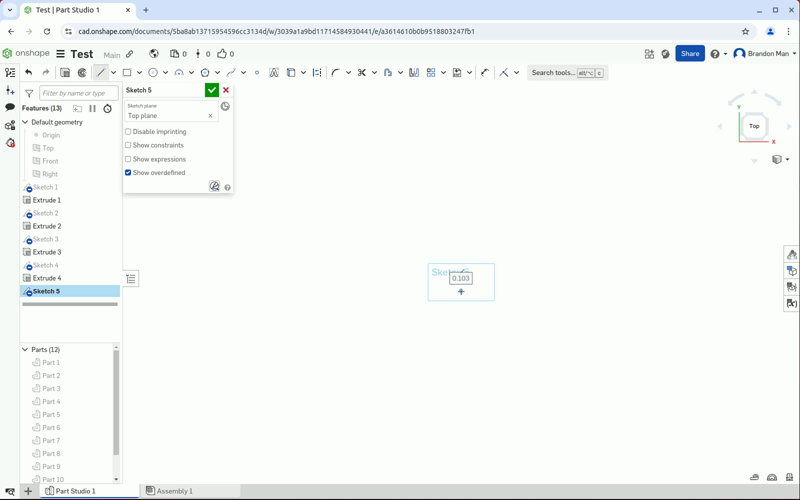
key(esc)
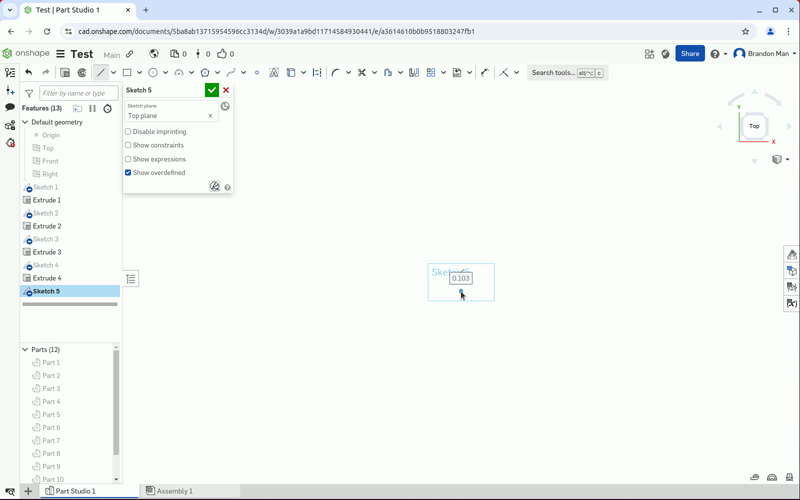
key(a)
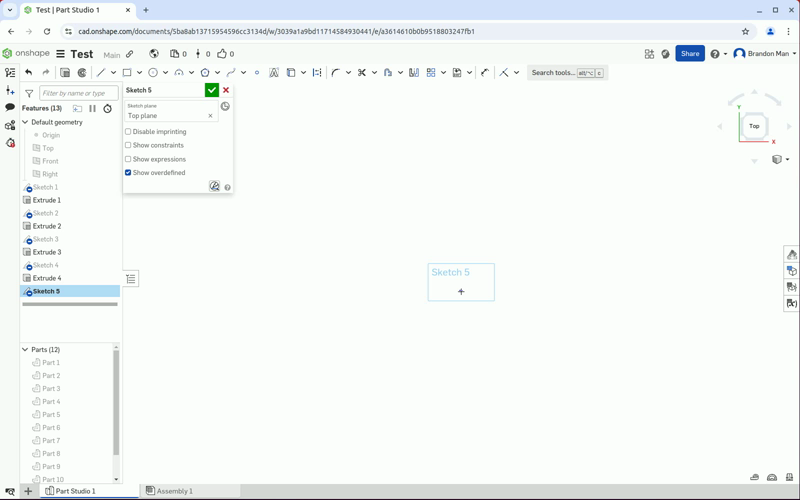
mouse_move(461, 291)
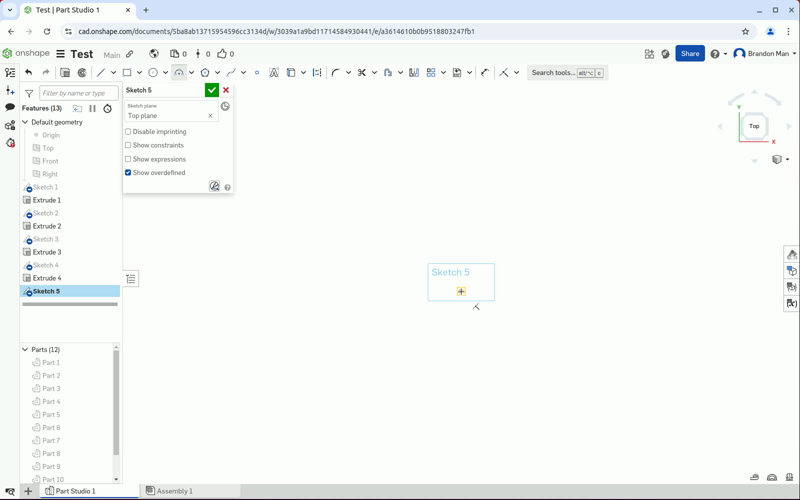
scroll(6)
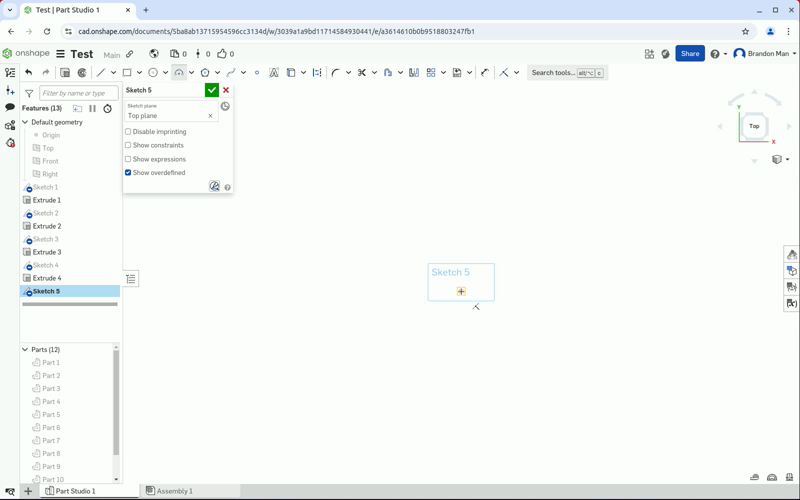
scroll(6)
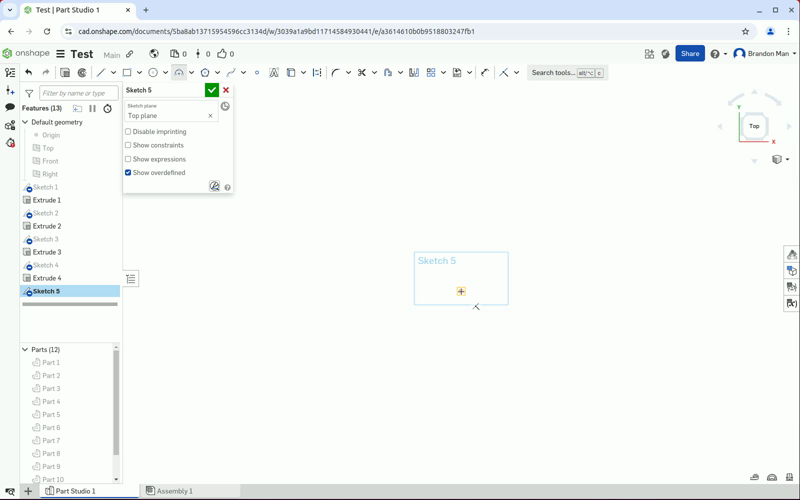
scroll(6)
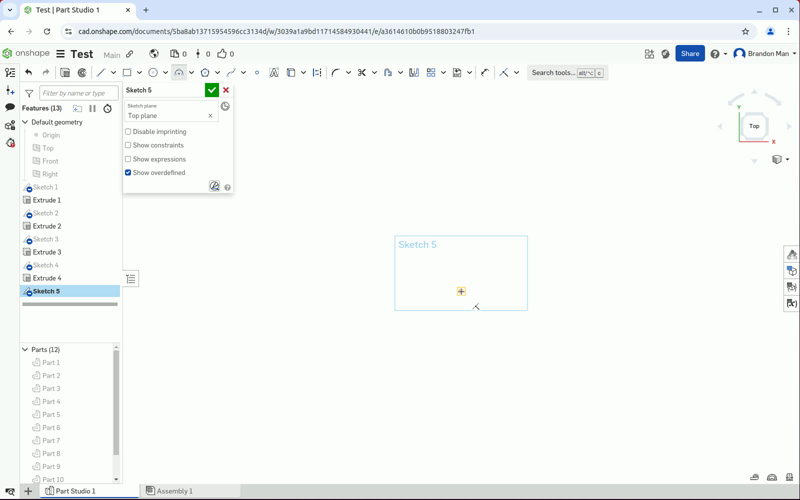
scroll(6)
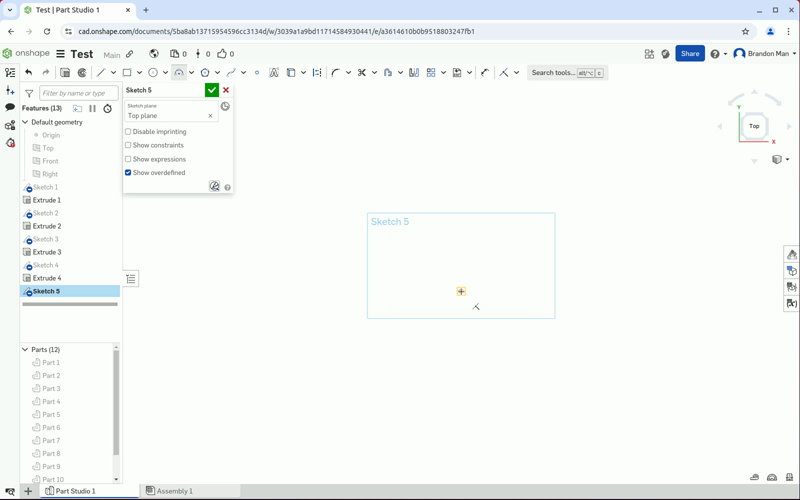
scroll(6)
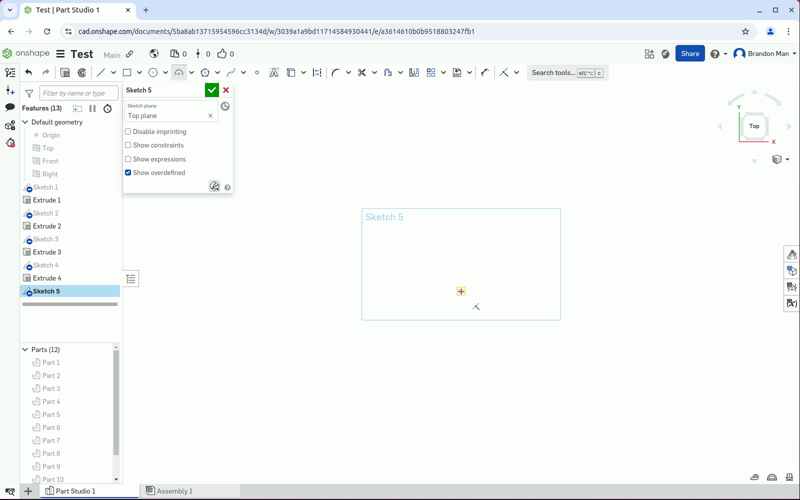
scroll(6)
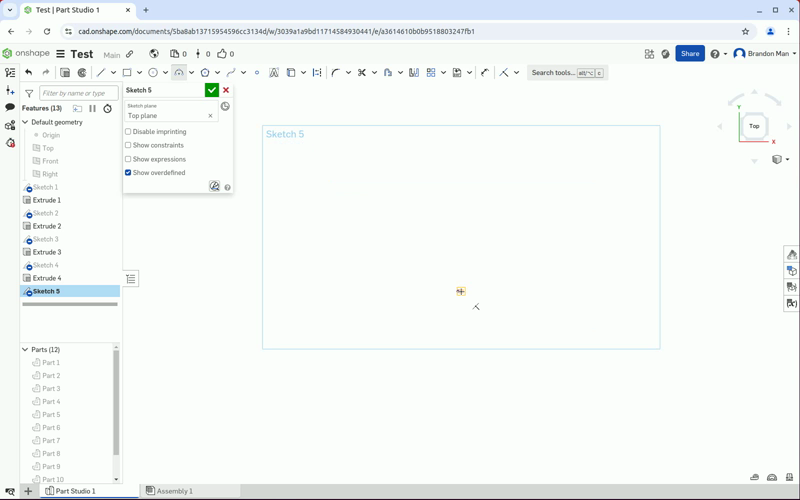
scroll(6)
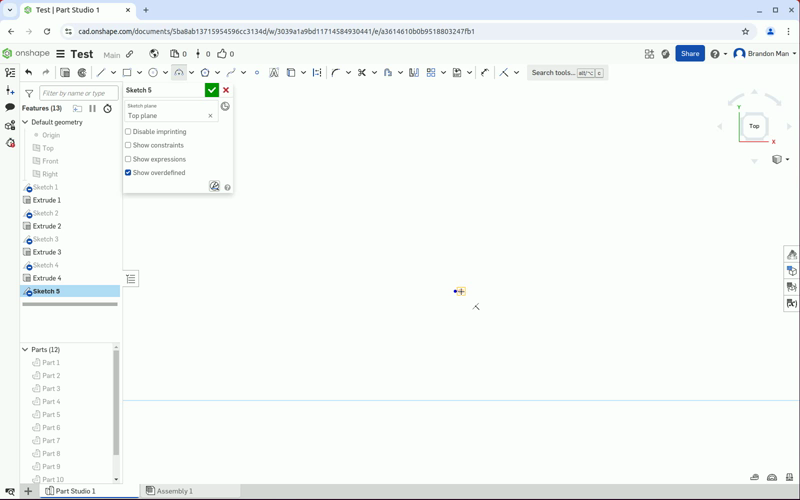
click(461, 291)
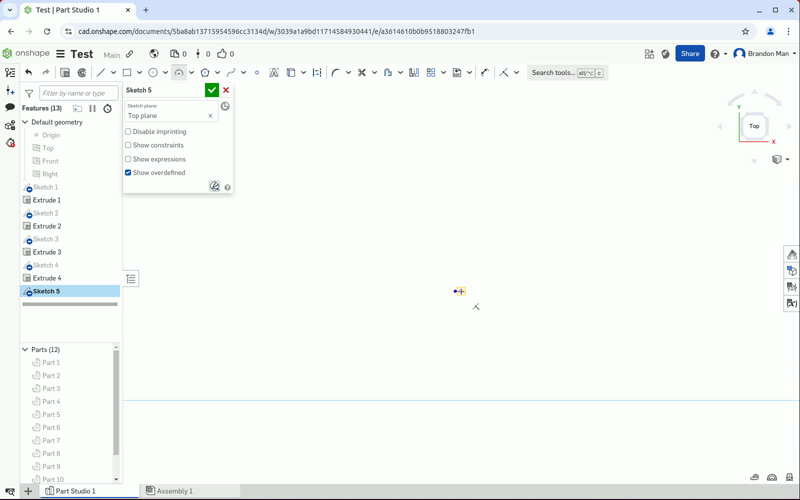
scroll(-6)
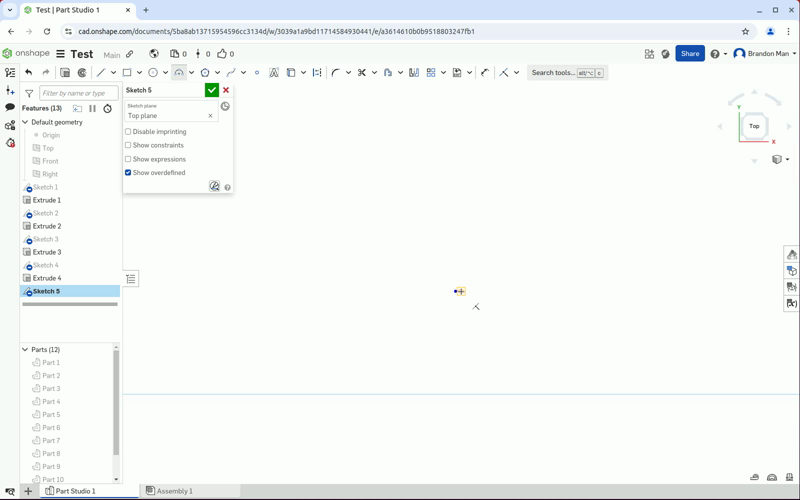
scroll(-6)
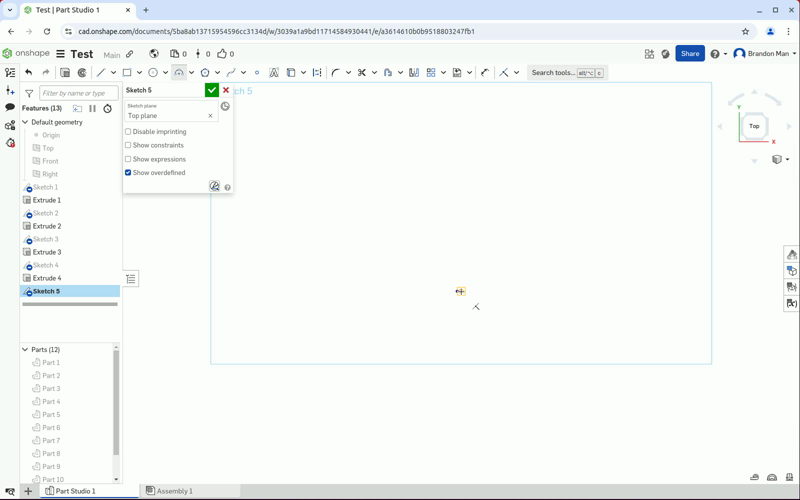
scroll(-6)
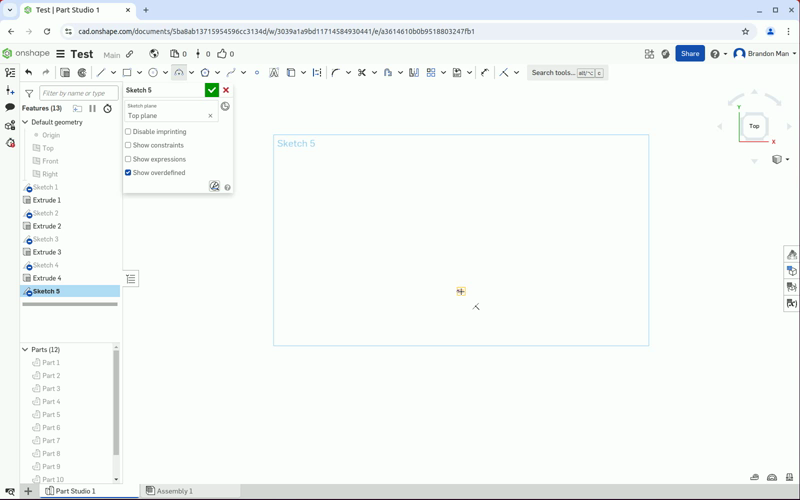
scroll(-6)
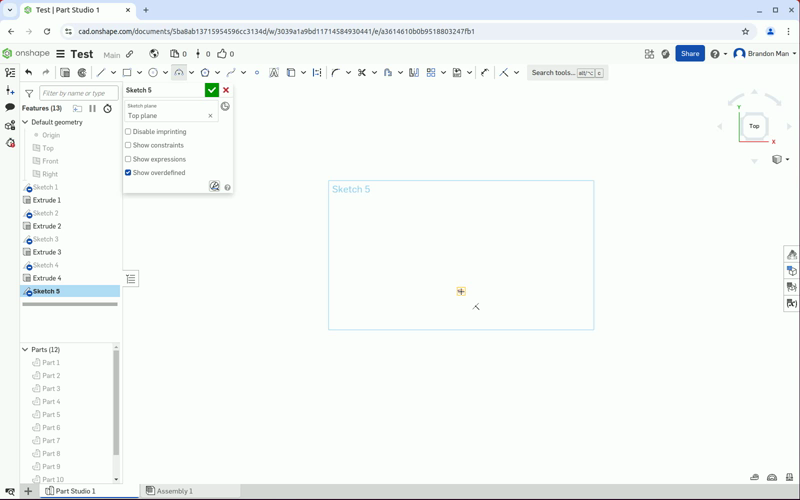
scroll(-6)
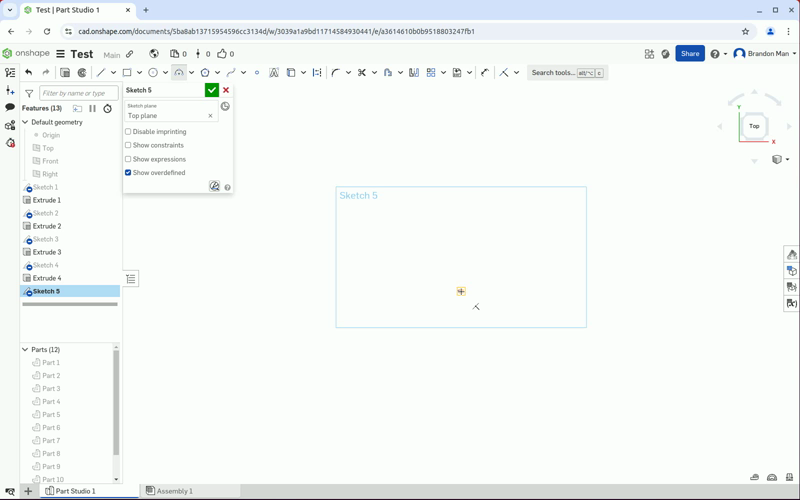
scroll(-6)
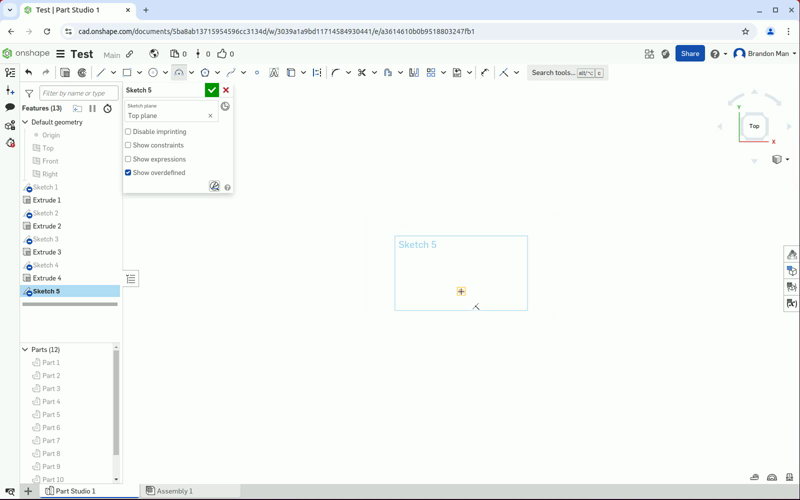
scroll(-6)
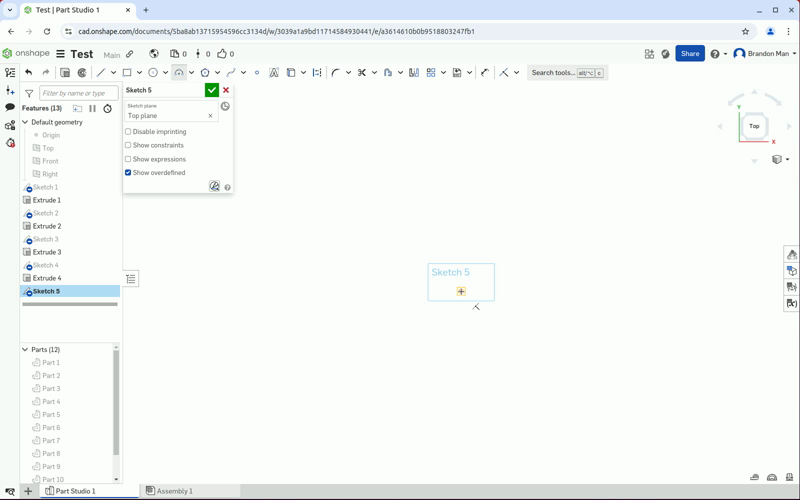
mouse_move(460, 291)
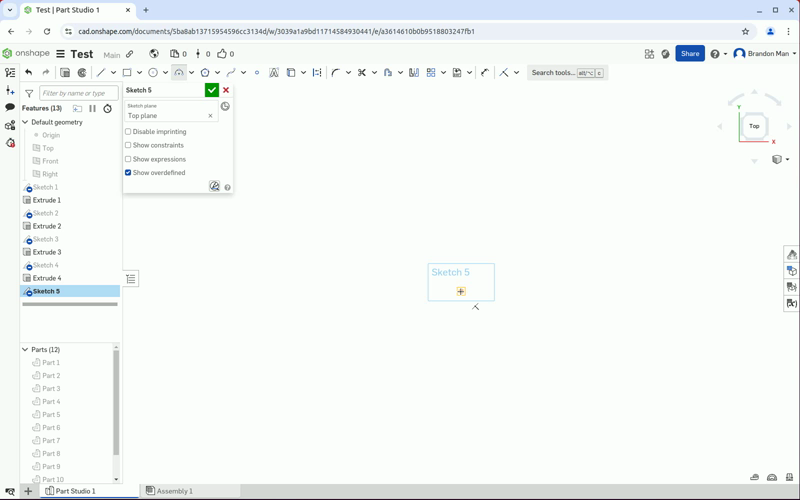
scroll(6)
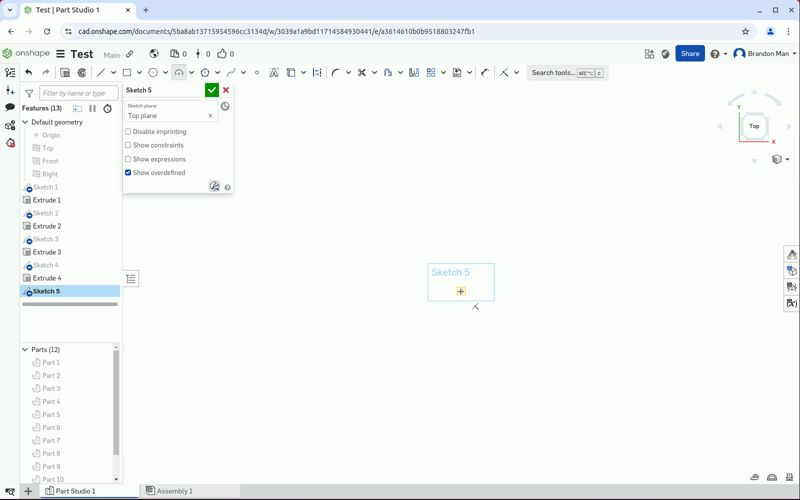
scroll(6)
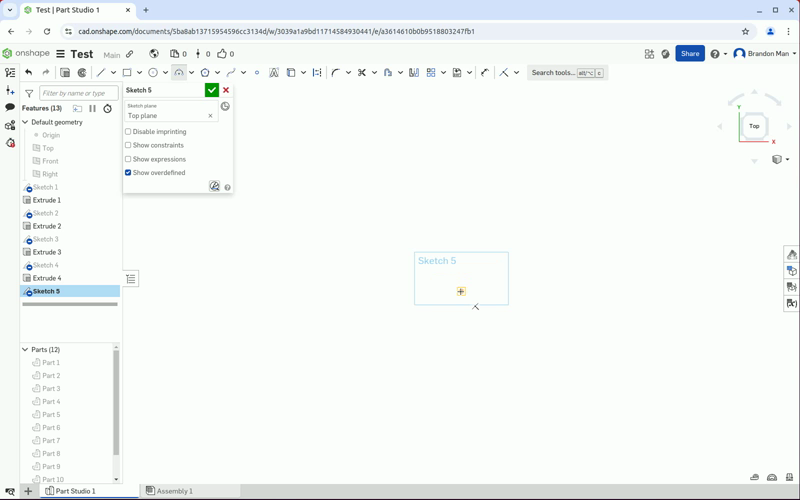
scroll(6)
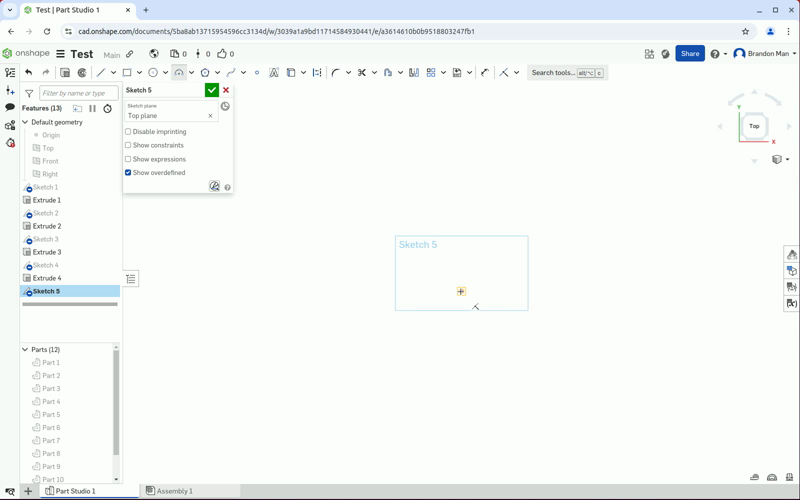
scroll(6)
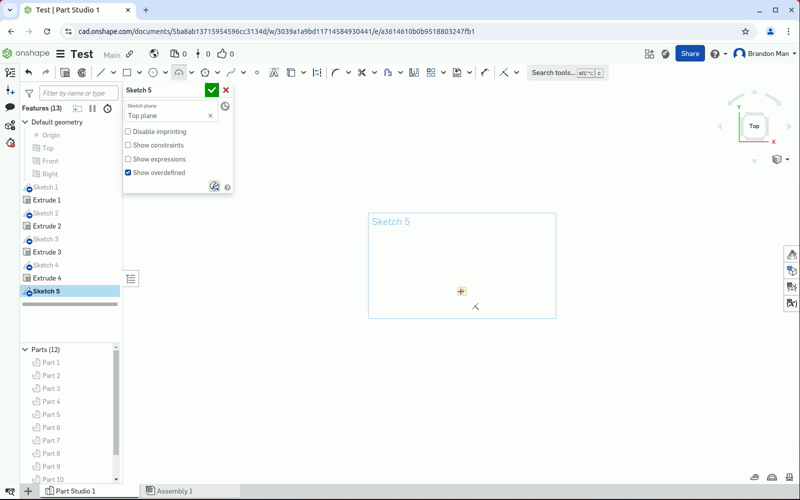
scroll(6)
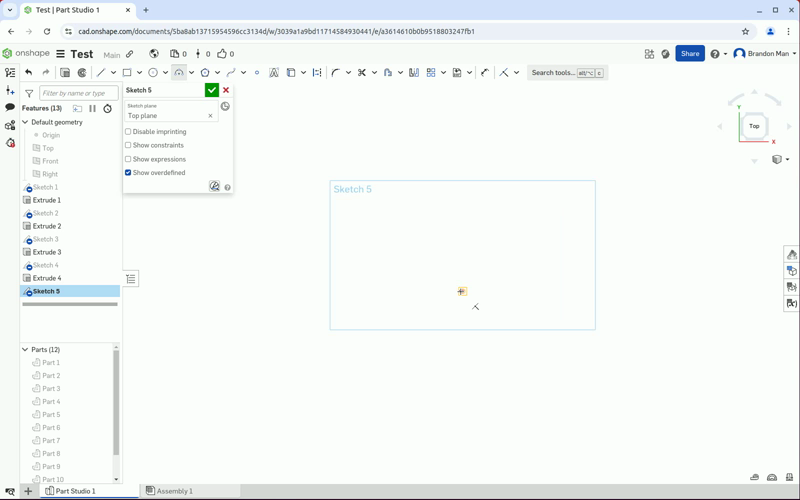
scroll(6)
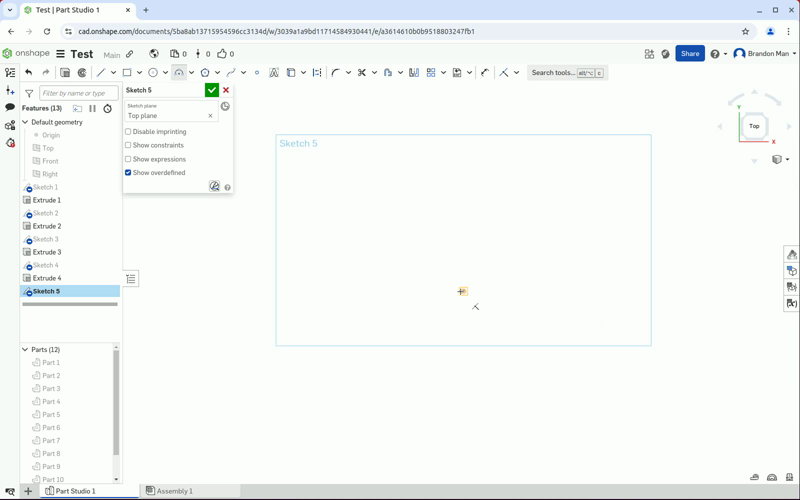
scroll(6)
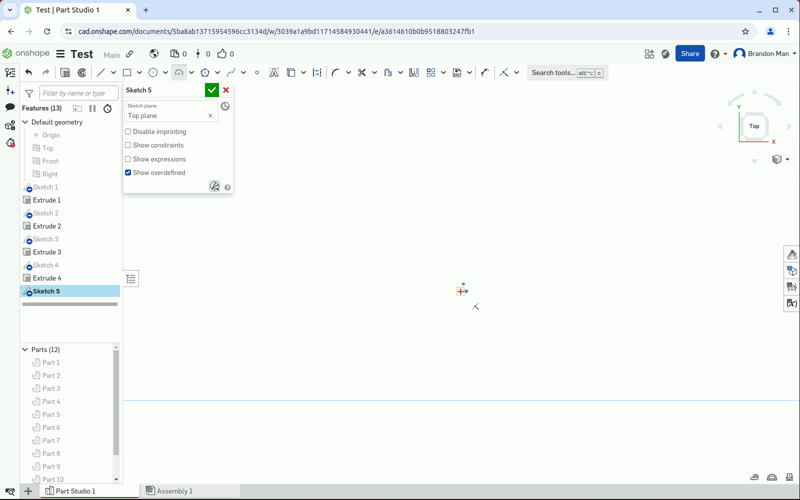
click(460, 291)
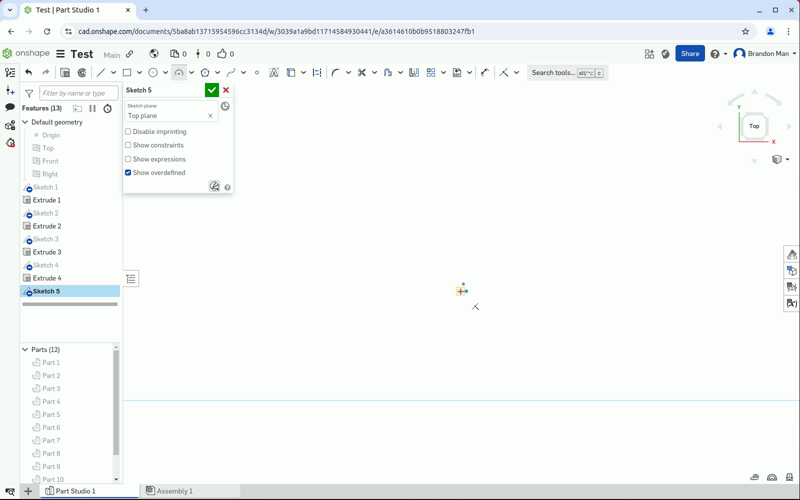
scroll(-6)
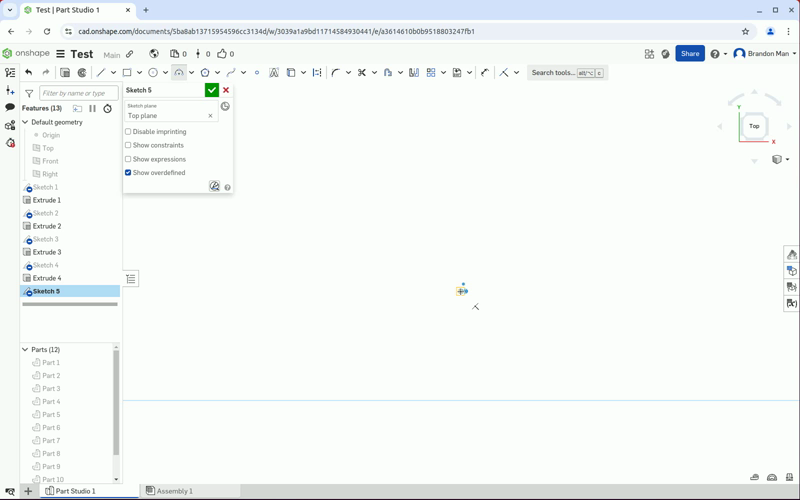
scroll(-6)
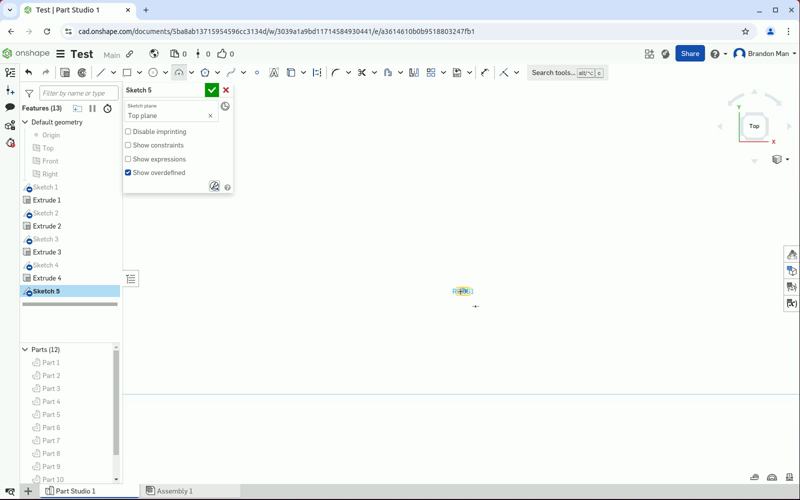
scroll(-6)
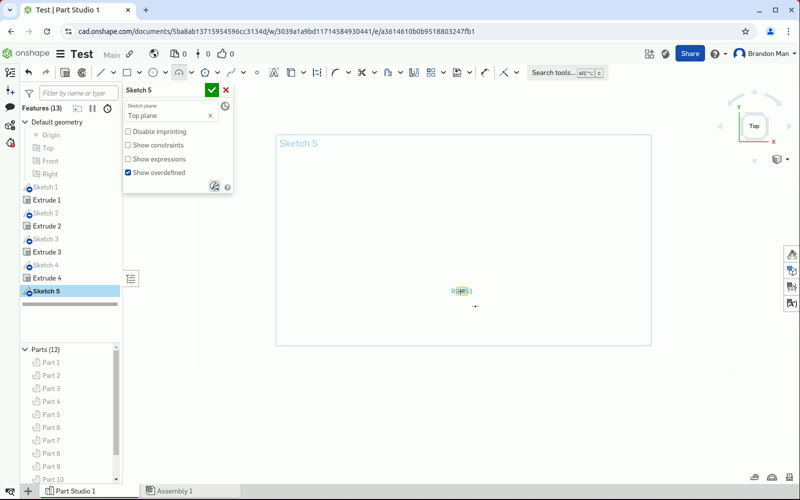
scroll(-6)
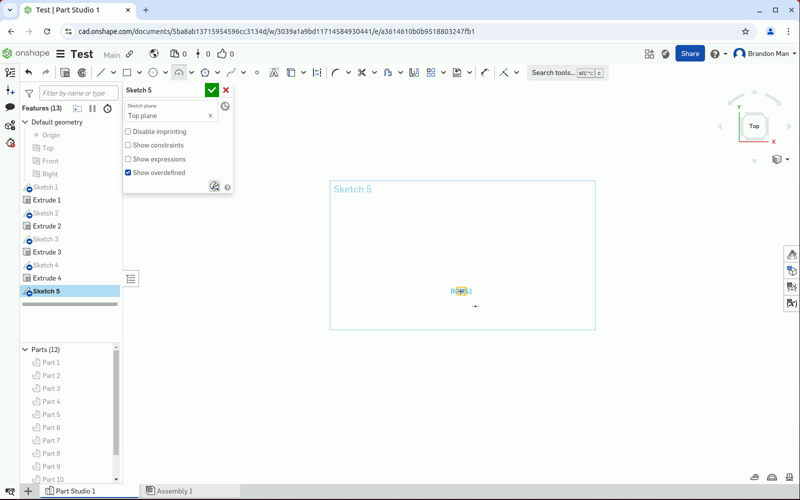
scroll(-6)
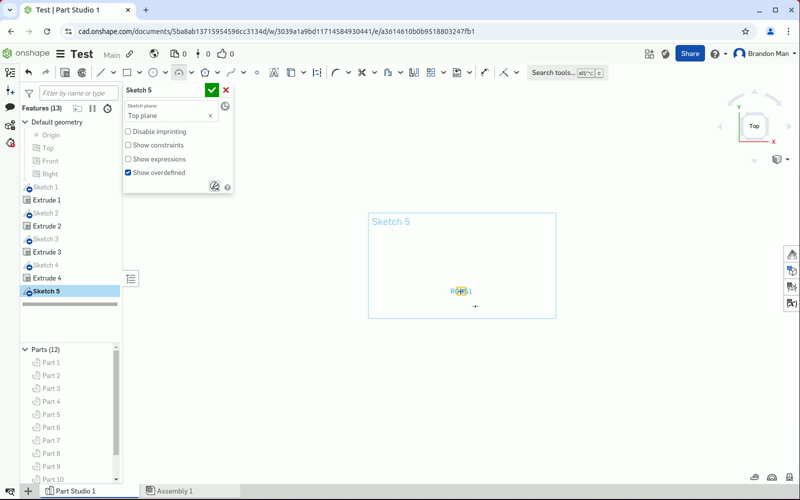
scroll(-6)
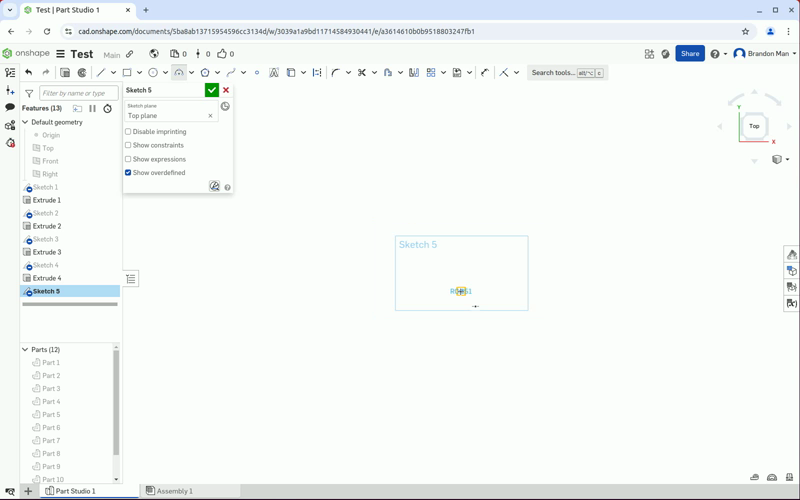
scroll(-6)
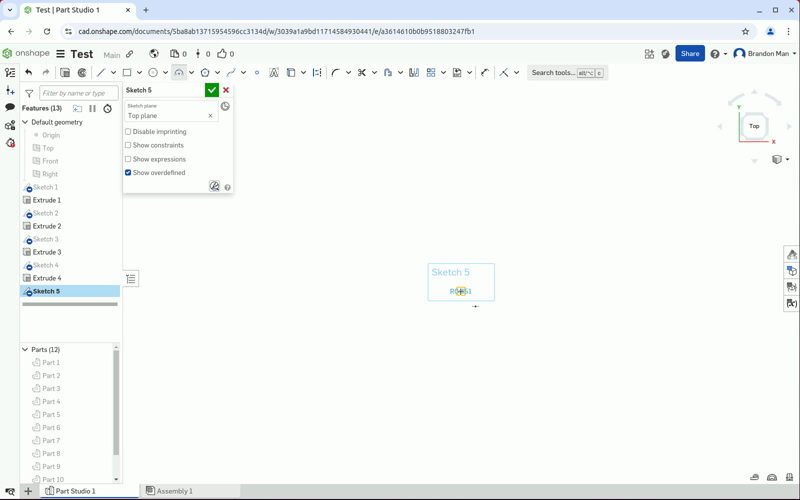
key_down(shift)
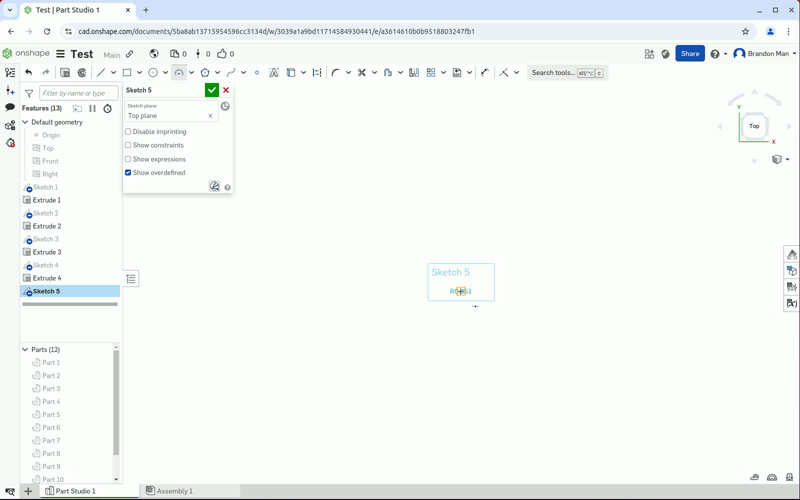
mouse_move(461, 275)
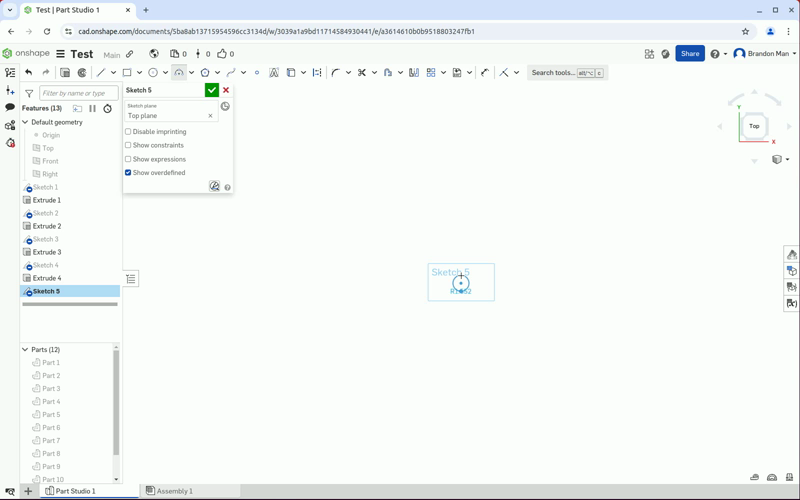
scroll(6)
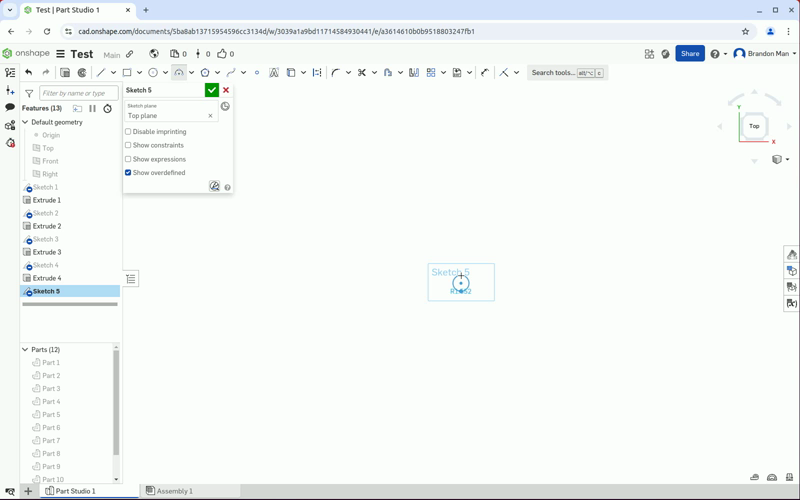
scroll(6)
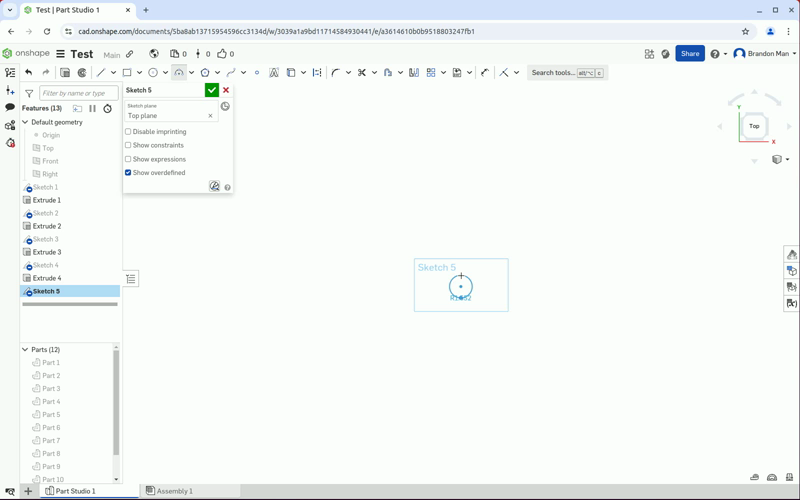
scroll(6)
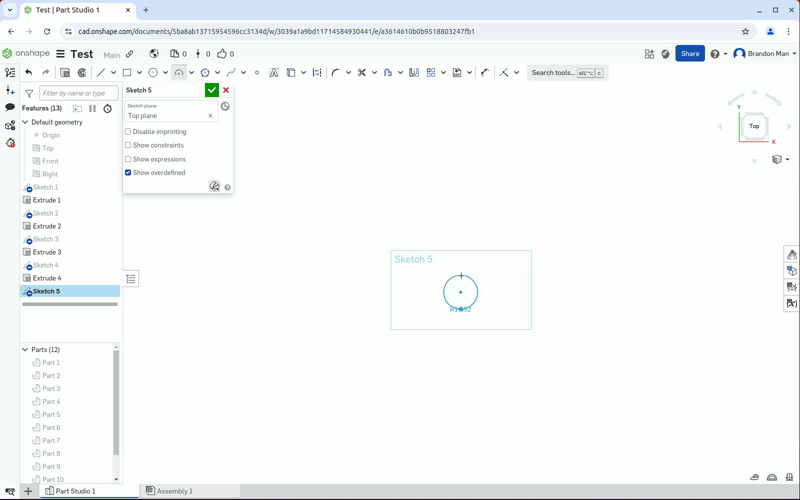
scroll(6)
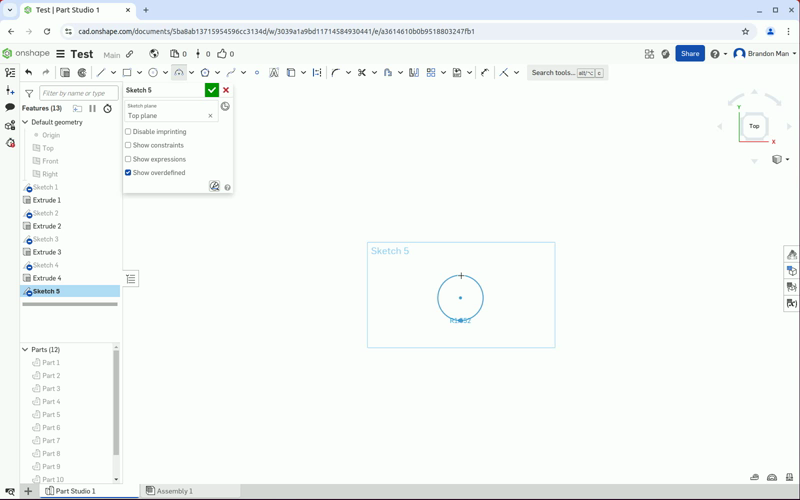
scroll(6)
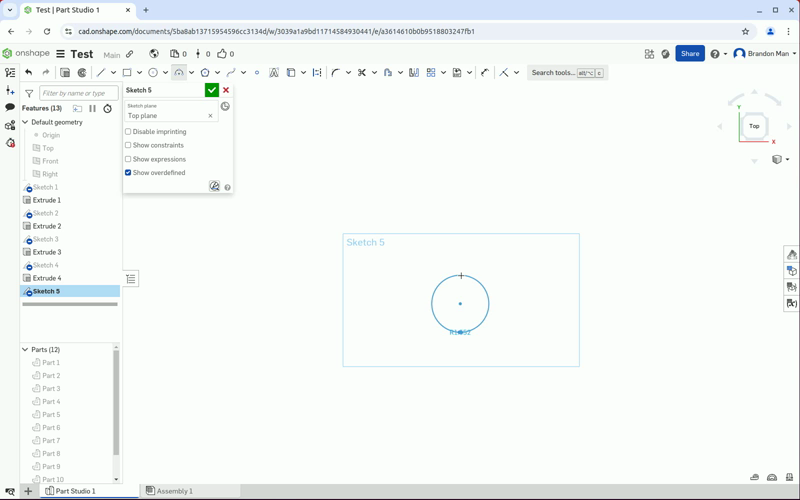
scroll(6)
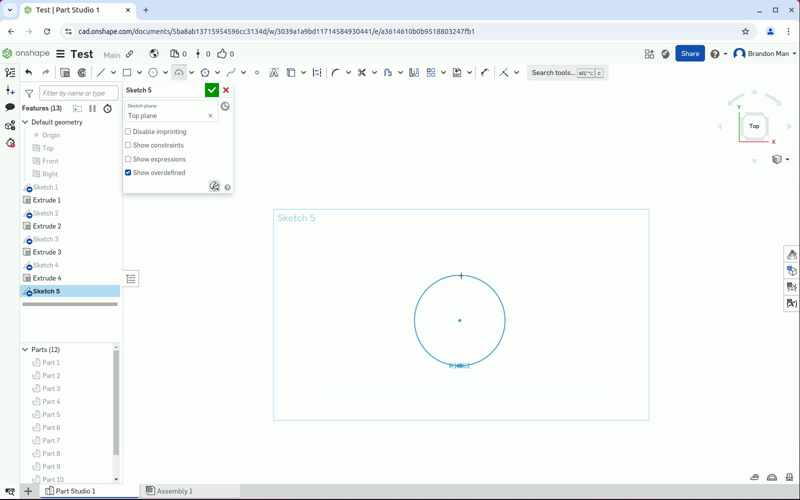
scroll(6)
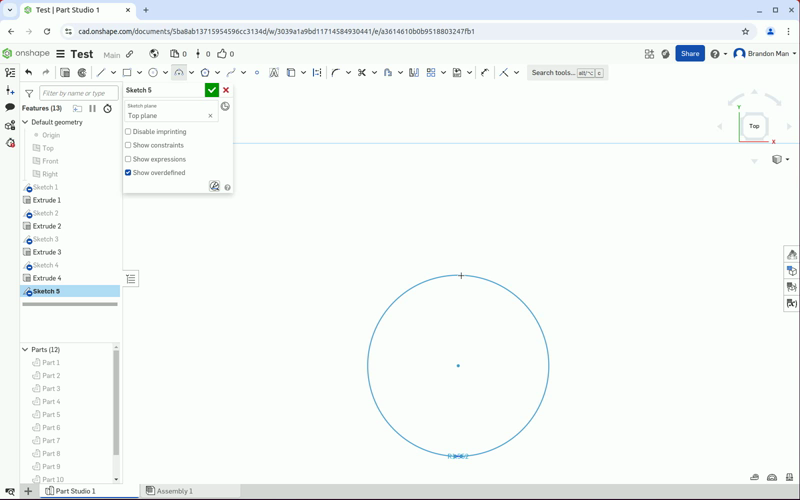
click(461, 275)
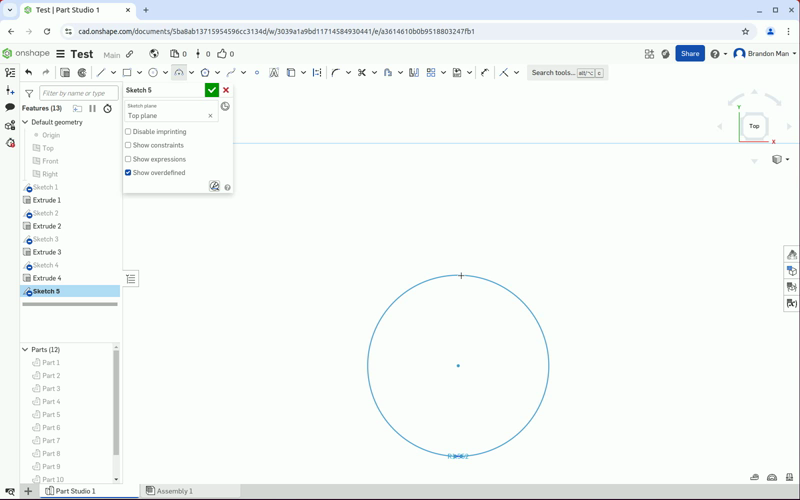
scroll(-6)
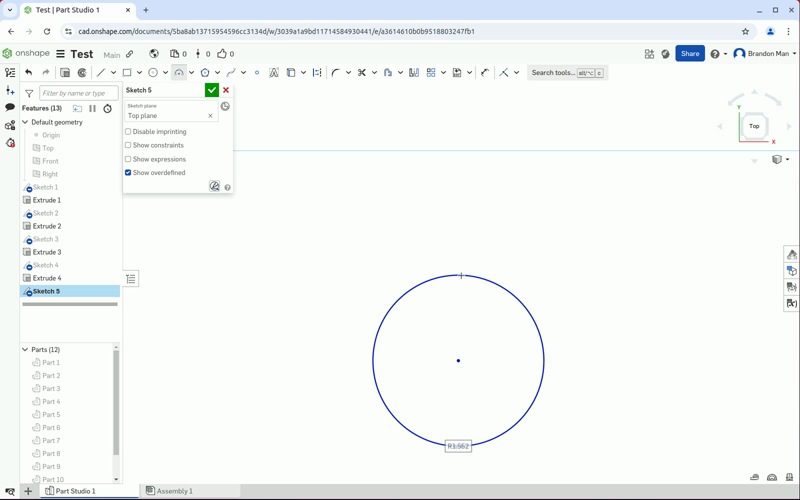
scroll(-6)
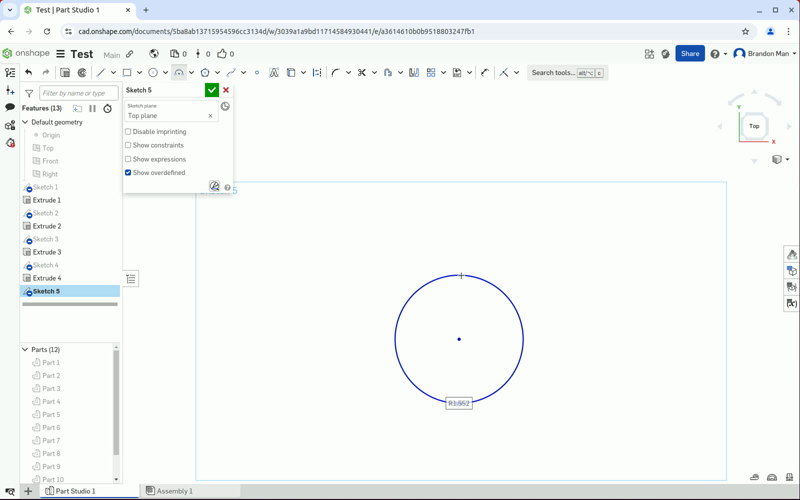
scroll(-6)
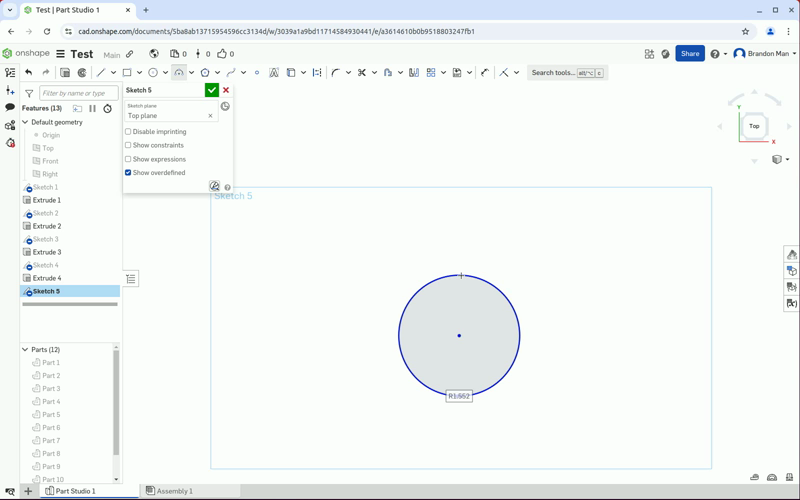
scroll(-6)
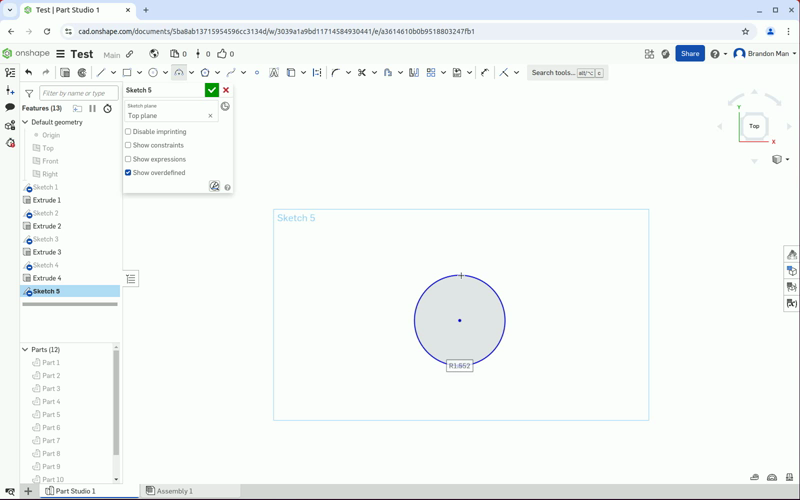
scroll(-6)
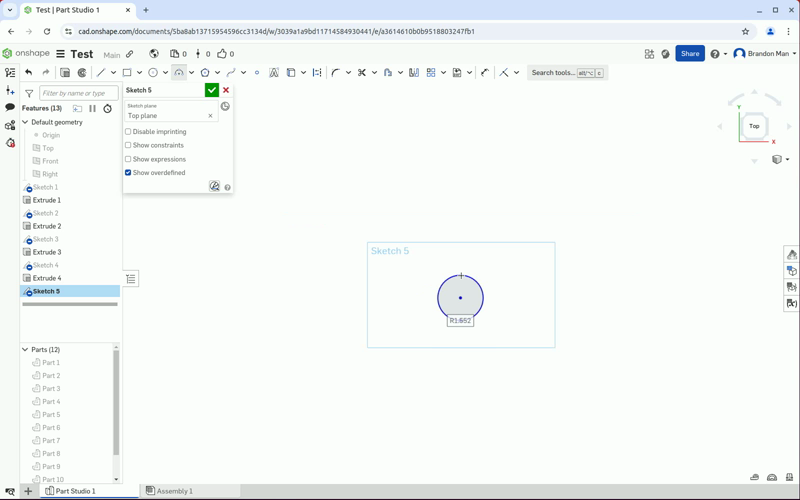
scroll(-6)
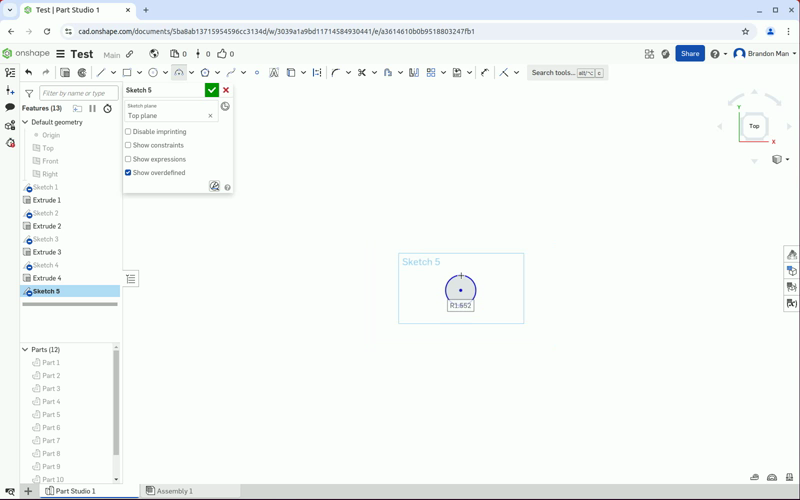
scroll(-6)
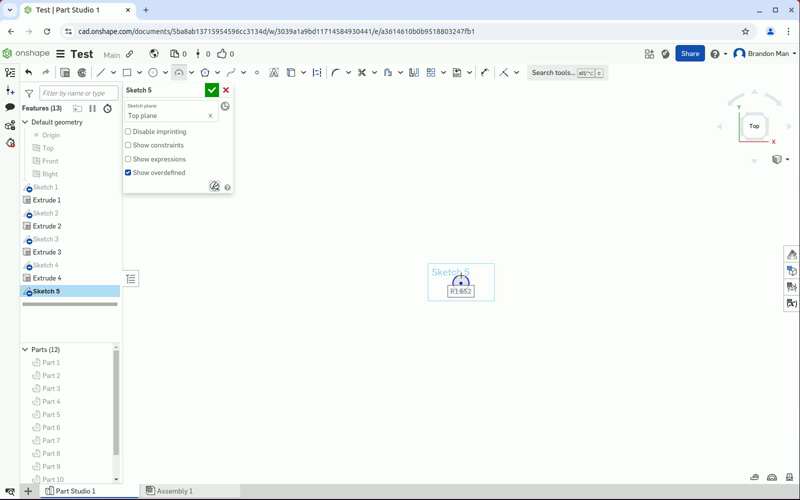
key_up(shift)
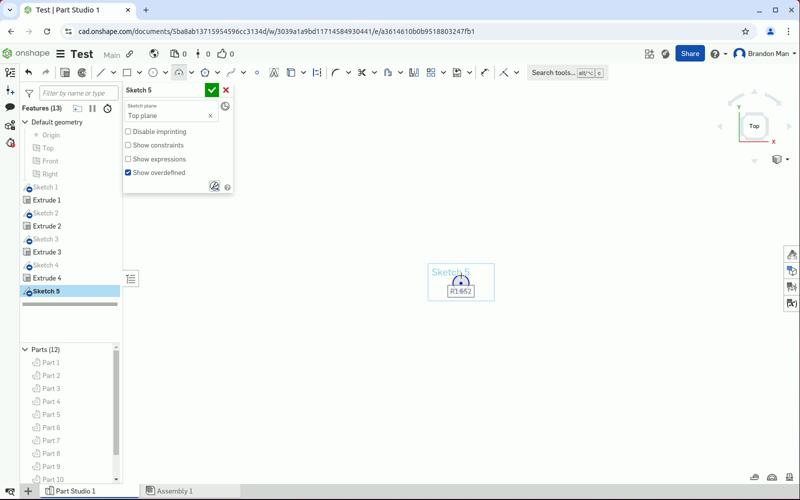
key(esc)
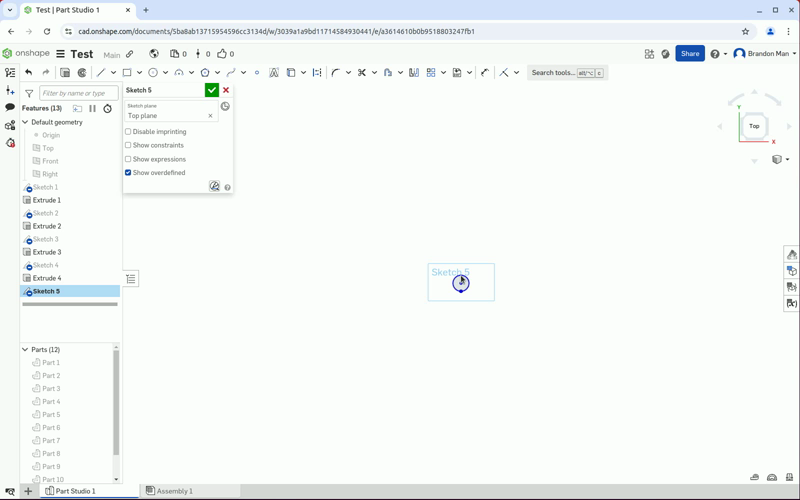
key(c)
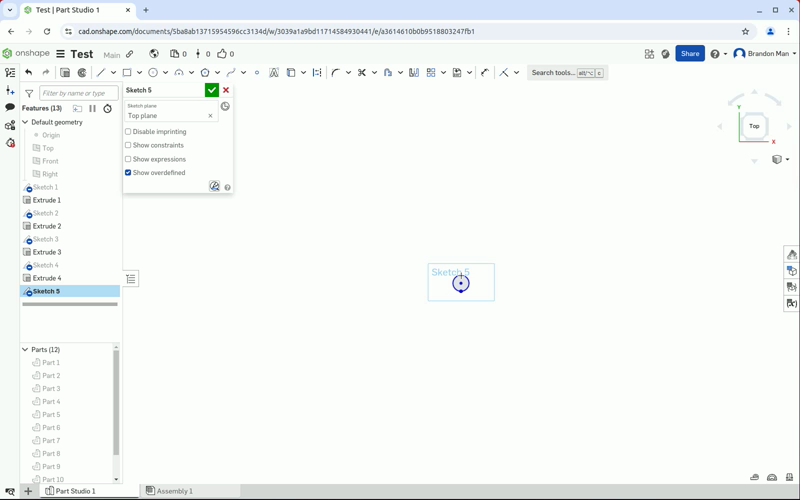
key_down(shift)
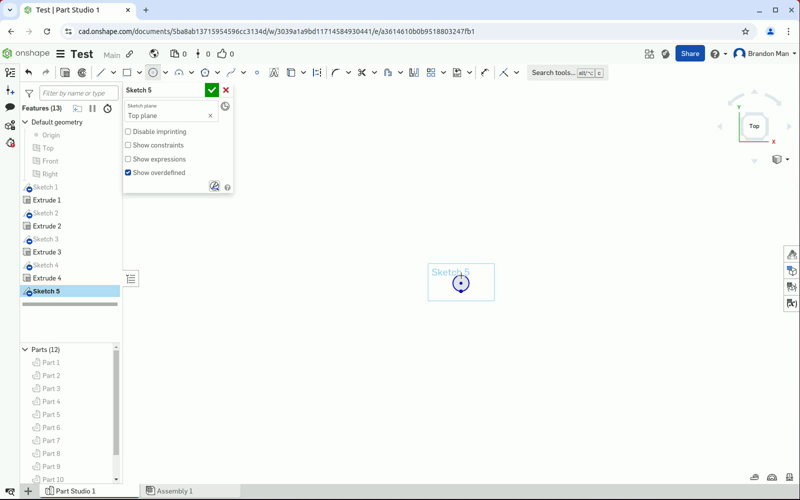
mouse_move(460, 281)
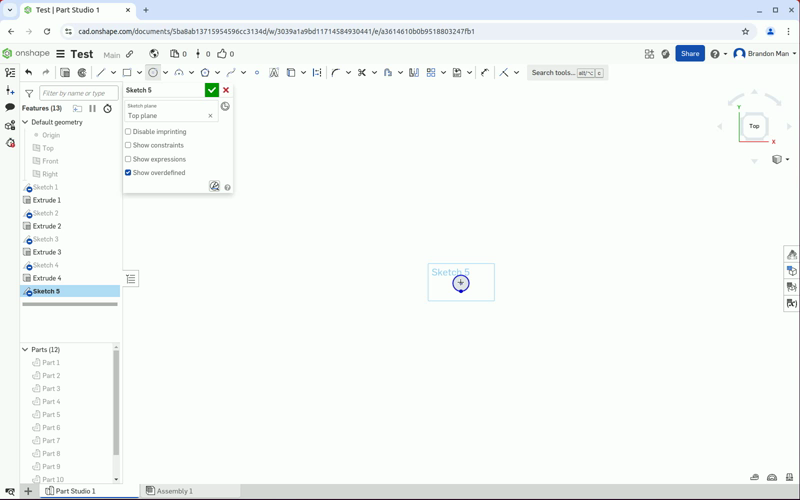
scroll(6)
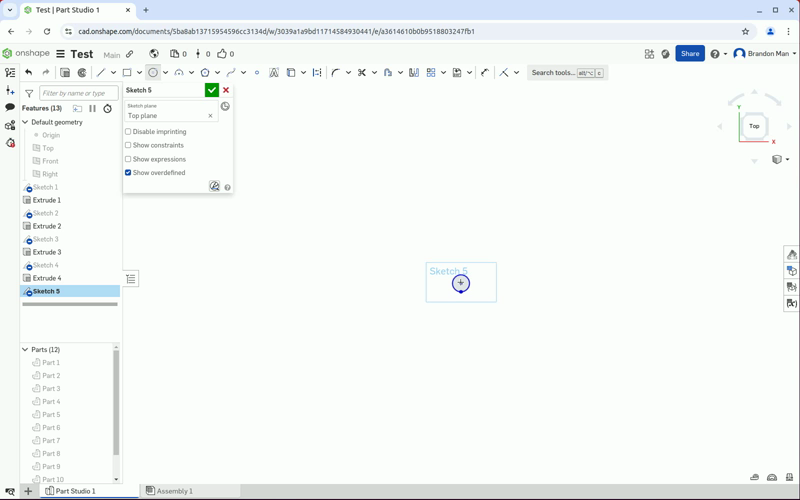
scroll(6)
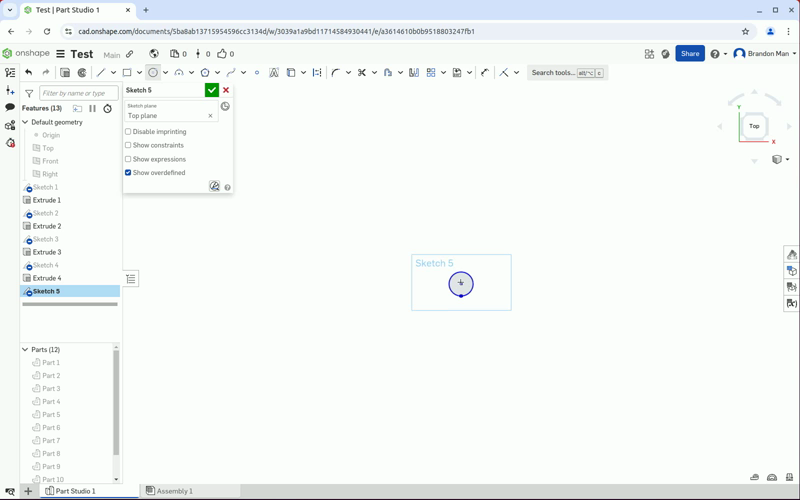
scroll(6)
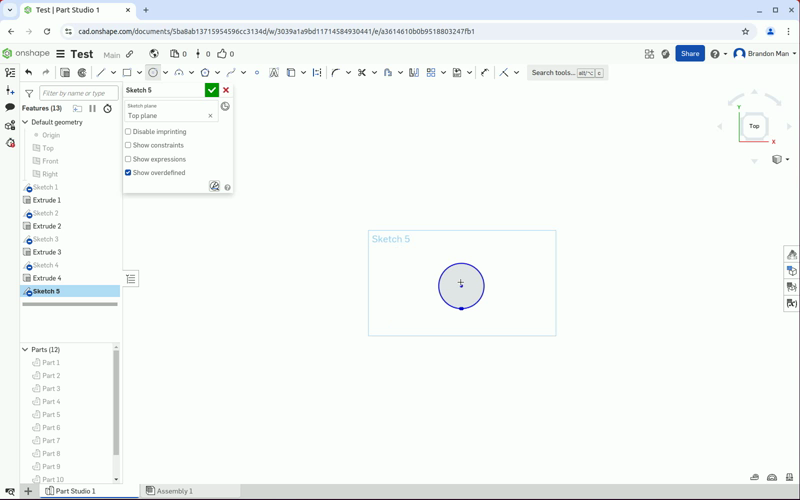
scroll(6)
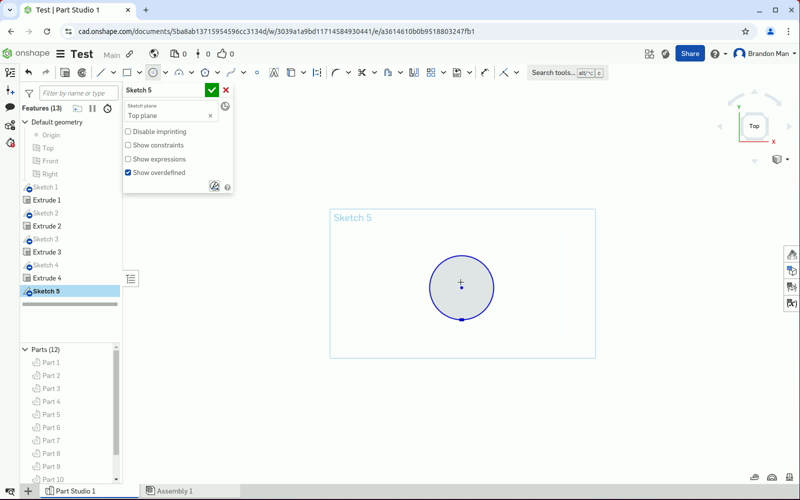
scroll(6)
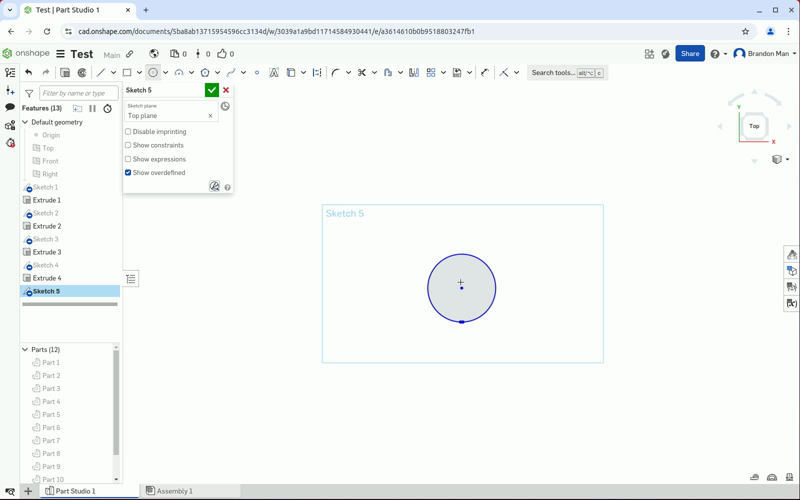
scroll(6)
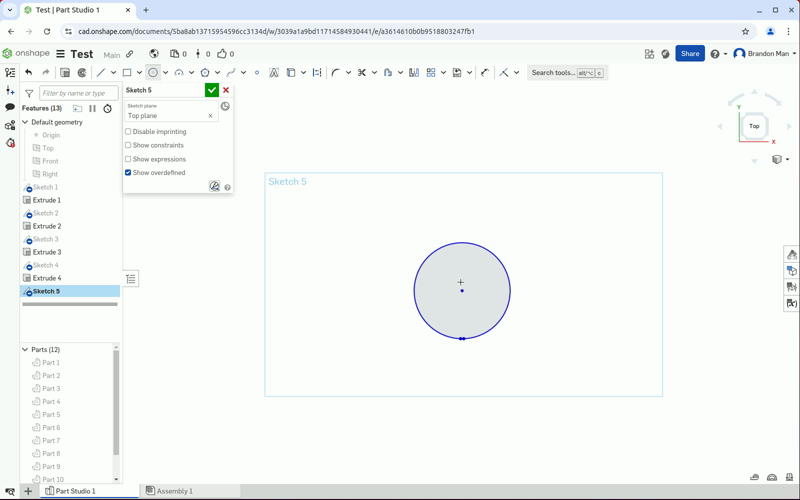
scroll(6)
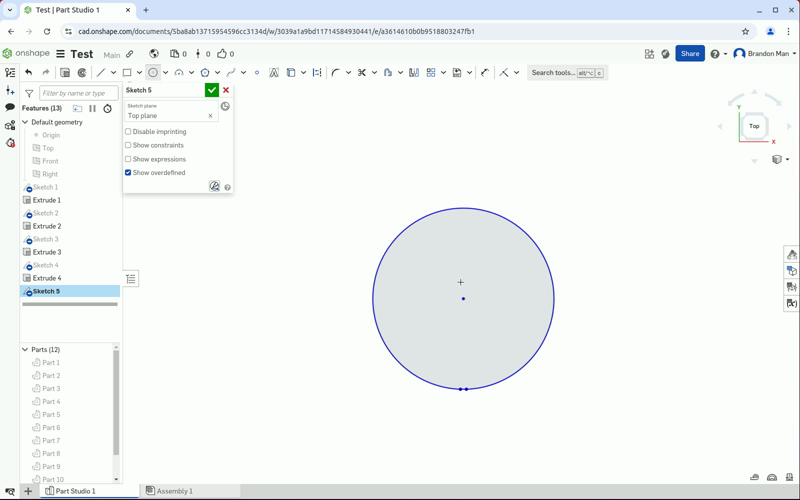
click(460, 281)
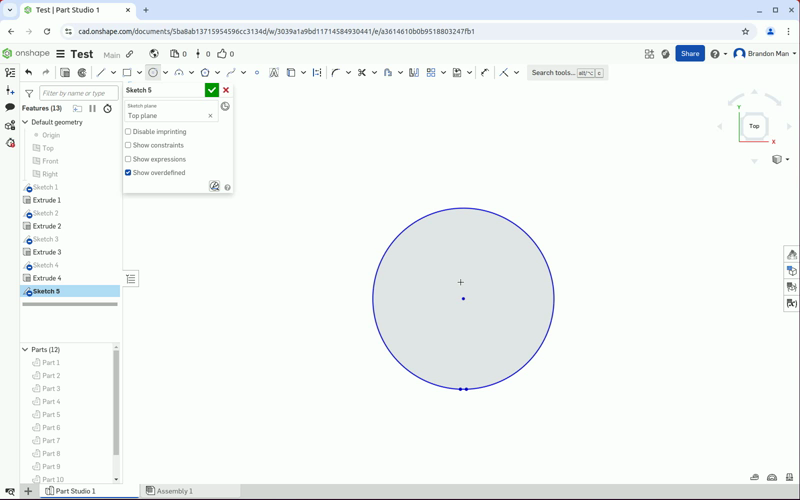
scroll(-6)
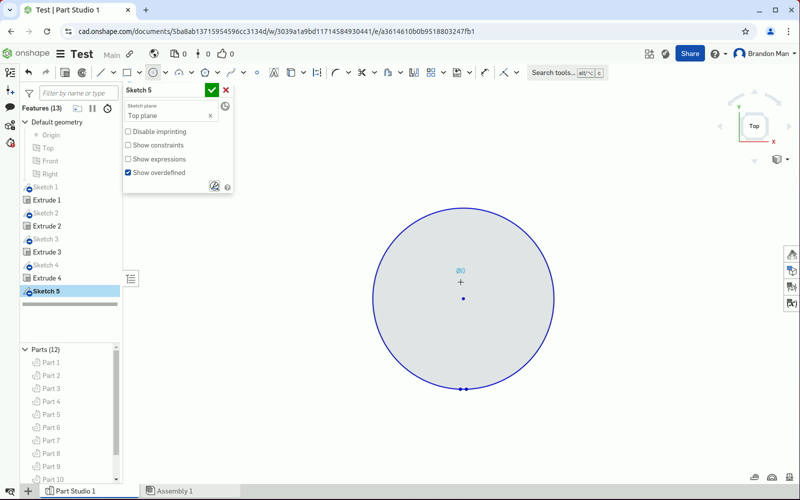
scroll(-6)
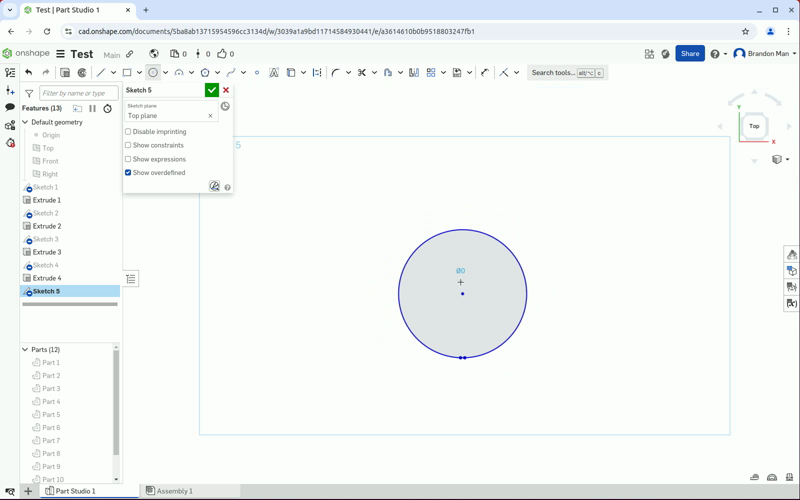
scroll(-6)
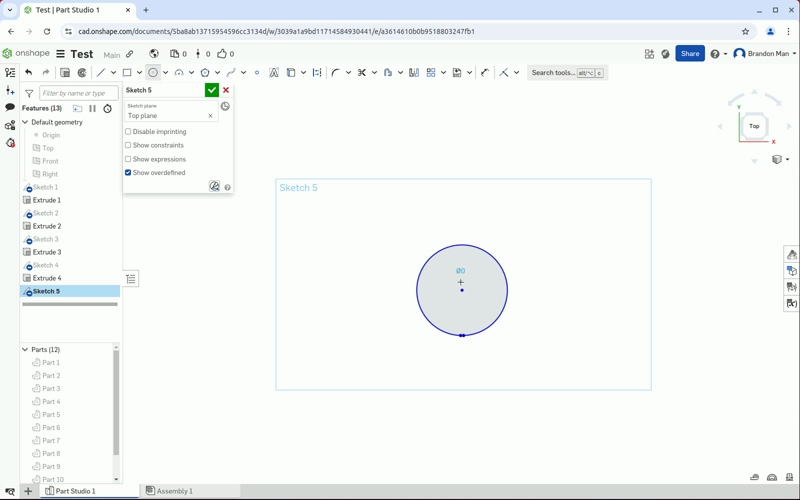
scroll(-6)
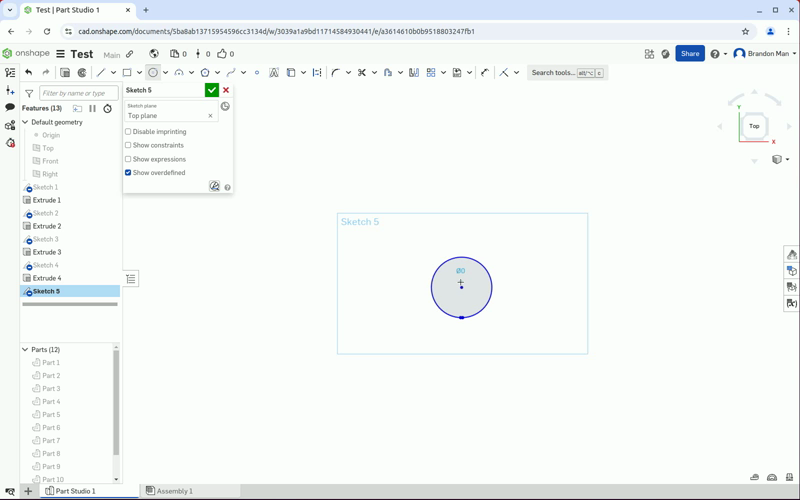
scroll(-6)
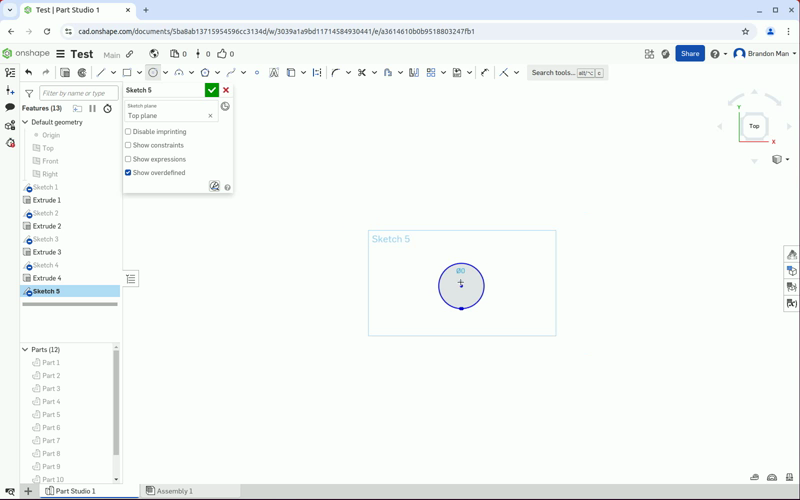
scroll(-6)
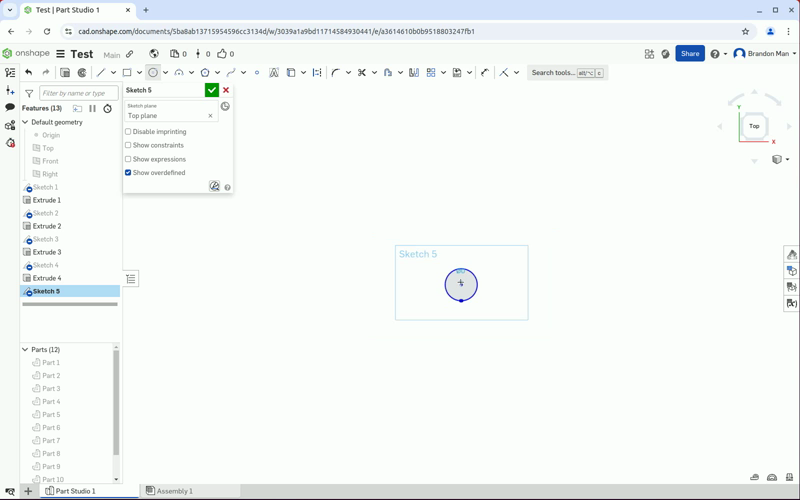
scroll(-6)
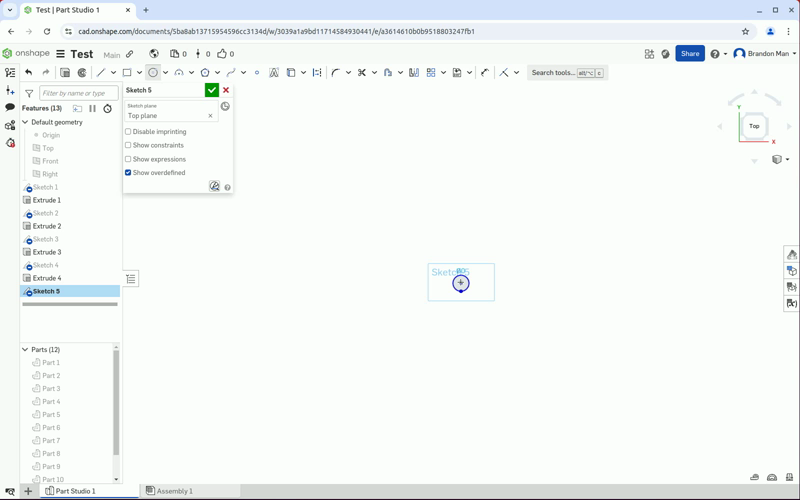
key_up(shift)
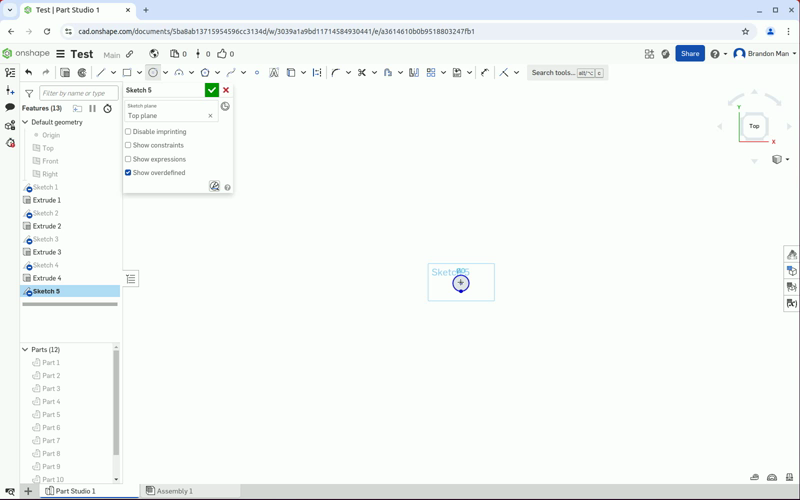
mouse_move(463, 281)
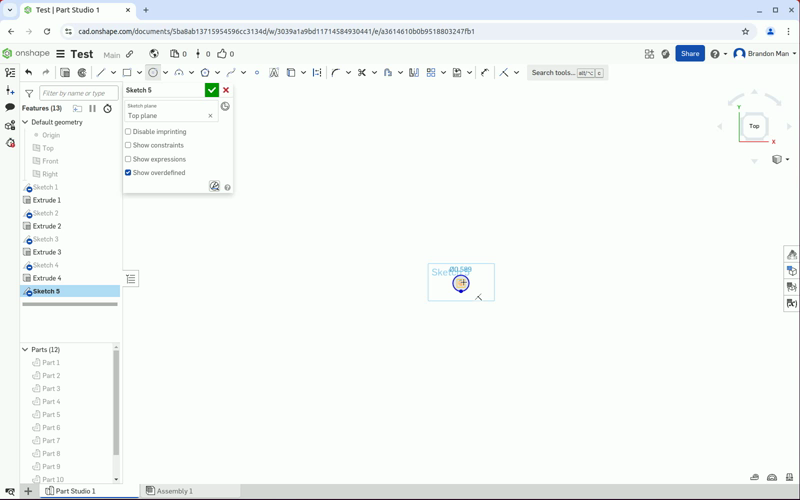
scroll(6)
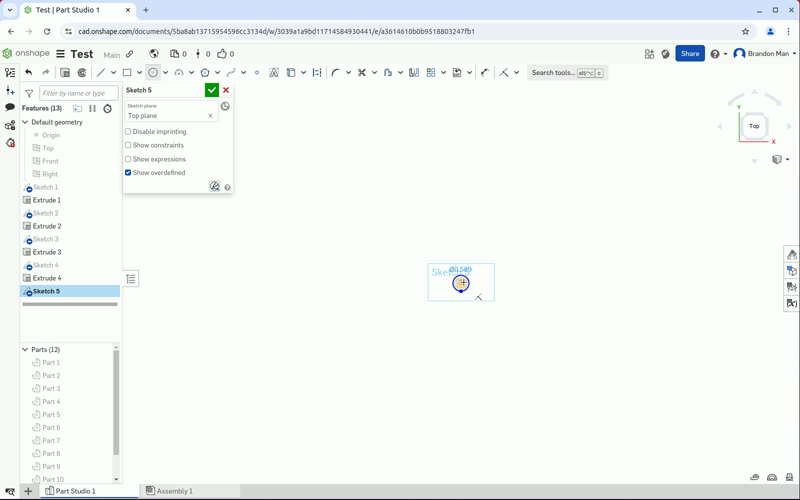
scroll(6)
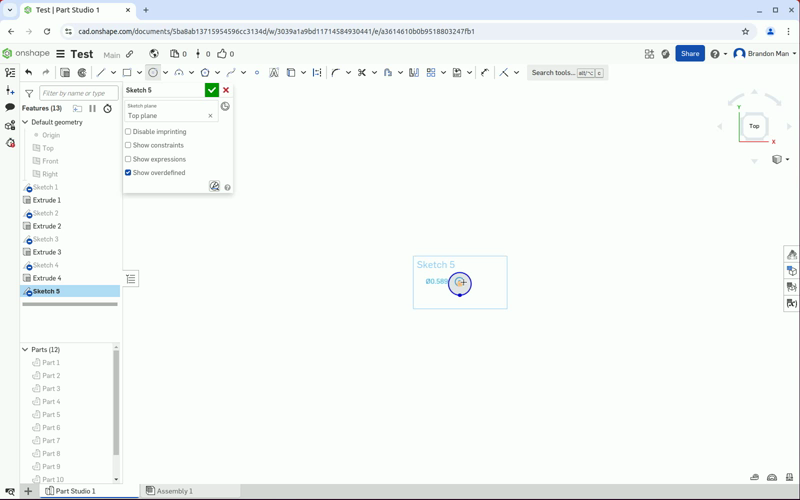
scroll(6)
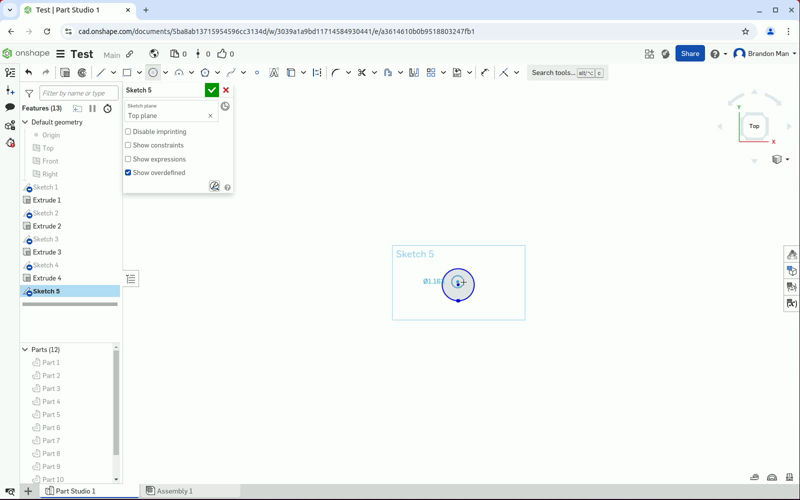
scroll(6)
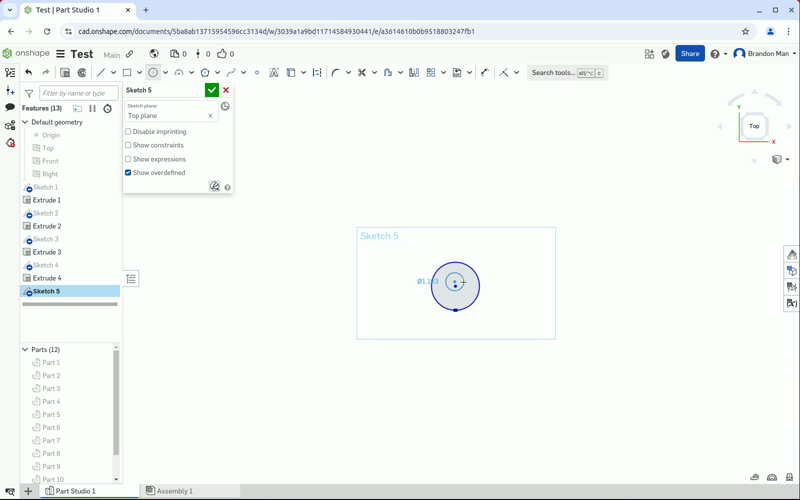
scroll(6)
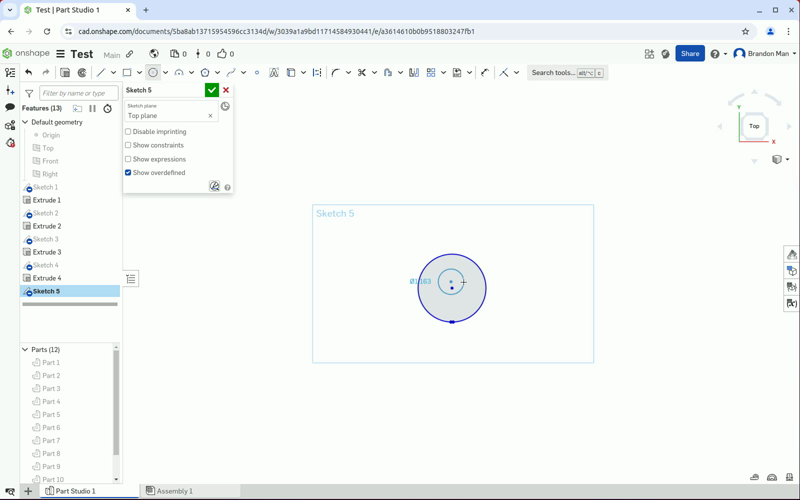
scroll(6)
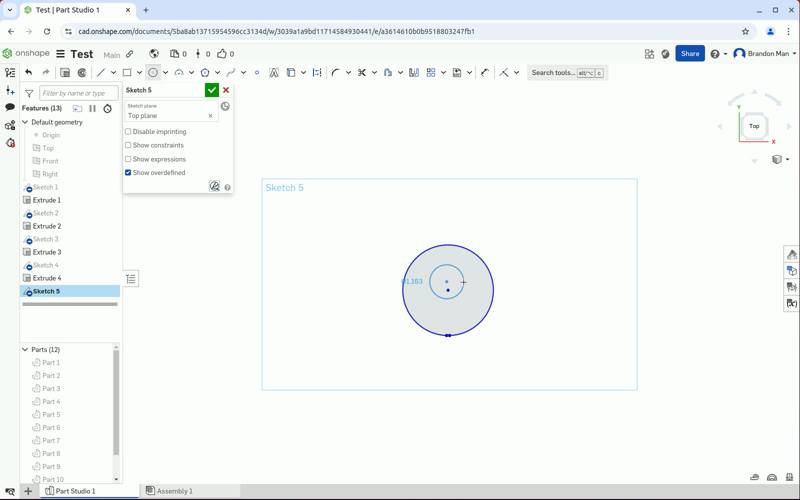
scroll(6)
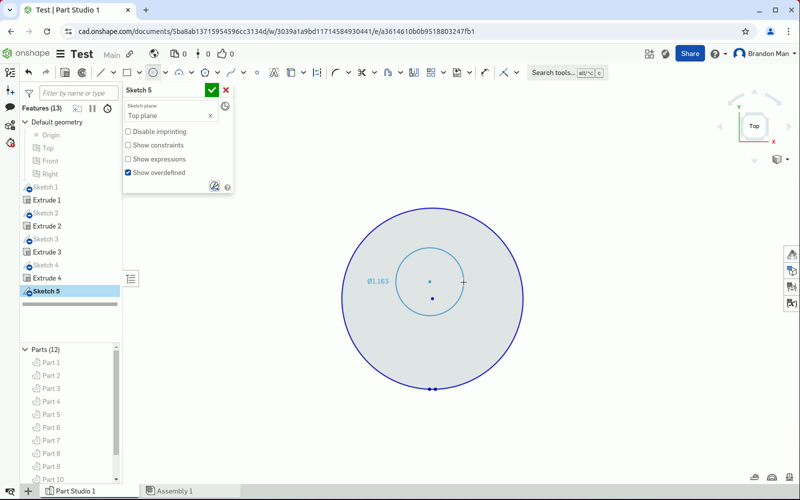
click(463, 281)
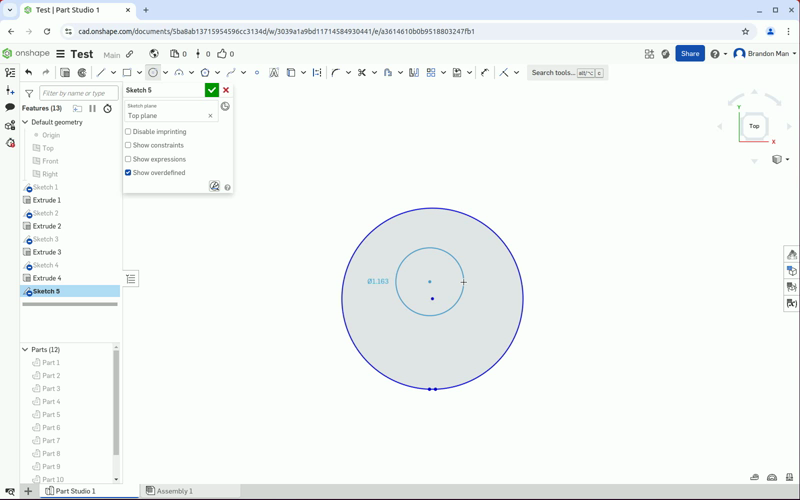
scroll(-6)
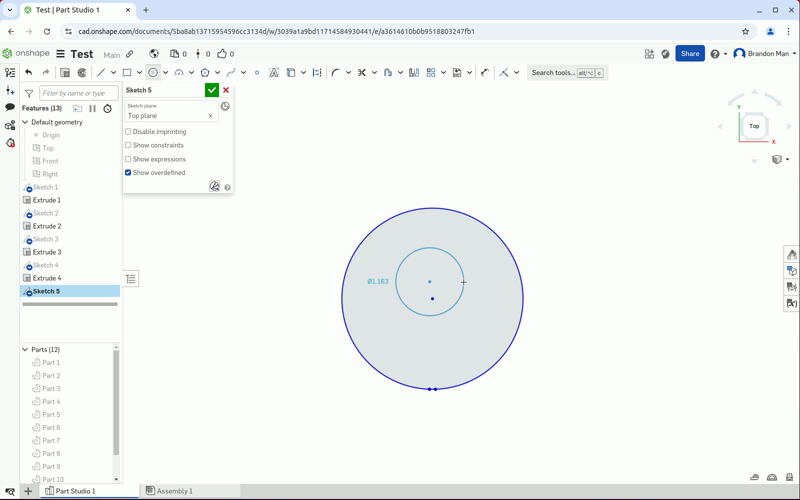
scroll(-6)
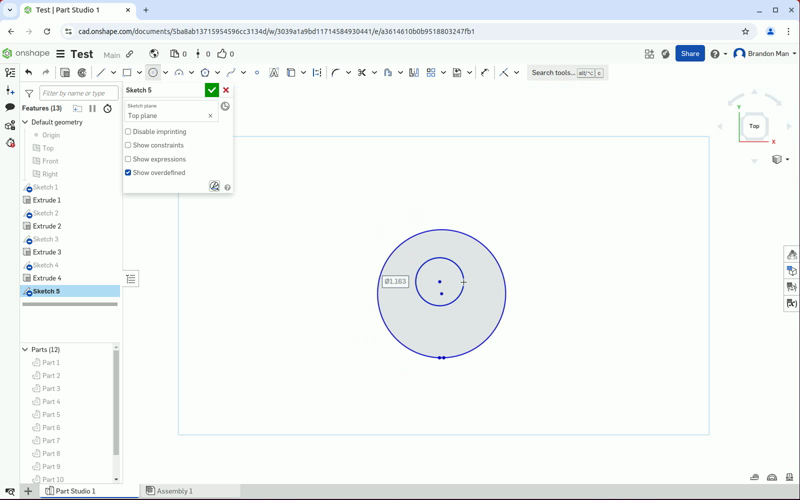
scroll(-6)
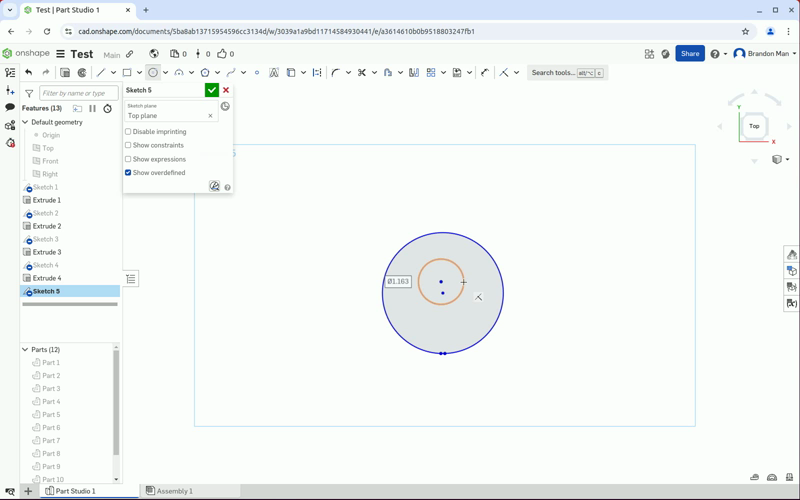
scroll(-6)
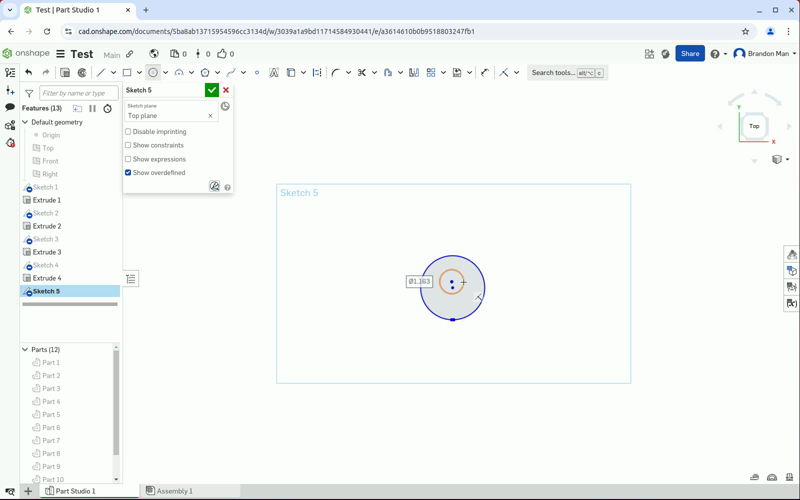
scroll(-6)
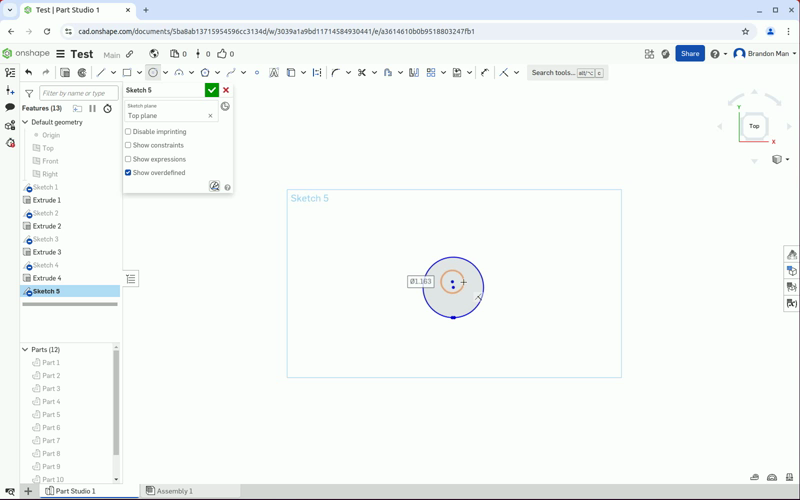
scroll(-6)
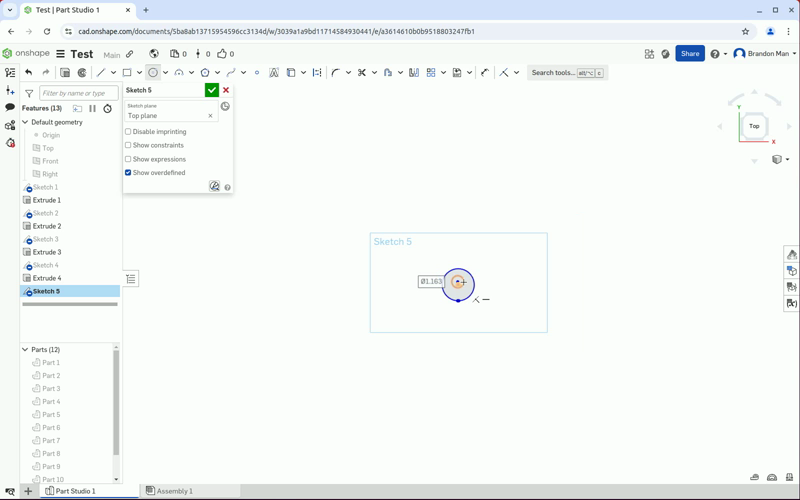
scroll(-6)
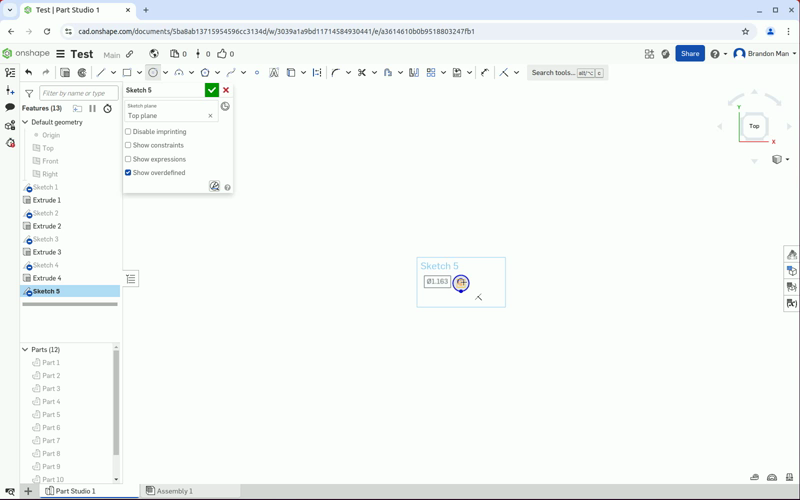
key(esc)
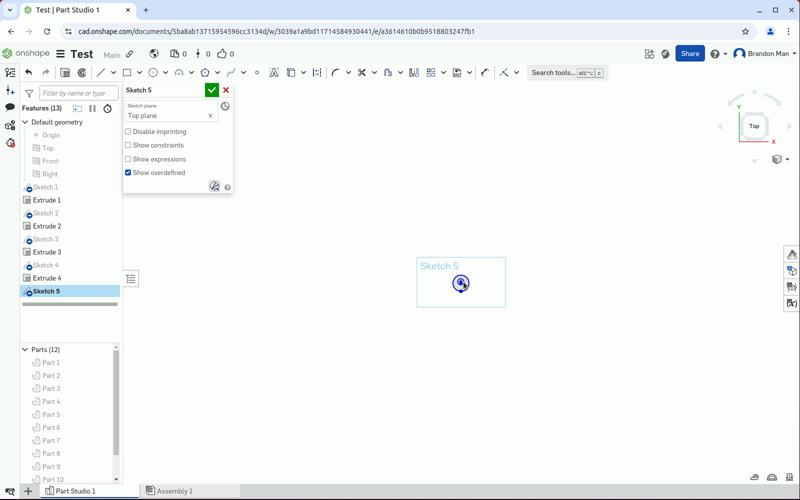
mouse_move(463, 287)
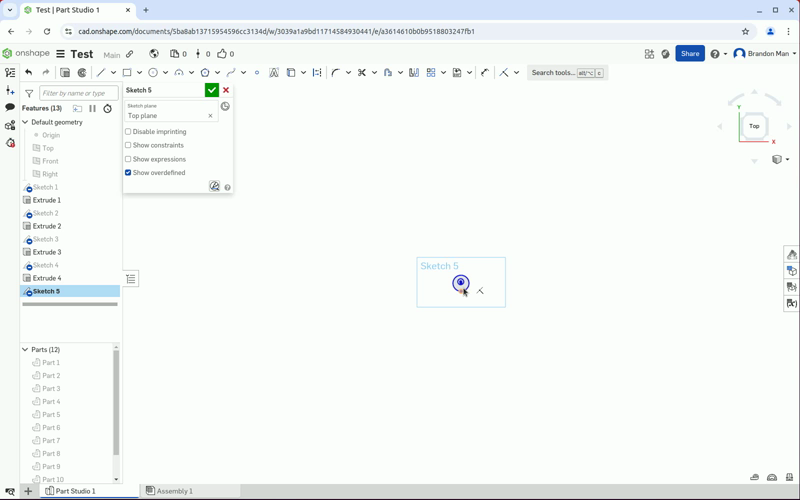
scroll(6)
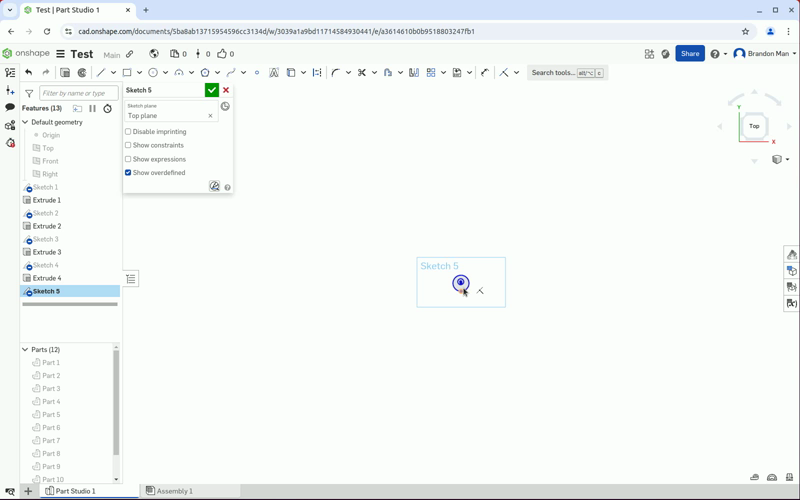
scroll(6)
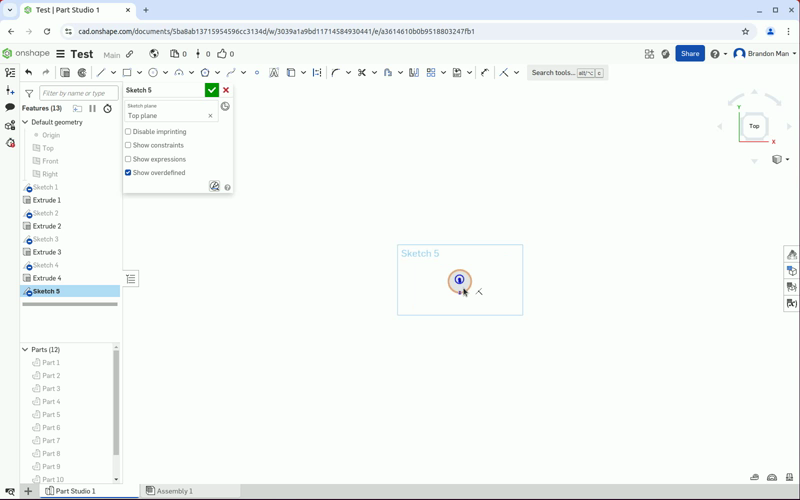
scroll(6)
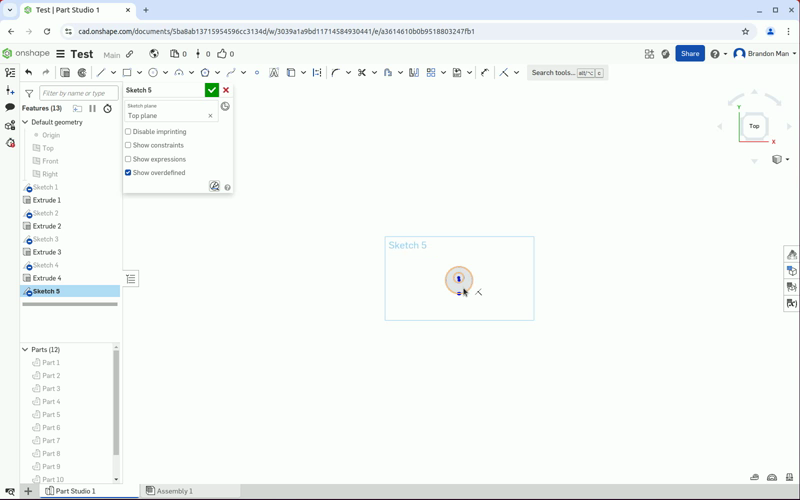
scroll(6)
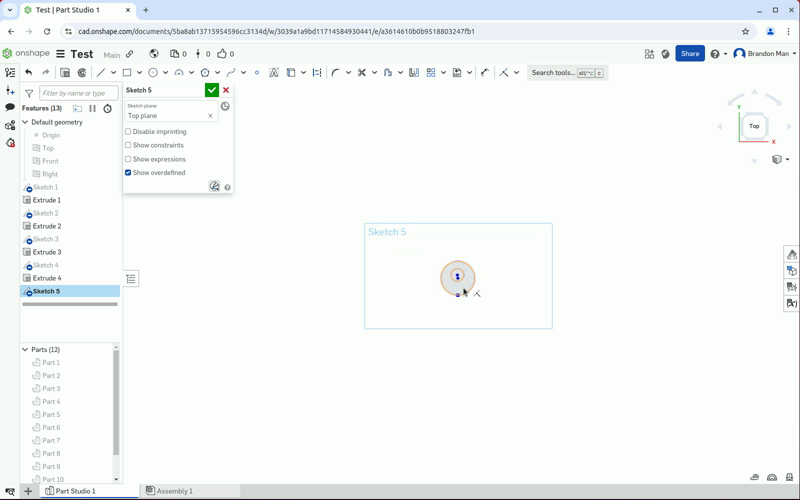
scroll(6)
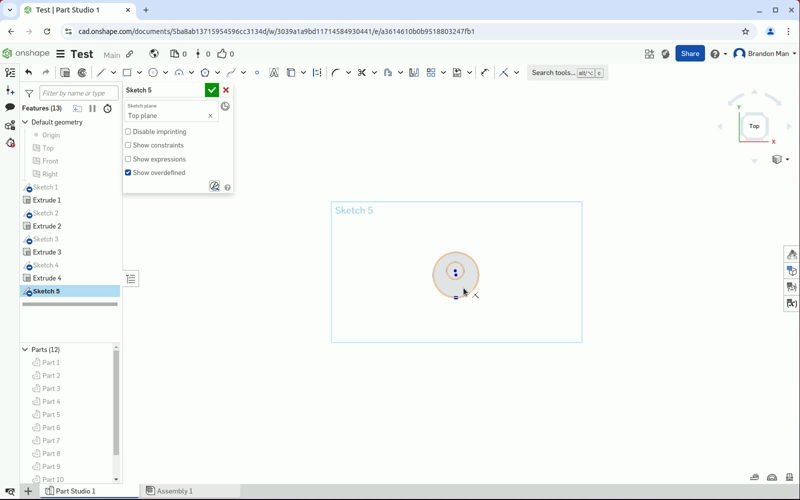
scroll(6)
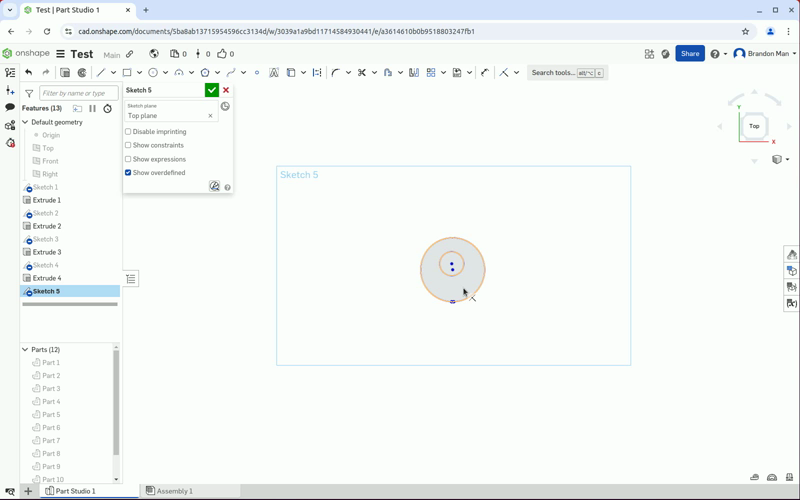
scroll(6)
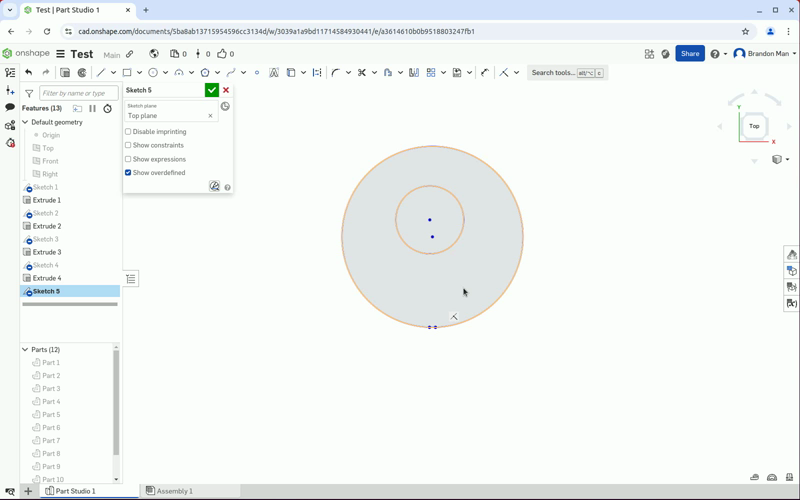
click(463, 287)
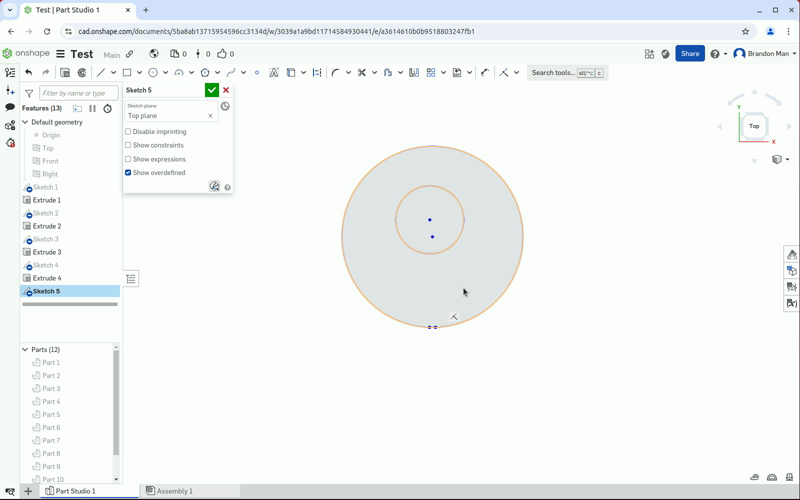
scroll(-6)
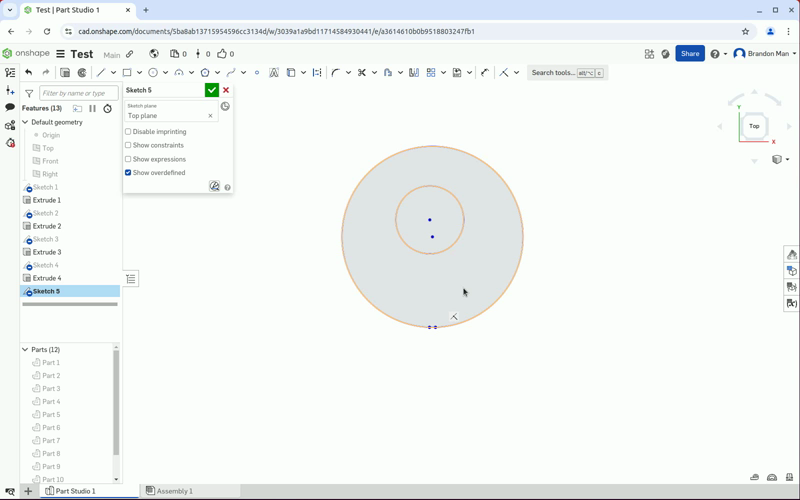
scroll(-6)
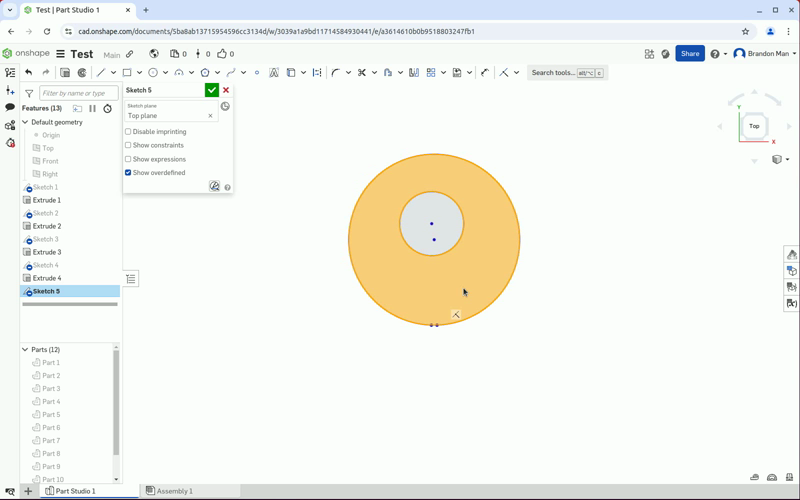
scroll(-6)
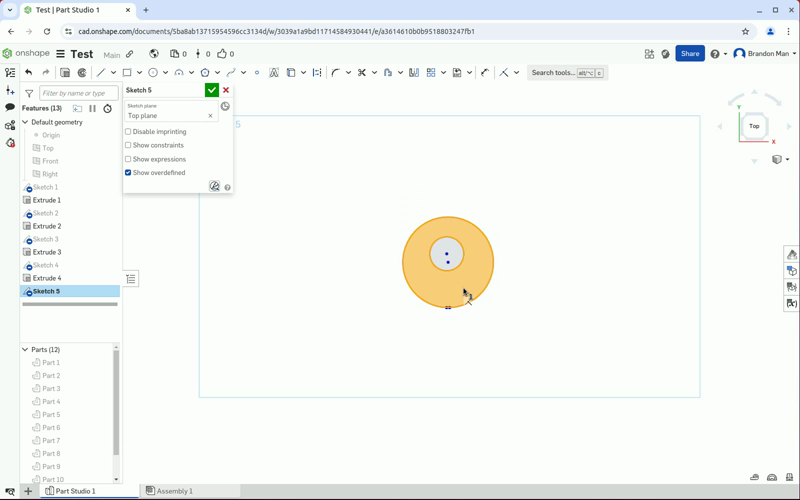
scroll(-6)
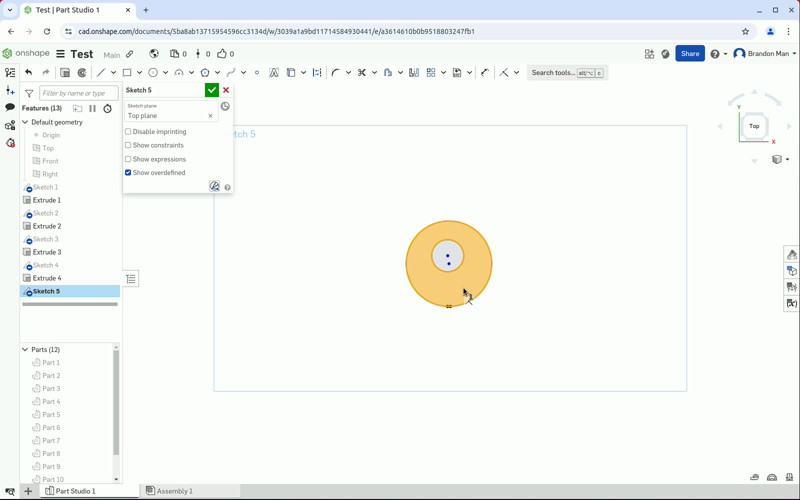
scroll(-6)
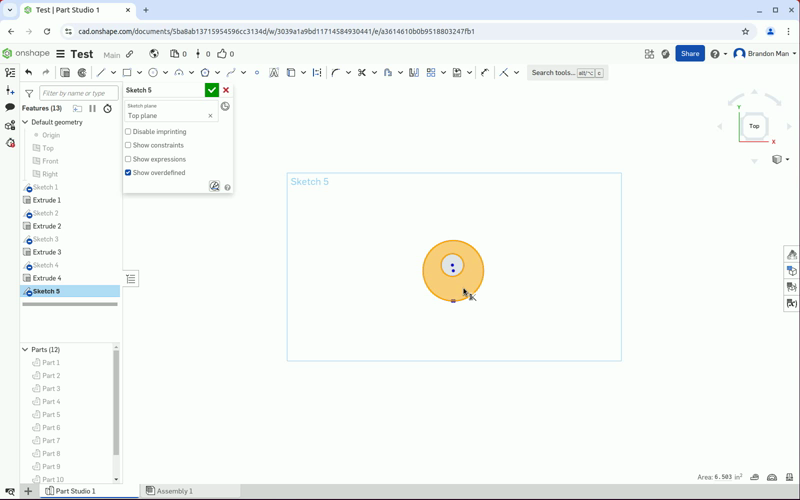
scroll(-6)
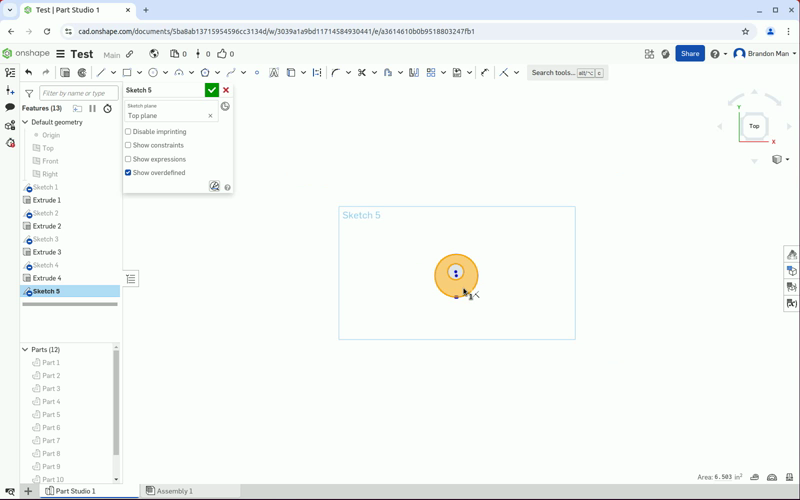
scroll(-6)
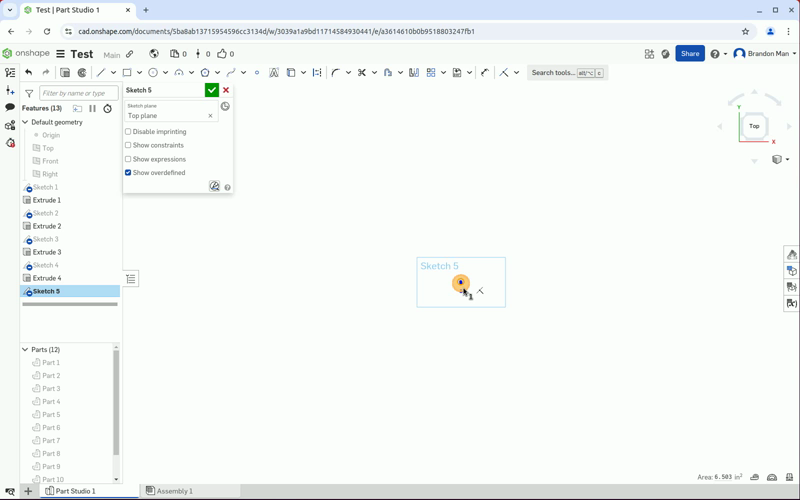
mouse_move(69, 352)
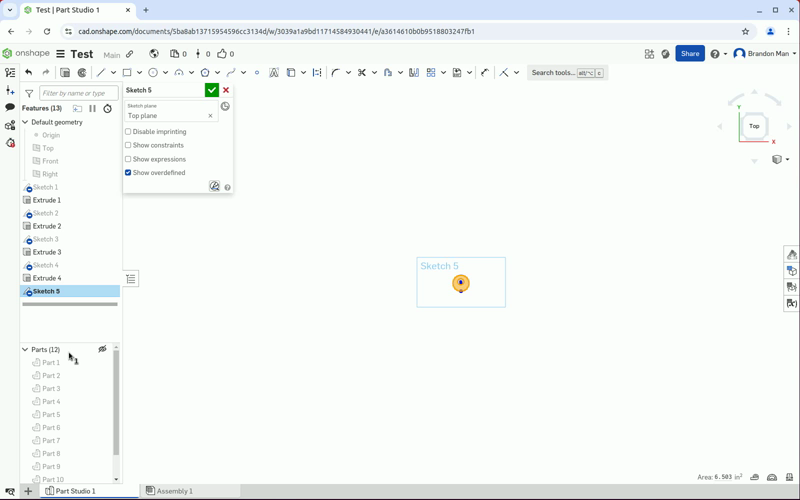
key(shift+y)
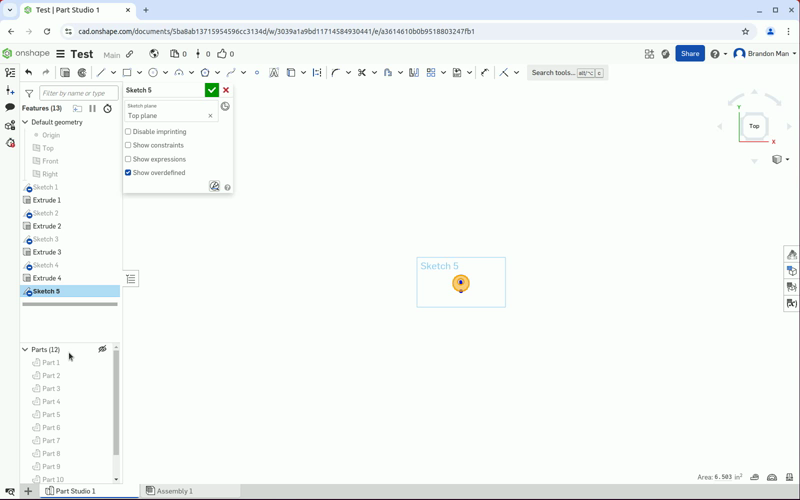
key(shift+e)
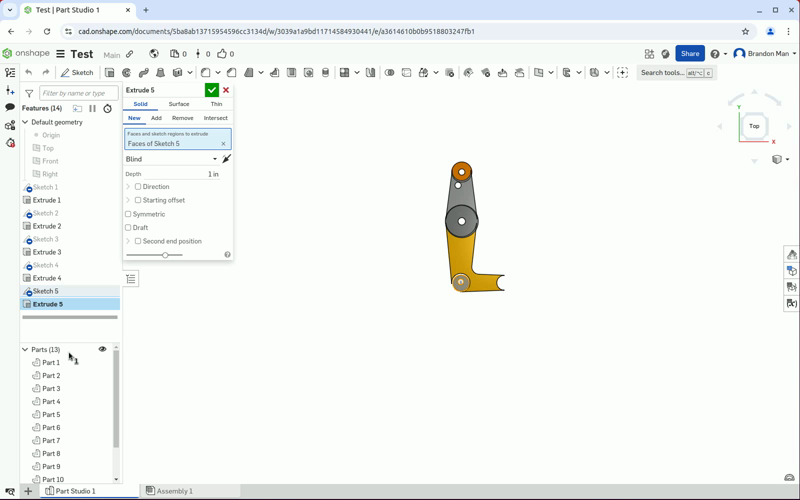
mouse_move(143, 106)
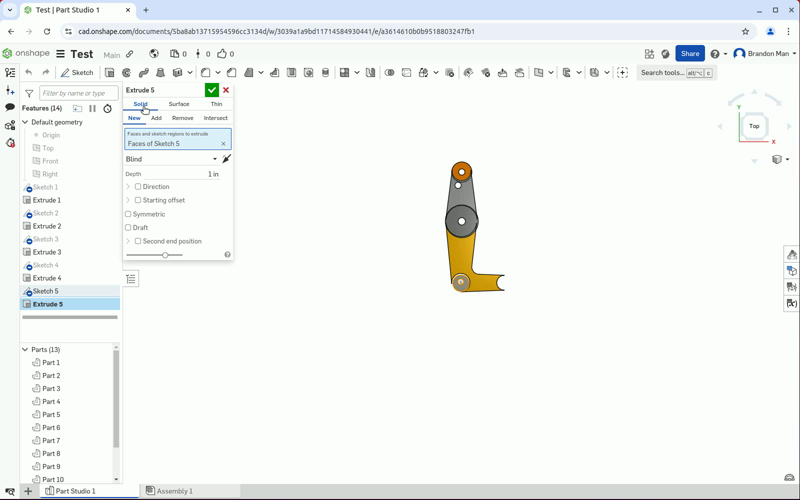
click(143, 106)
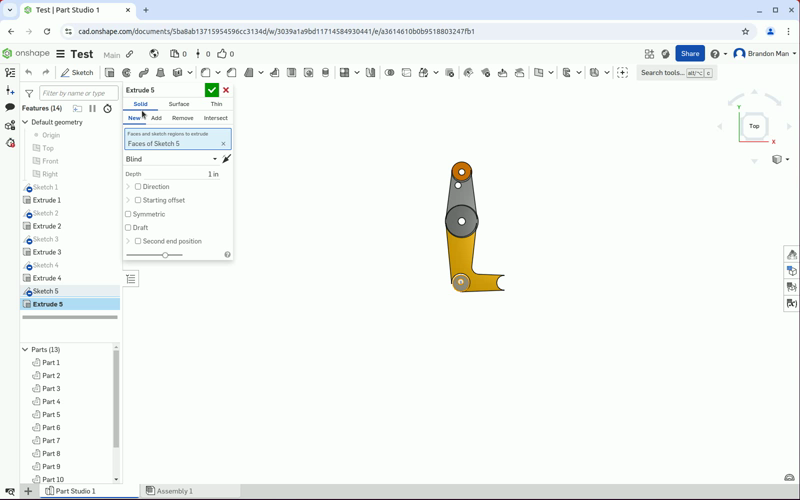
mouse_move(137, 120)
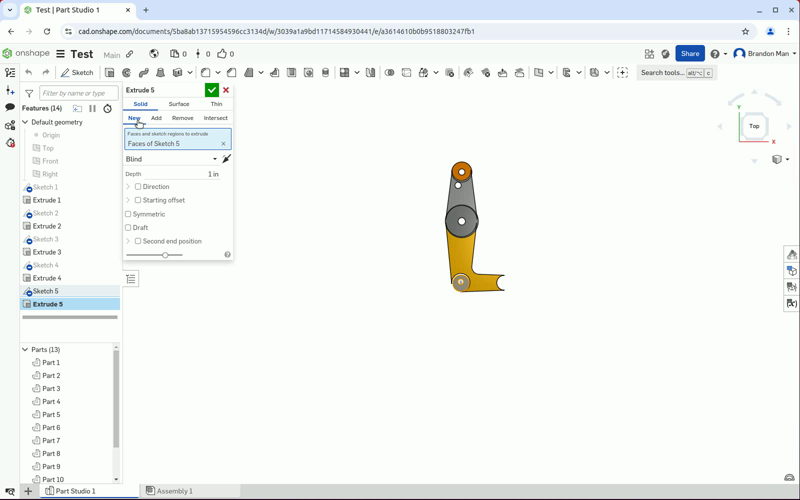
click(137, 120)
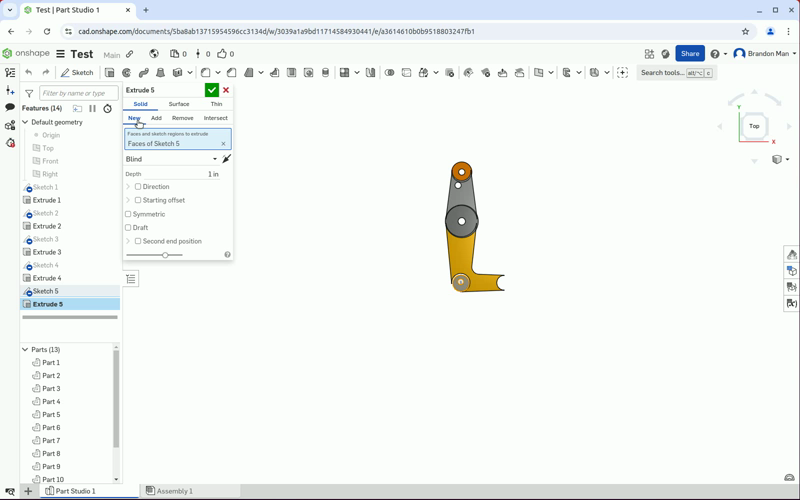
key(tab, 4)
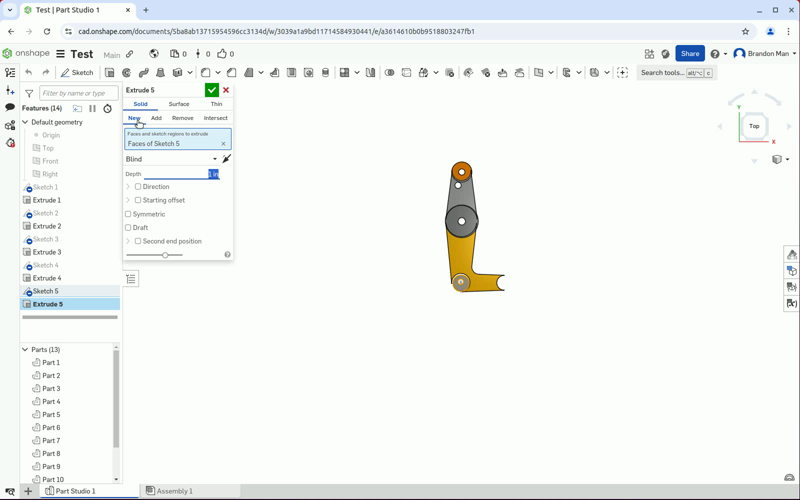
text(0.481)
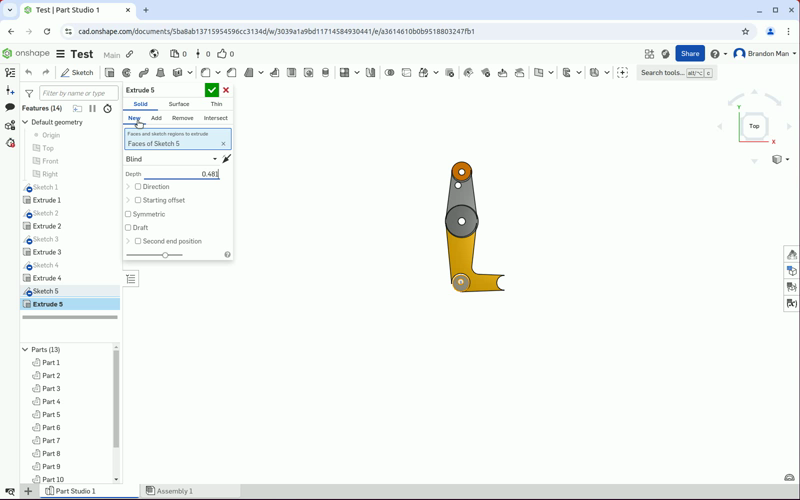
key(enter)
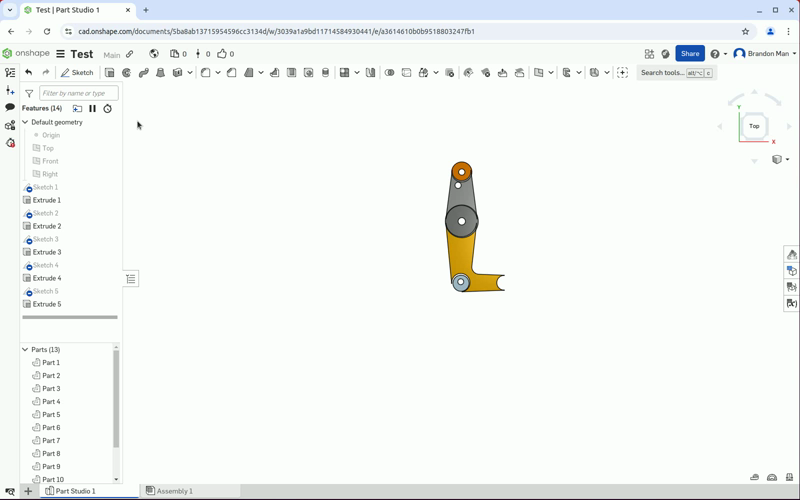
key(shift+h)
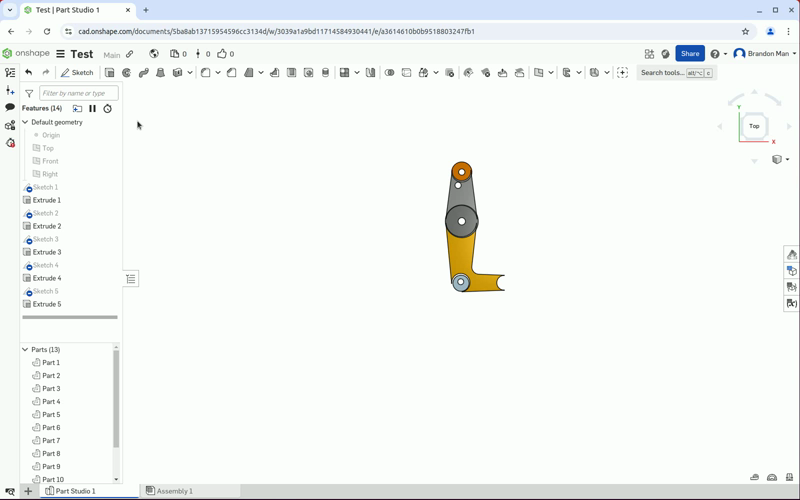
key(shift+h)
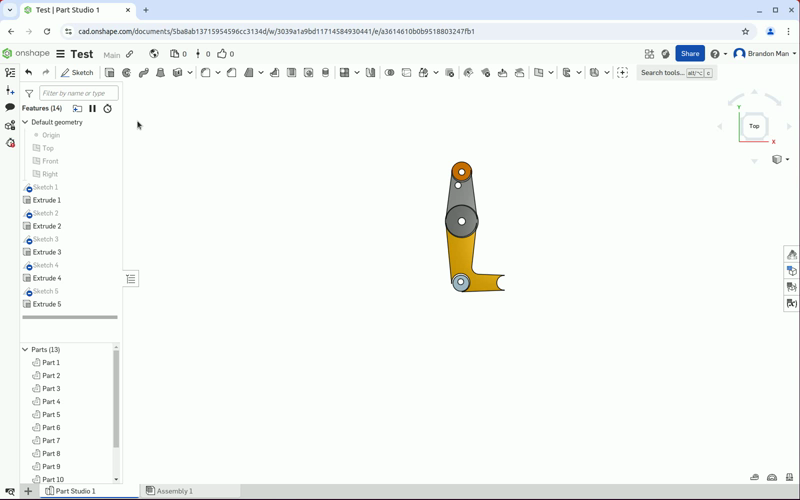
mouse_move(73, 189)
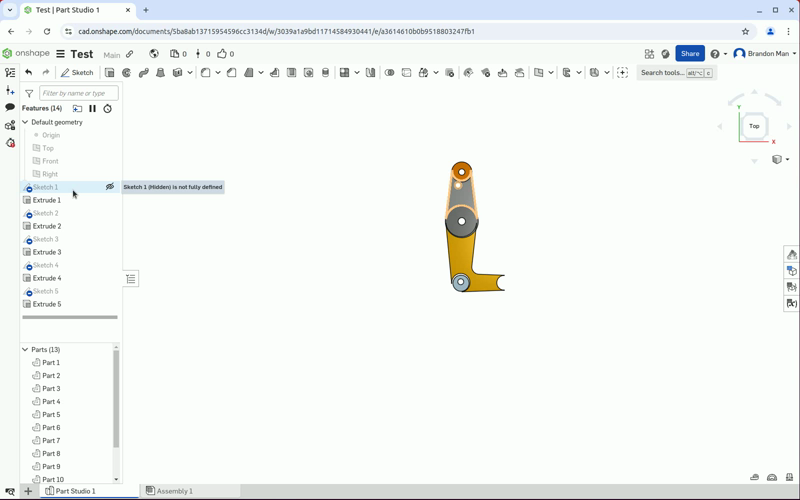
click(73, 189)
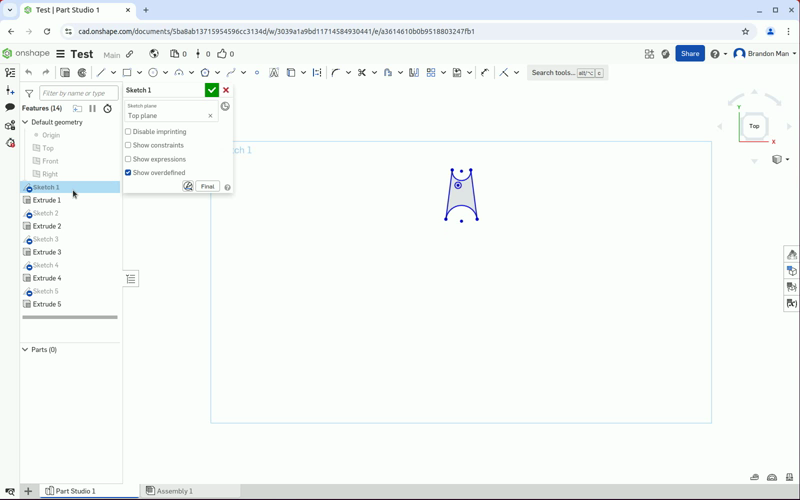
mouse_move(229, 92)
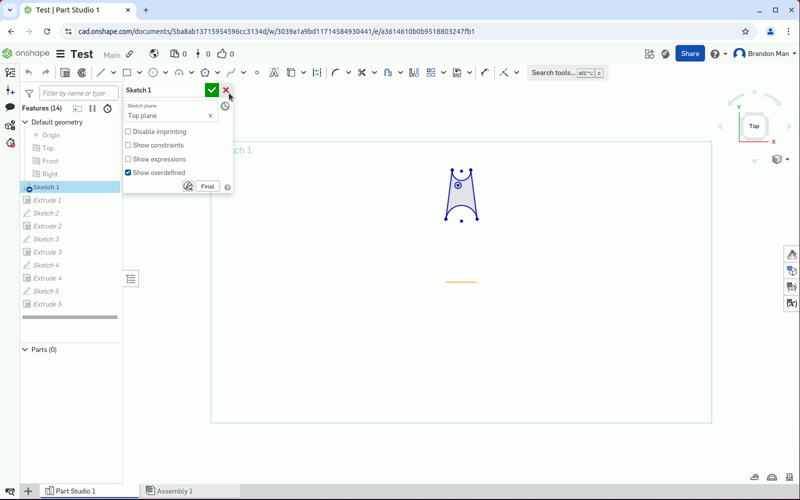
click(229, 92)
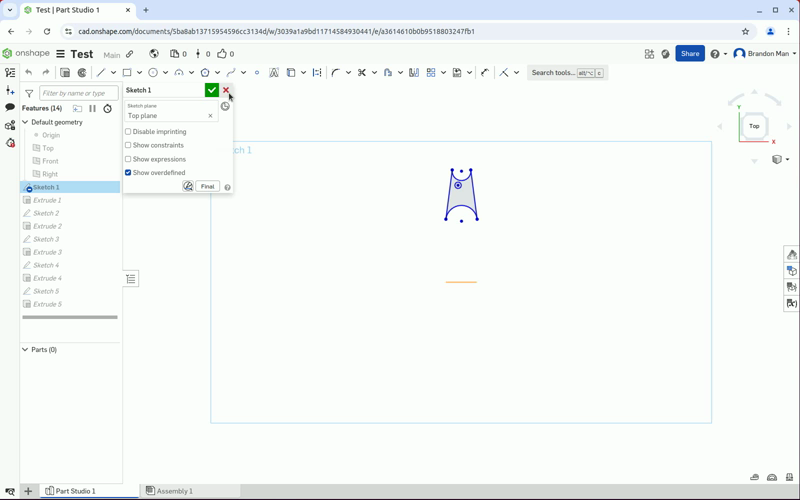
key(shift+s)
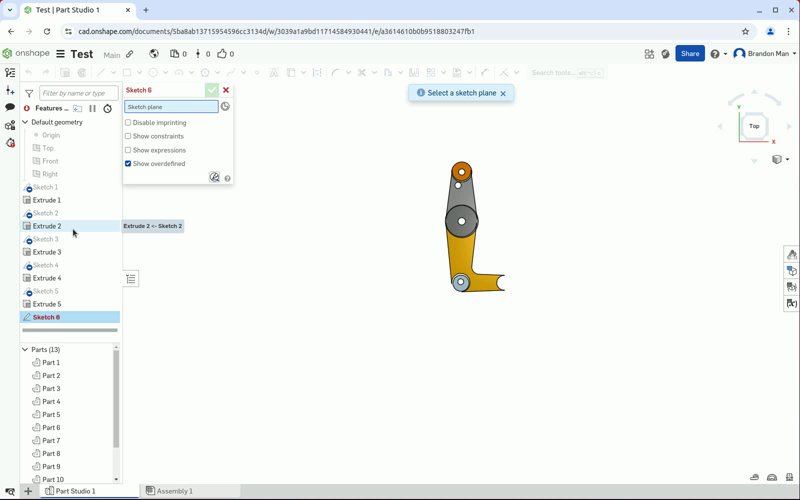
scroll(3)
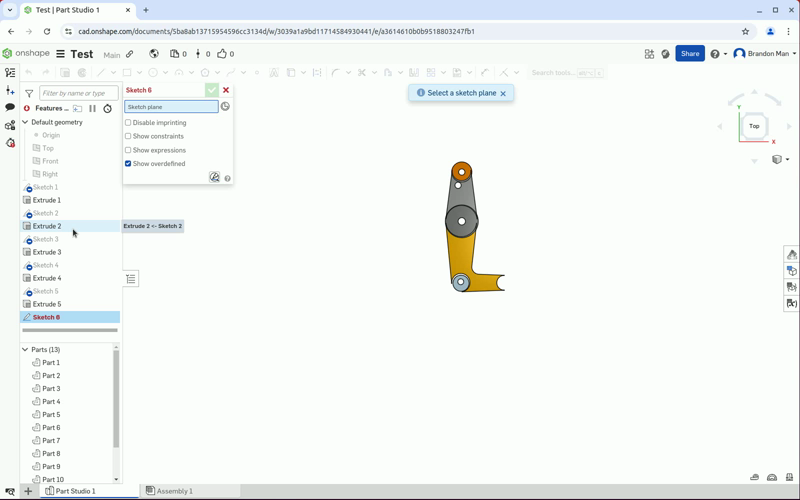
mouse_move(73, 150)
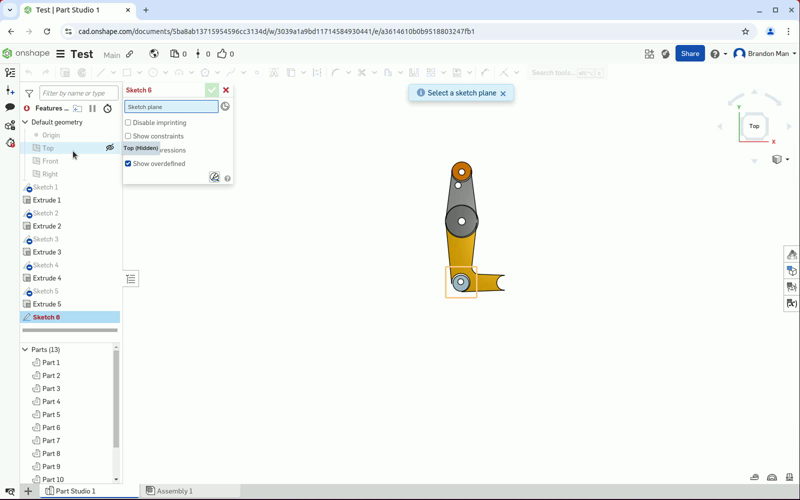
click(73, 150)
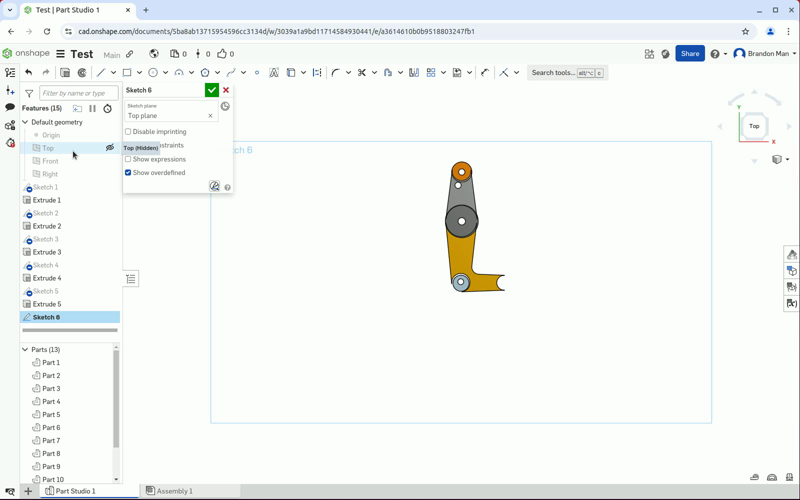
mouse_move(69, 352)
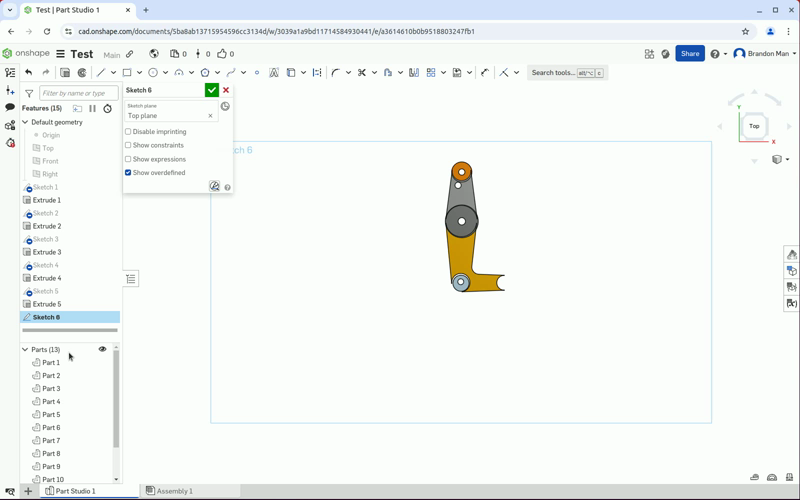
key(y)
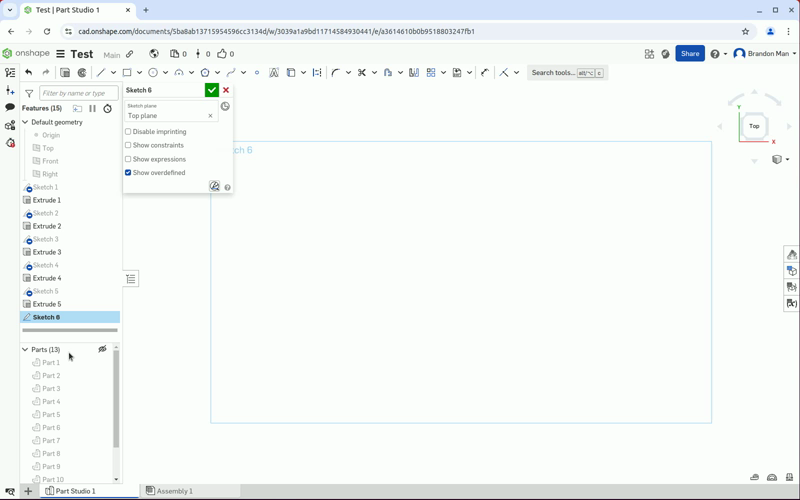
key(c)
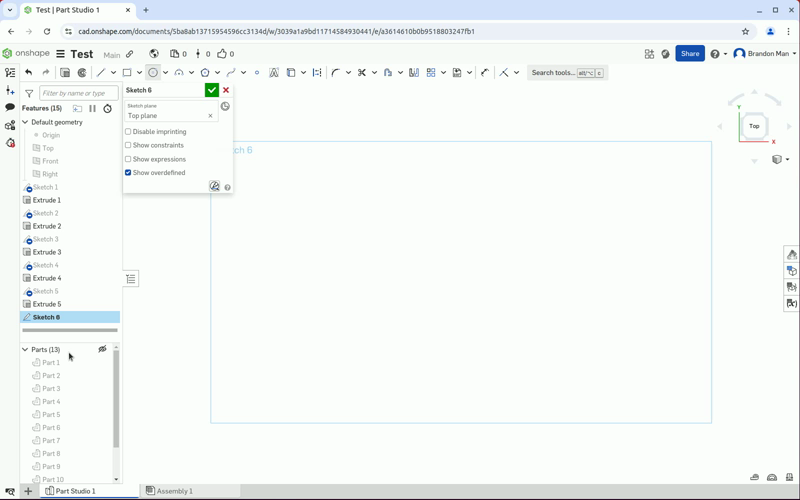
key_down(shift)
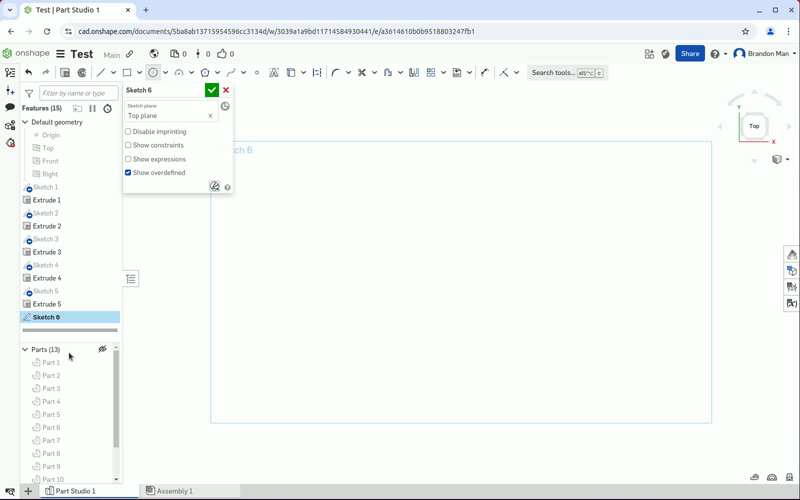
mouse_move(501, 282)
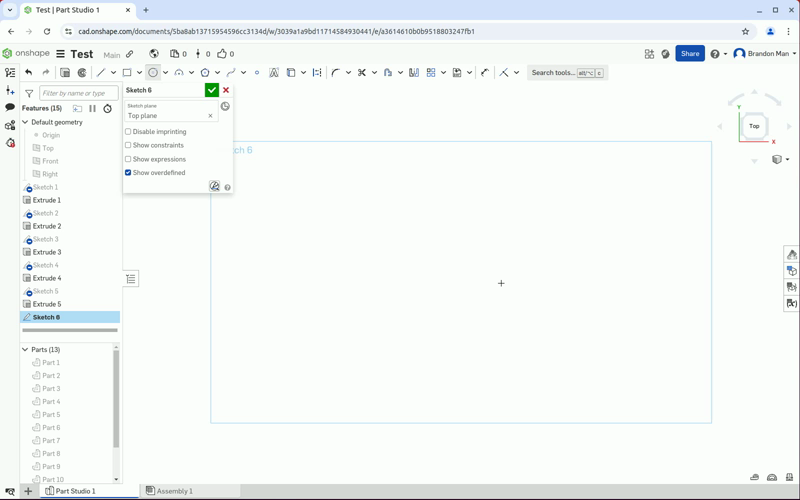
click(501, 282)
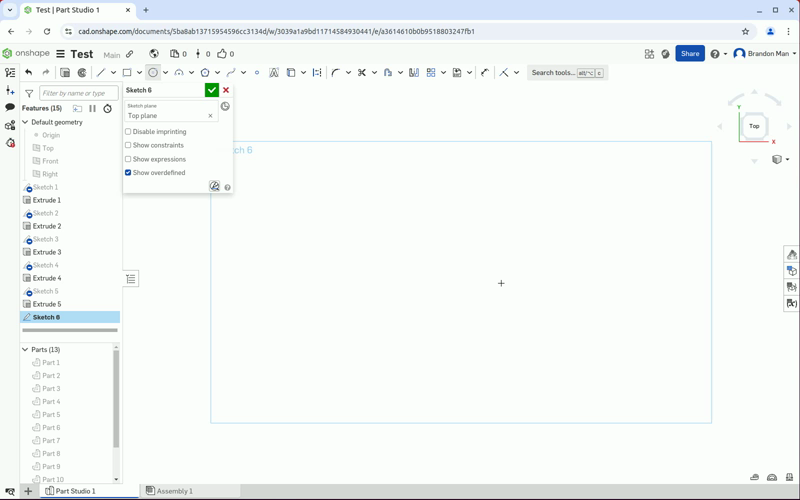
key_up(shift)
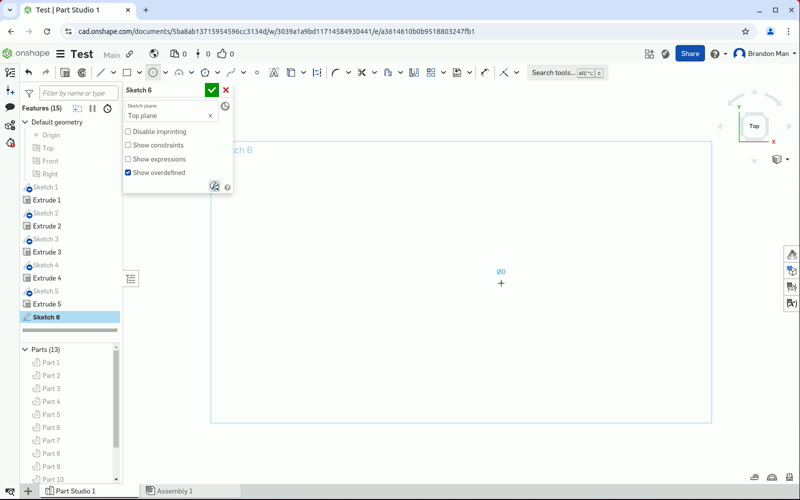
mouse_move(508, 282)
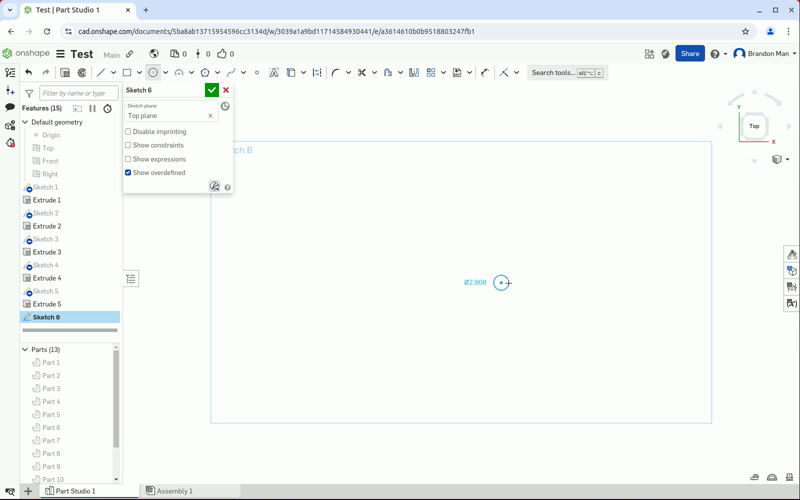
click(508, 282)
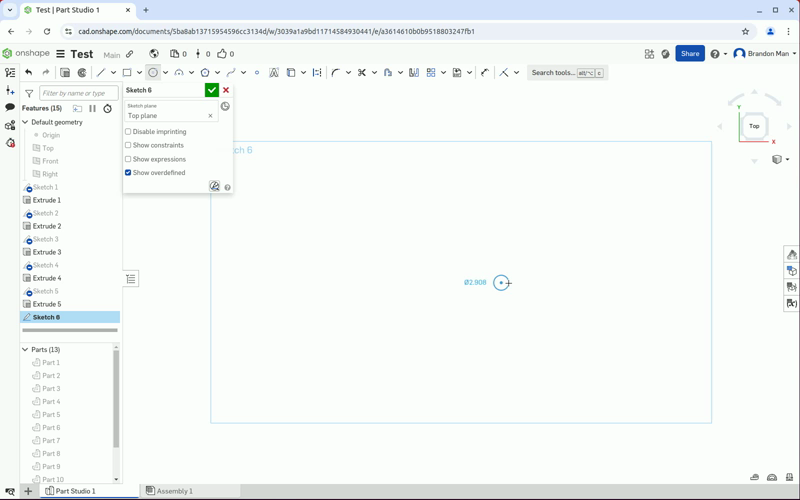
key(esc)
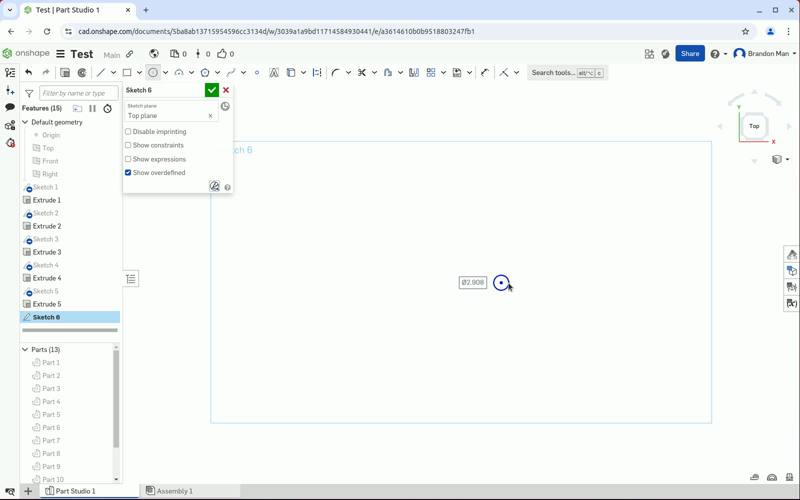
key(c)
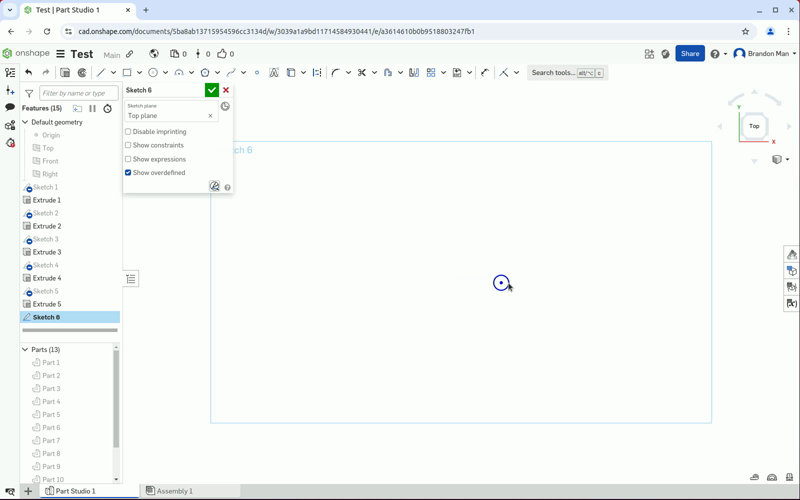
key_down(shift)
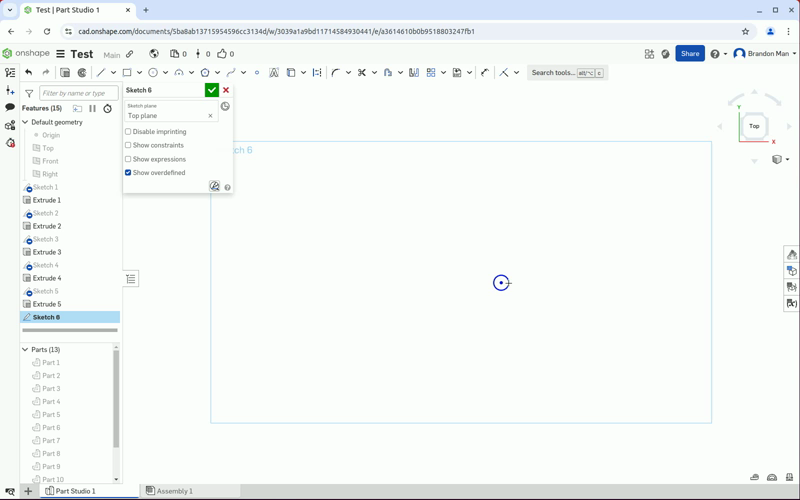
mouse_move(501, 282)
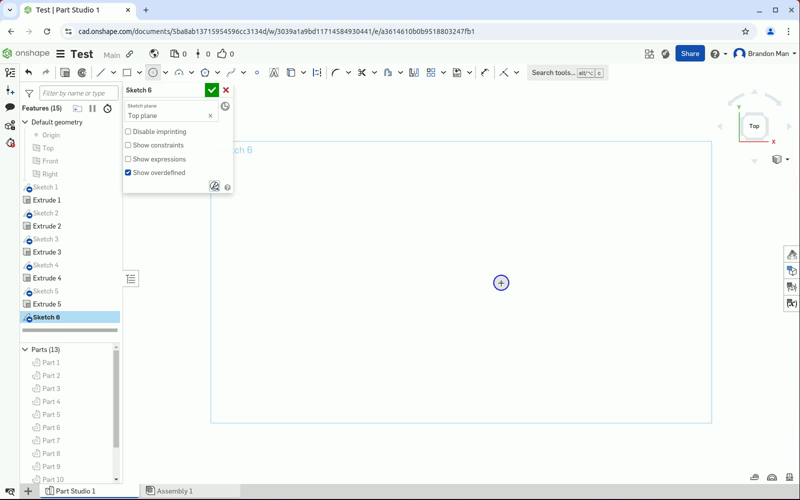
click(501, 282)
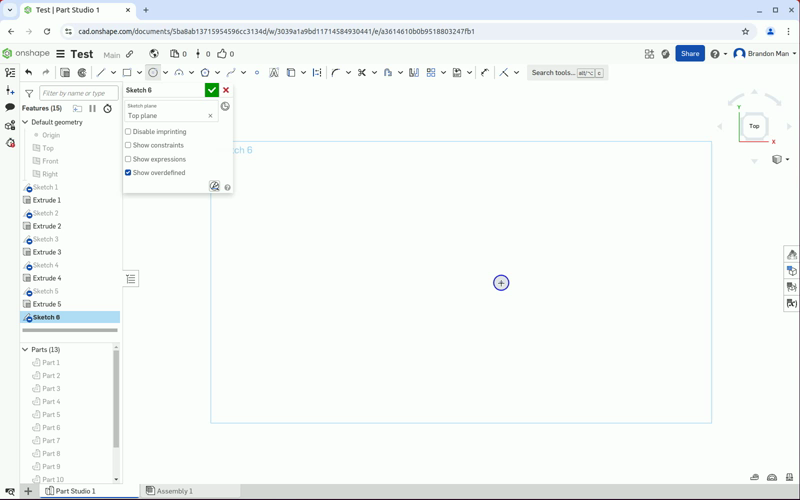
key_up(shift)
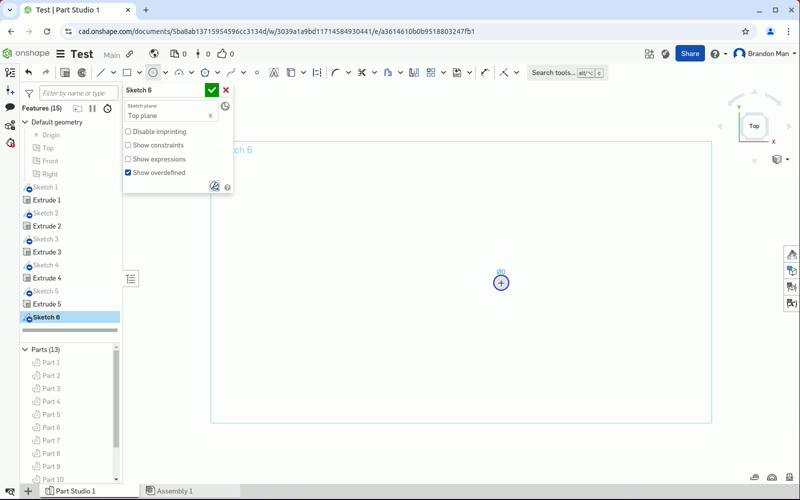
mouse_move(504, 282)
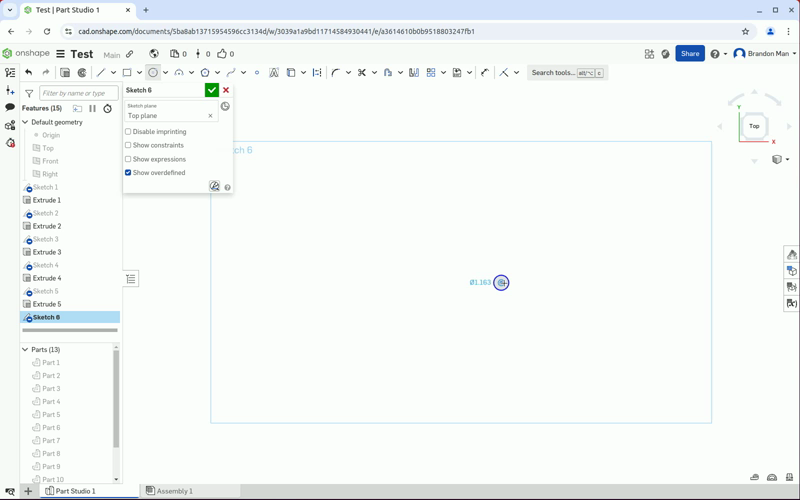
scroll(6)
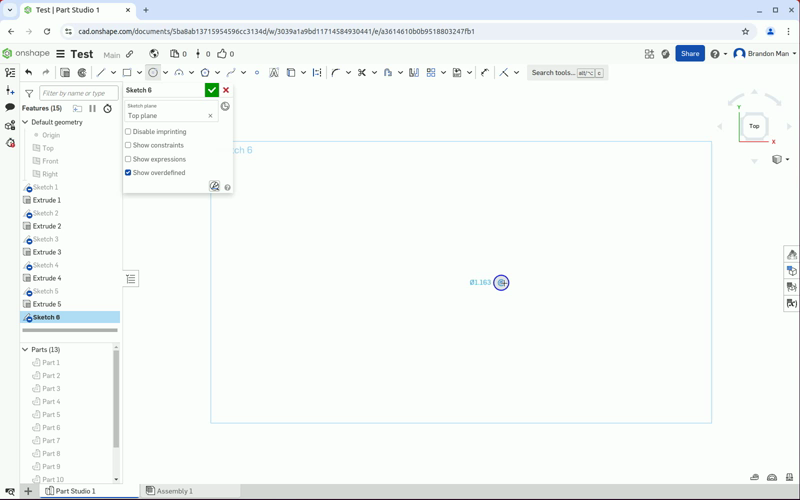
scroll(6)
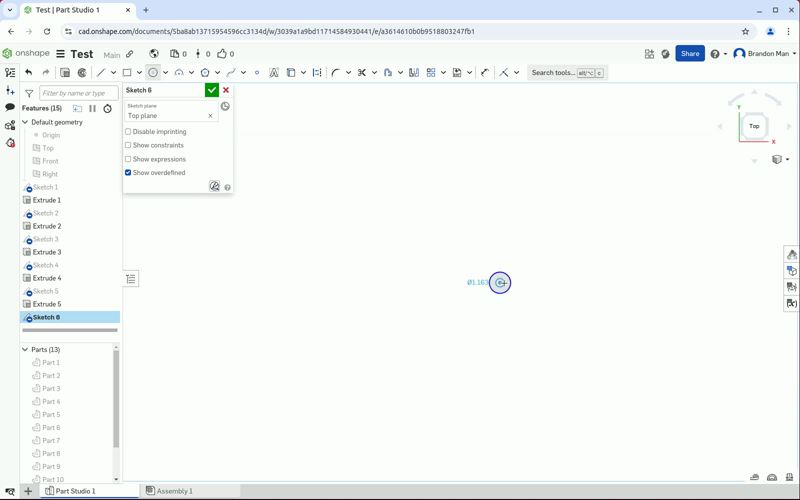
scroll(6)
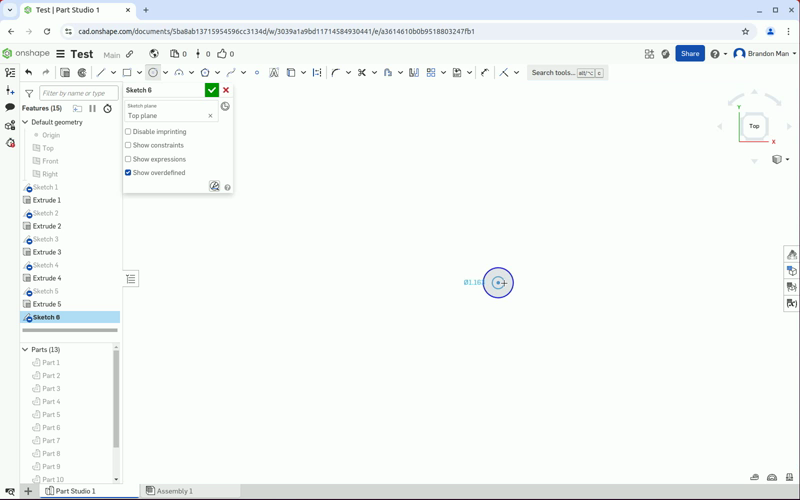
scroll(6)
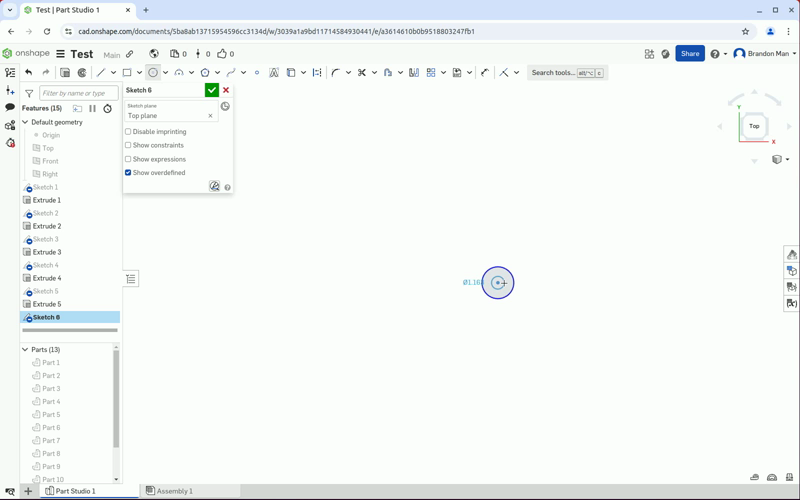
scroll(6)
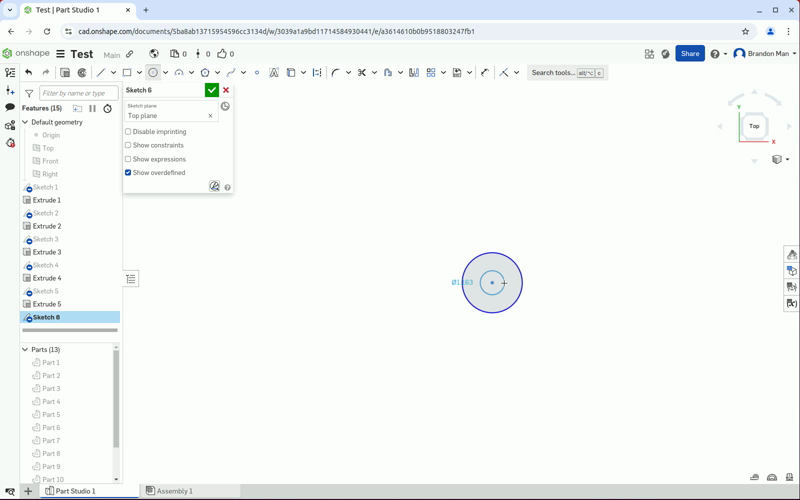
scroll(6)
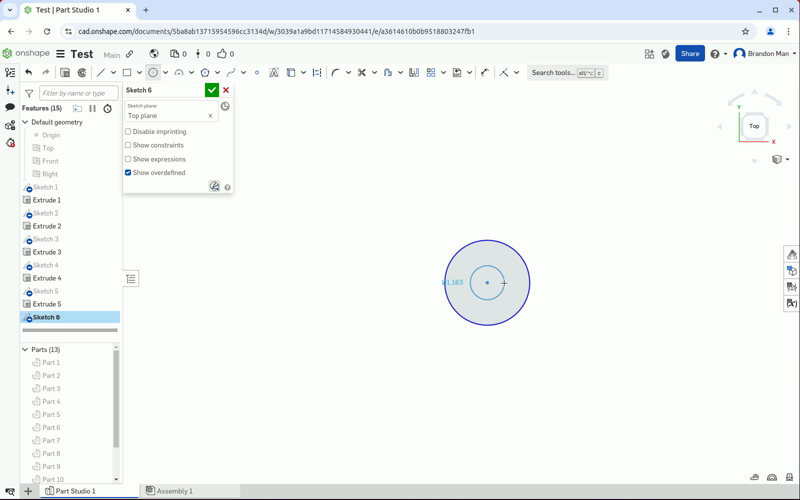
scroll(6)
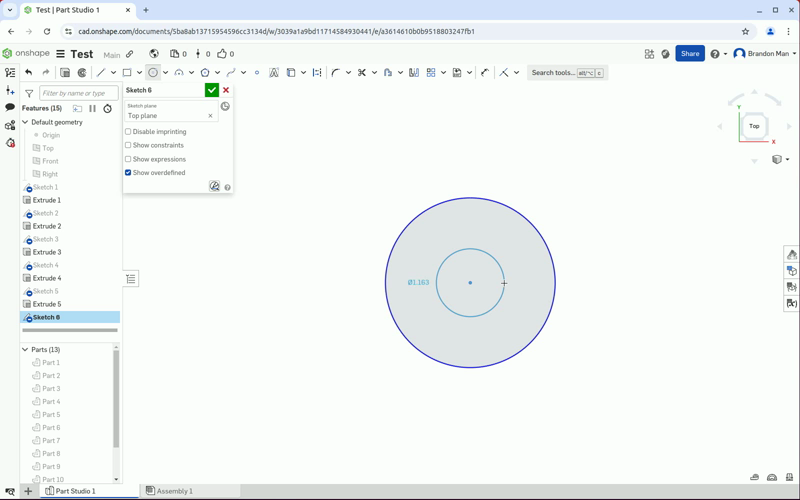
click(504, 282)
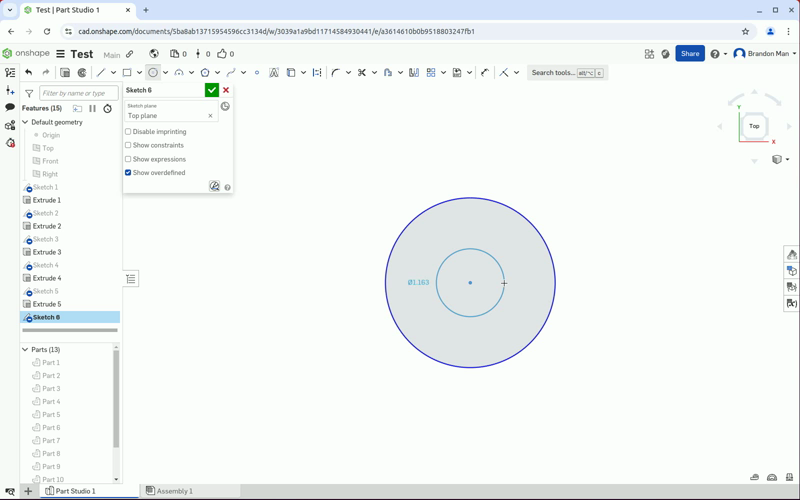
scroll(-6)
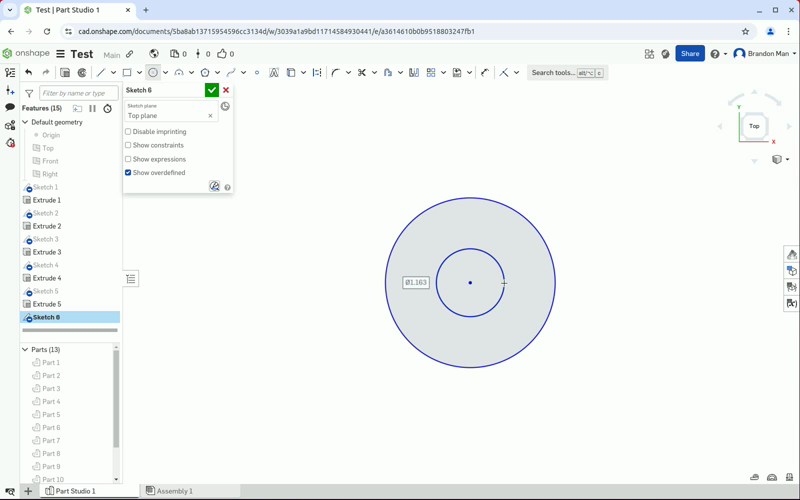
scroll(-6)
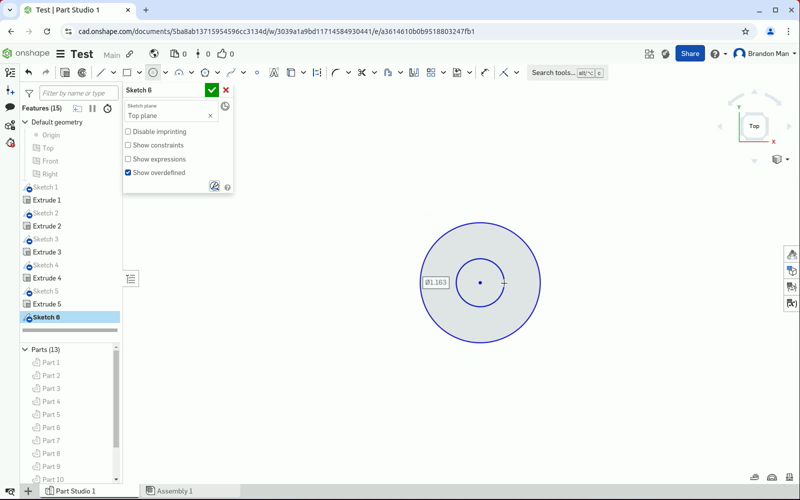
scroll(-6)
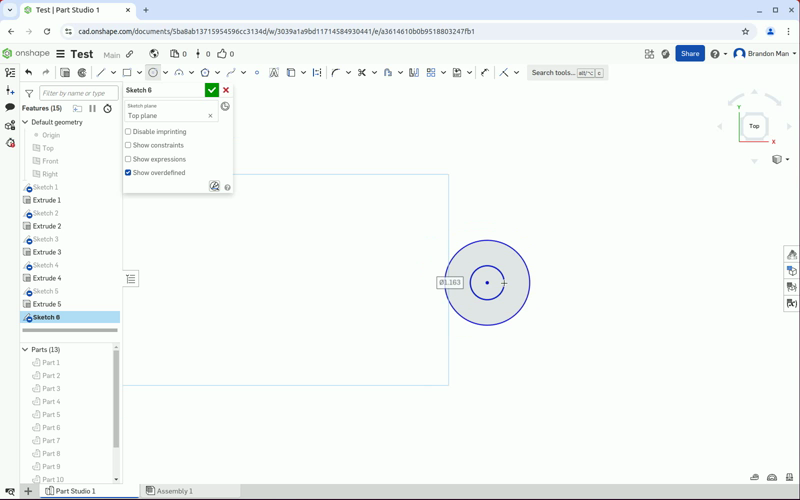
scroll(-6)
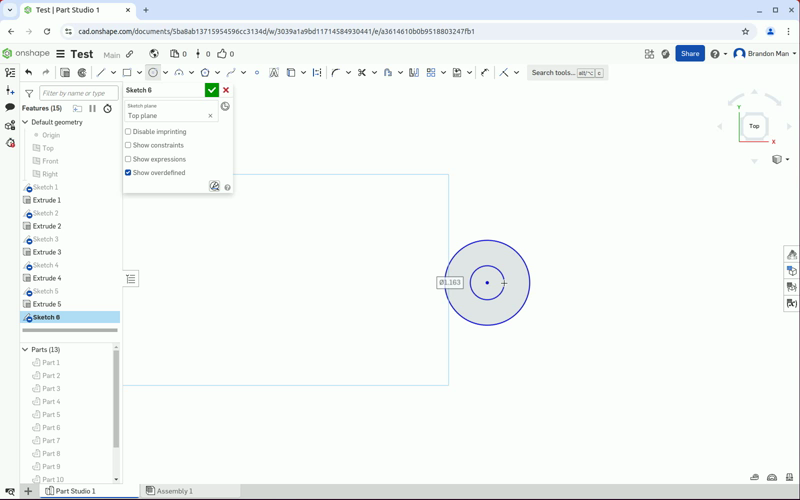
scroll(-6)
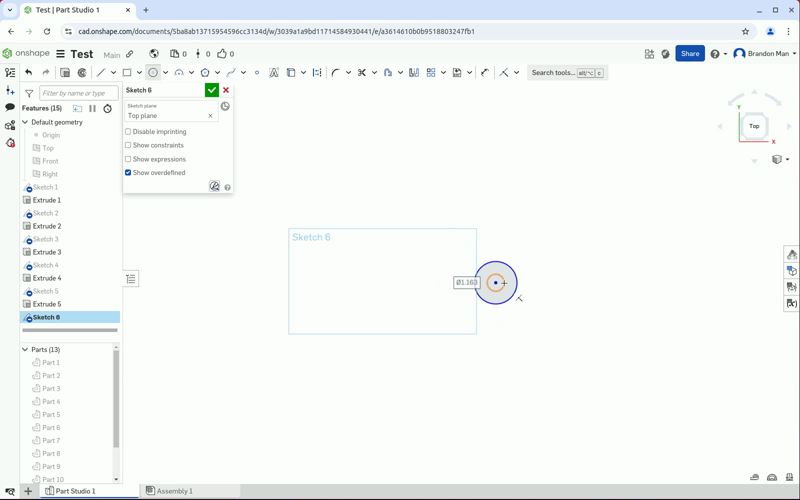
scroll(-6)
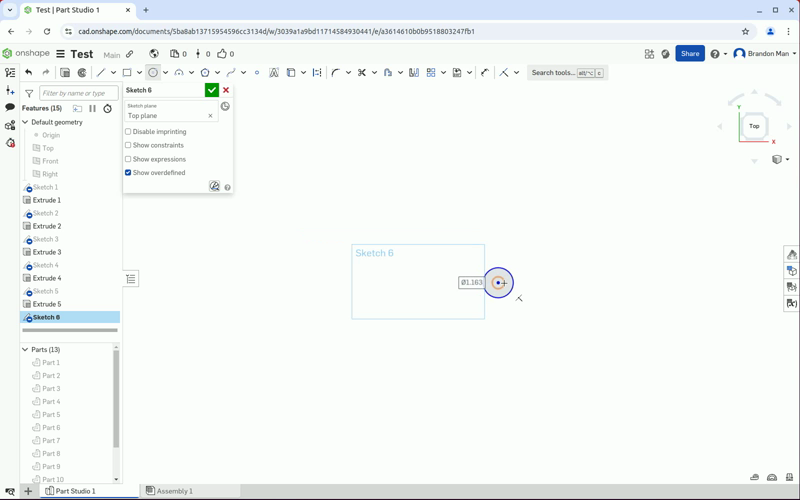
scroll(-6)
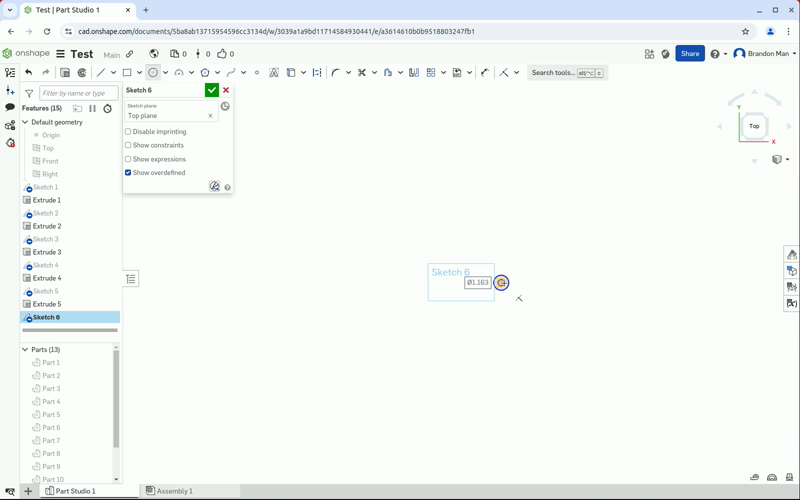
key(esc)
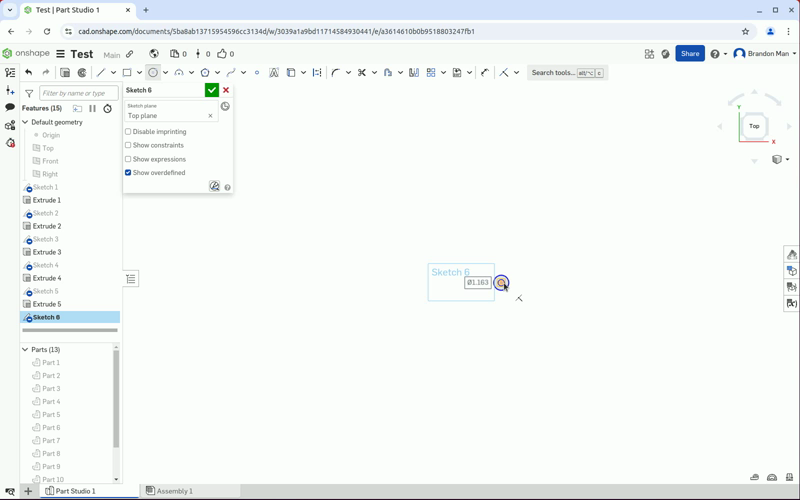
mouse_move(501, 277)
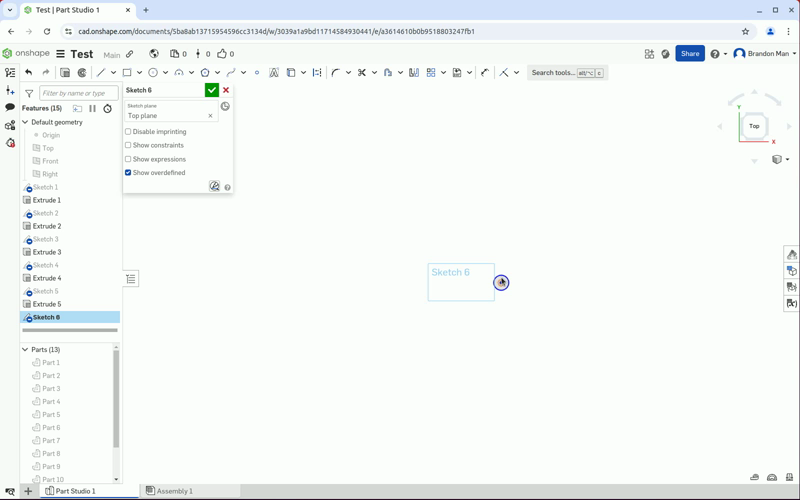
scroll(6)
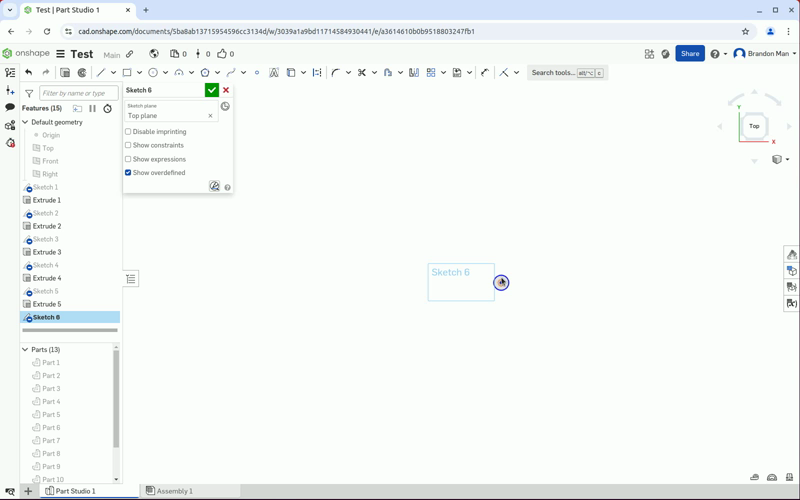
scroll(6)
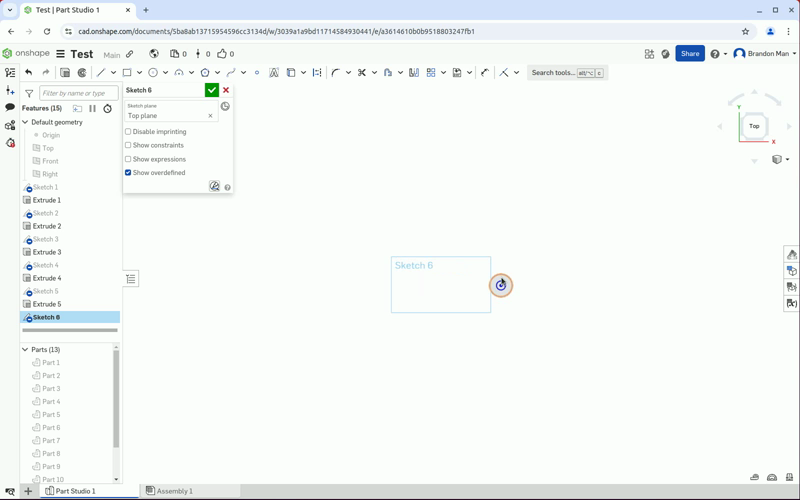
scroll(6)
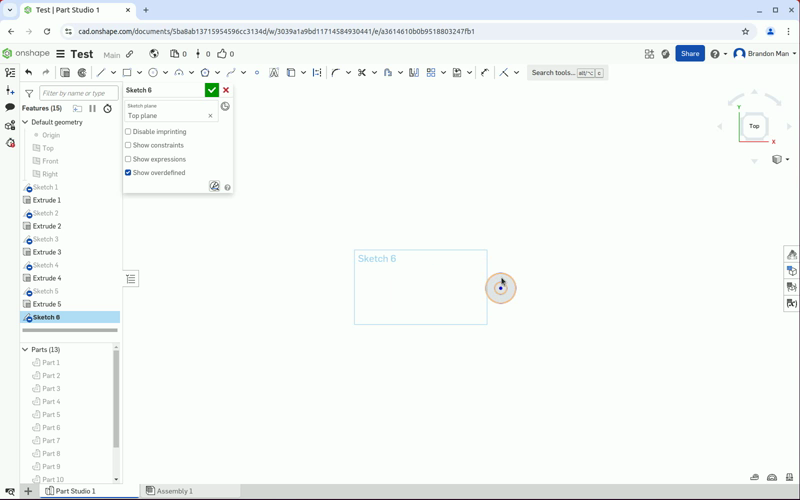
scroll(6)
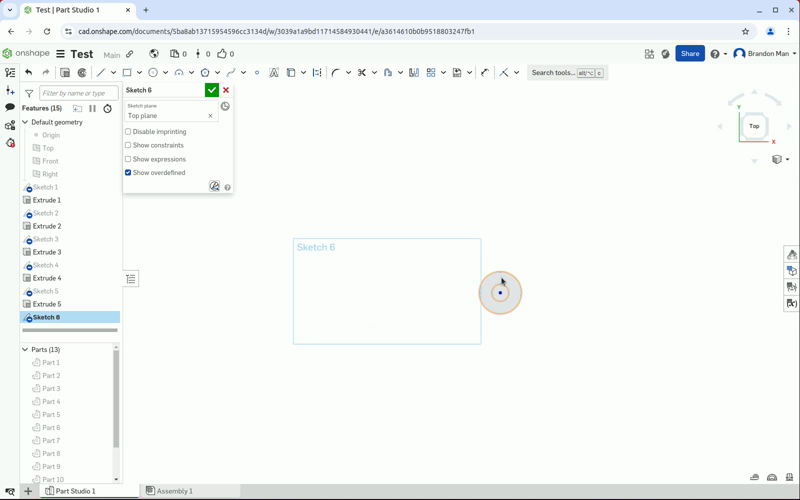
scroll(6)
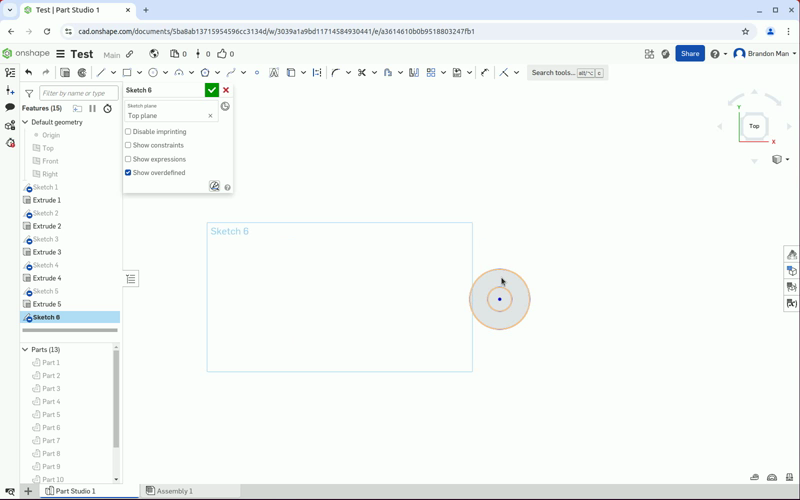
scroll(6)
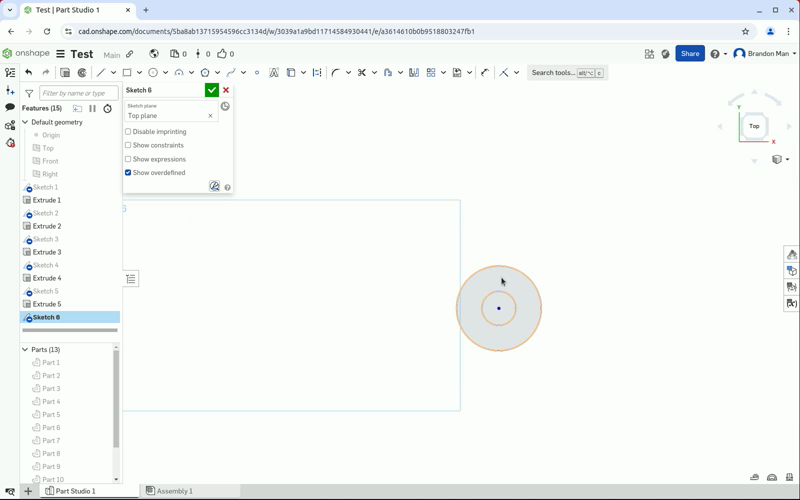
scroll(6)
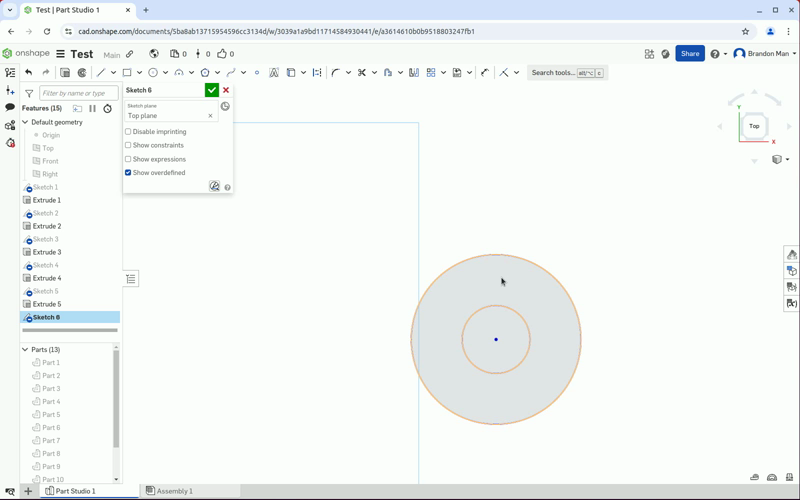
click(501, 277)
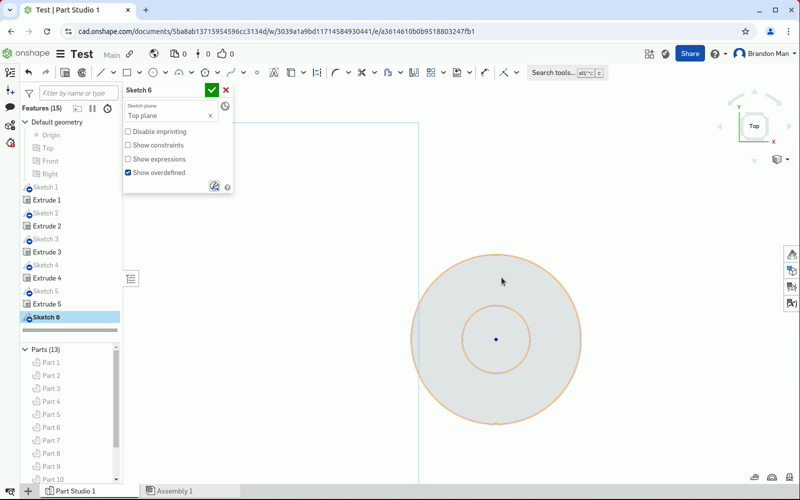
scroll(-6)
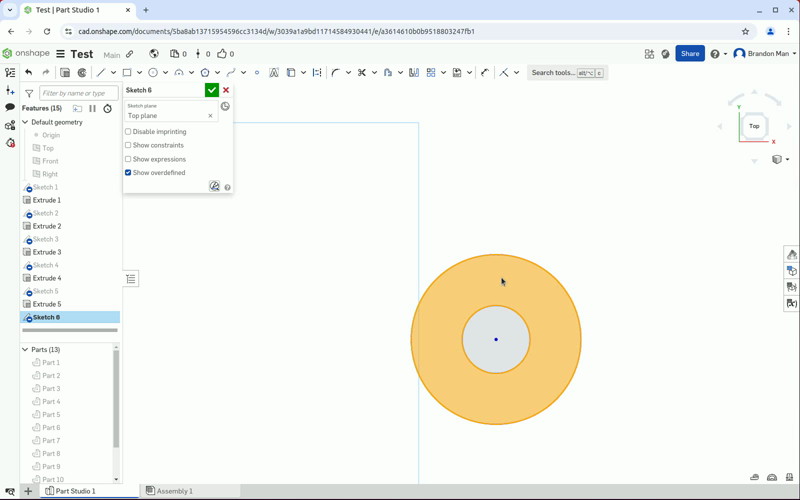
scroll(-6)
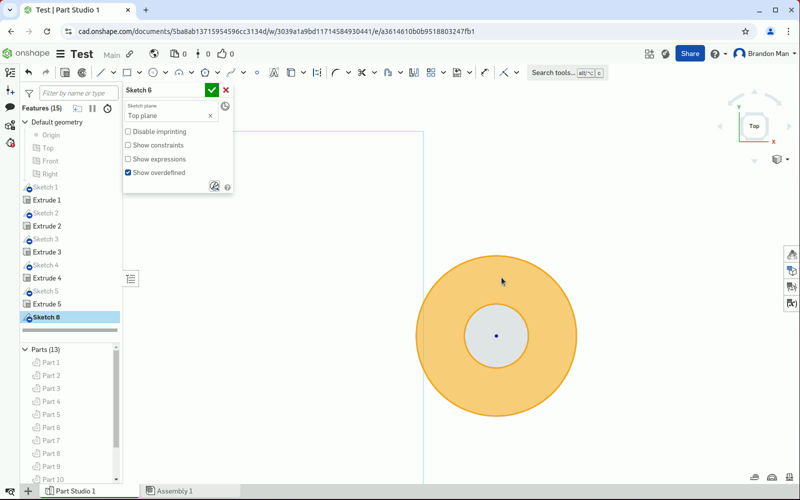
scroll(-6)
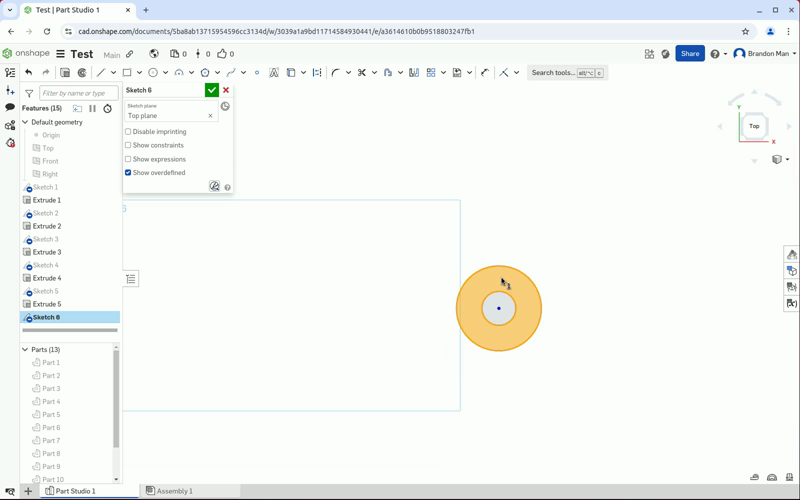
scroll(-6)
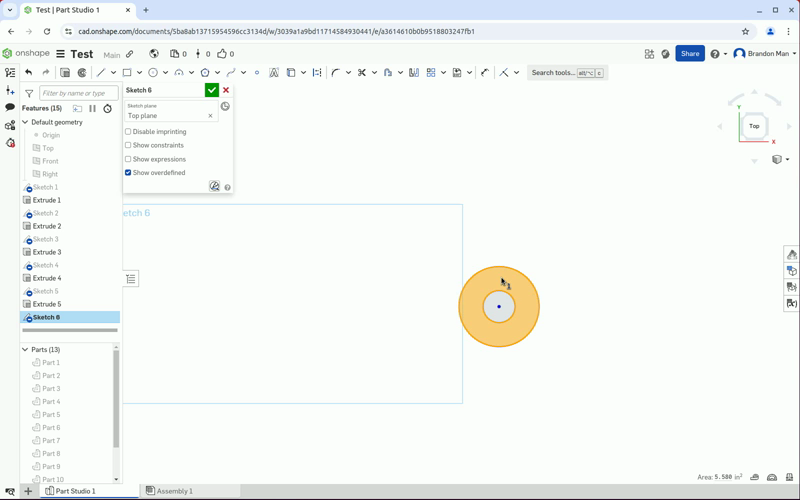
scroll(-6)
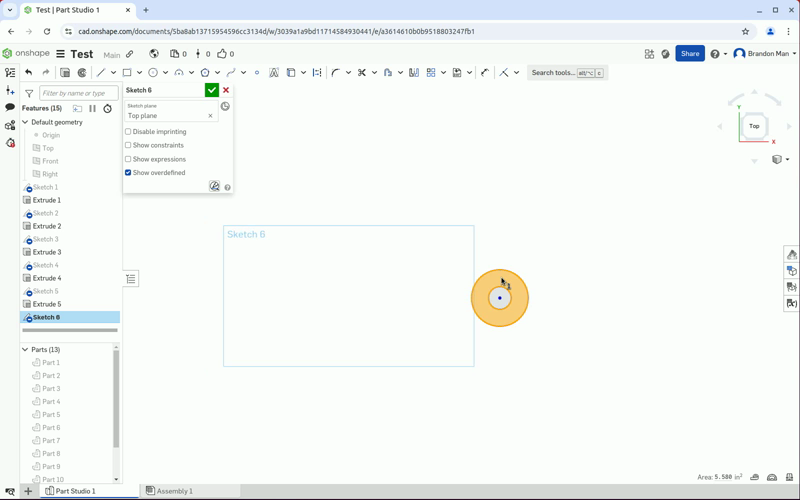
scroll(-6)
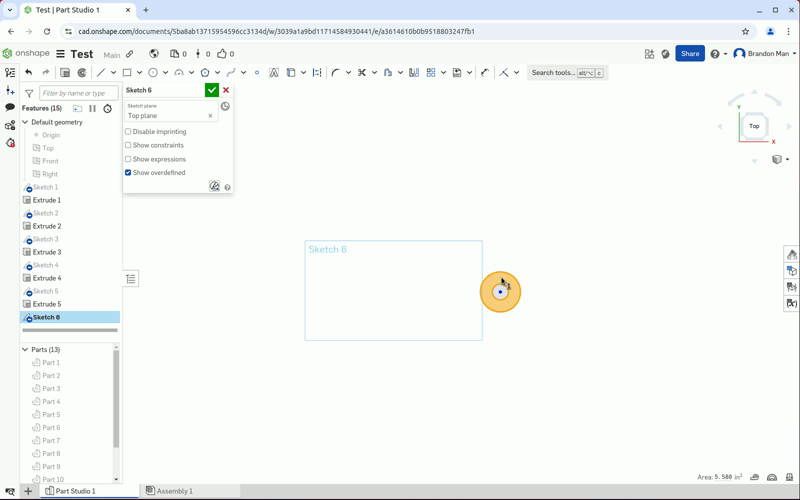
scroll(-6)
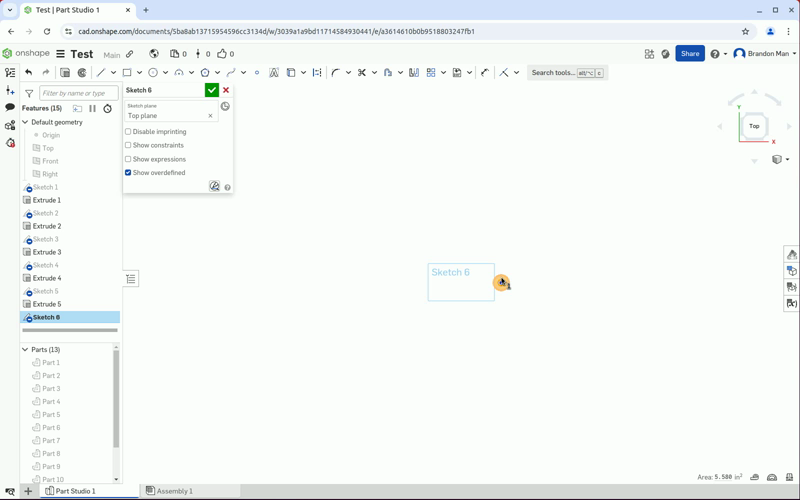
mouse_move(69, 352)
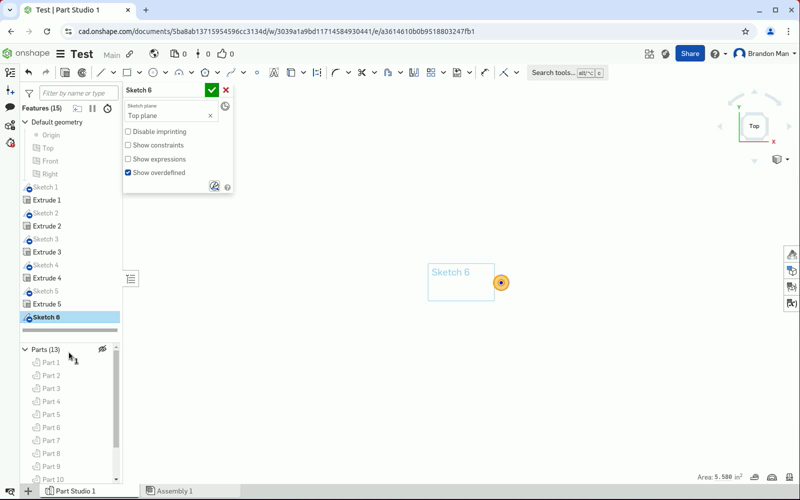
key(shift+y)
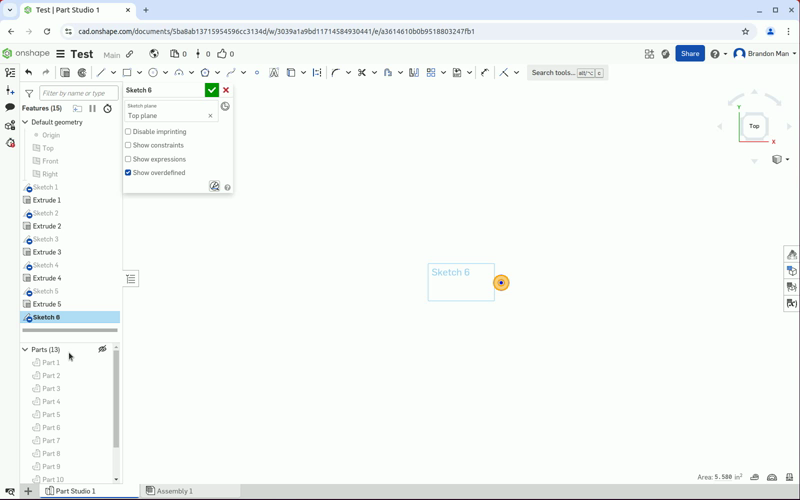
key(shift+e)
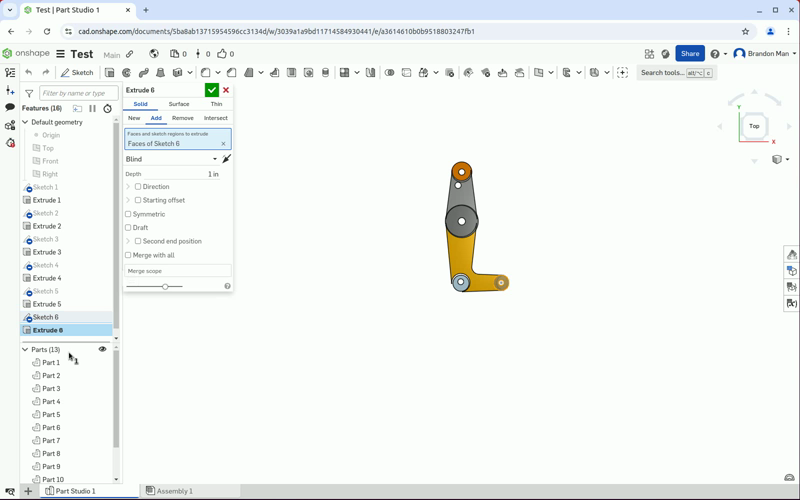
mouse_move(143, 106)
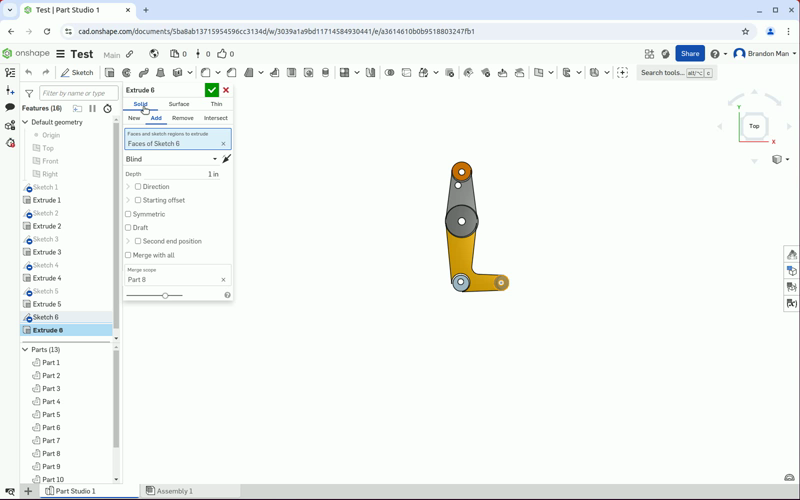
click(143, 106)
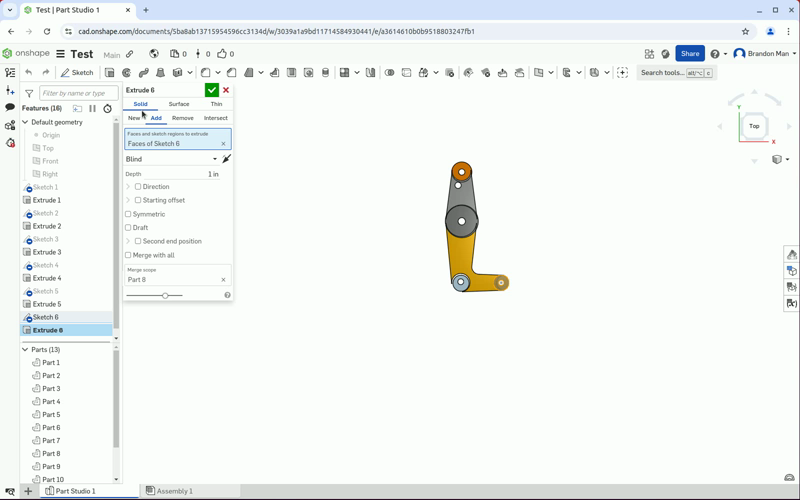
mouse_move(137, 120)
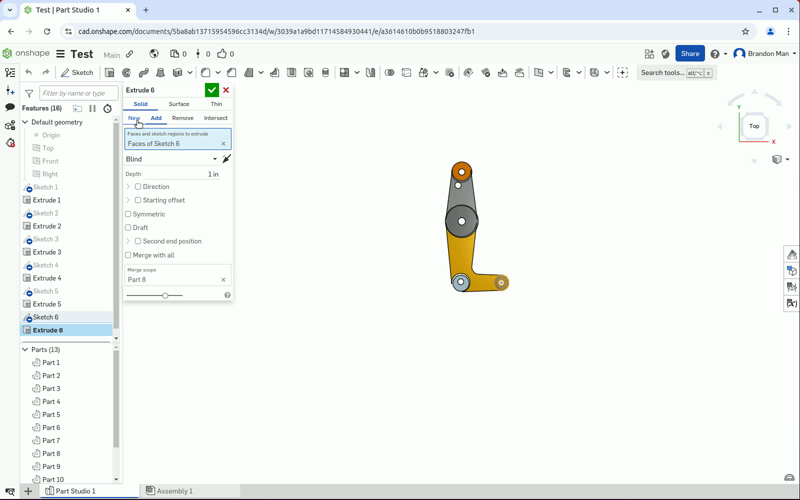
click(137, 120)
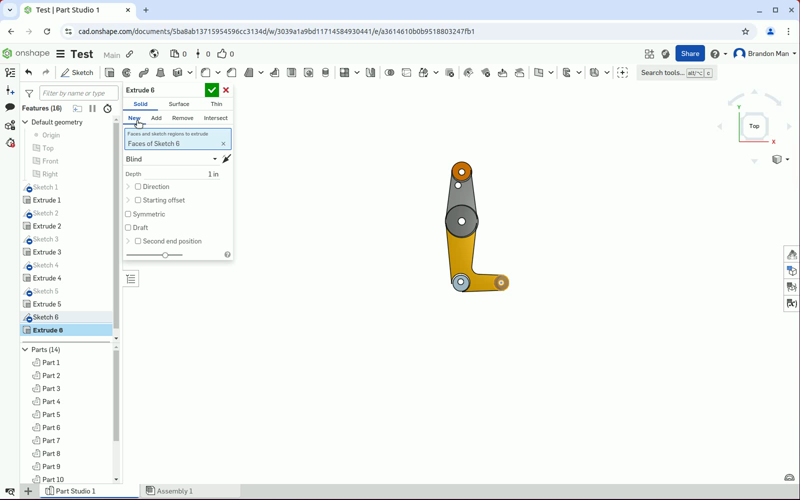
key(tab, 4)
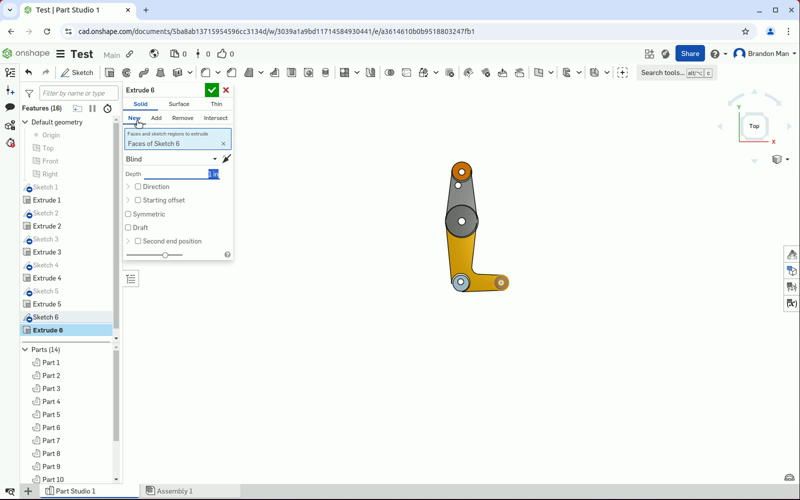
text(0.481)
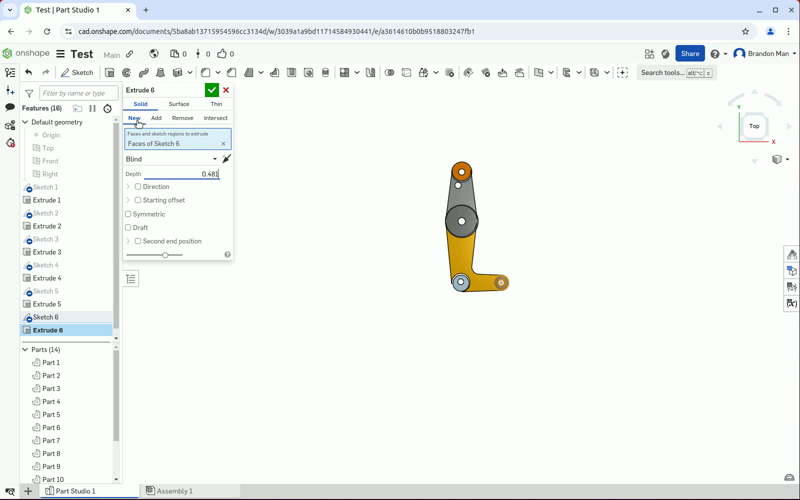
key(enter)
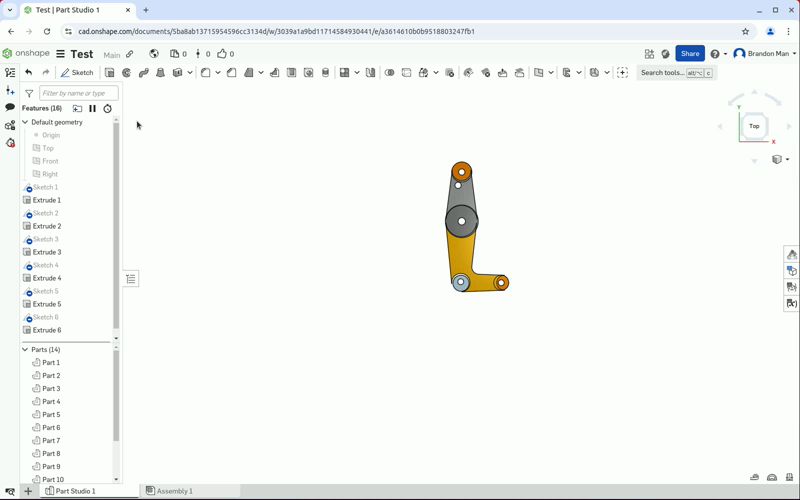
key(shift+h)
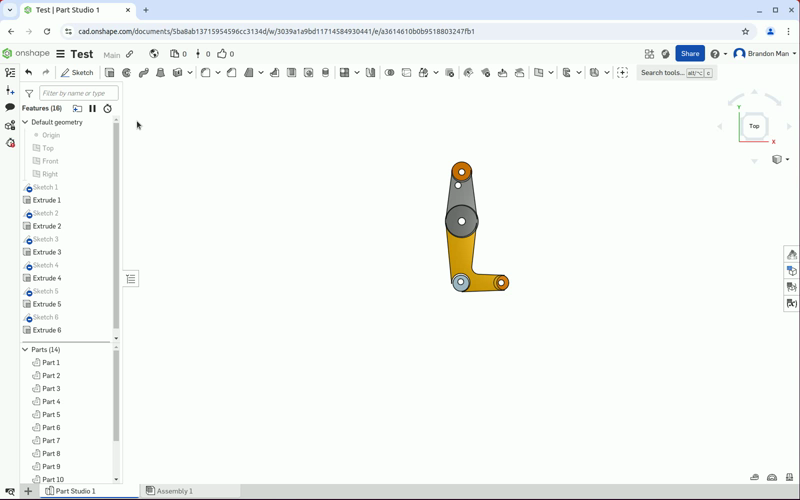
key(shift+h)
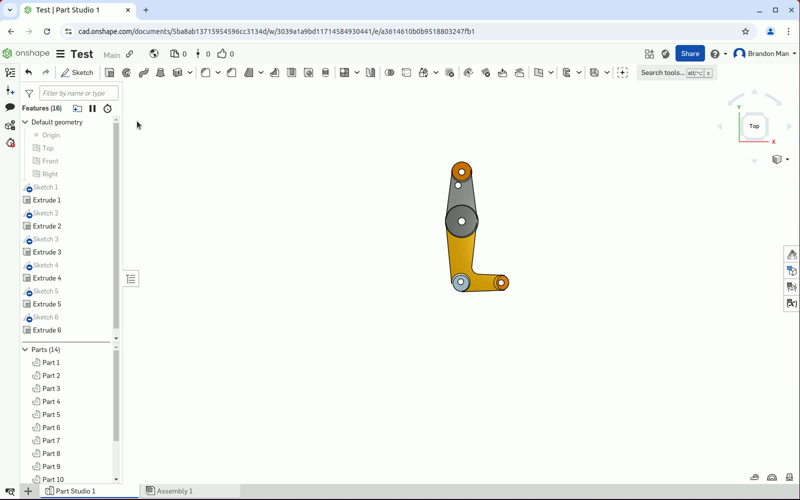
key(shift+7)
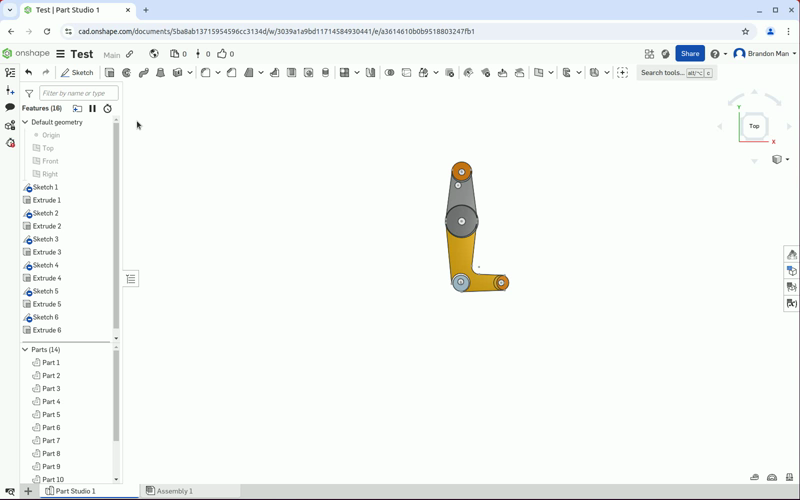
key(up, 3)
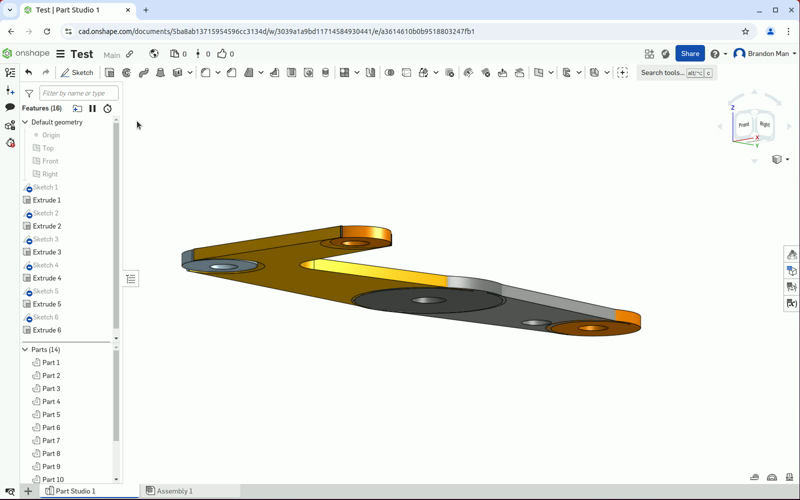
key(left, 3)
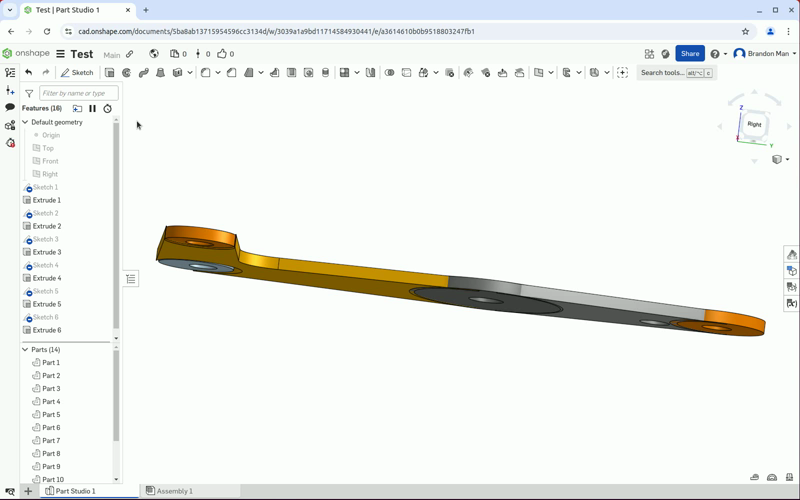
key(right, 3)
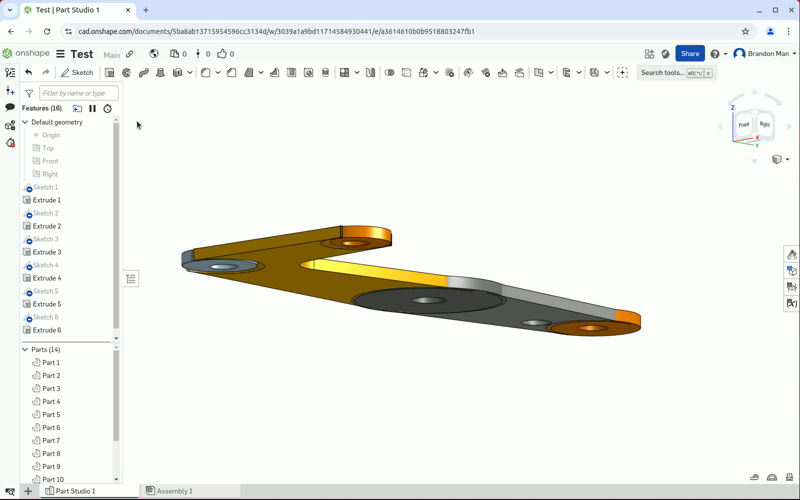
key(down, 3)
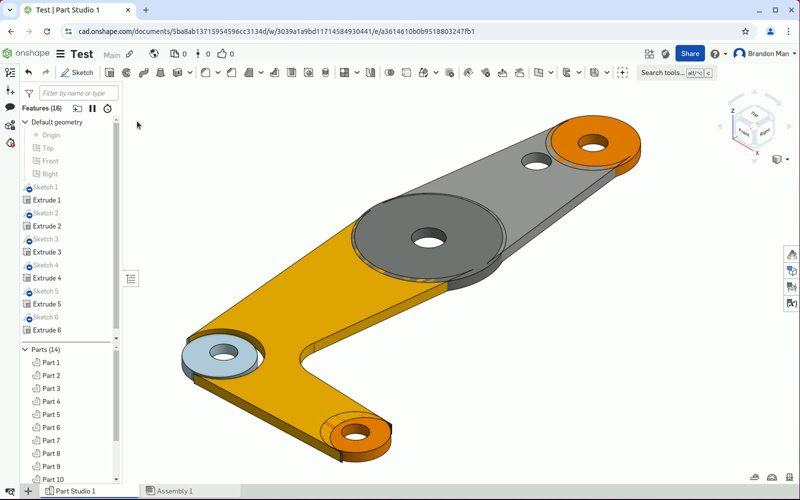
mouse_move(69, 189)
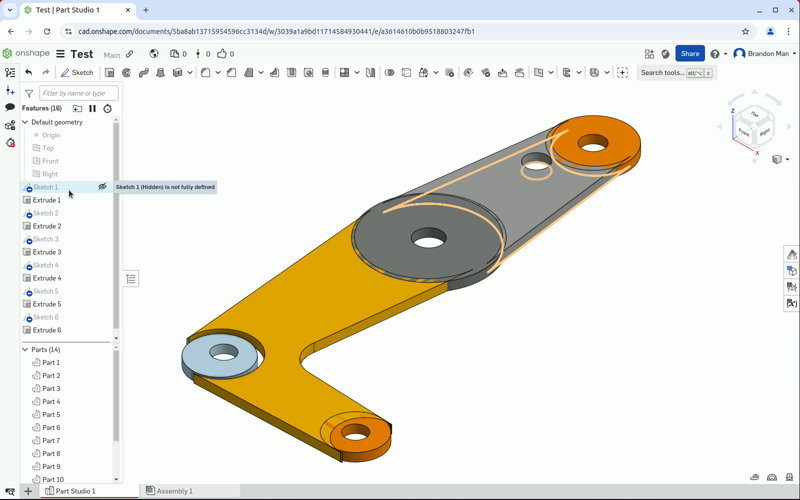
click(69, 189)